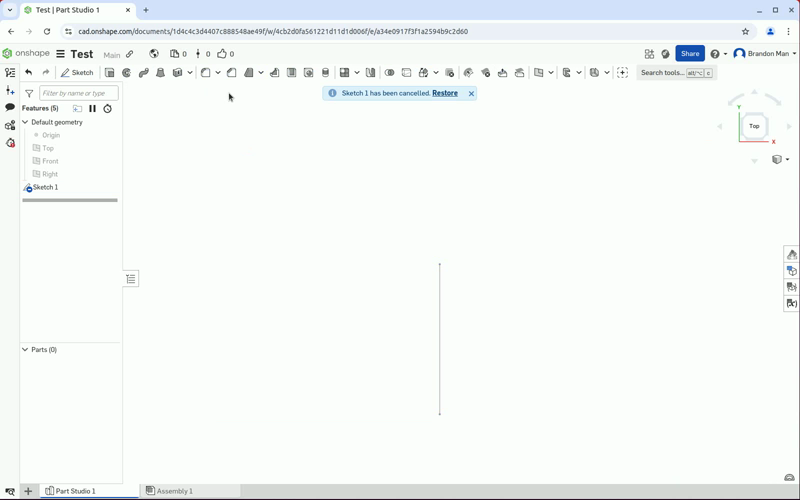
key(shift+h)
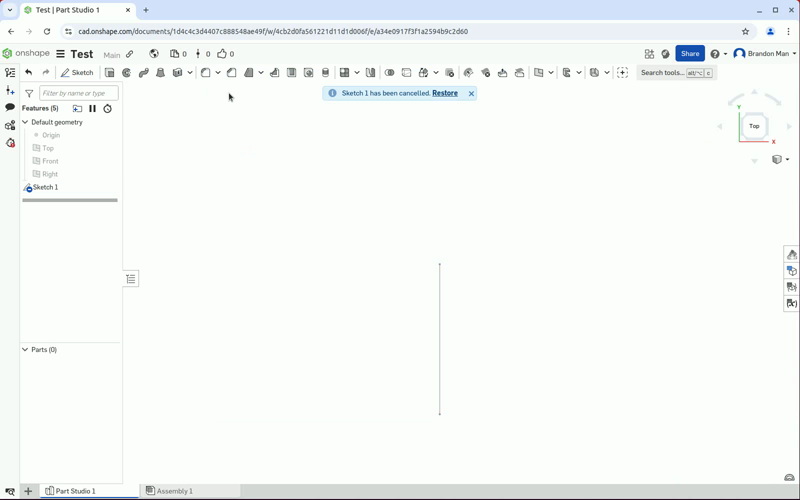
key(shift+s)
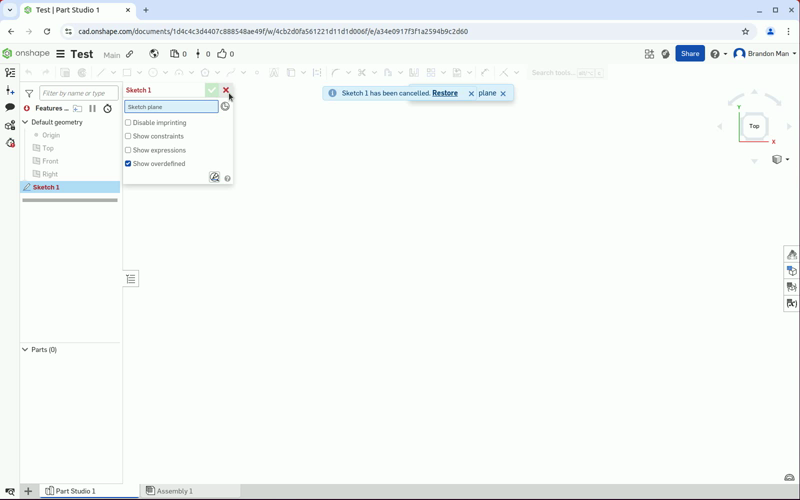
mouse_move(73, 150)
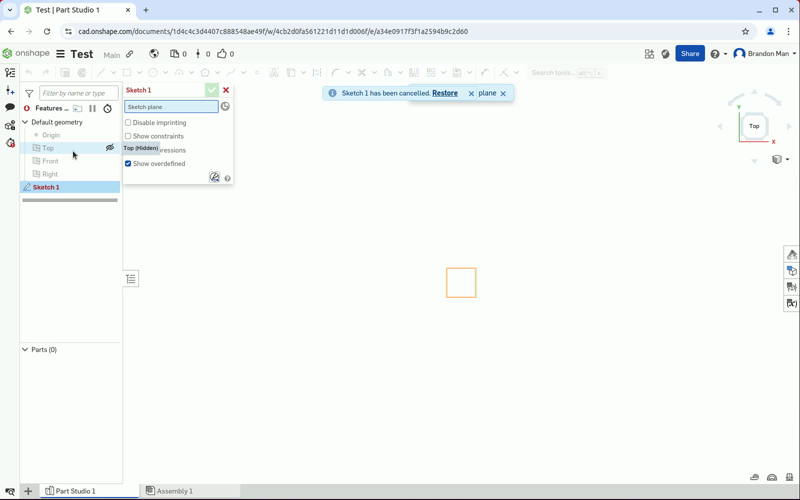
click(73, 150)
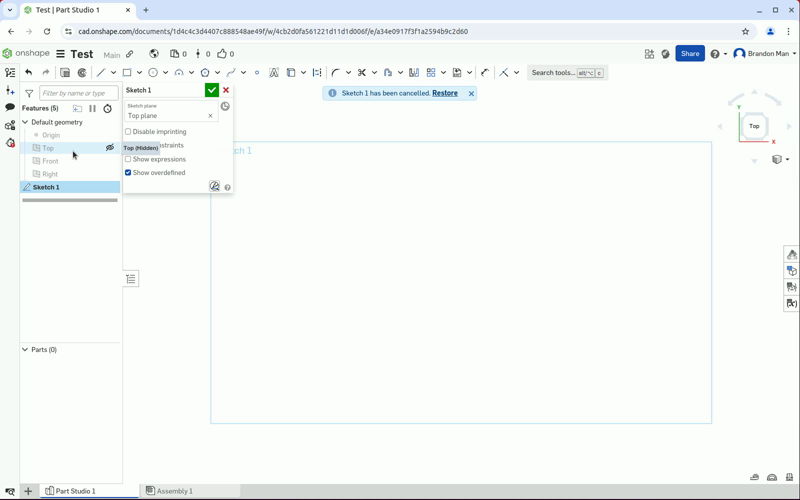
mouse_move(73, 352)
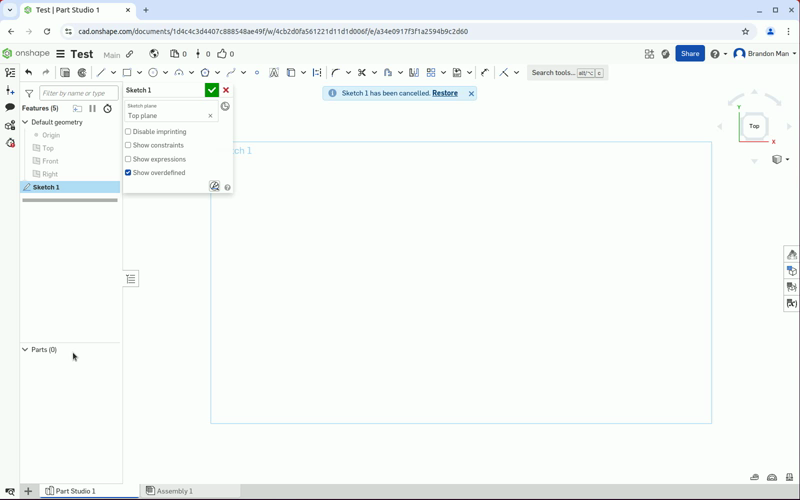
key(y)
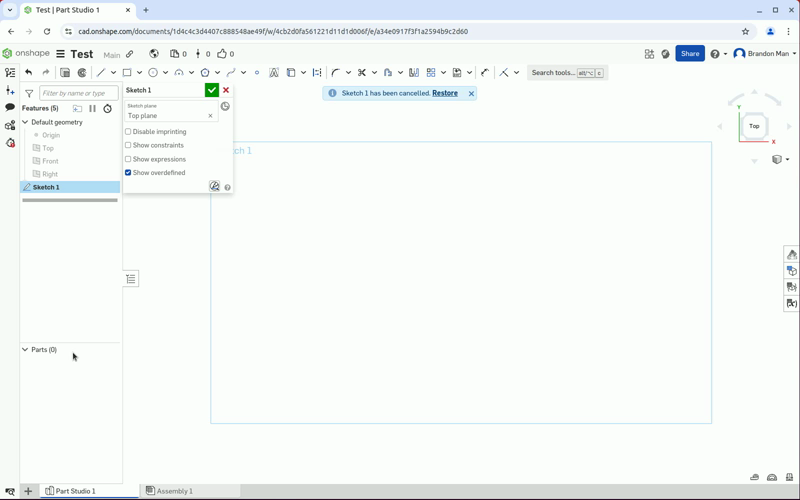
key(c)
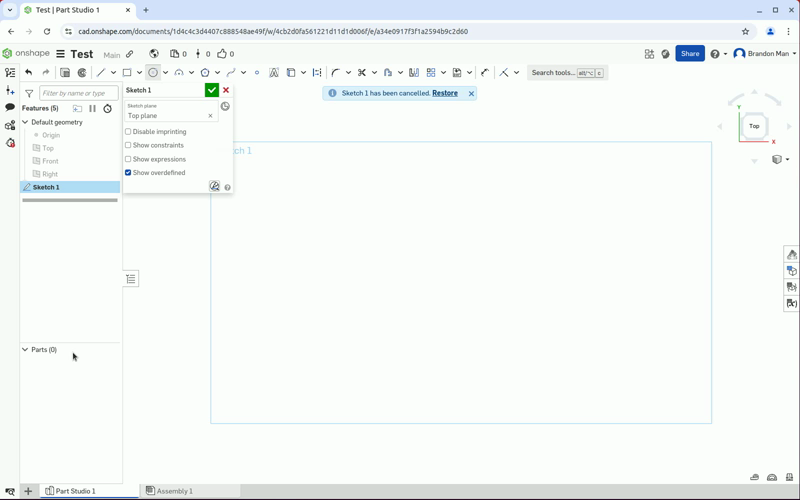
key_down(shift)
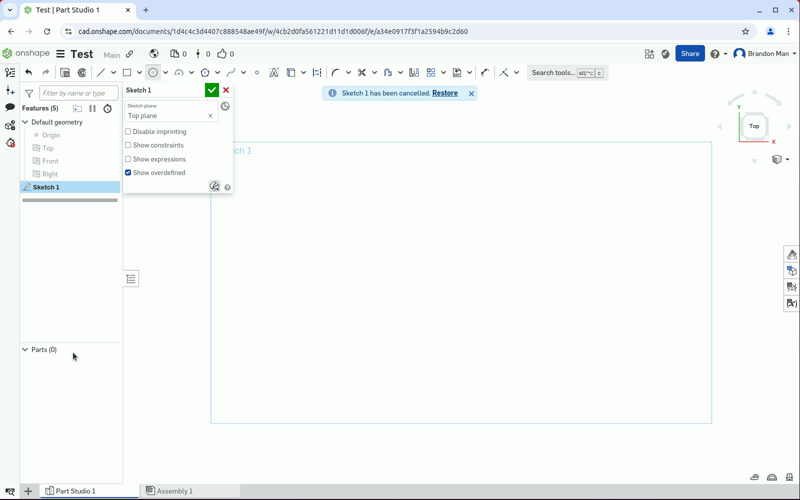
mouse_move(461, 282)
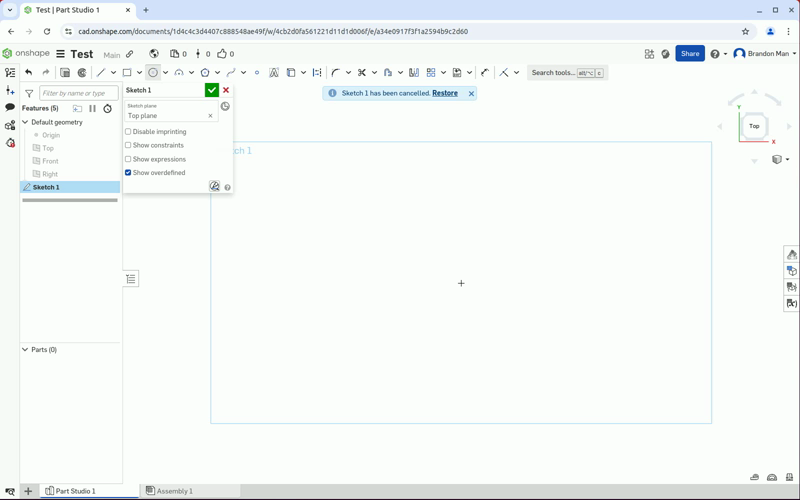
click(461, 282)
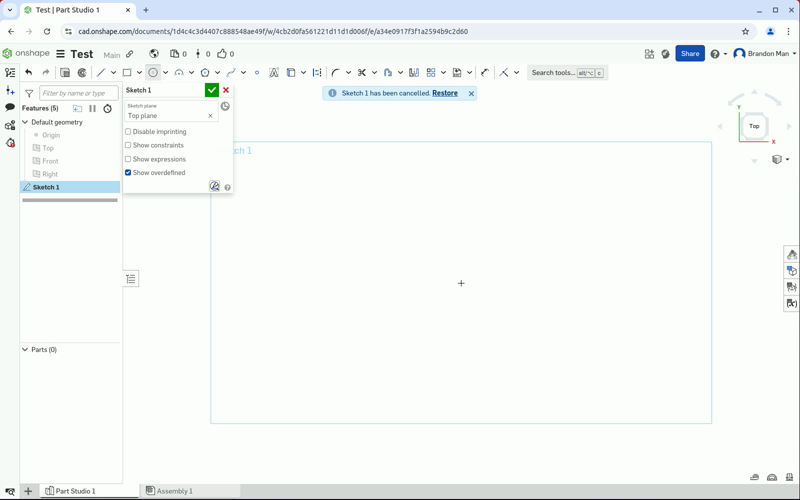
key_up(shift)
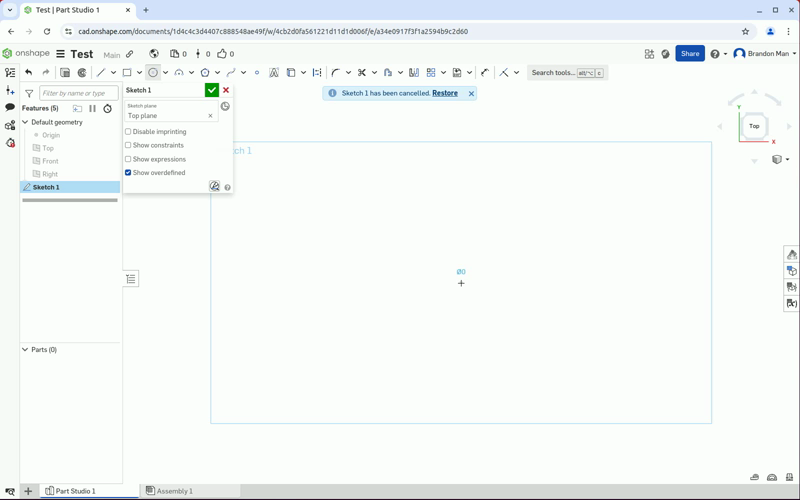
mouse_move(574, 282)
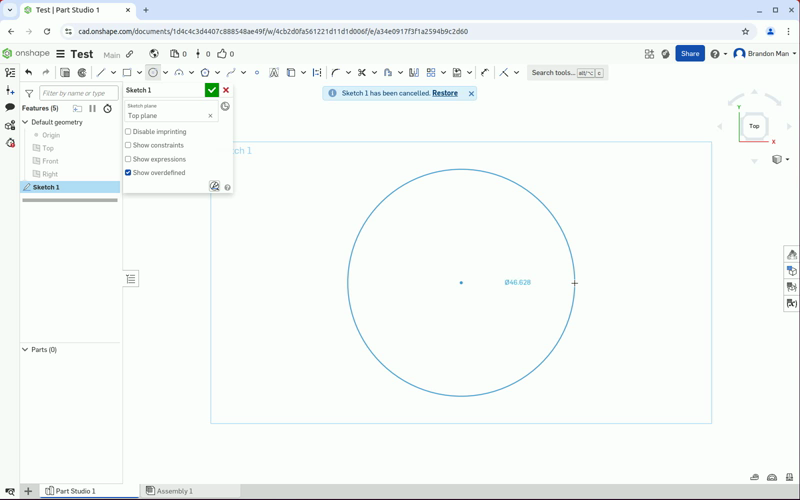
click(574, 282)
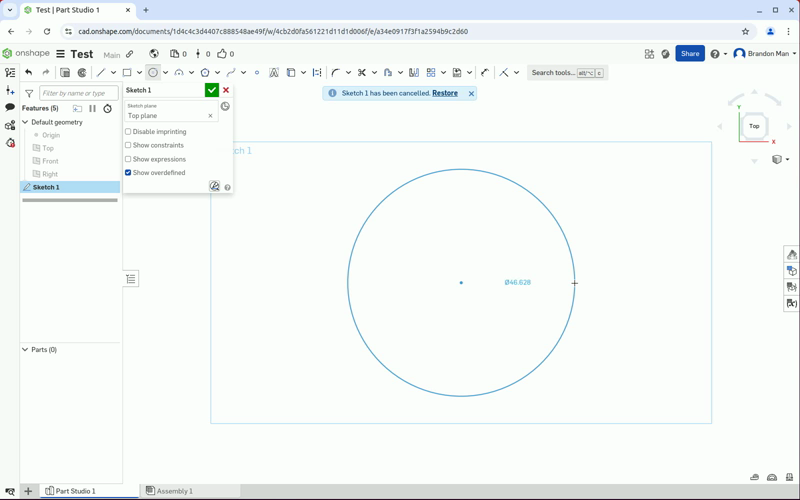
key(esc)
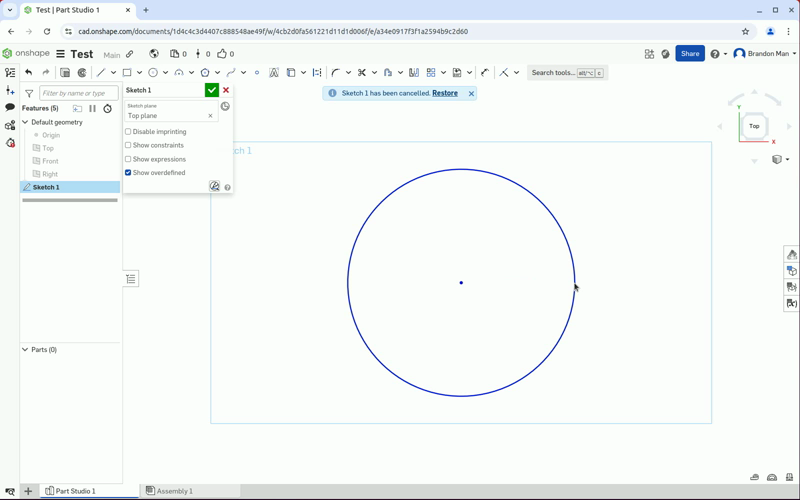
key(c)
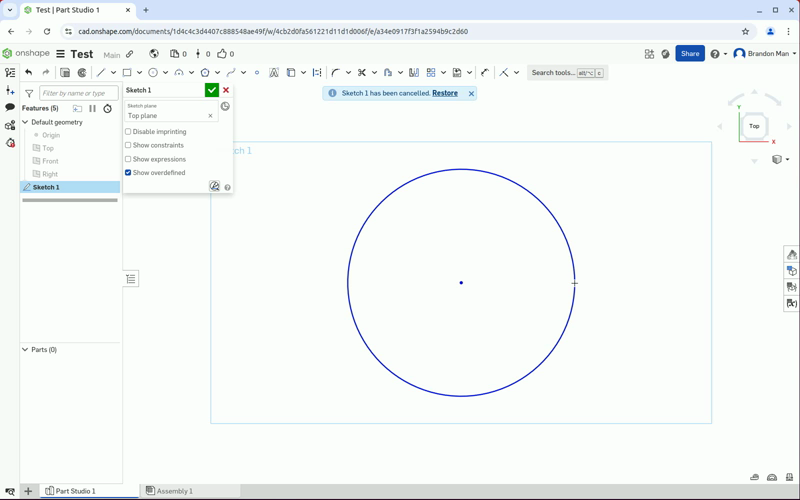
key_down(shift)
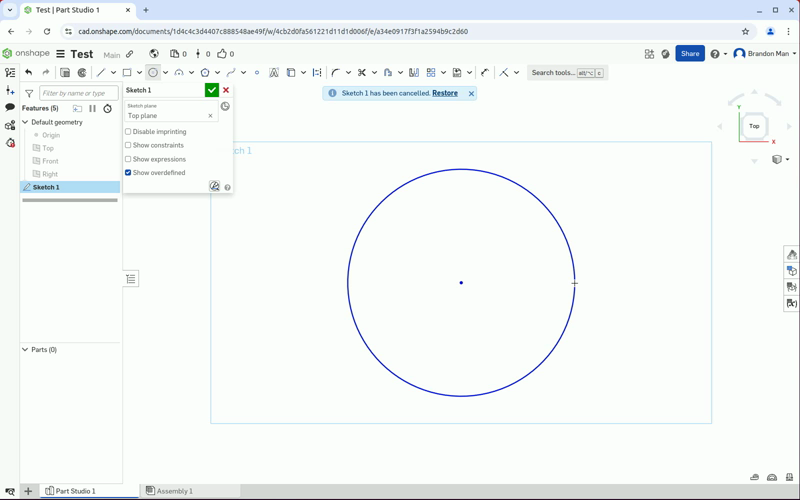
mouse_move(461, 282)
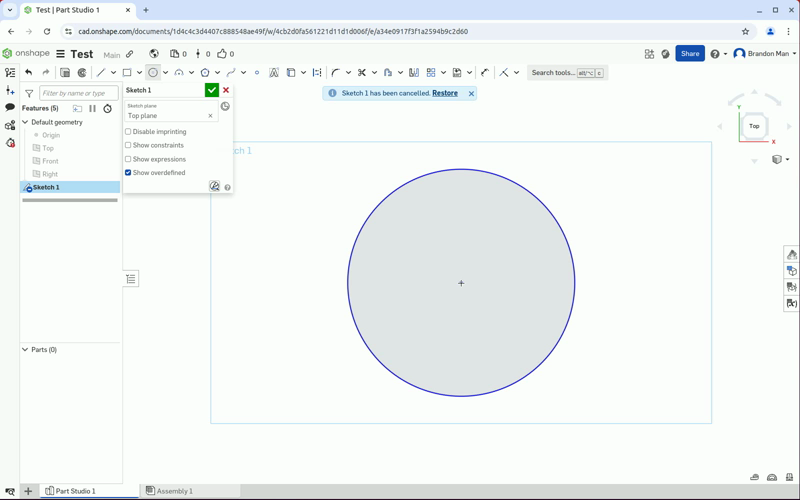
click(461, 282)
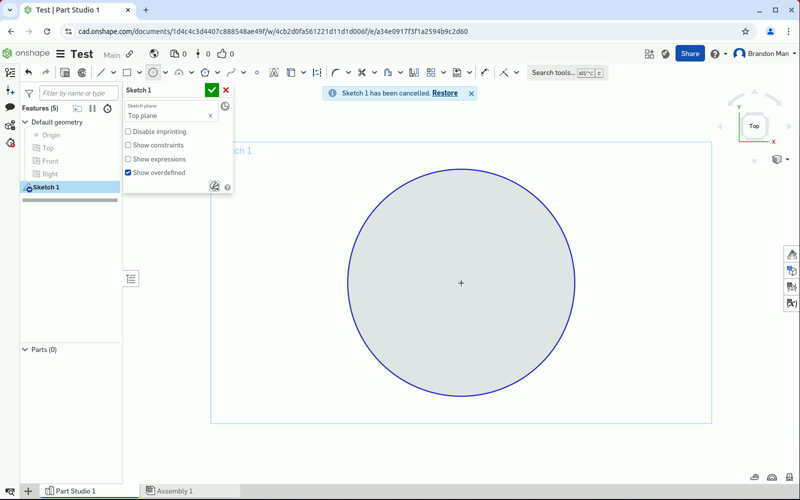
key_up(shift)
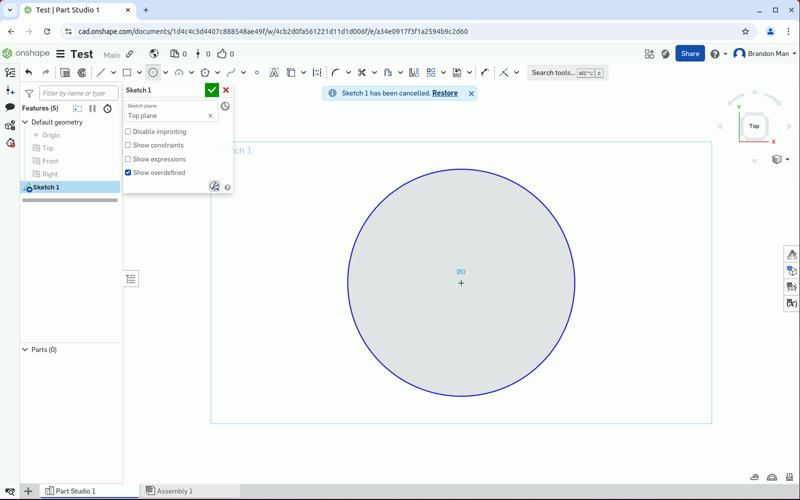
mouse_move(485, 282)
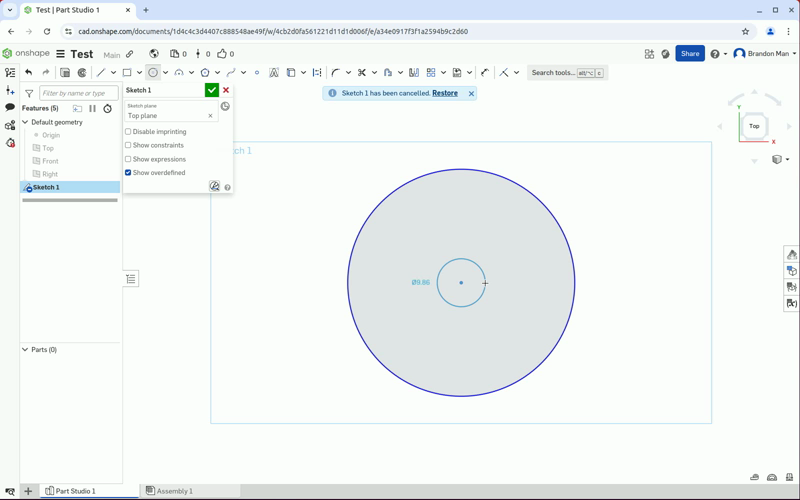
click(485, 282)
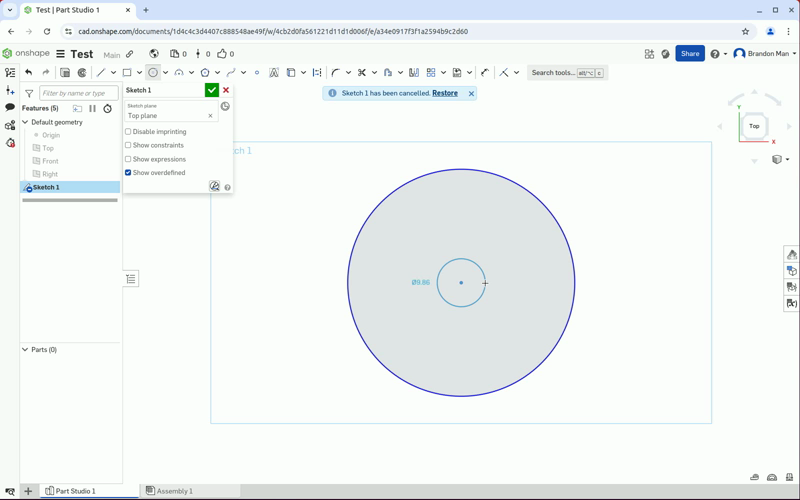
key(esc)
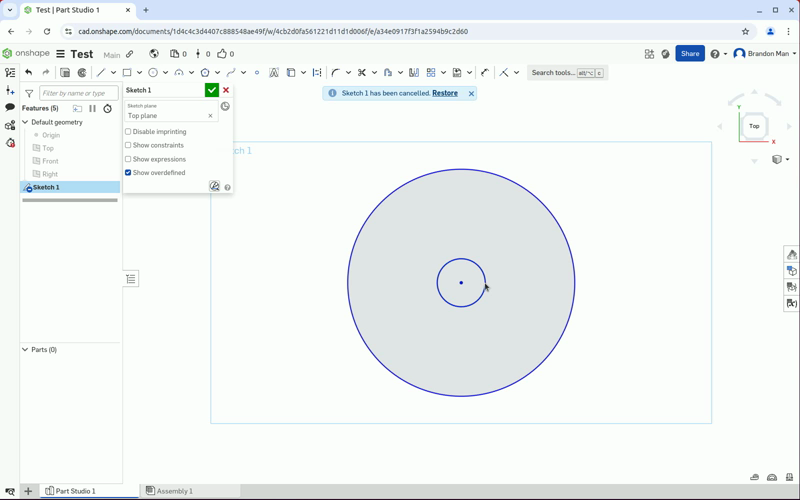
key(c)
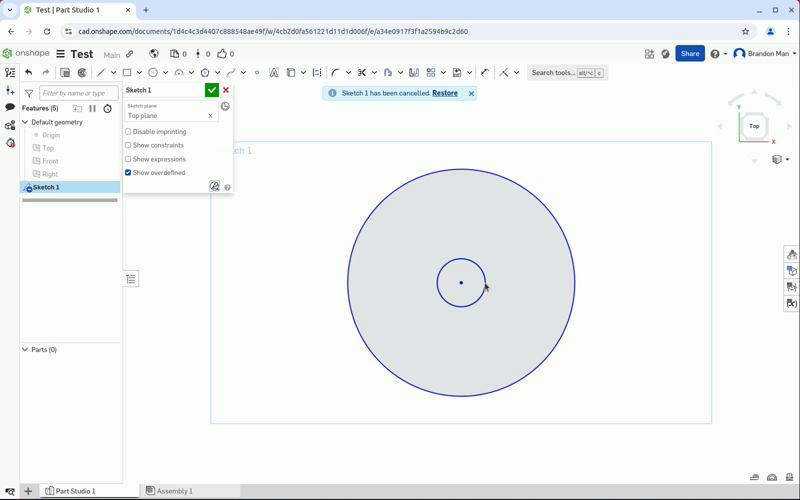
key_down(shift)
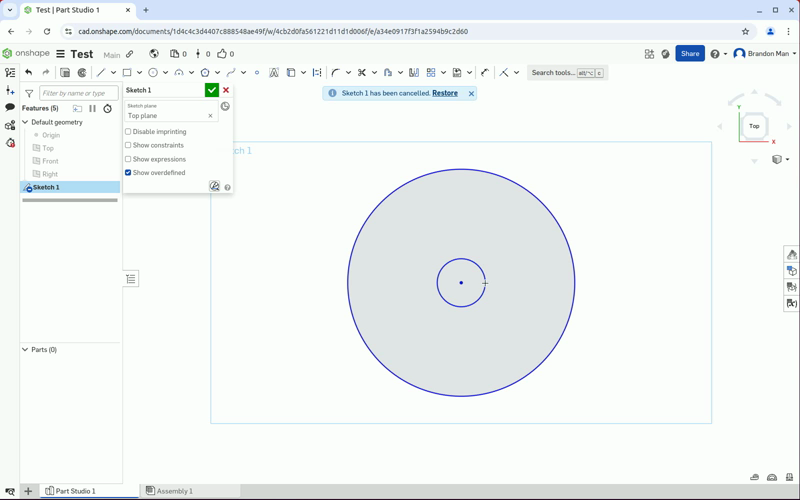
mouse_move(461, 363)
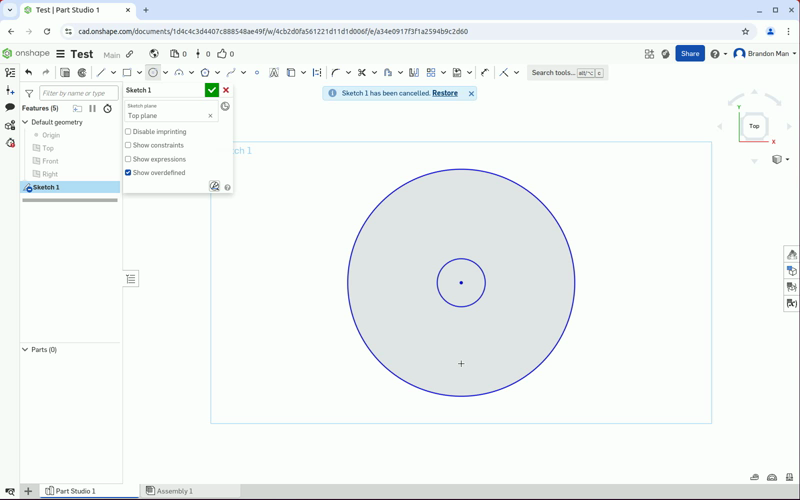
click(461, 363)
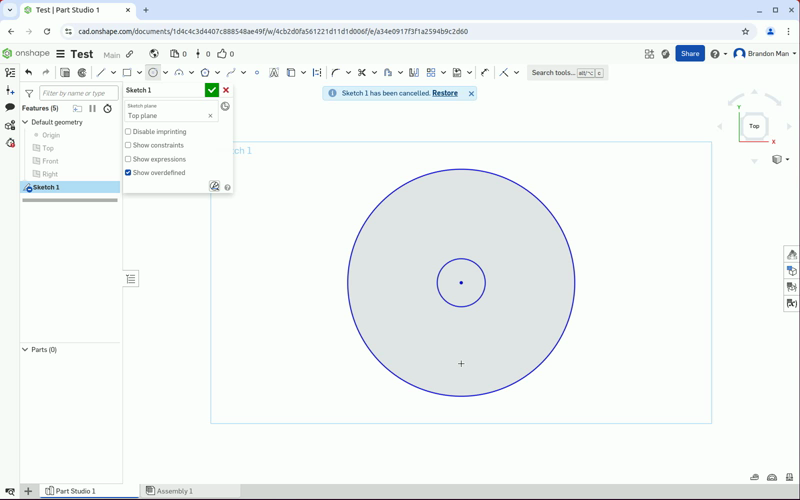
key_up(shift)
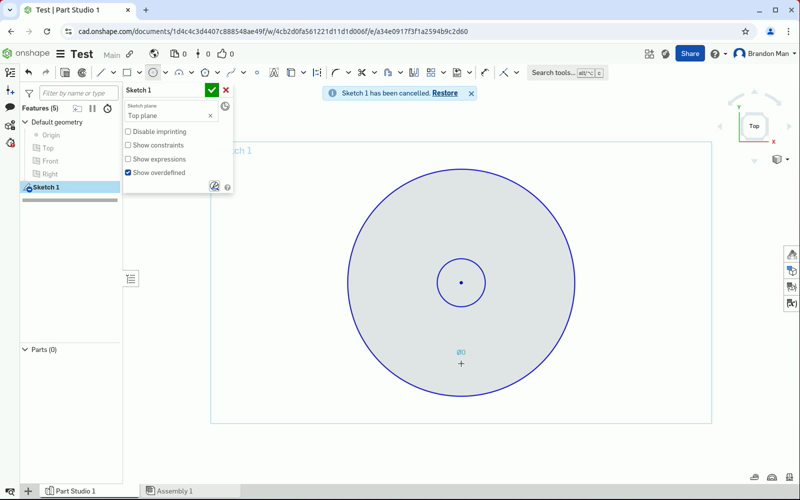
mouse_move(480, 363)
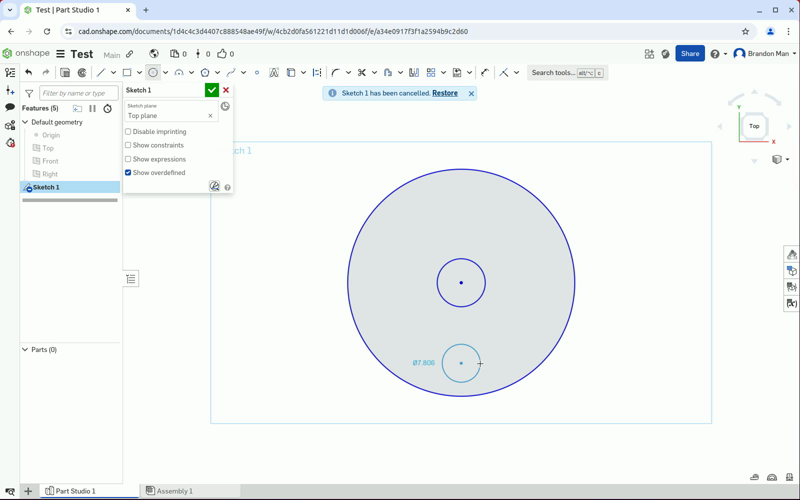
click(480, 363)
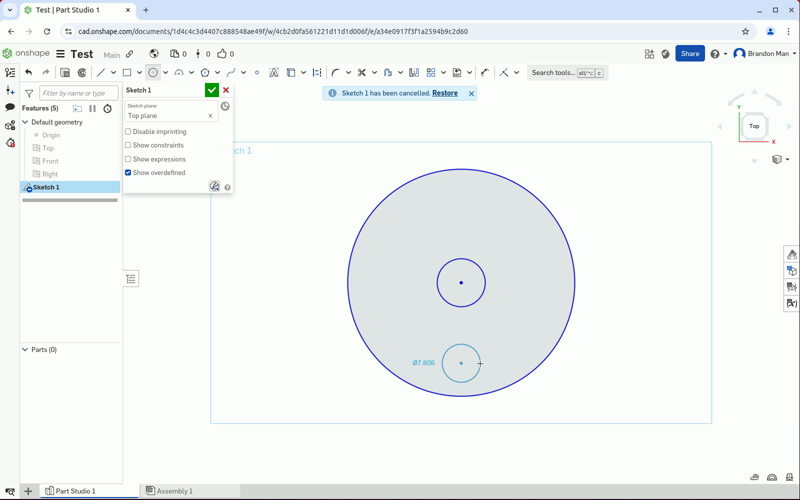
key(esc)
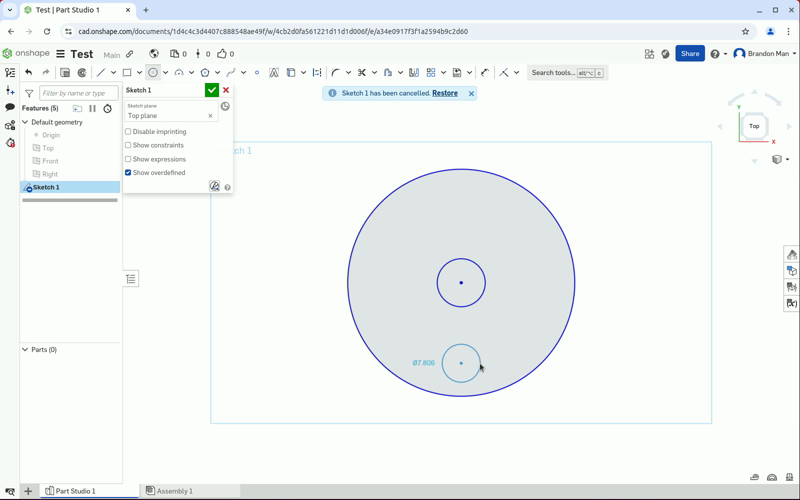
key(c)
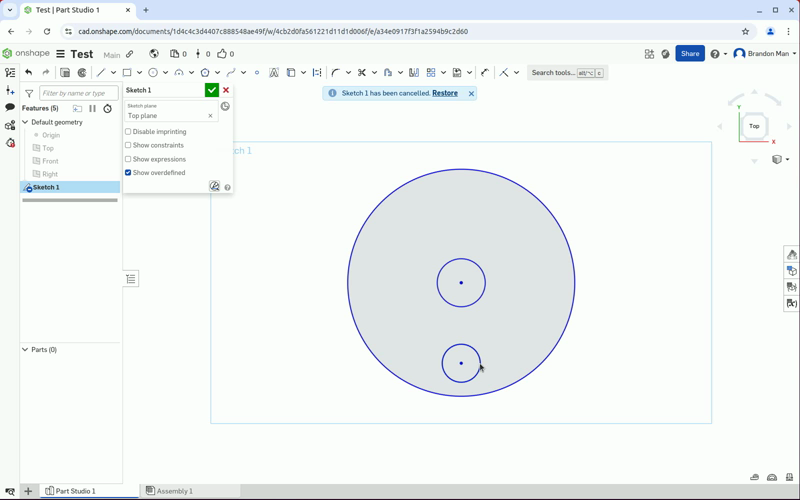
key_down(shift)
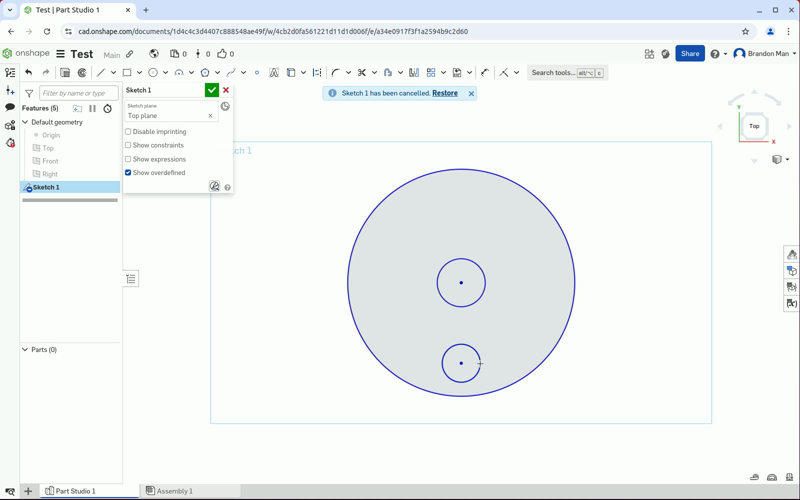
mouse_move(461, 202)
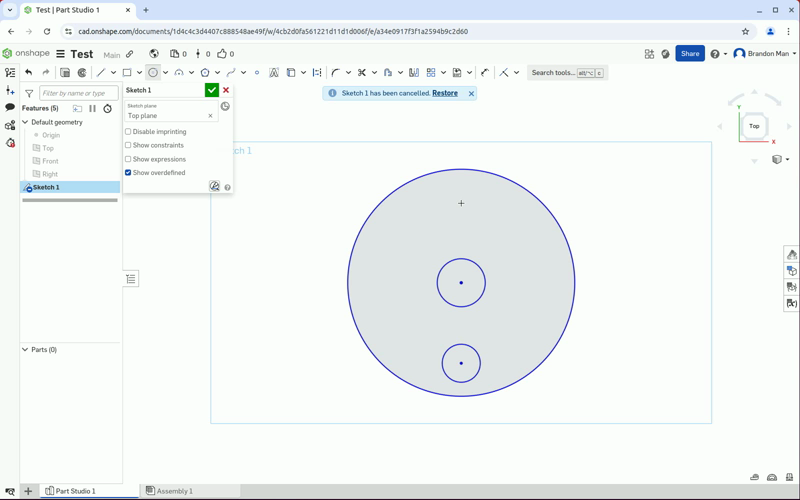
click(461, 202)
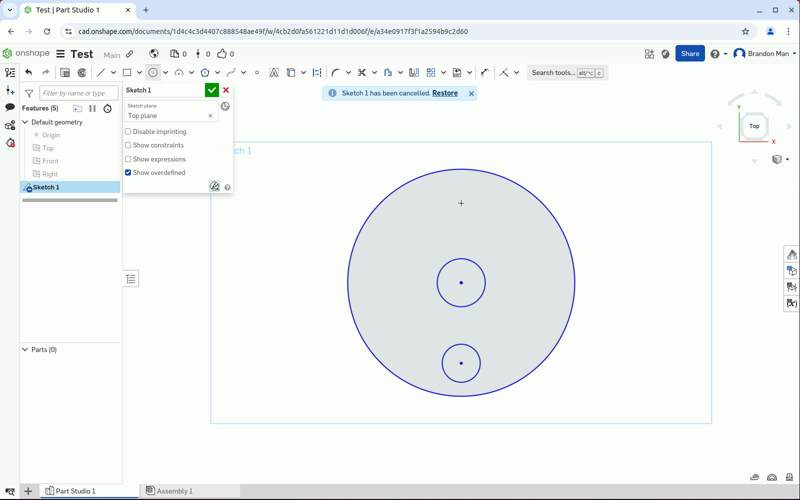
key_up(shift)
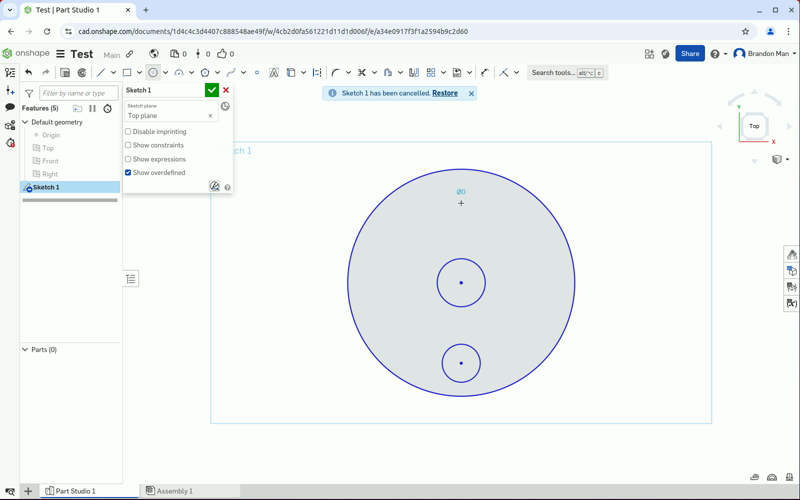
mouse_move(480, 202)
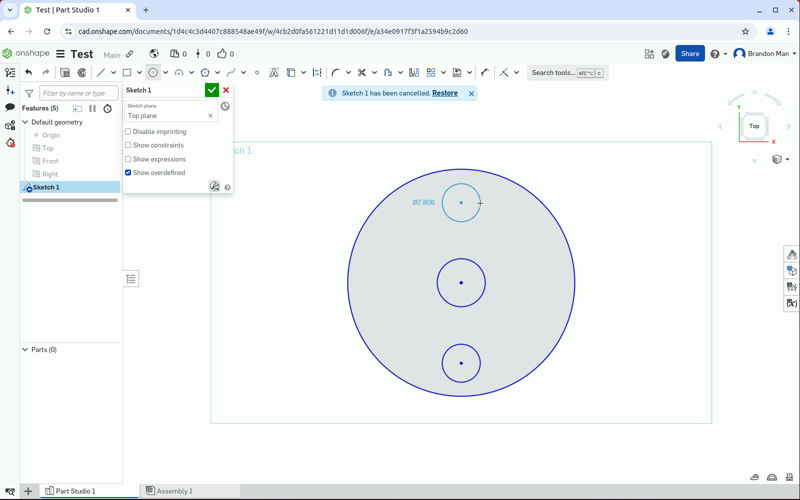
click(480, 202)
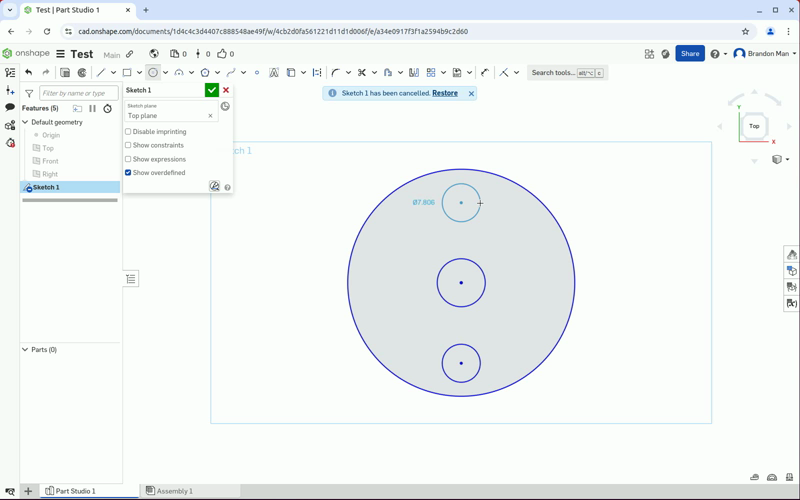
key(esc)
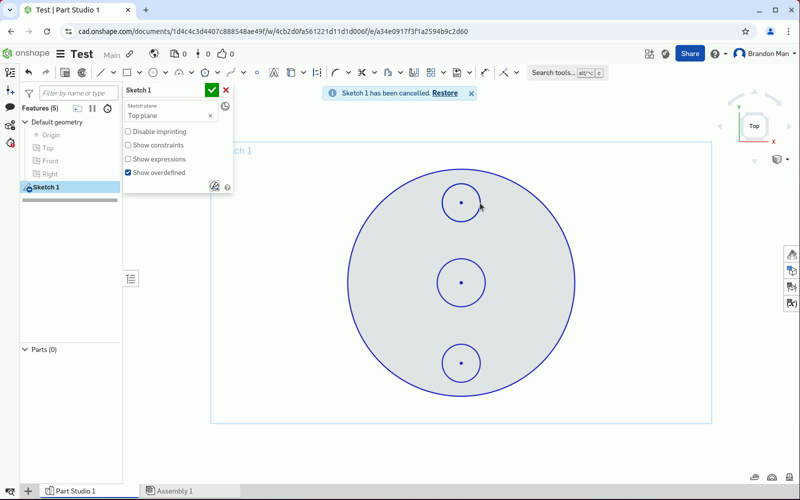
key(l)
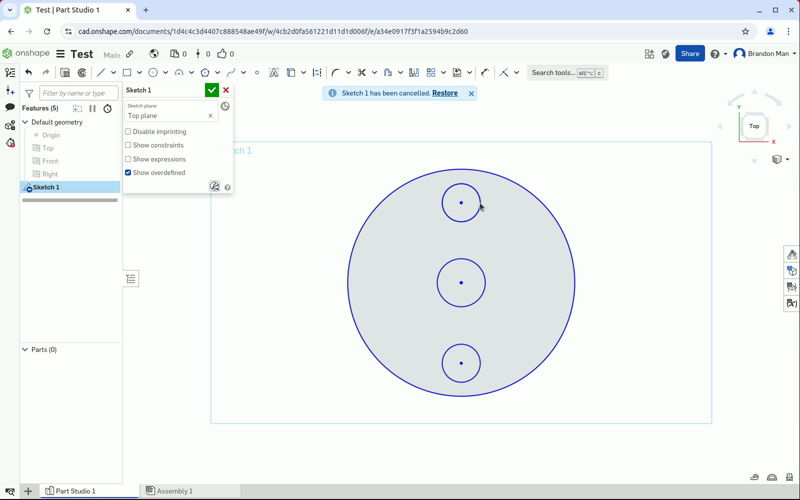
key_down(shift)
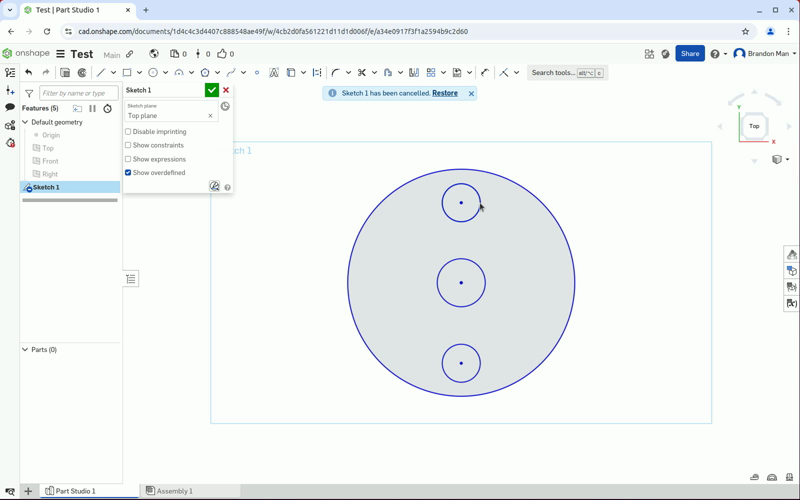
mouse_move(501, 308)
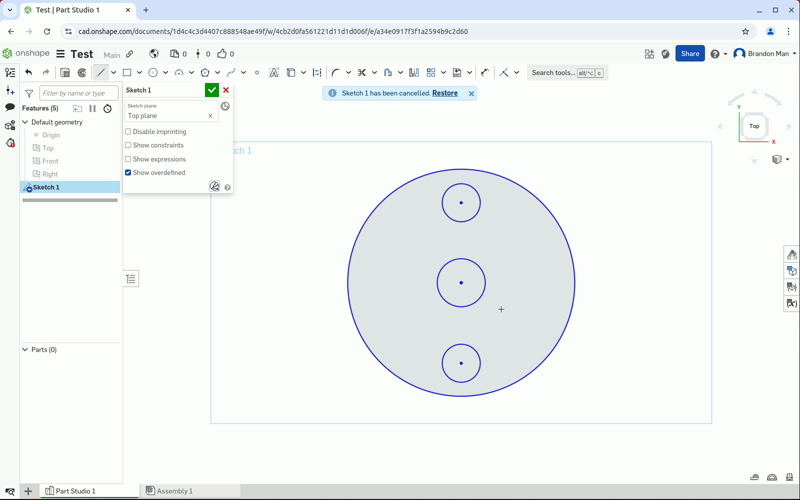
click(501, 308)
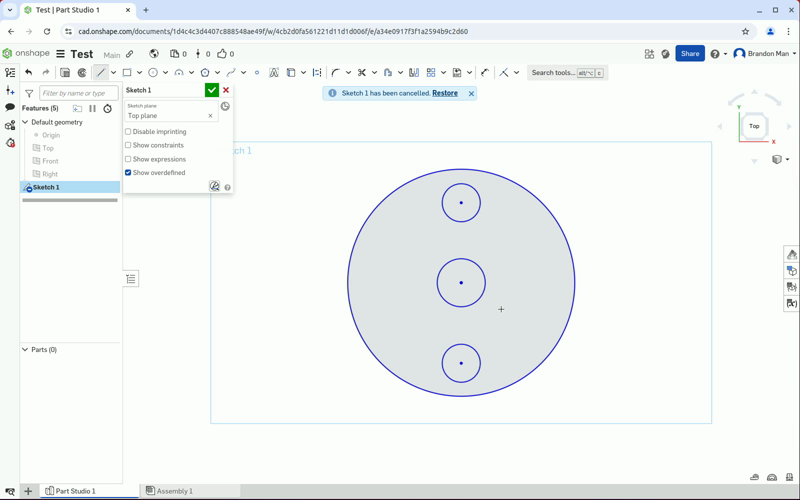
key_up(shift)
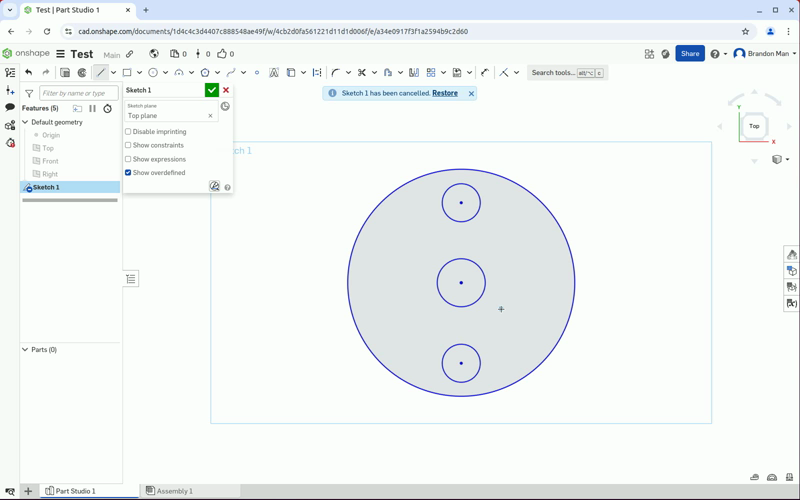
key_down(shift)
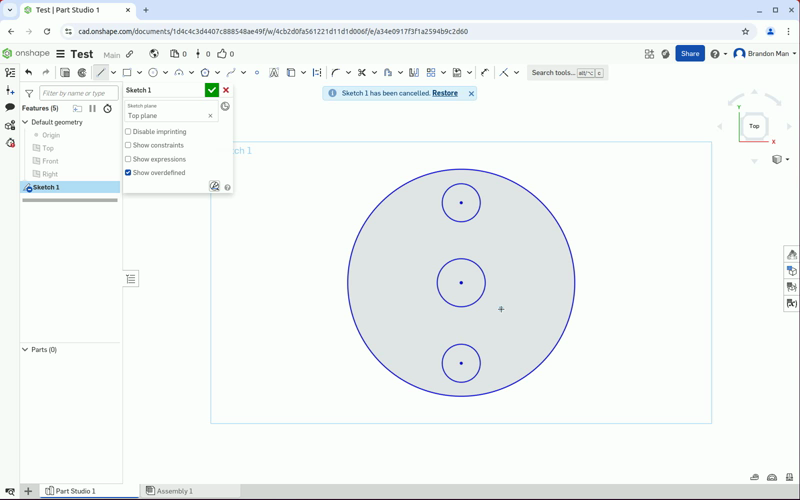
mouse_move(531, 308)
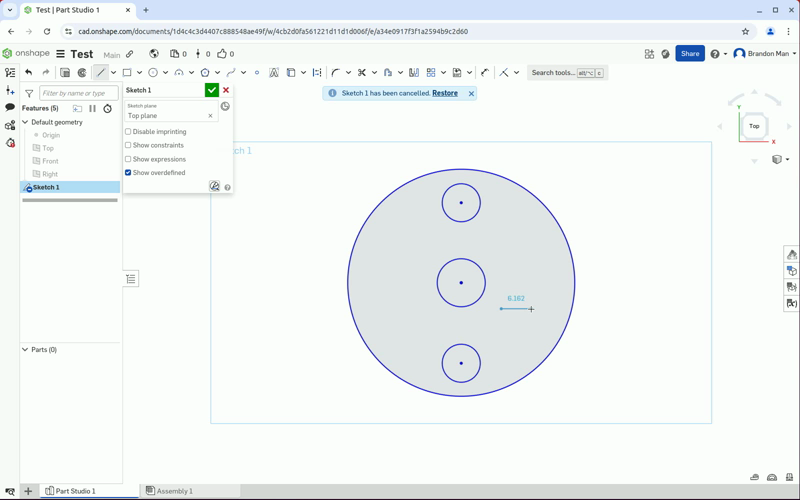
mouse_move(527, 308)
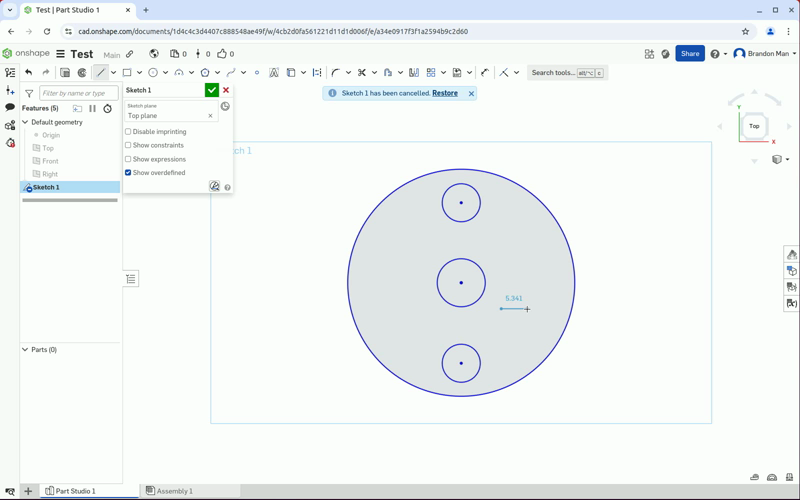
click(527, 308)
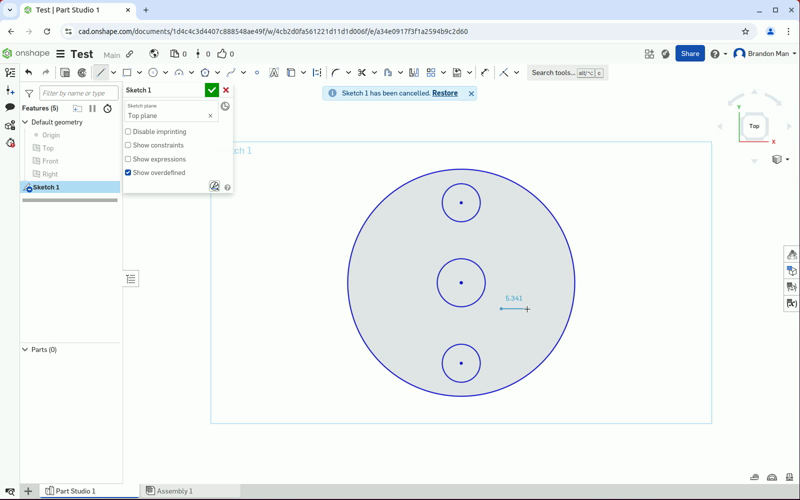
key_up(shift)
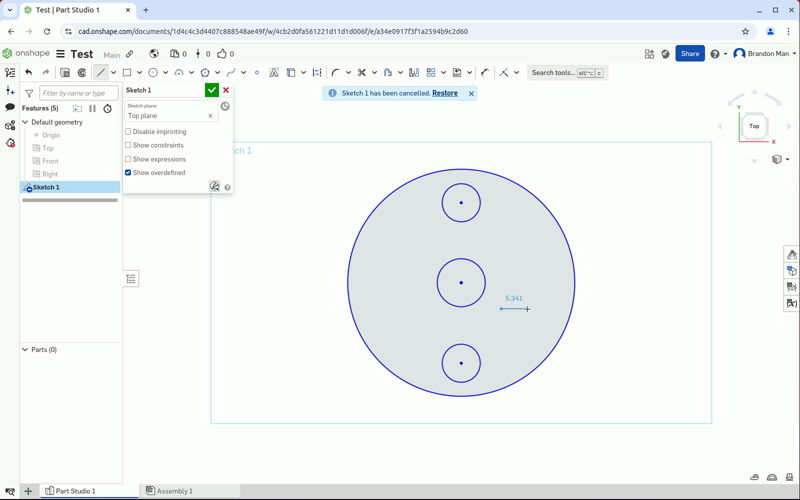
key_down(shift)
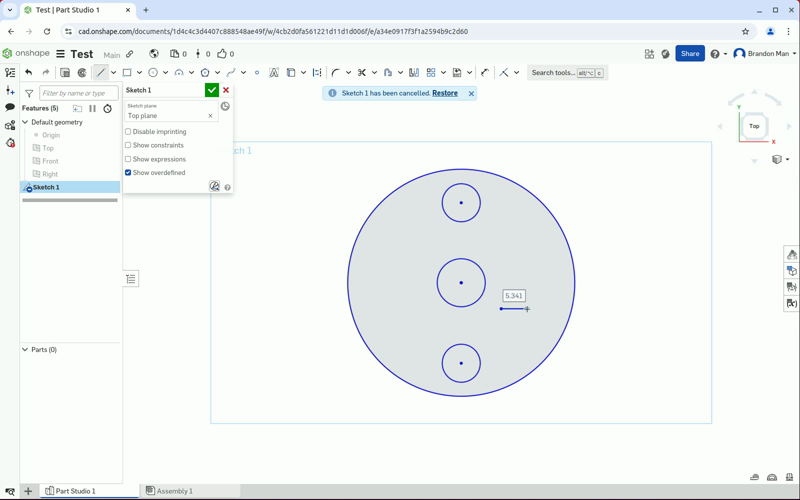
mouse_move(557, 308)
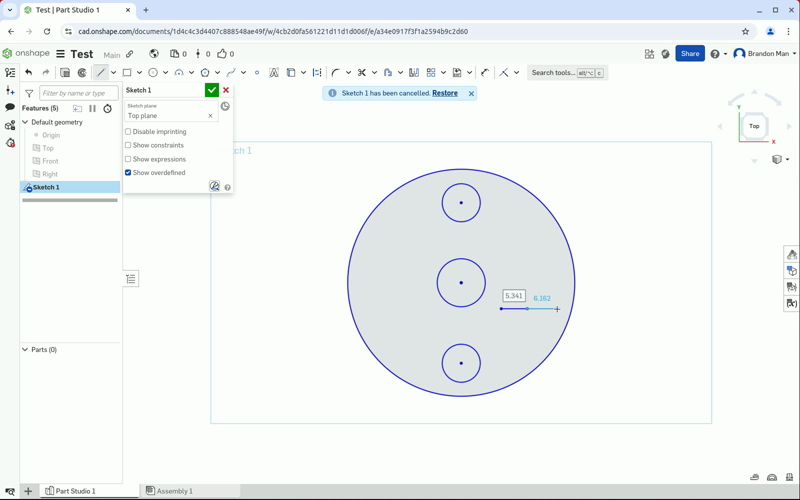
mouse_move(527, 257)
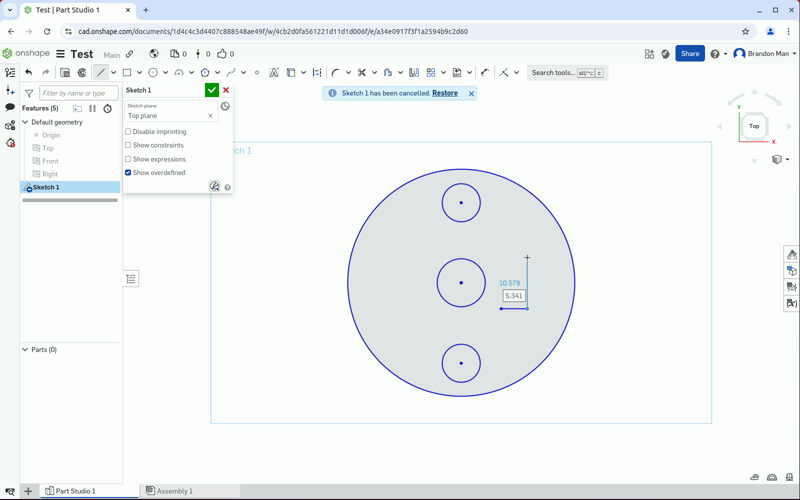
click(527, 257)
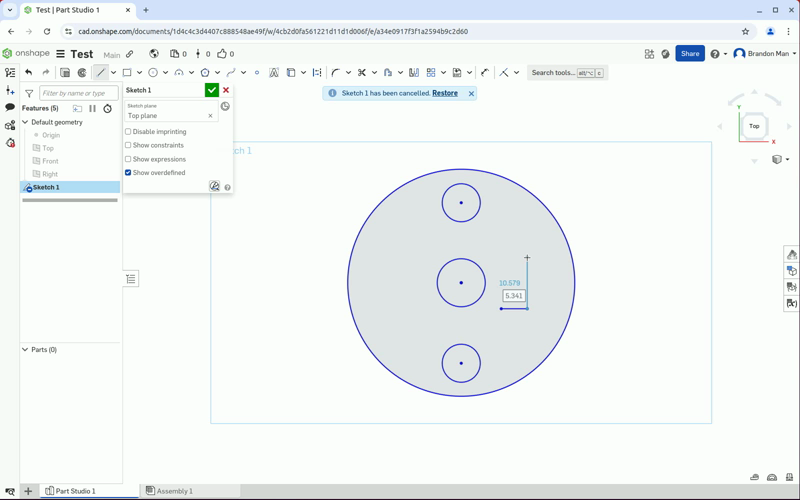
key_up(shift)
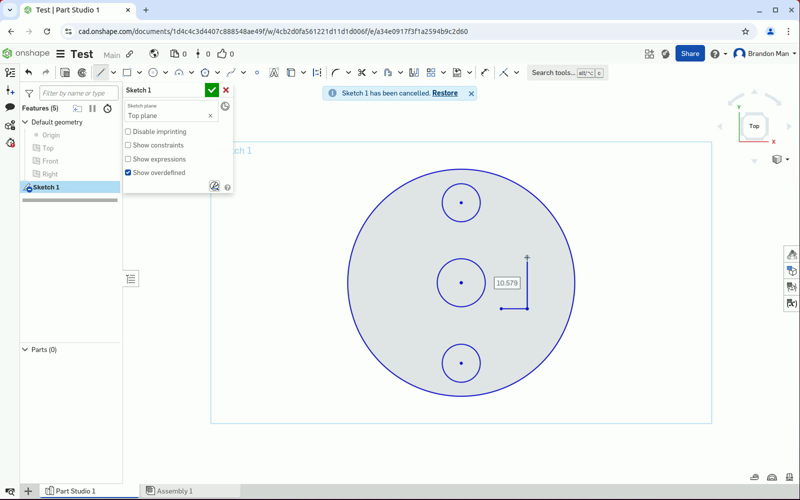
key_down(shift)
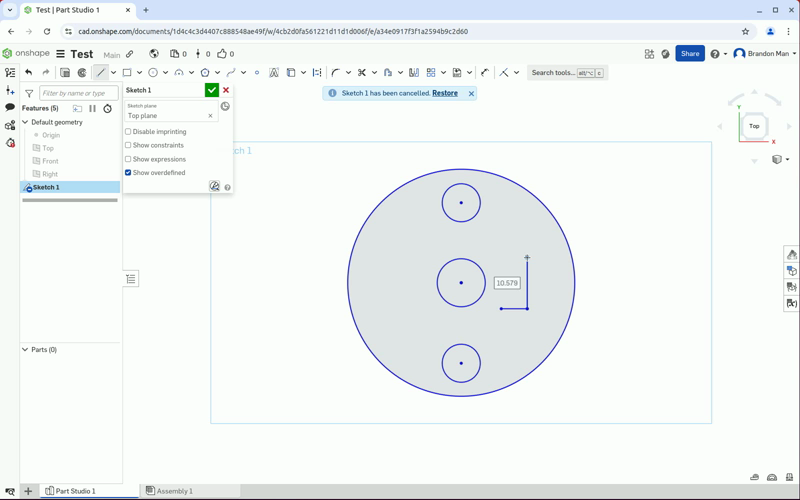
mouse_move(557, 257)
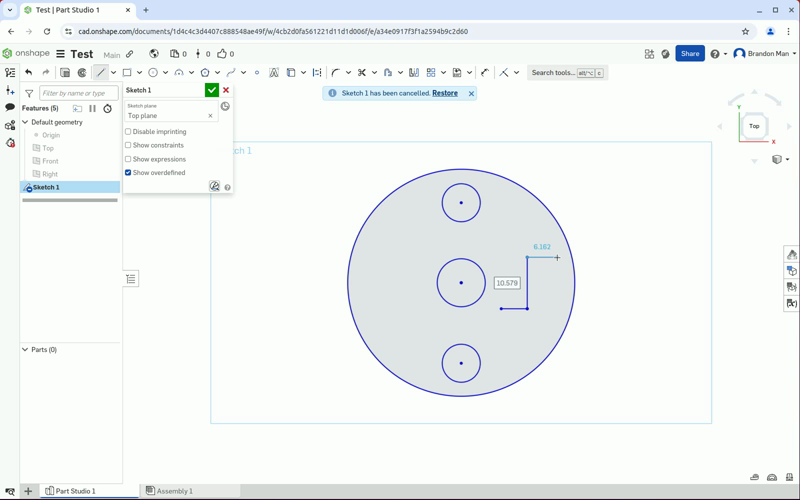
mouse_move(501, 257)
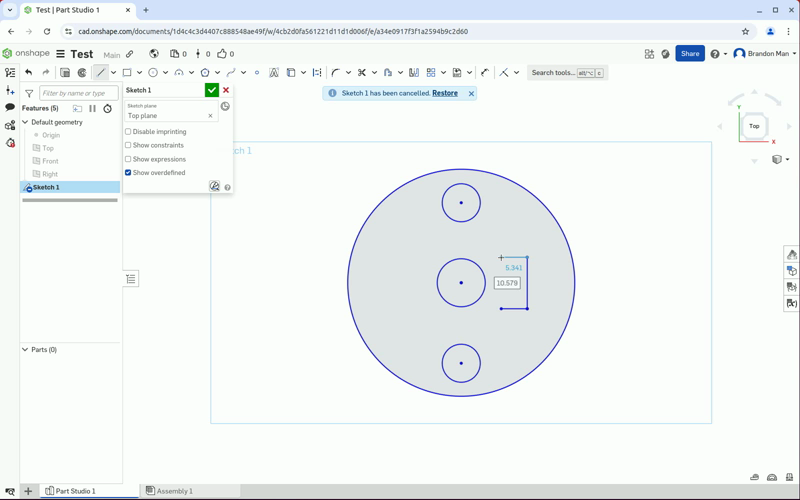
click(501, 257)
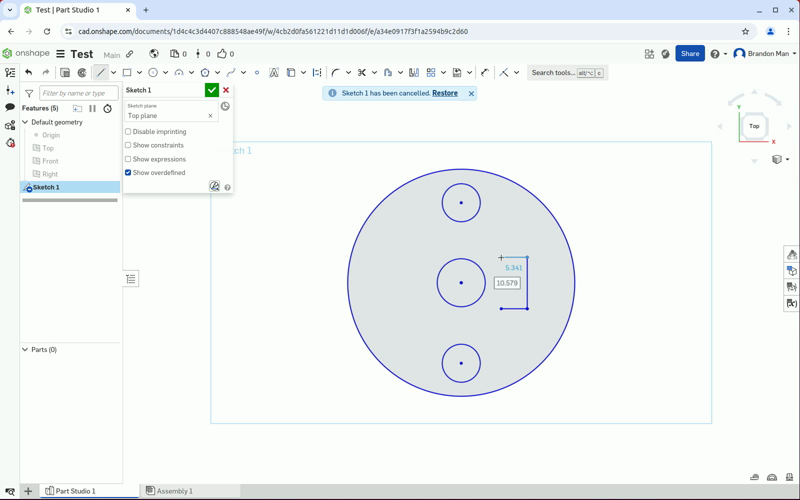
key_up(shift)
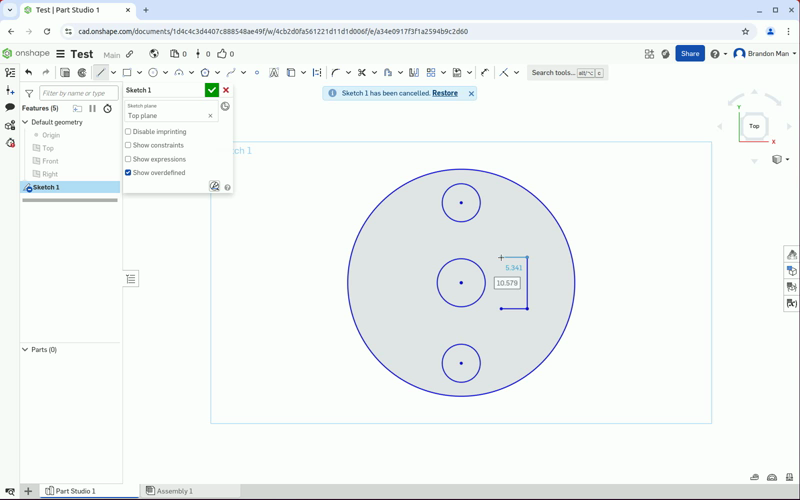
mouse_move(531, 257)
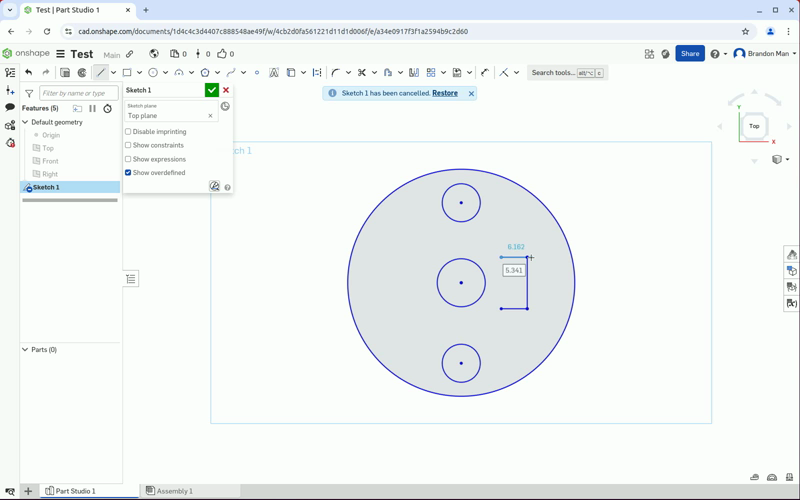
key_down(shift)
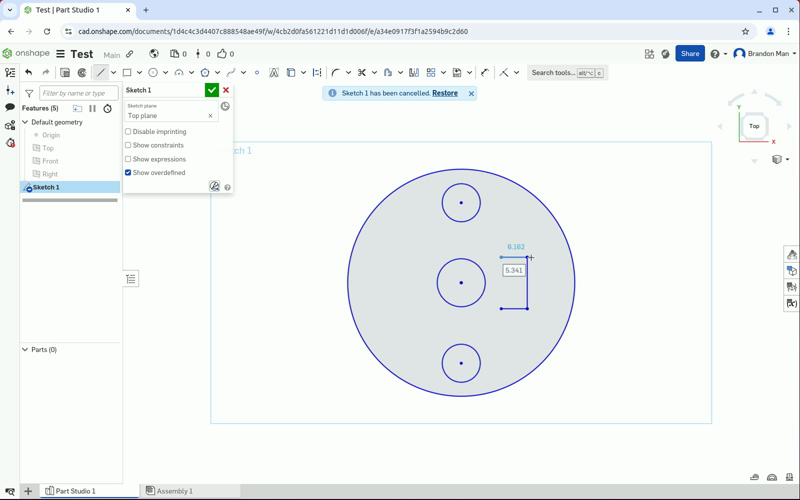
mouse_move(501, 308)
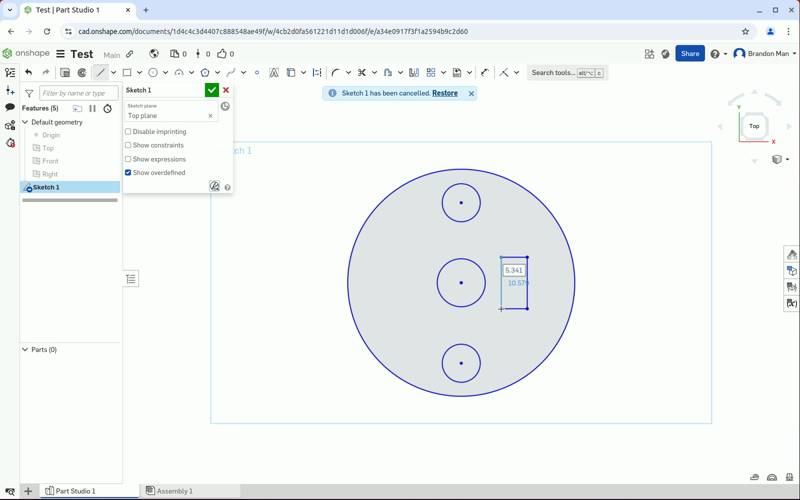
key_up(shift)
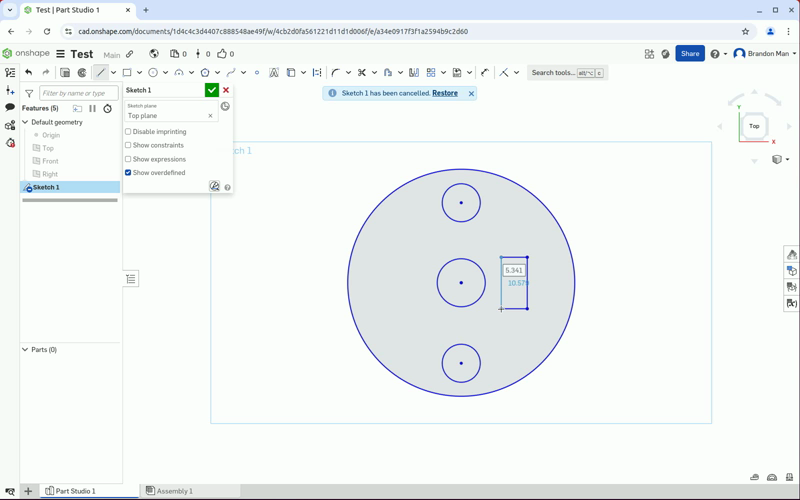
click(501, 308)
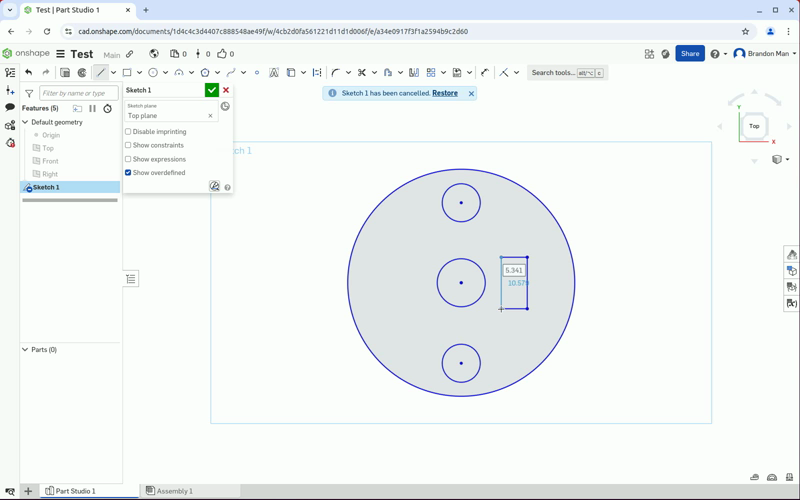
key(esc)
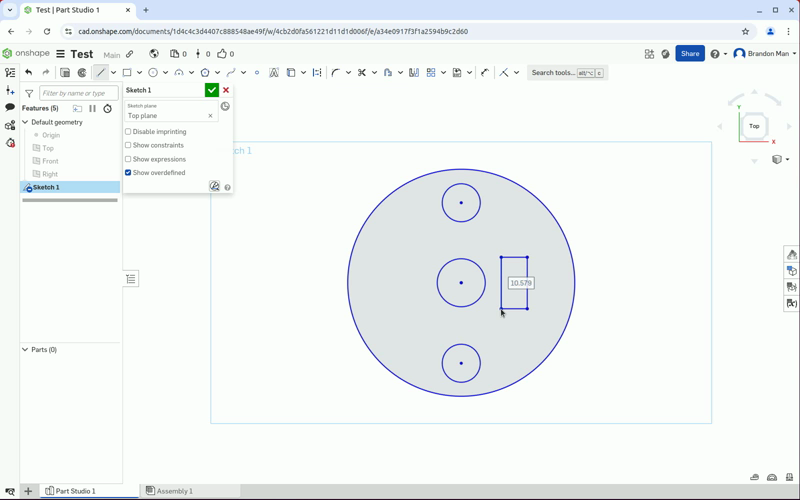
mouse_move(398, 303)
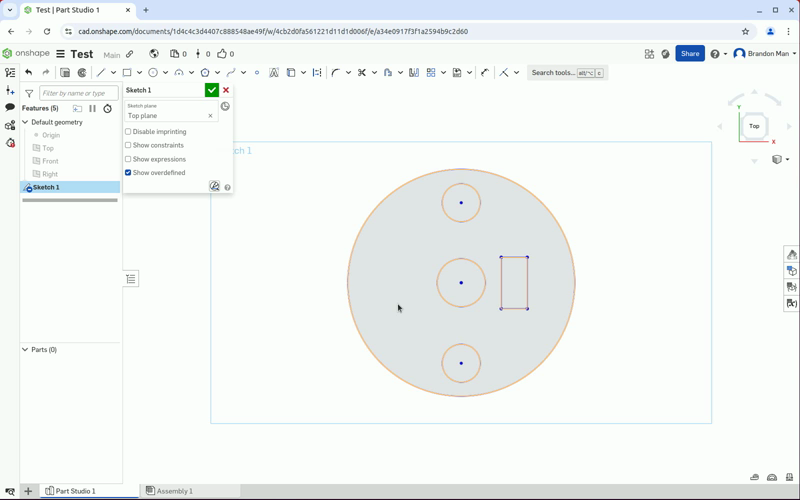
click(398, 303)
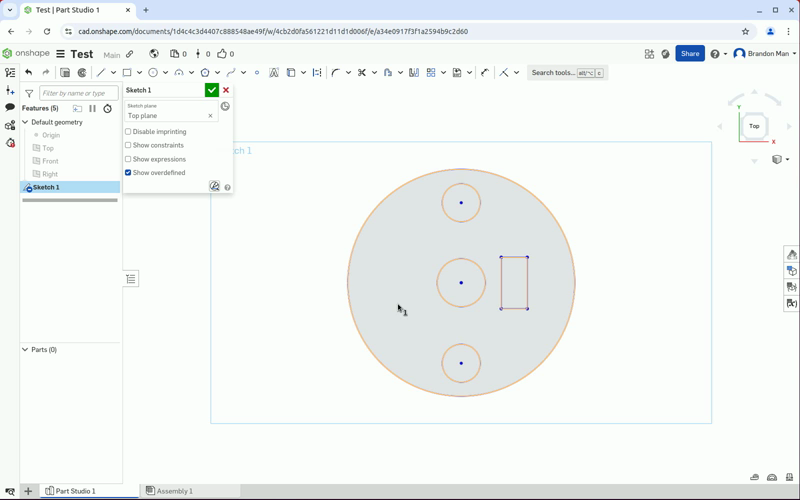
mouse_move(73, 352)
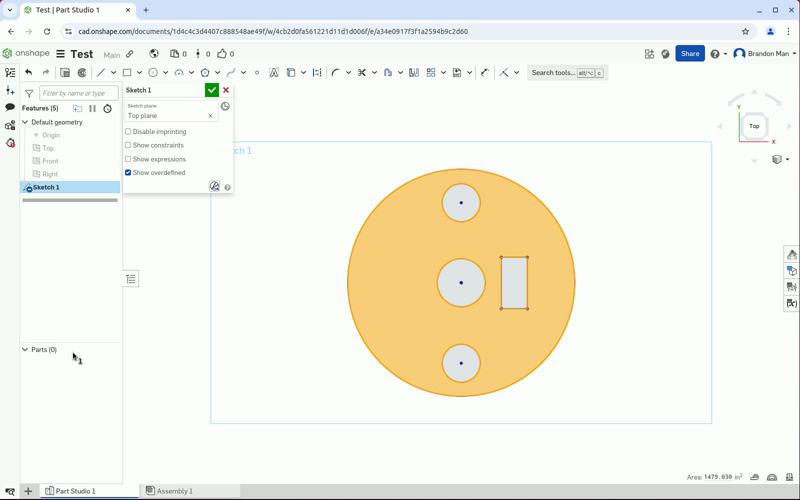
key(shift+y)
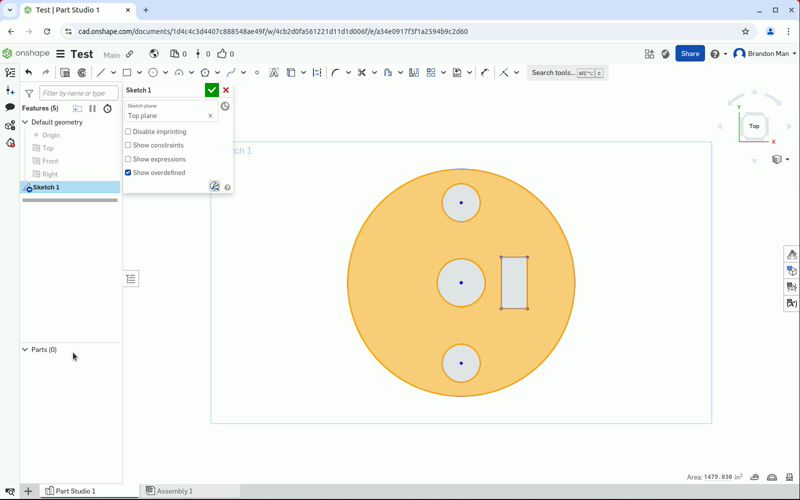
key(shift+e)
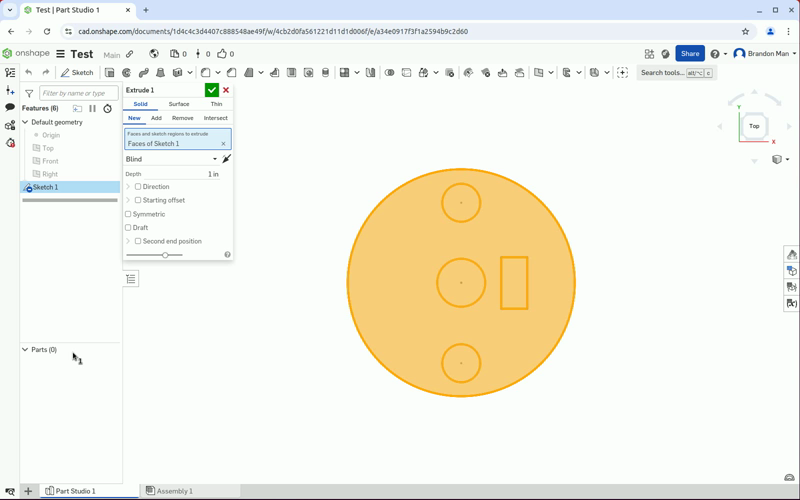
mouse_move(143, 106)
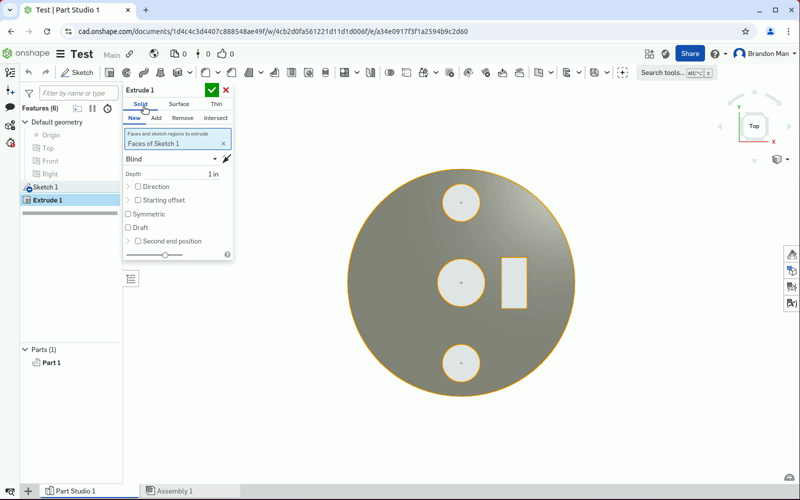
click(143, 106)
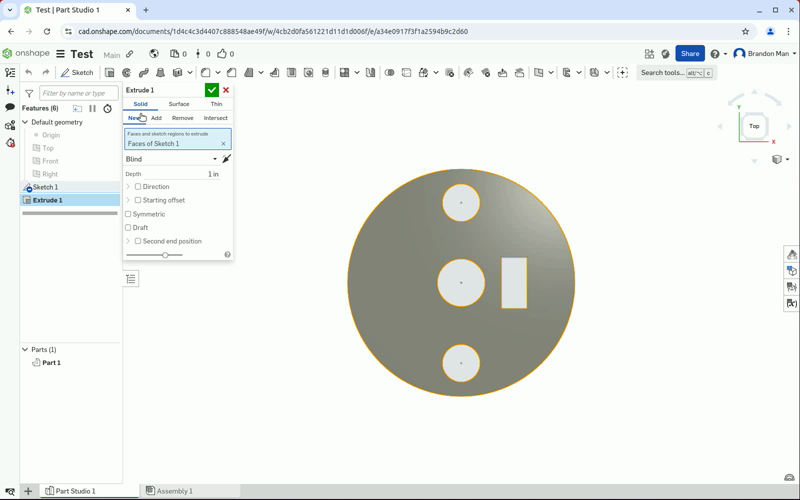
mouse_move(137, 120)
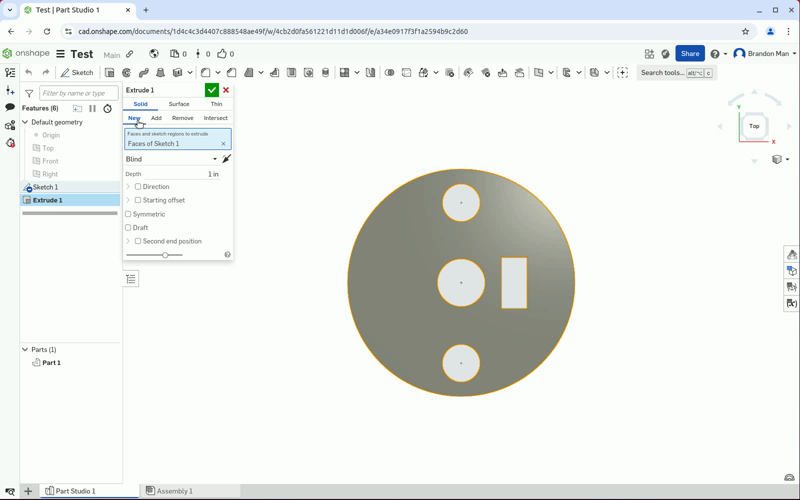
click(137, 120)
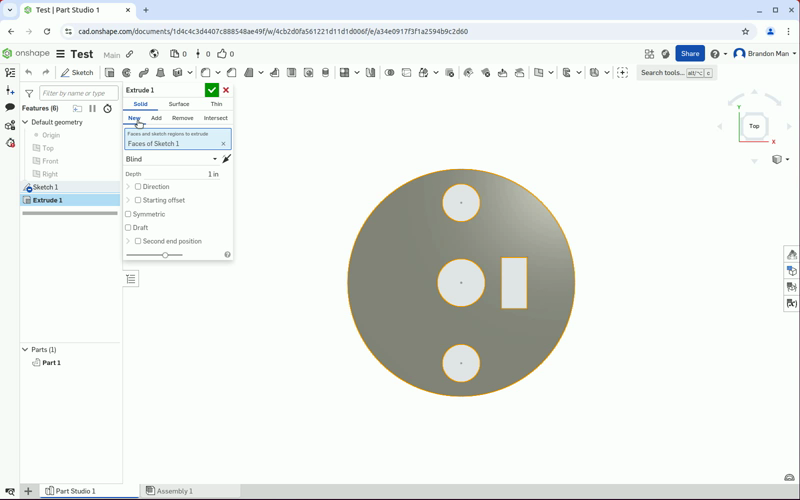
key(tab, 4)
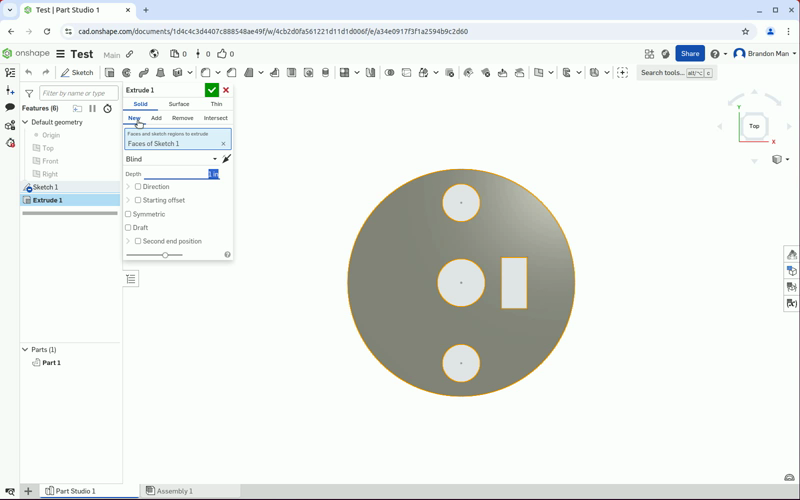
text(11.073)
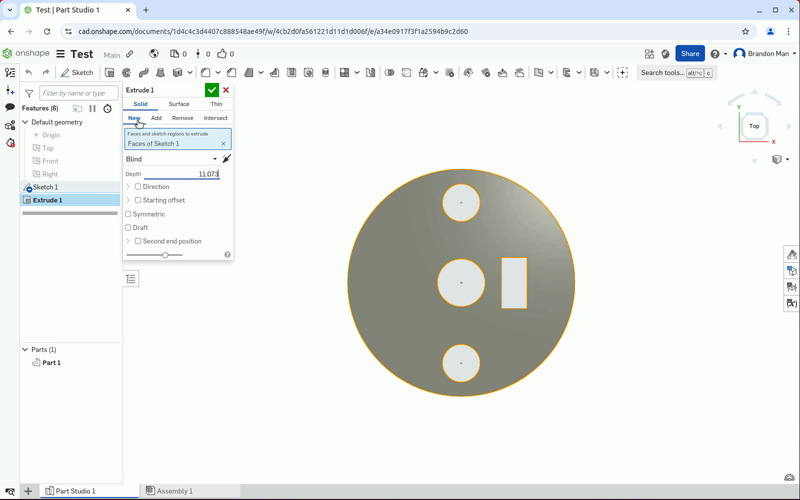
key(enter)
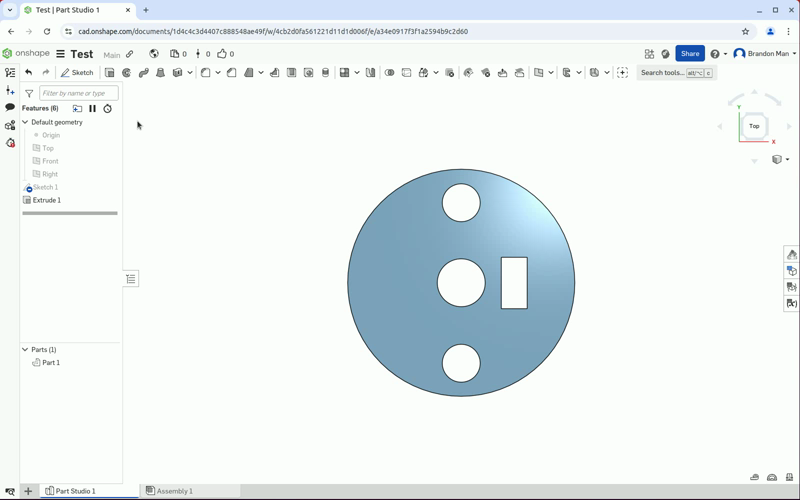
key(shift+h)
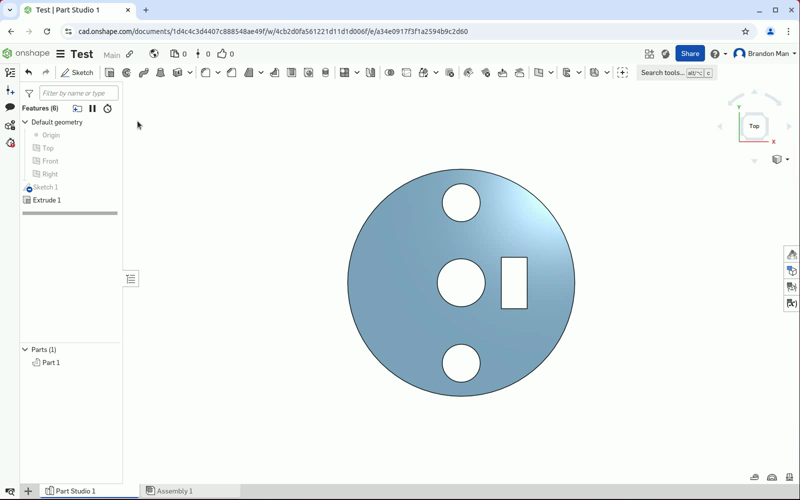
key(shift+h)
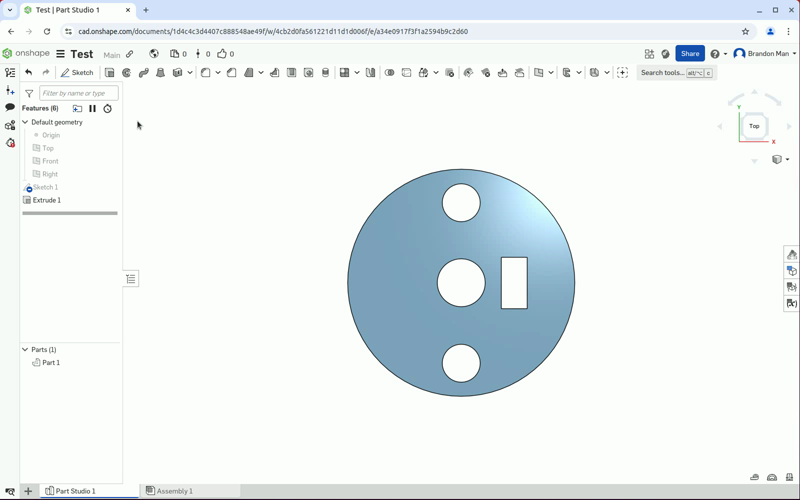
mouse_move(73, 189)
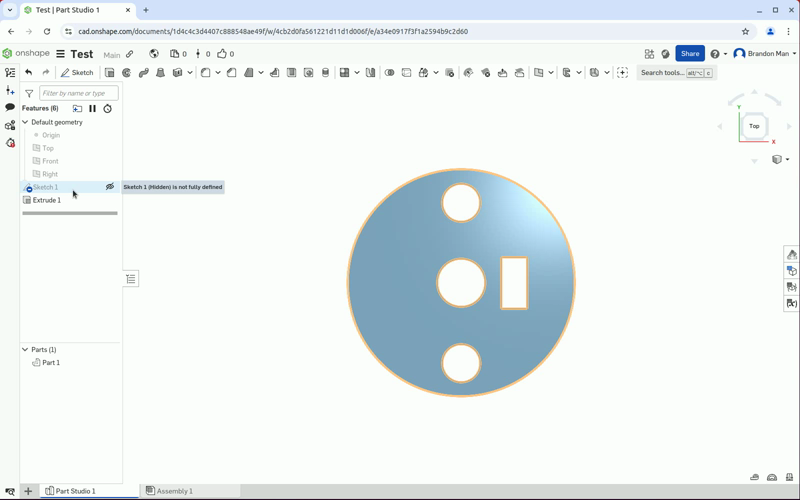
click(73, 189)
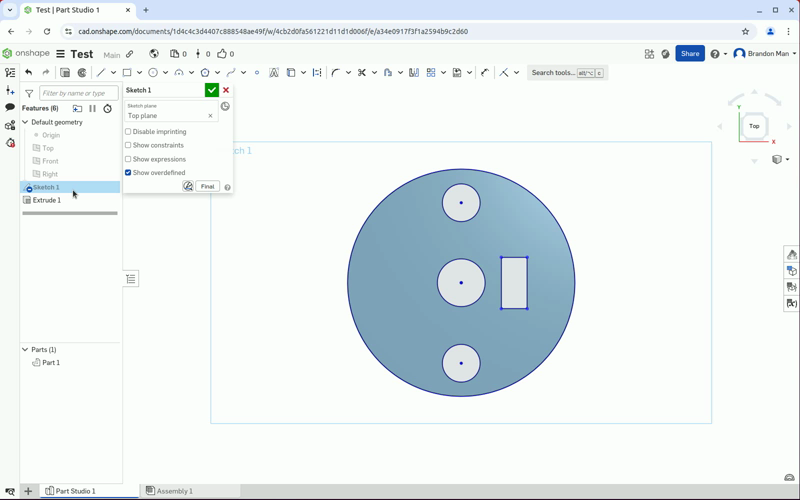
mouse_move(229, 92)
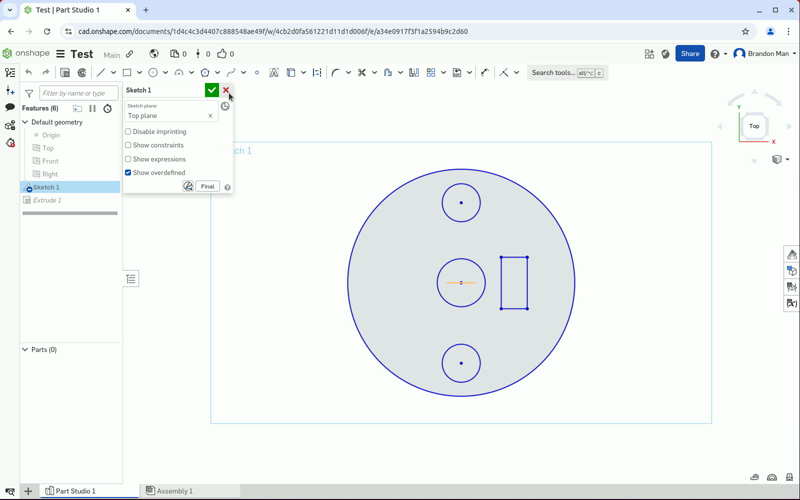
click(229, 92)
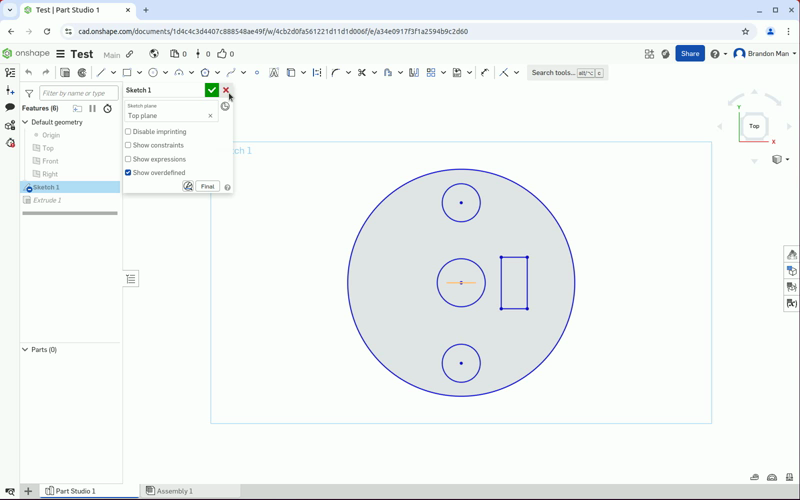
key(shift+s)
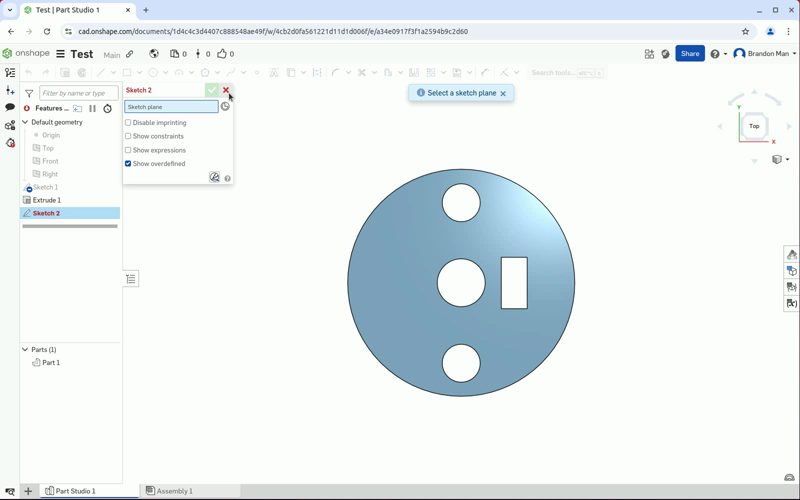
mouse_move(73, 150)
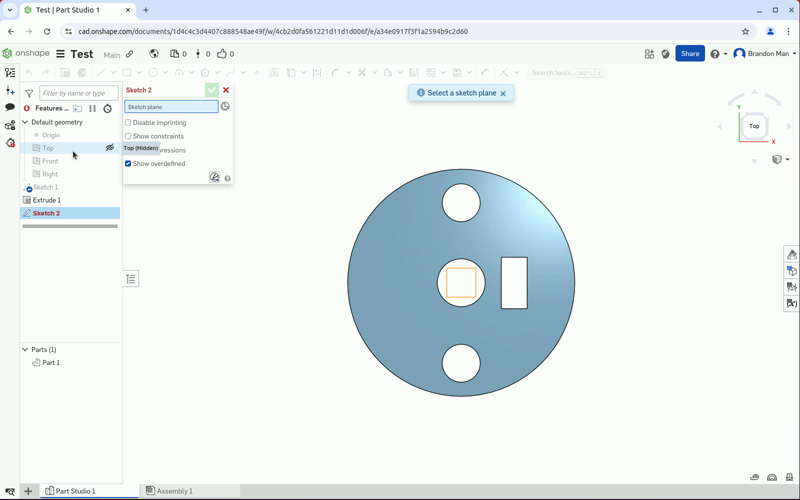
click(73, 150)
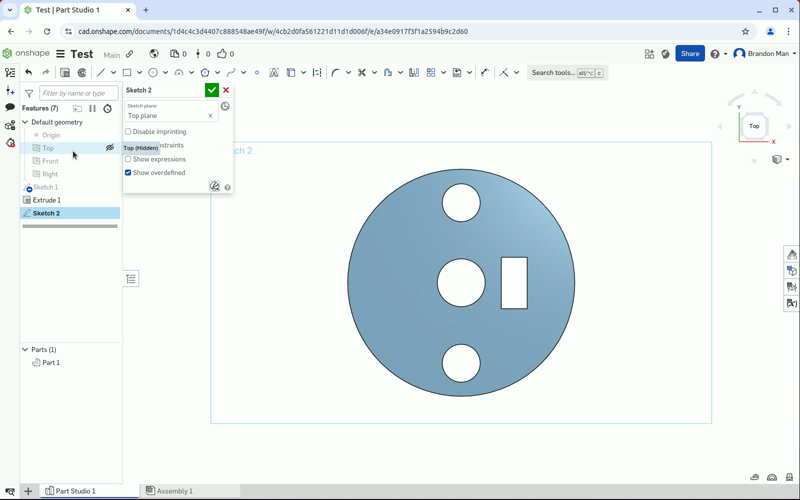
mouse_move(73, 352)
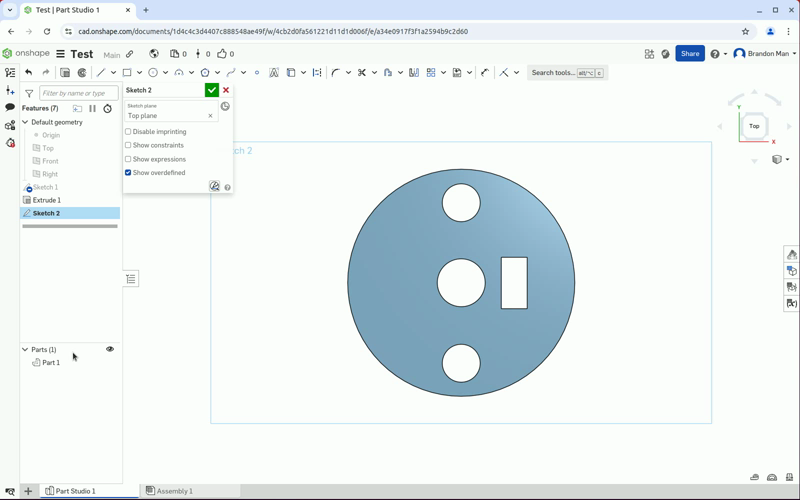
key(y)
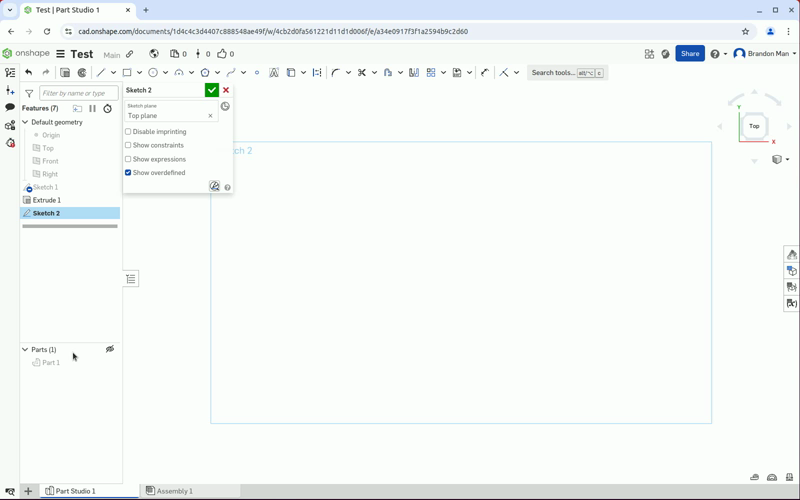
key(c)
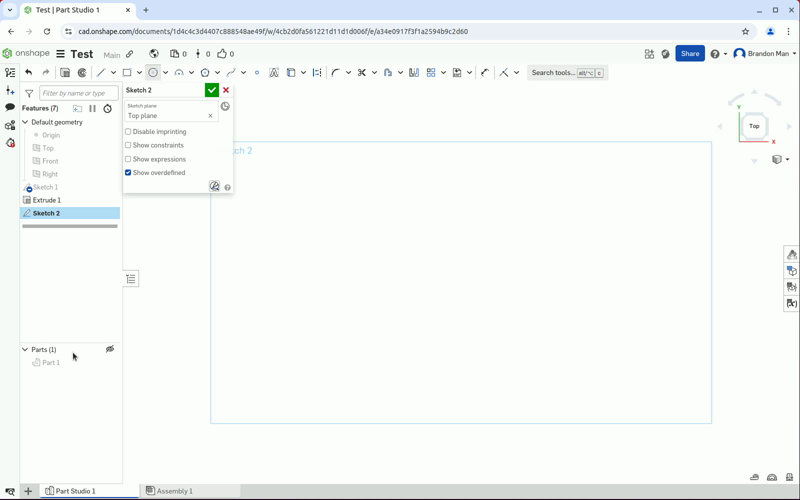
key_down(shift)
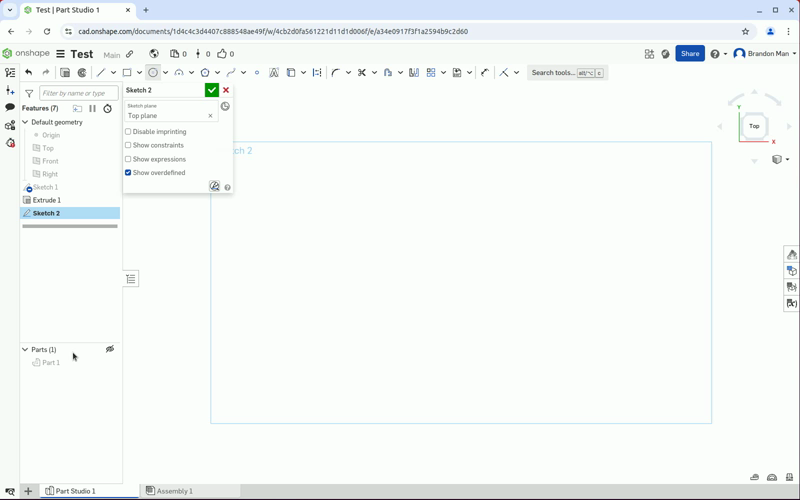
mouse_move(461, 282)
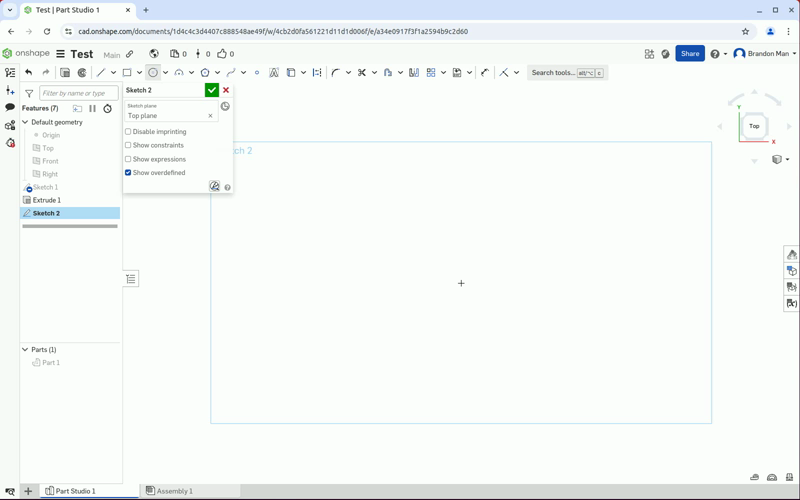
click(461, 282)
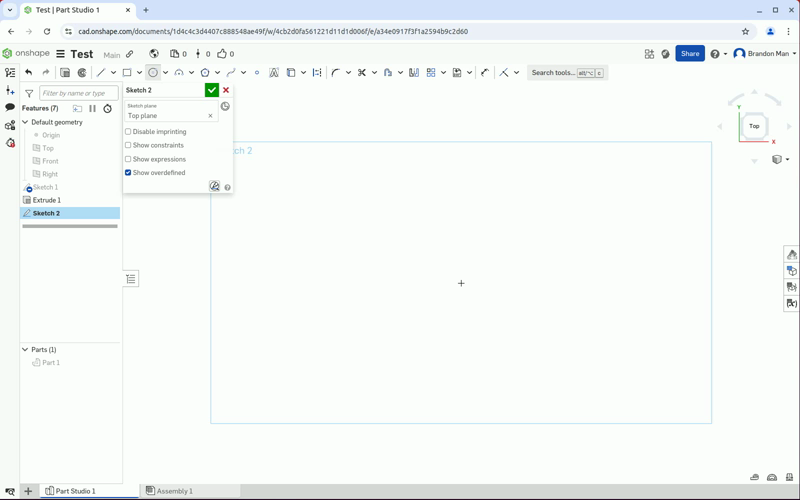
key_up(shift)
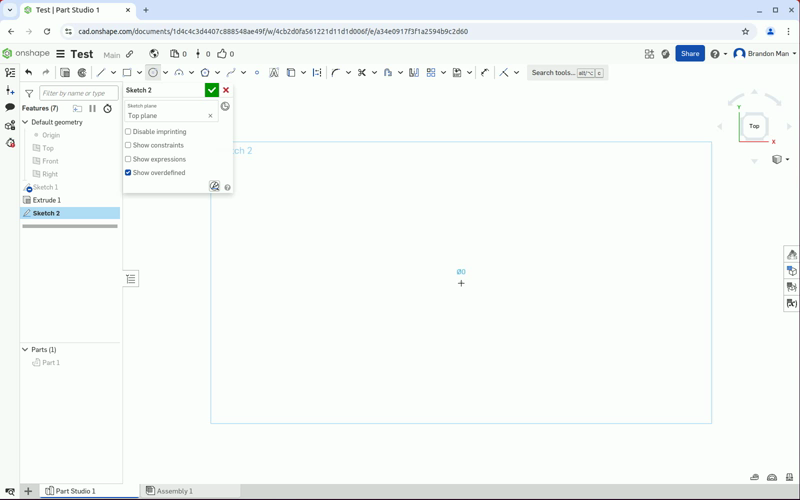
mouse_move(574, 282)
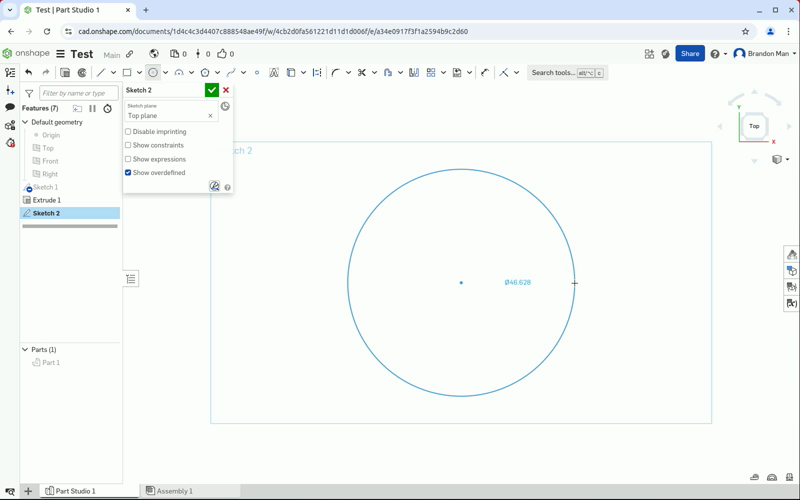
click(574, 282)
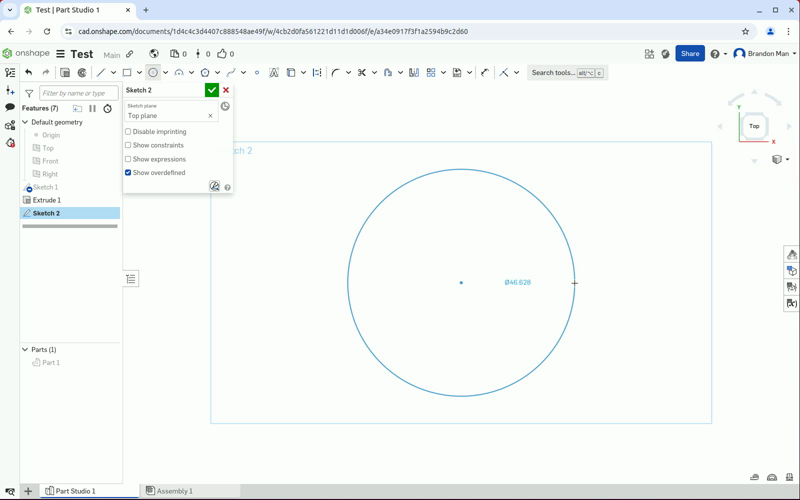
key(esc)
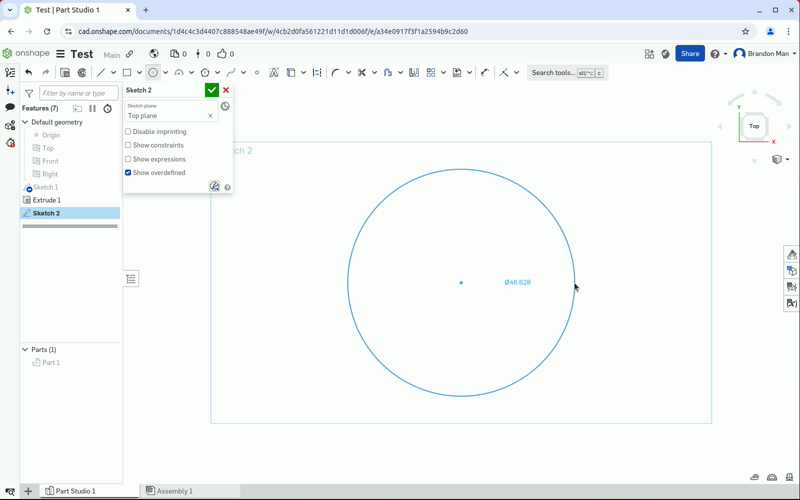
key(c)
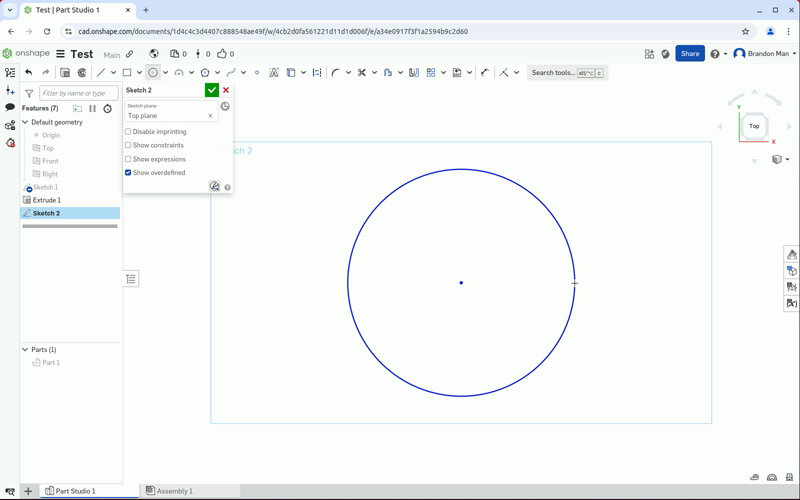
key_down(shift)
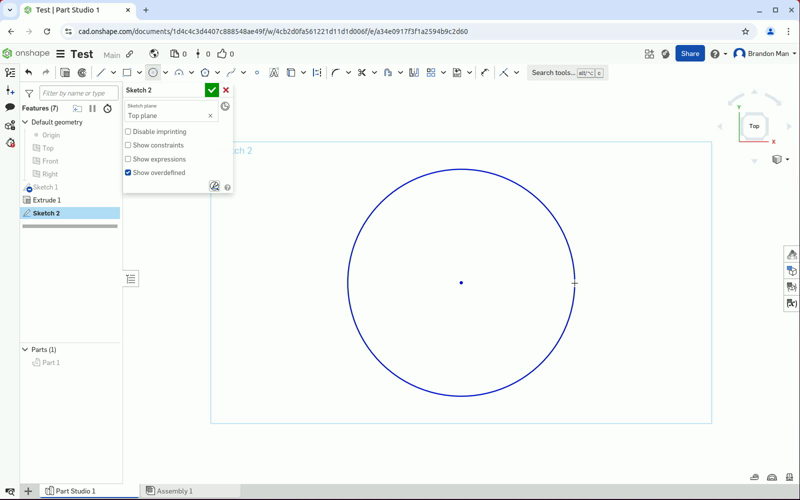
mouse_move(461, 282)
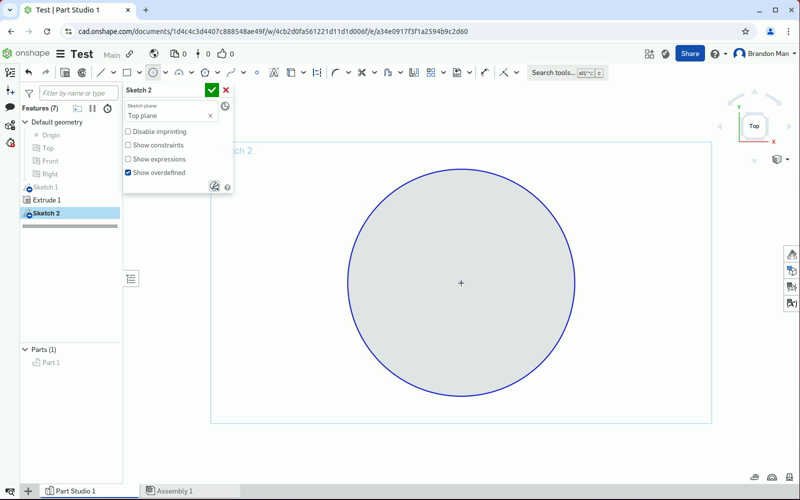
click(461, 282)
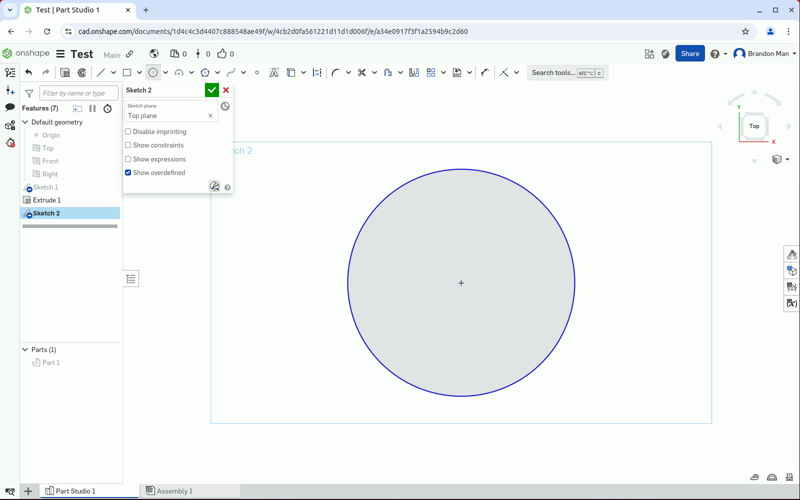
key_up(shift)
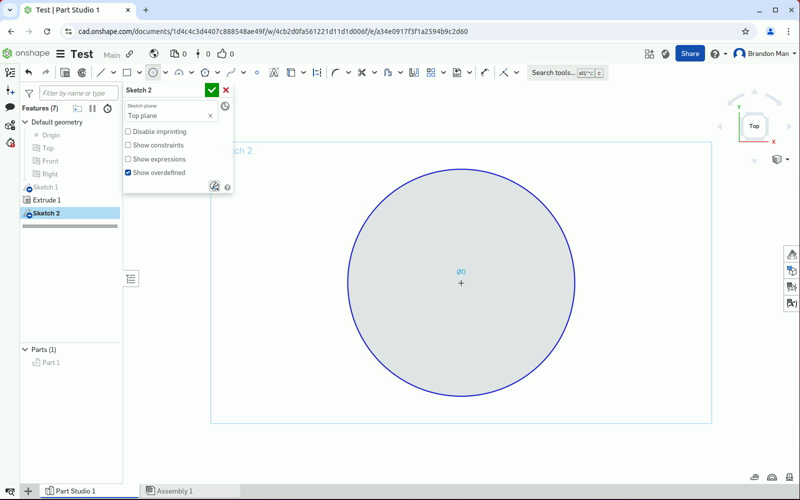
mouse_move(485, 282)
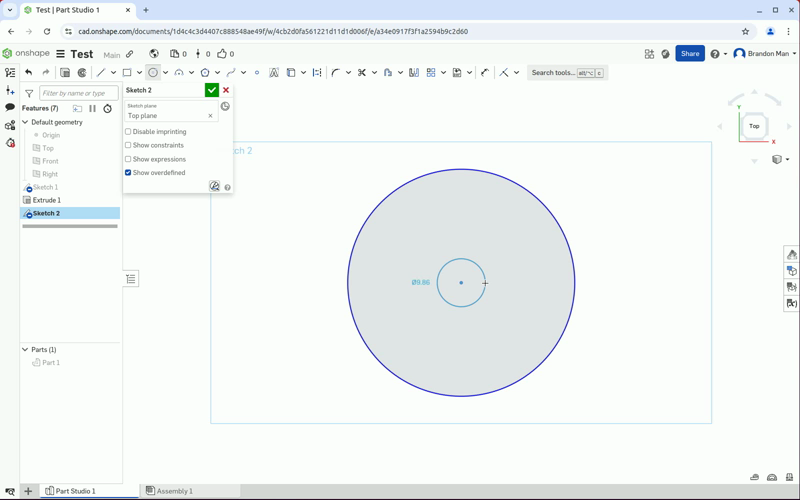
click(485, 282)
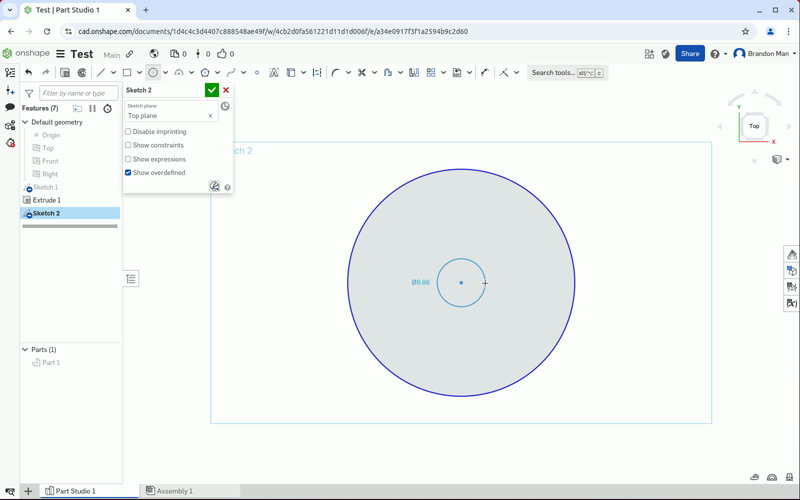
key(esc)
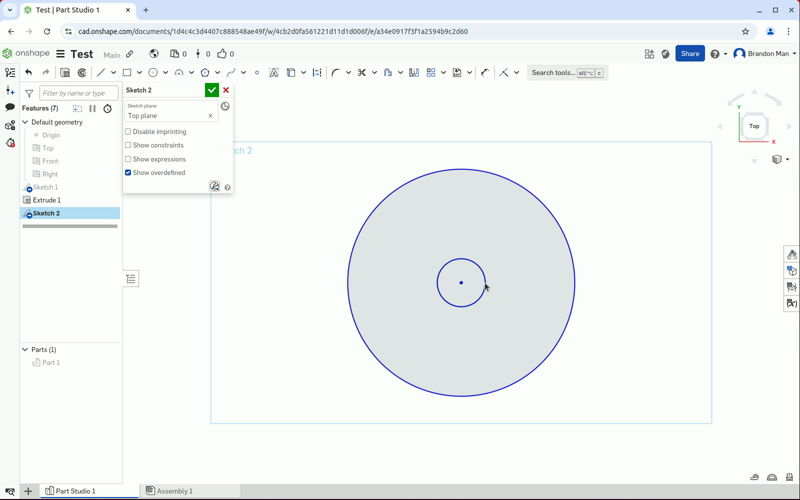
key(c)
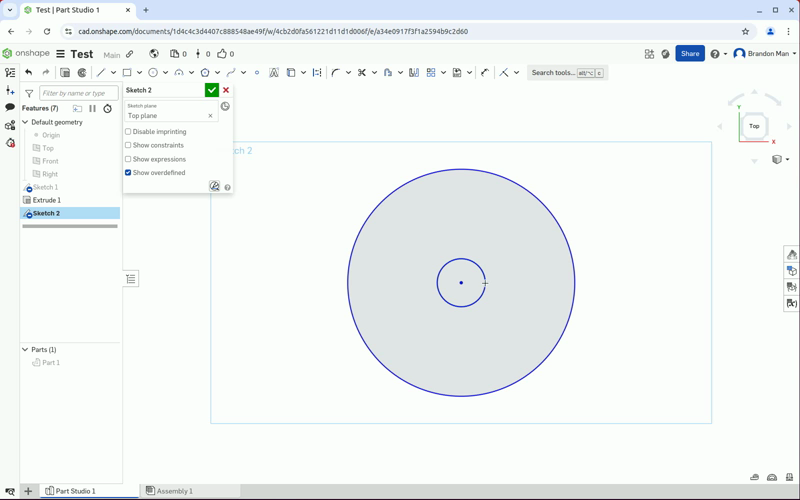
key_down(shift)
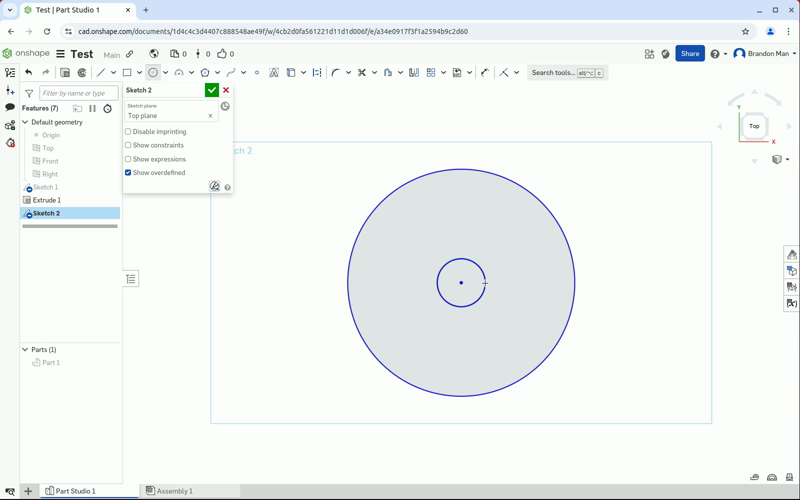
mouse_move(461, 363)
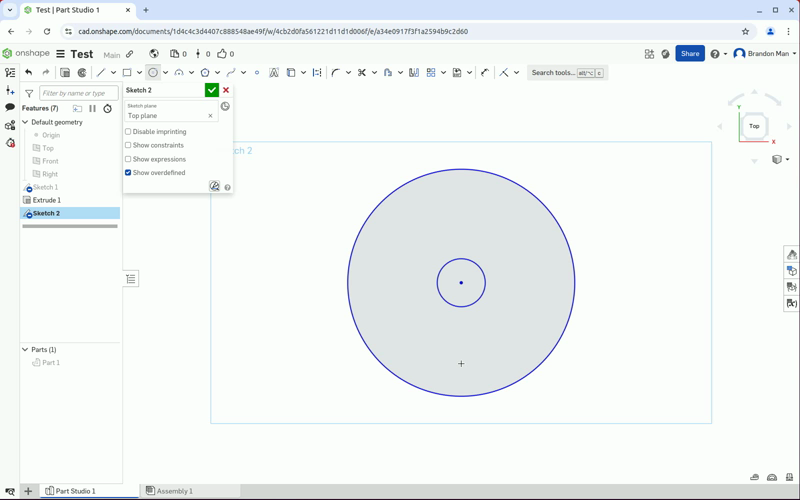
click(461, 363)
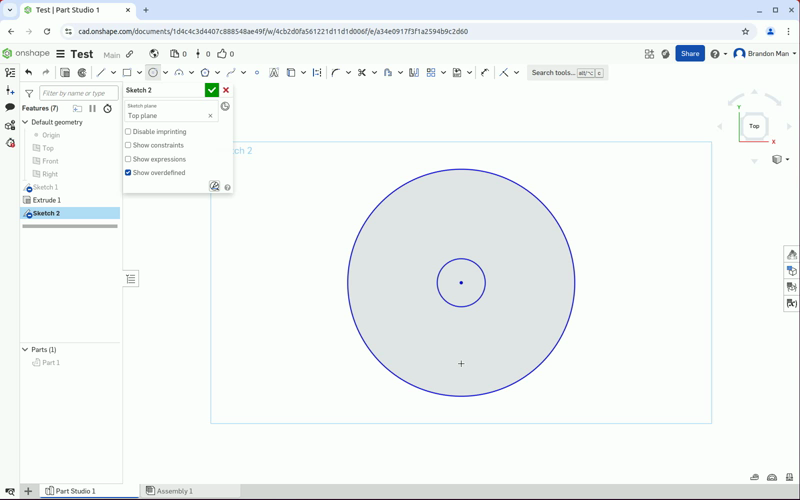
key_up(shift)
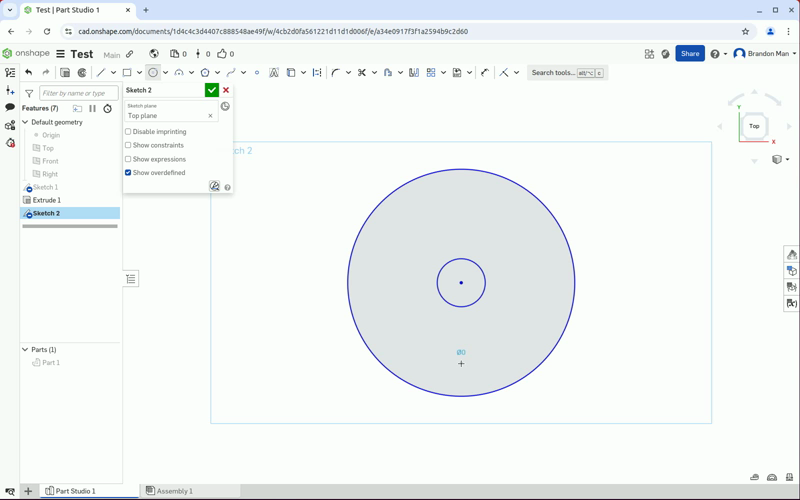
mouse_move(480, 363)
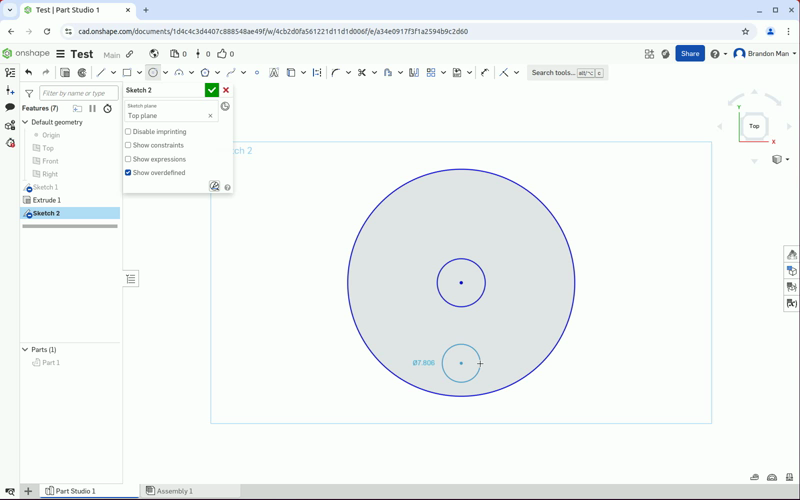
click(480, 363)
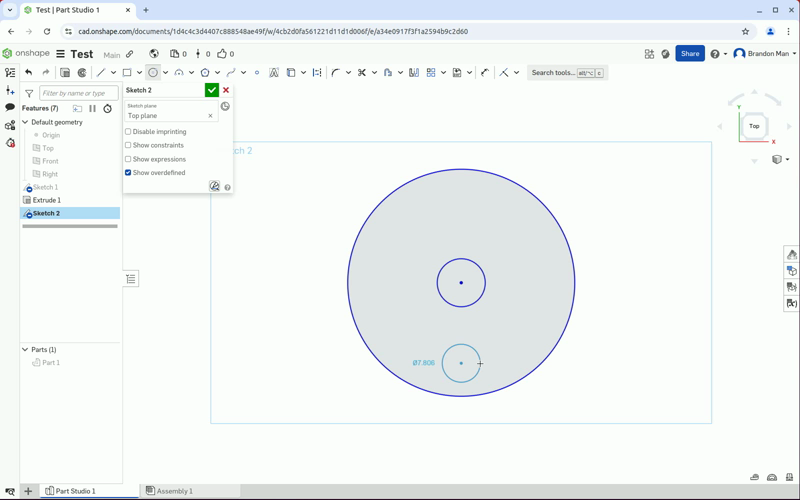
key(esc)
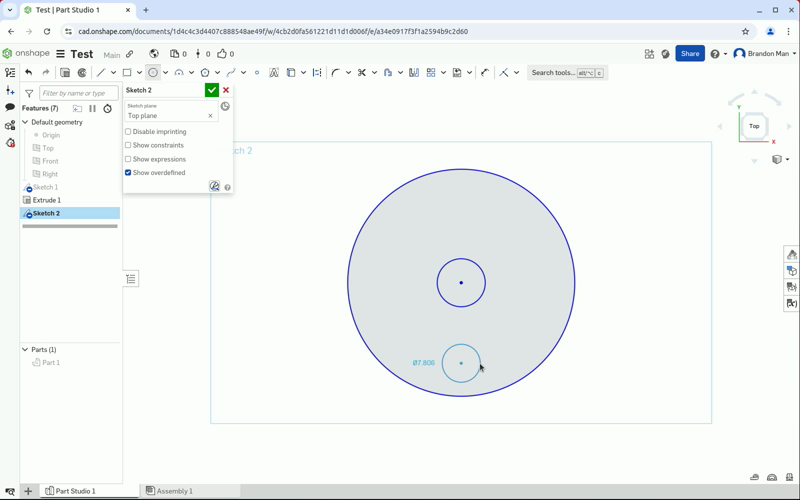
key(c)
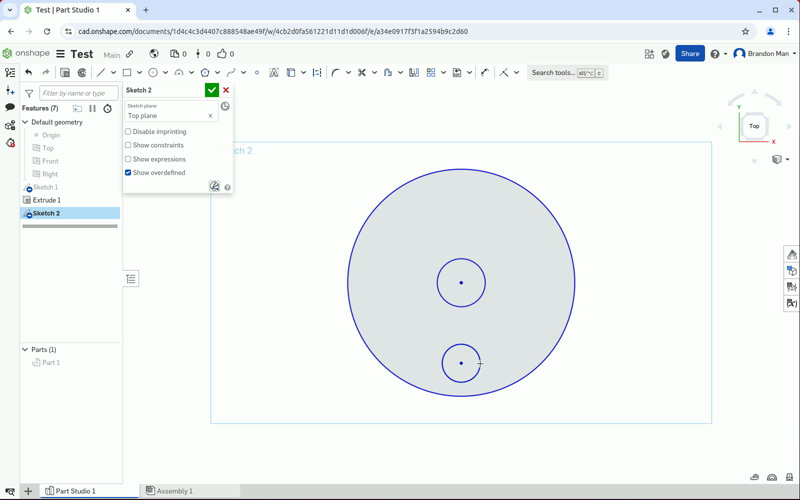
key_down(shift)
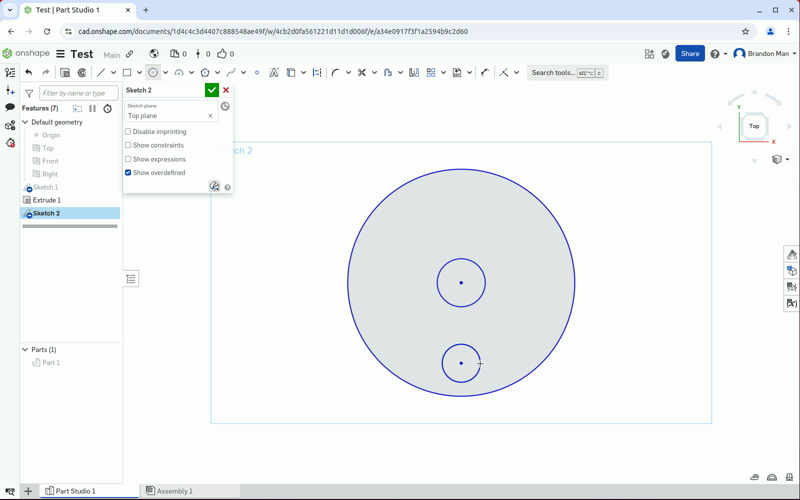
mouse_move(461, 202)
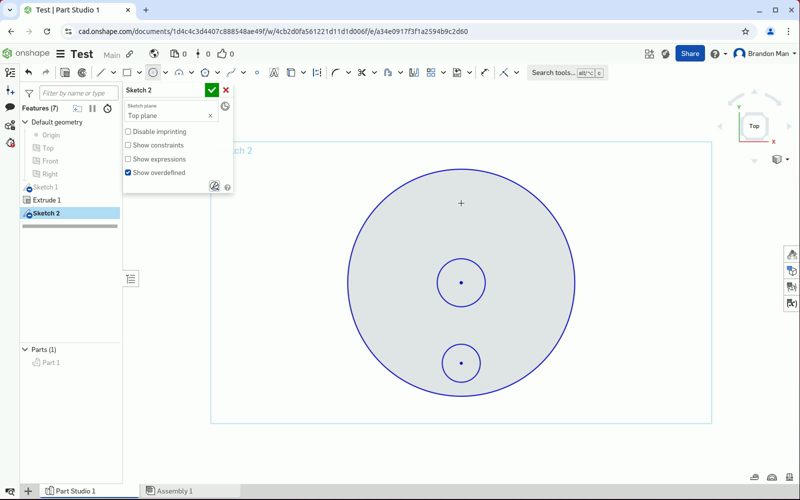
click(461, 202)
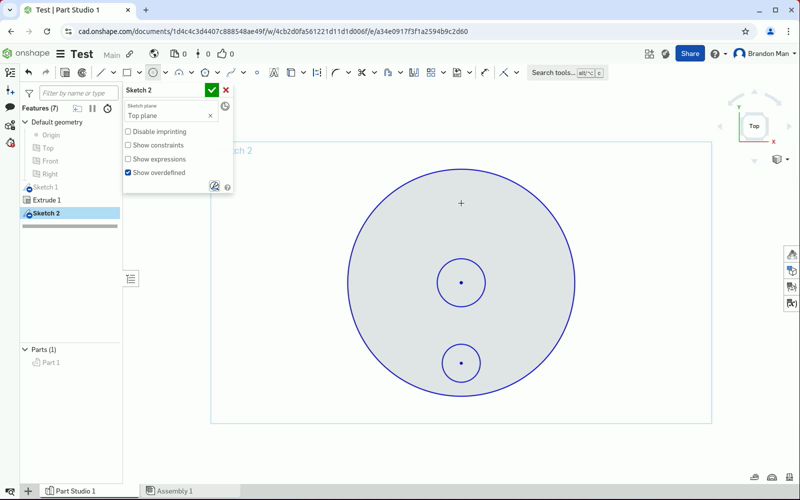
key_up(shift)
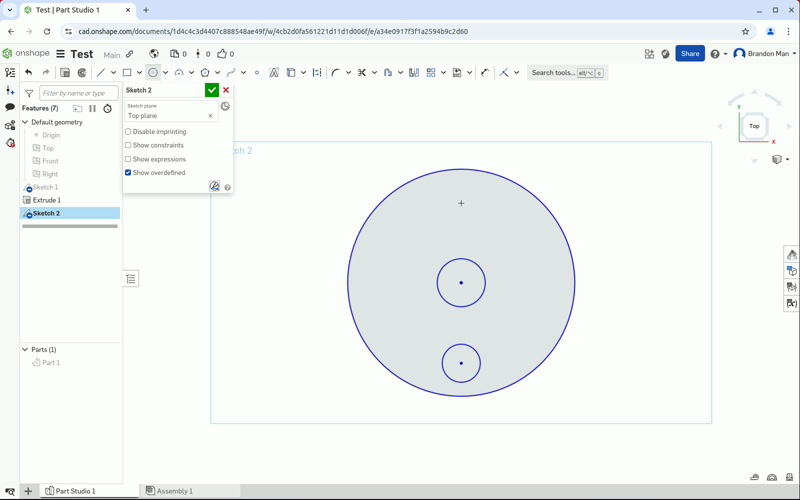
mouse_move(480, 202)
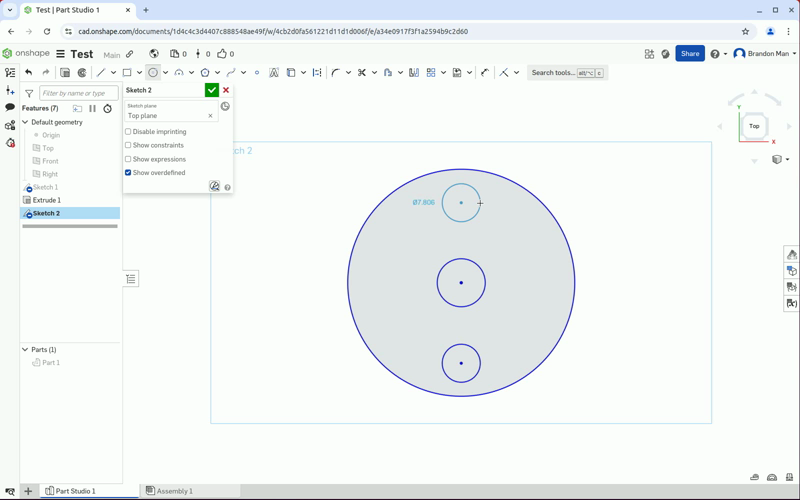
click(480, 202)
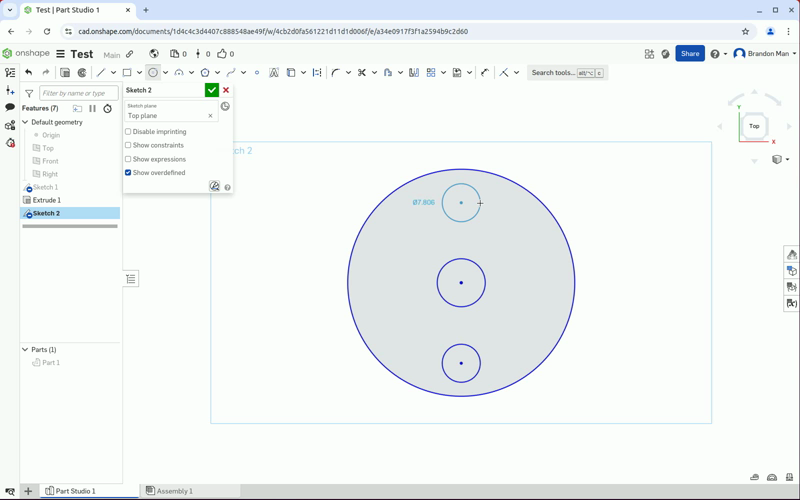
key(esc)
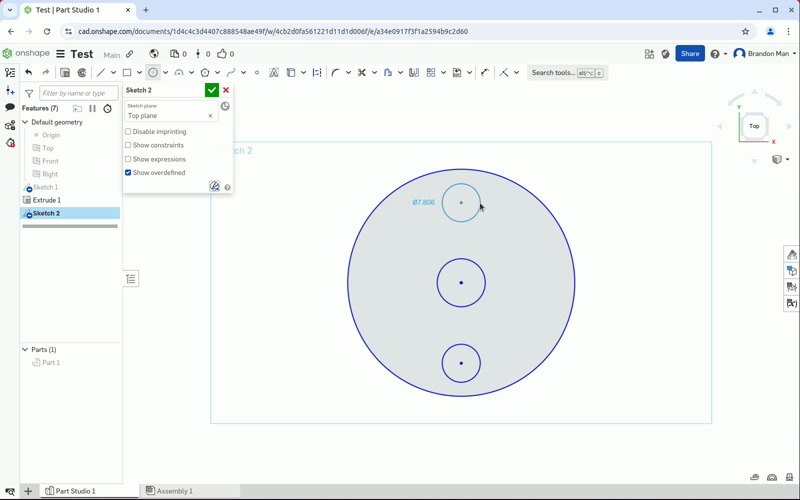
key(l)
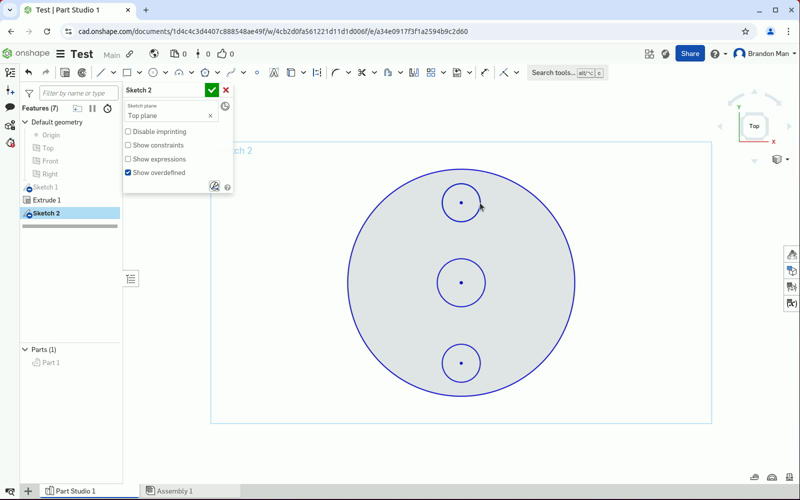
key_down(shift)
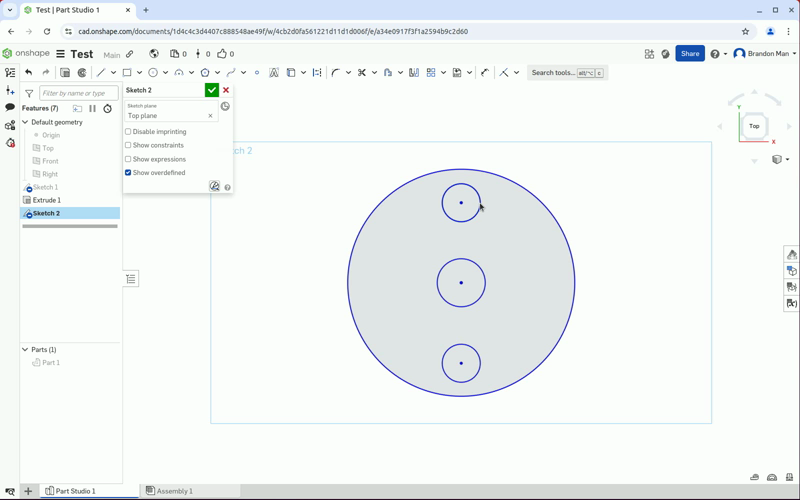
mouse_move(501, 308)
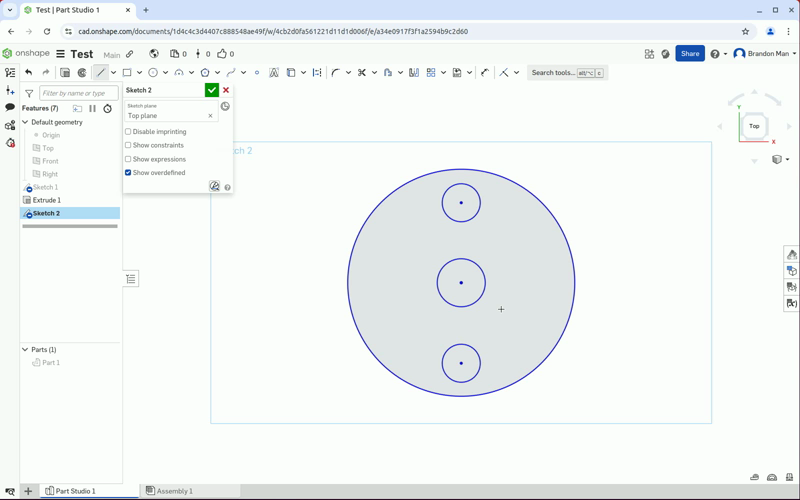
click(501, 308)
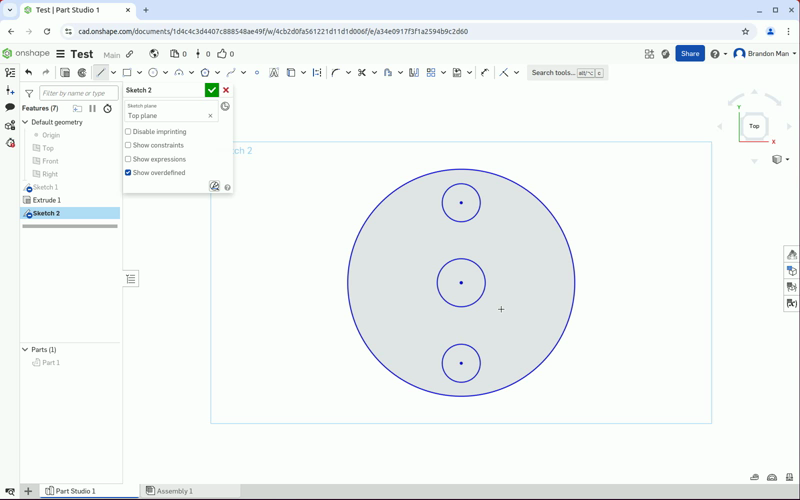
key_up(shift)
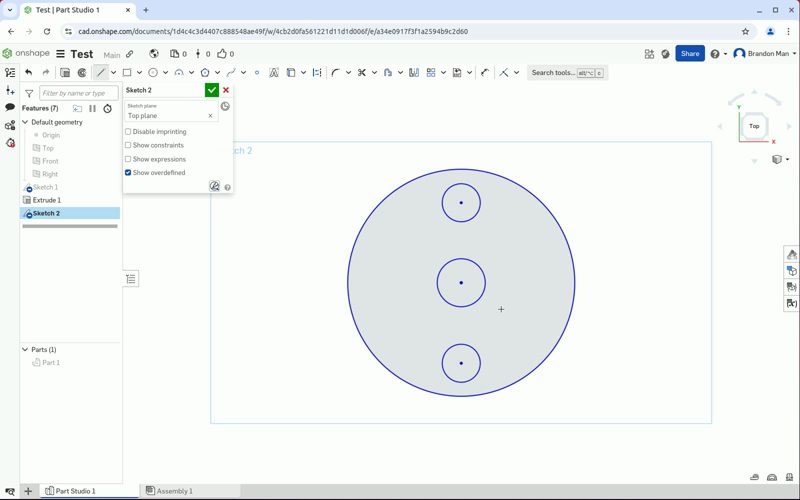
key_down(shift)
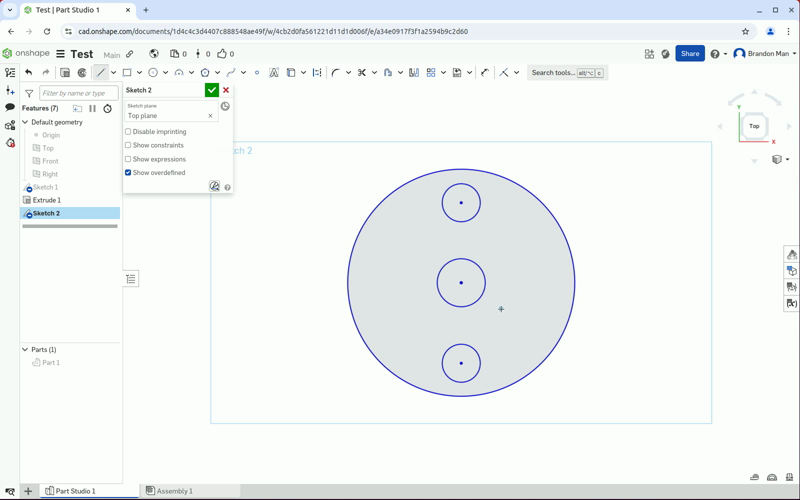
mouse_move(531, 308)
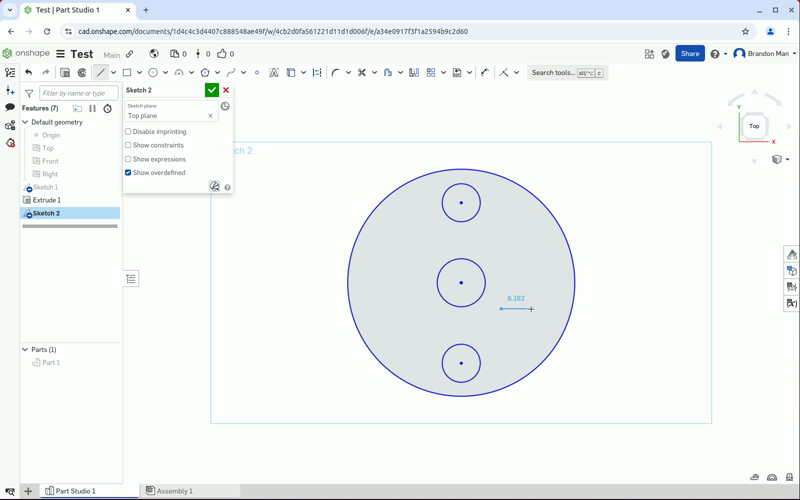
mouse_move(527, 308)
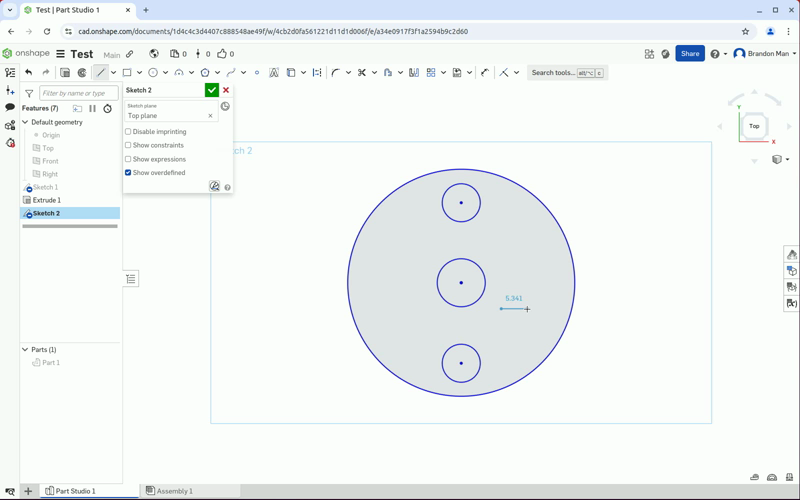
click(527, 308)
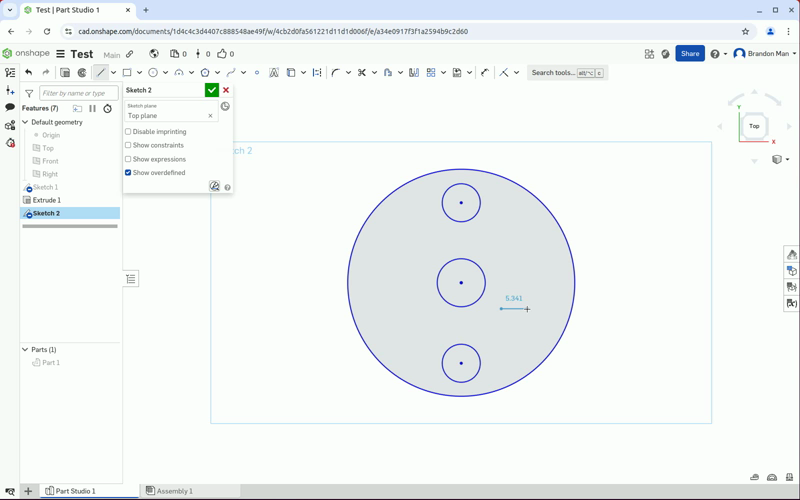
key_up(shift)
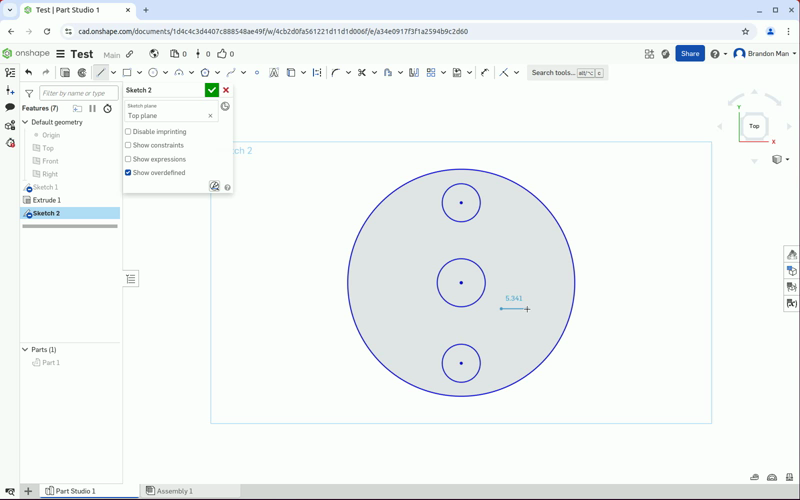
key_down(shift)
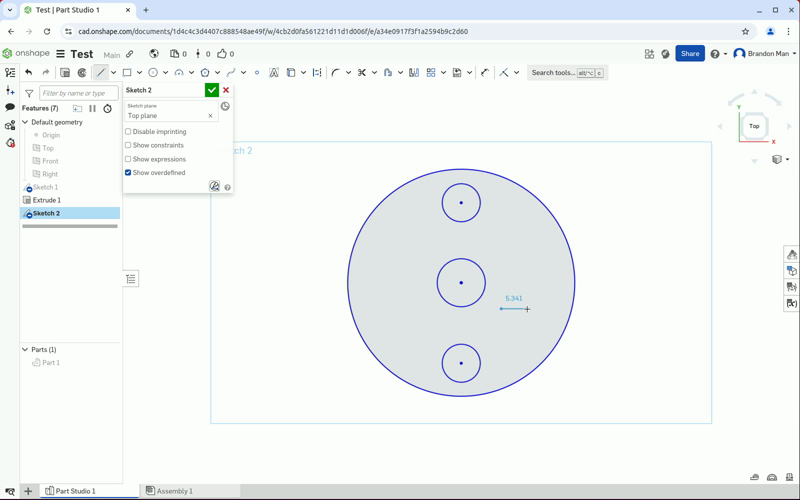
mouse_move(557, 308)
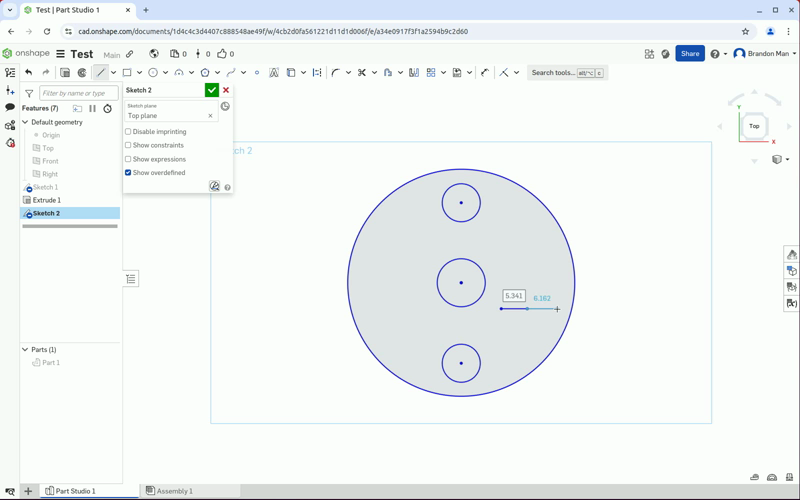
mouse_move(527, 257)
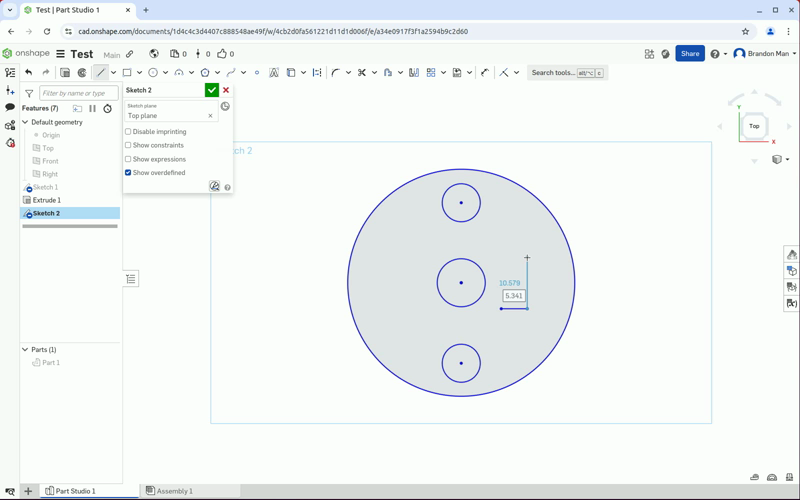
click(527, 257)
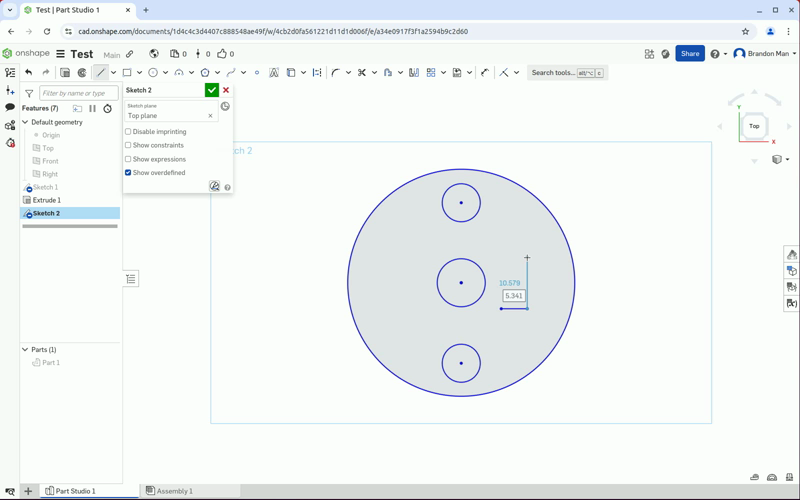
key_up(shift)
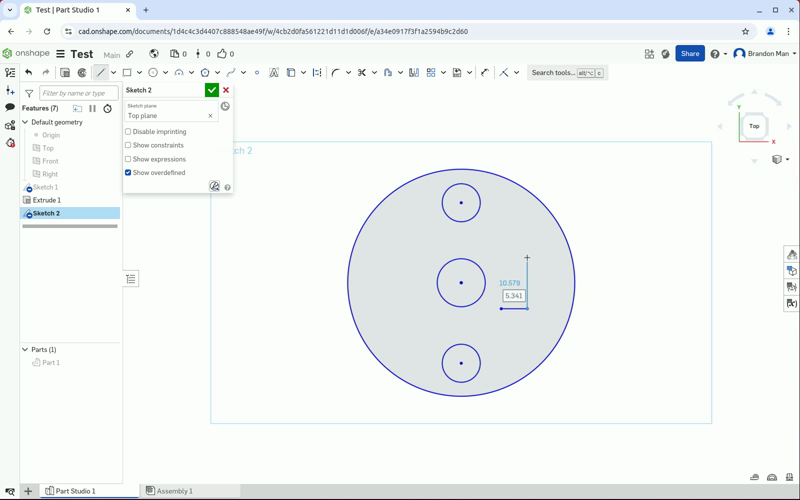
key_down(shift)
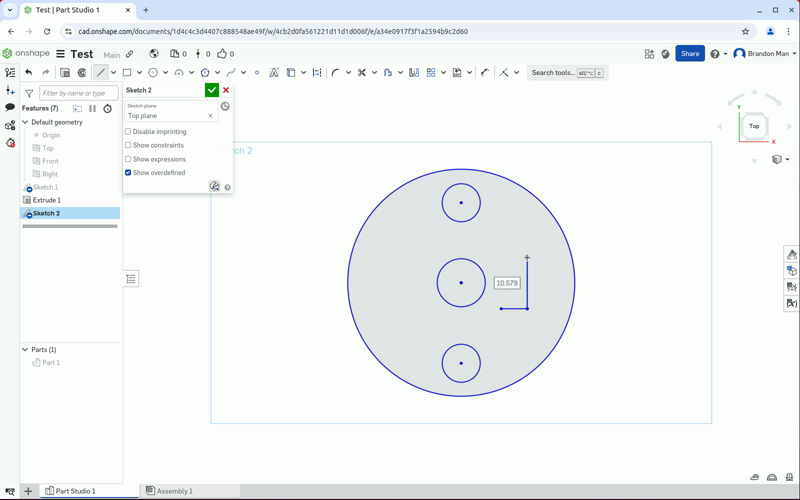
mouse_move(557, 257)
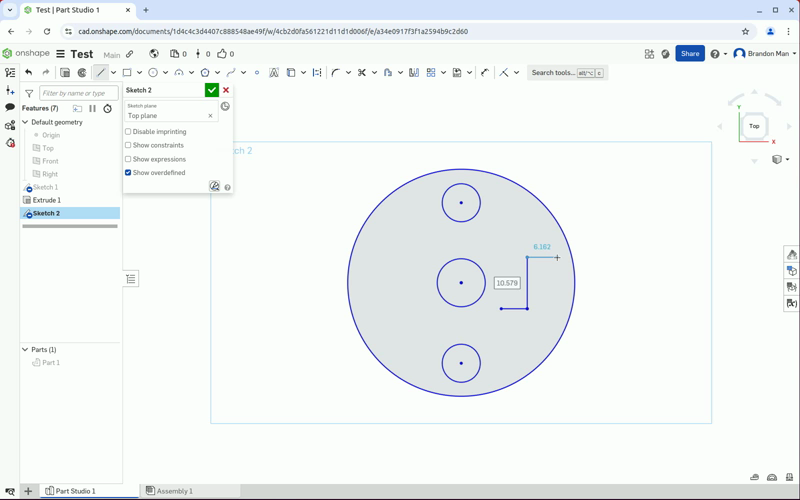
mouse_move(501, 257)
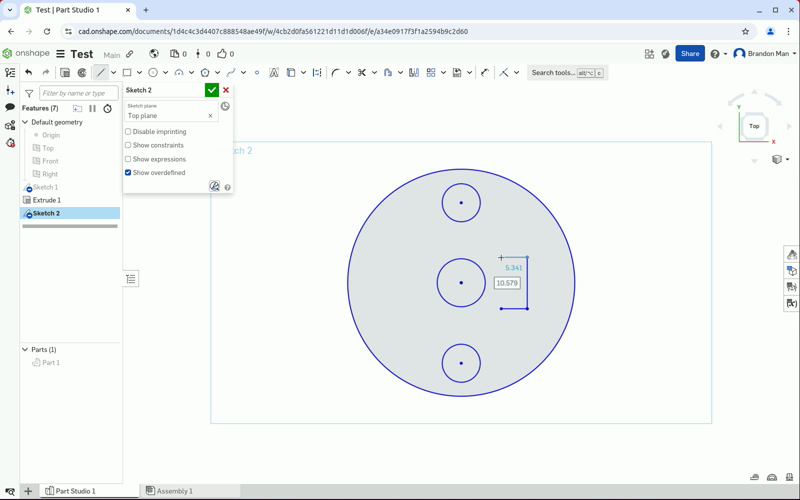
click(501, 257)
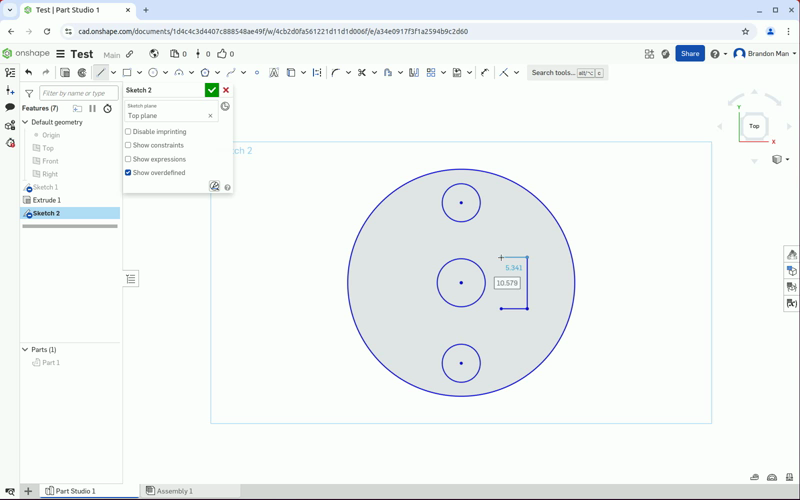
key_up(shift)
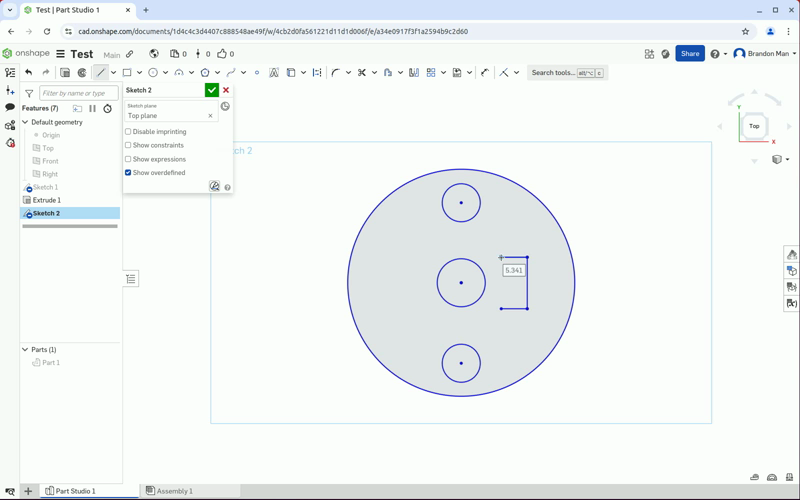
mouse_move(531, 257)
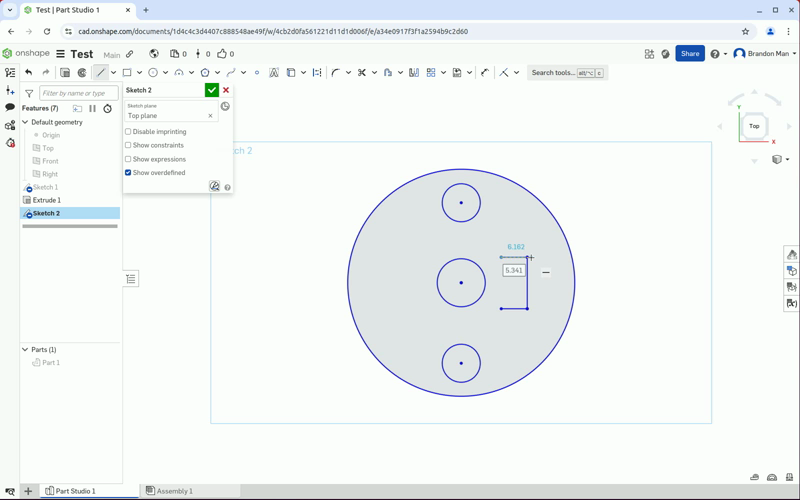
key_down(shift)
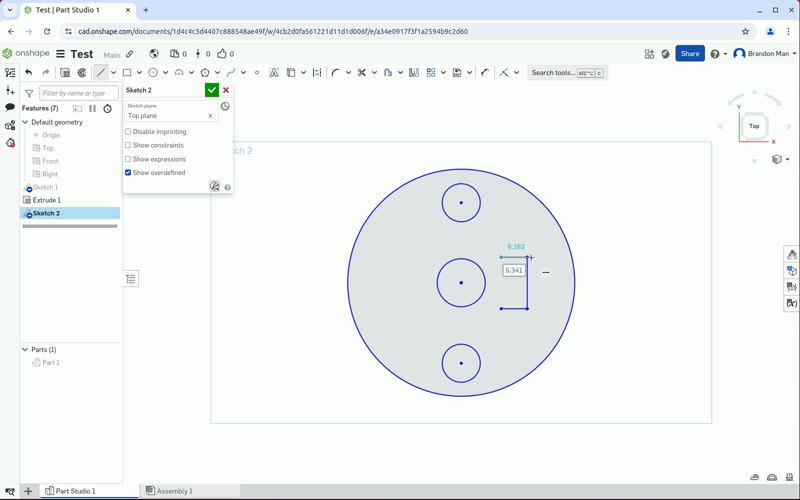
mouse_move(501, 308)
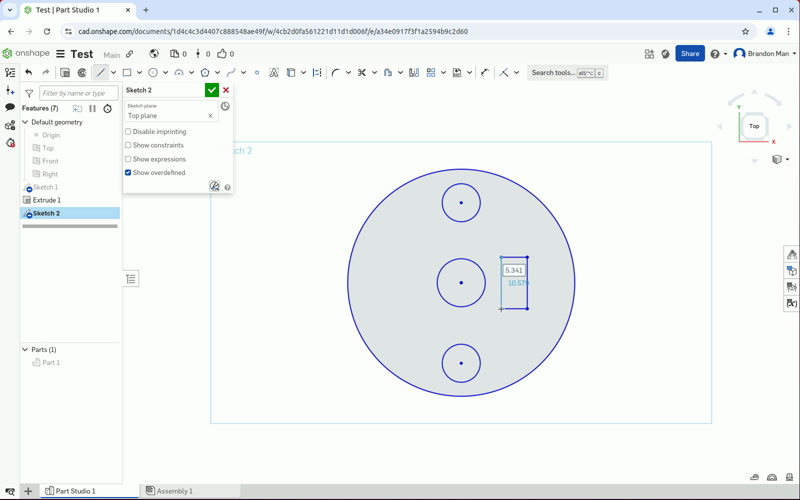
key_up(shift)
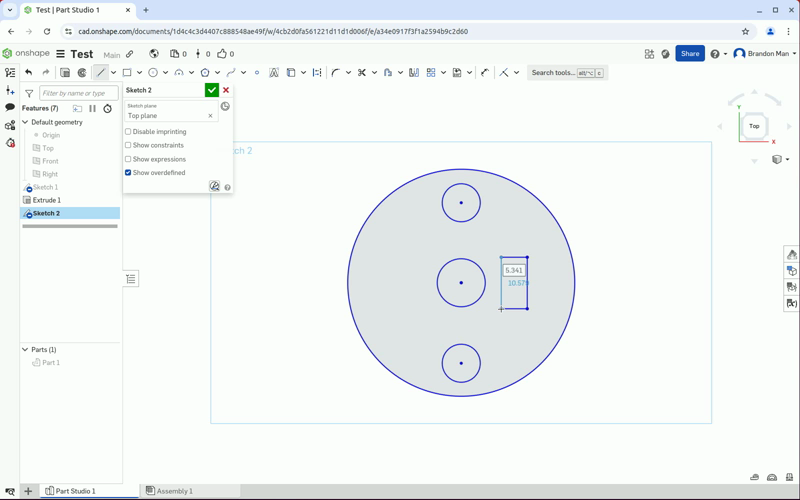
click(501, 308)
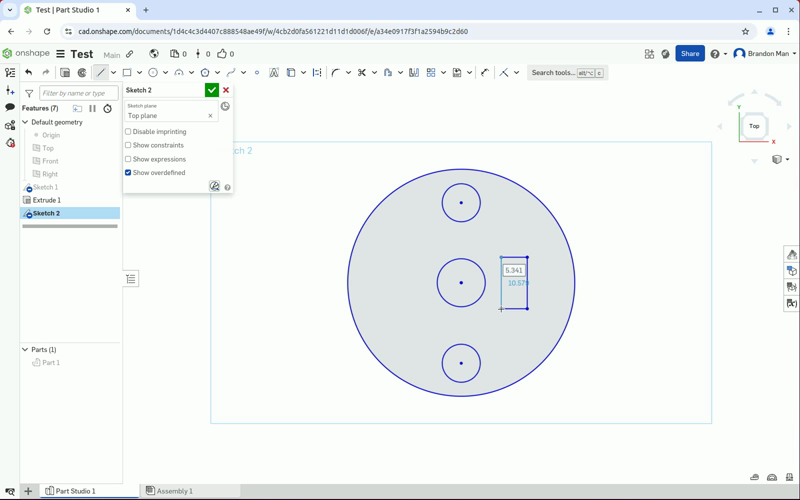
key(esc)
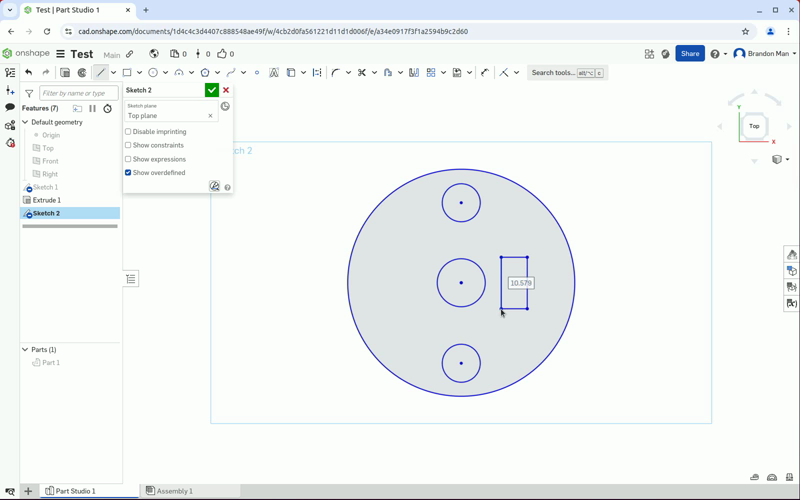
mouse_move(529, 339)
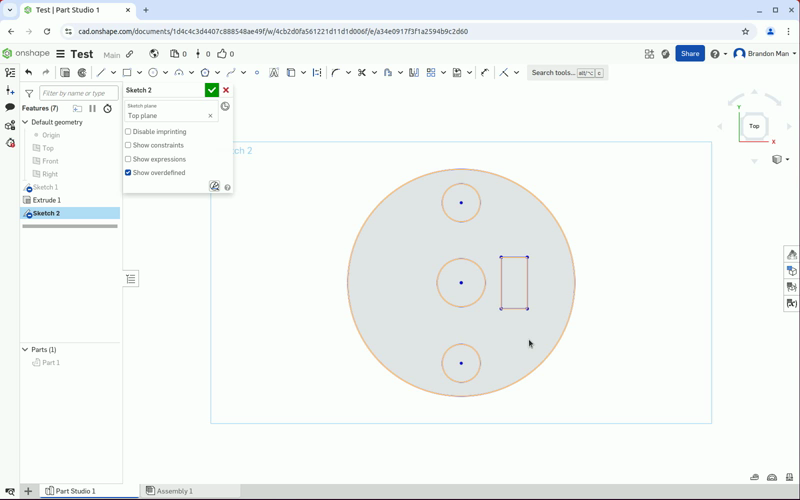
click(529, 339)
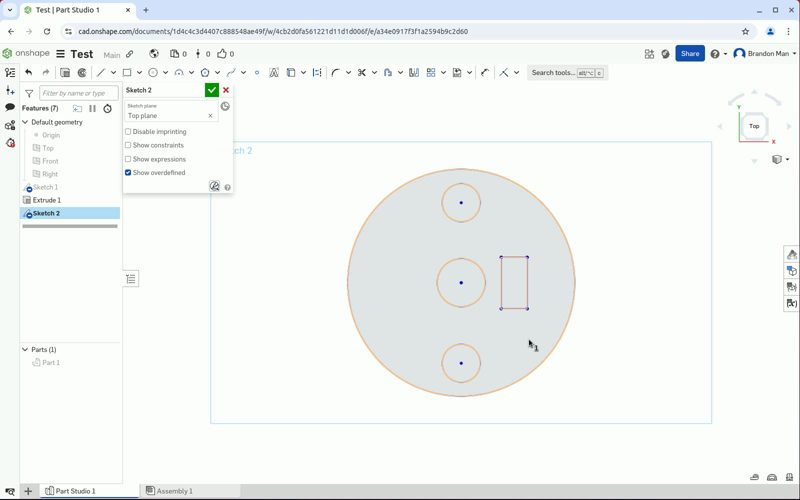
mouse_move(73, 352)
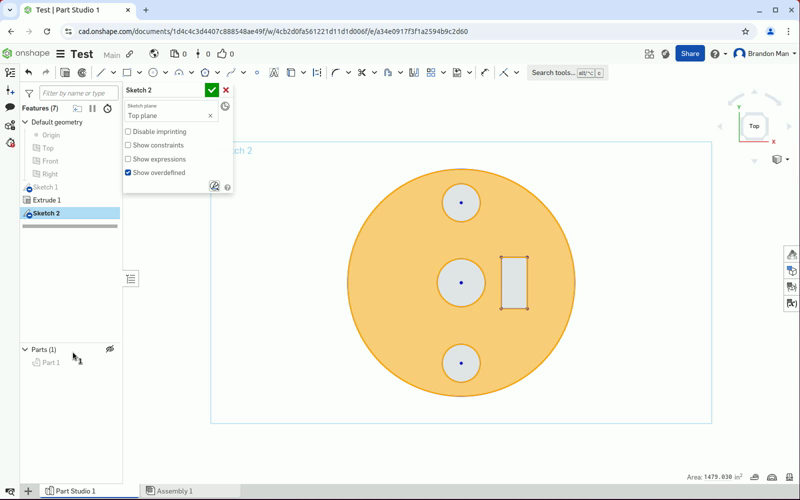
key(shift+y)
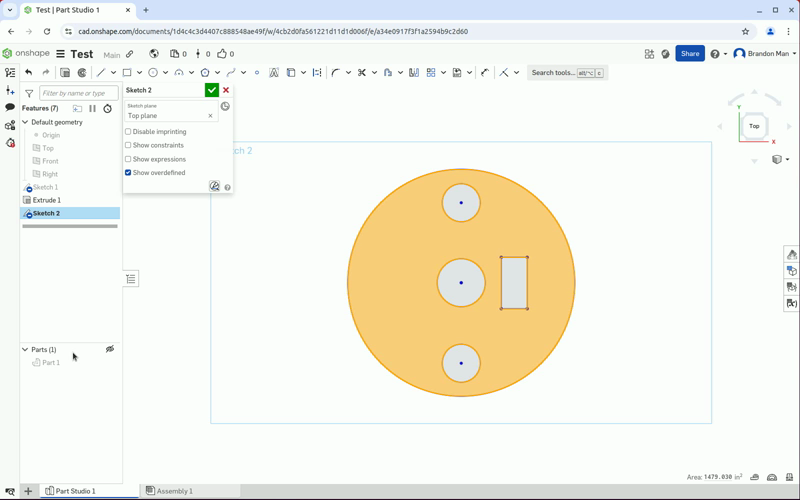
key(shift+e)
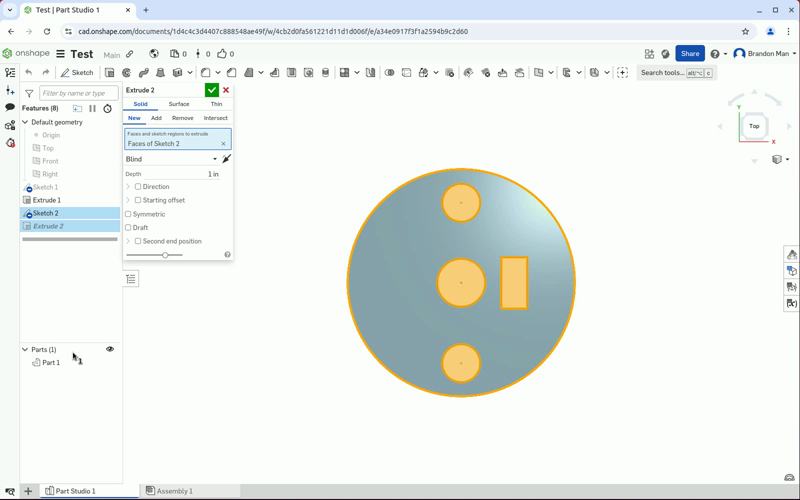
mouse_move(143, 106)
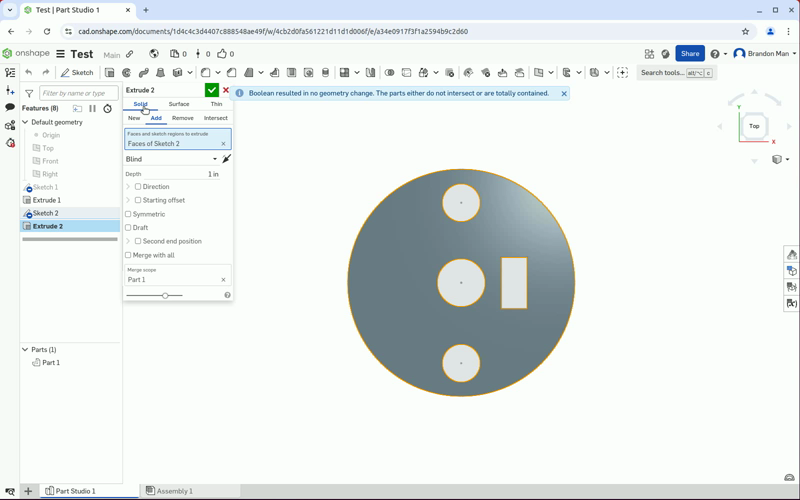
click(143, 106)
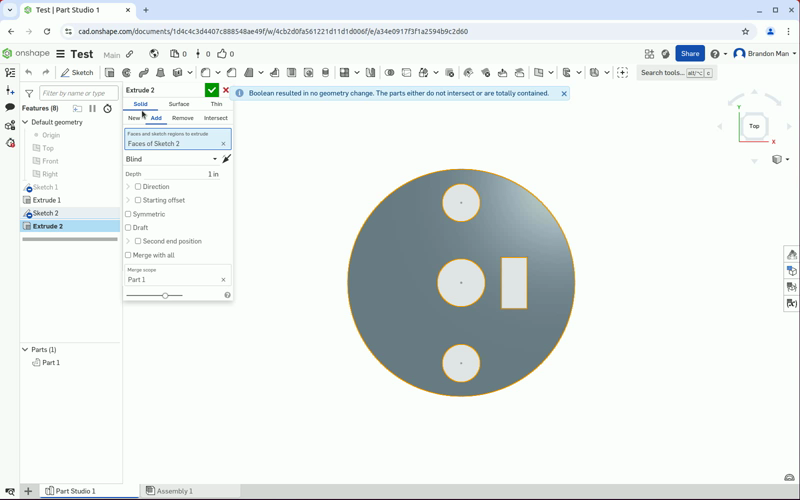
mouse_move(137, 120)
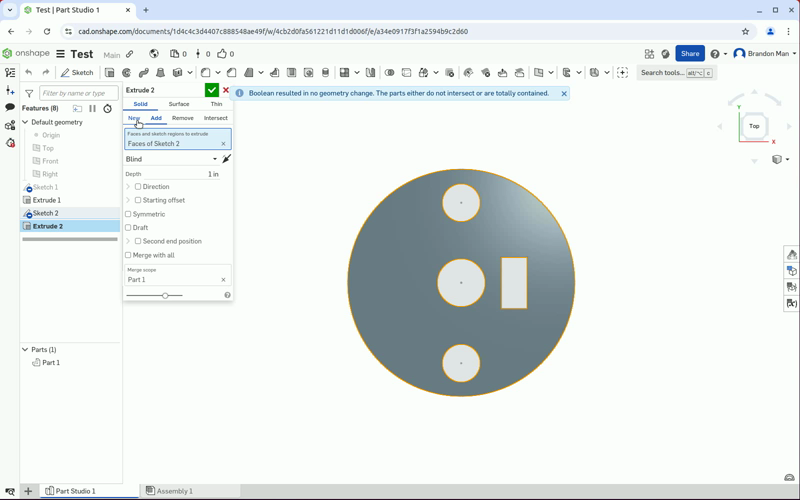
click(137, 120)
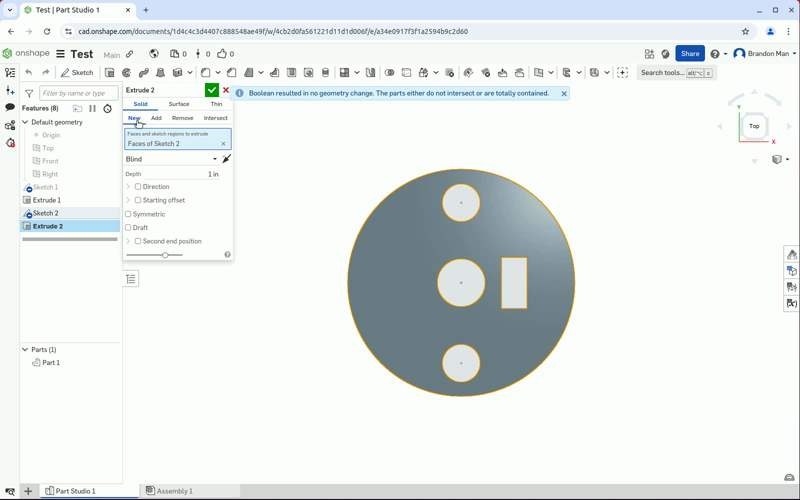
key(tab, 4)
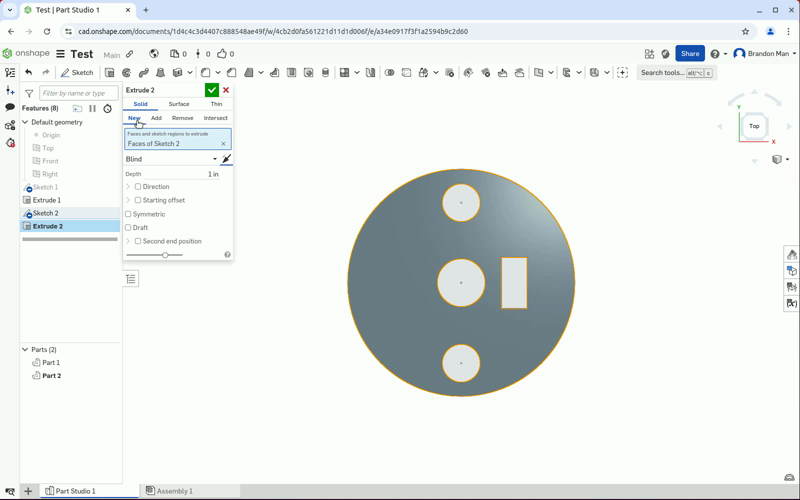
text(11.073)
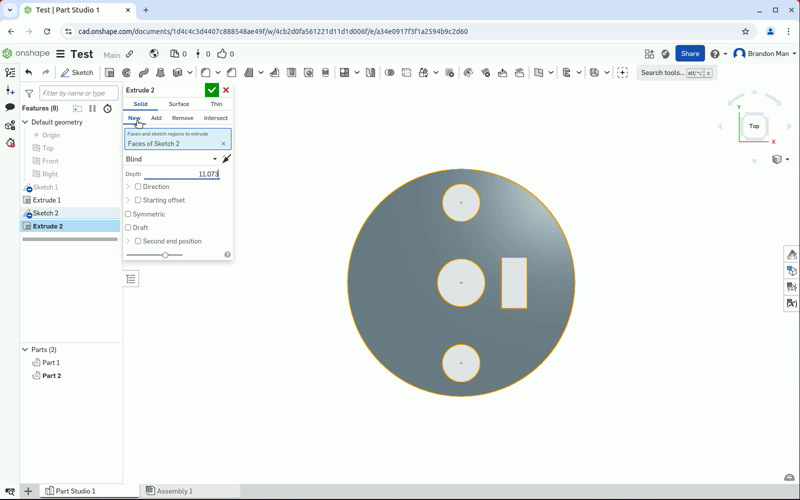
key(enter)
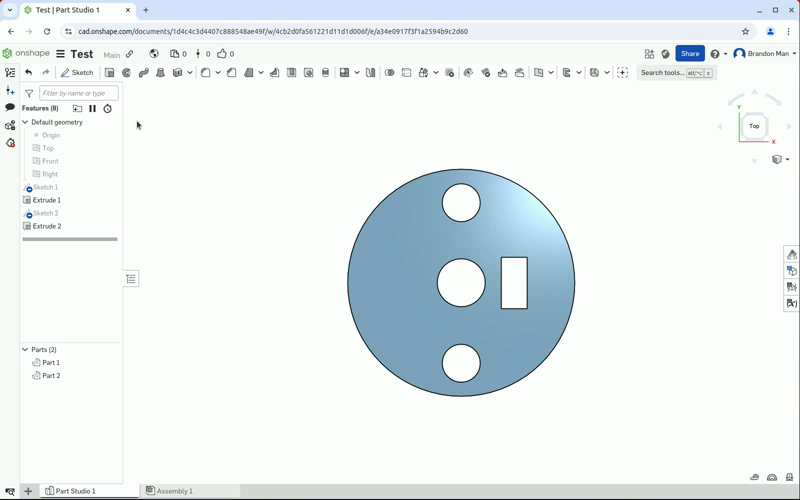
key(shift+h)
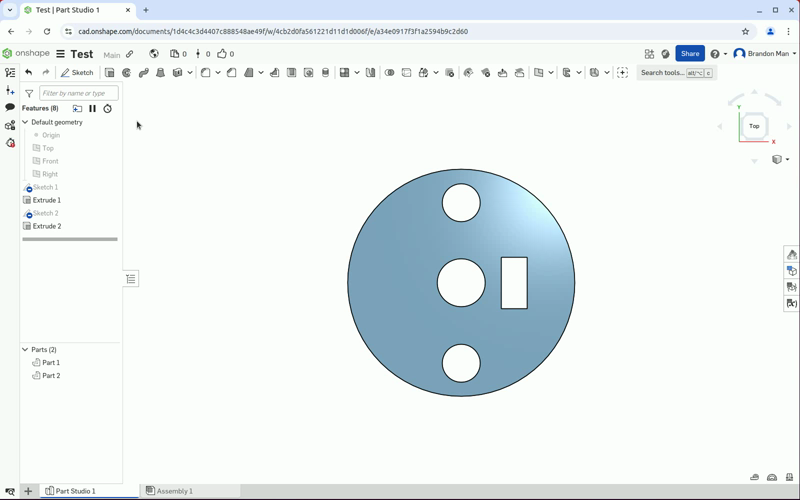
key(shift+h)
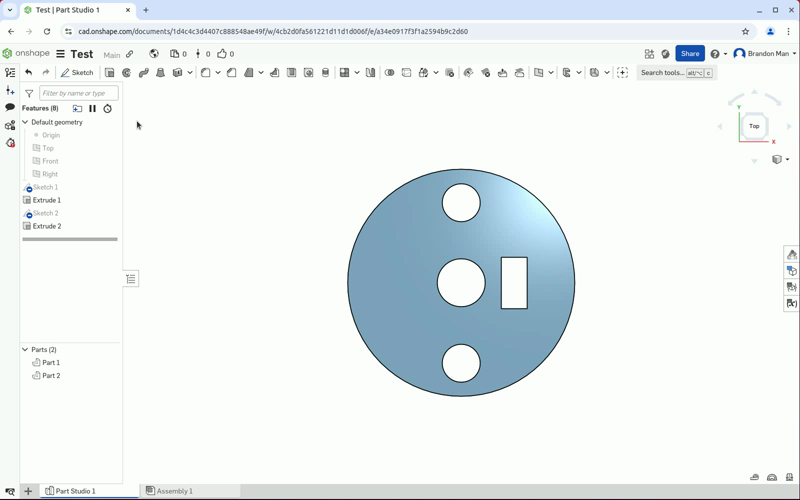
mouse_move(73, 189)
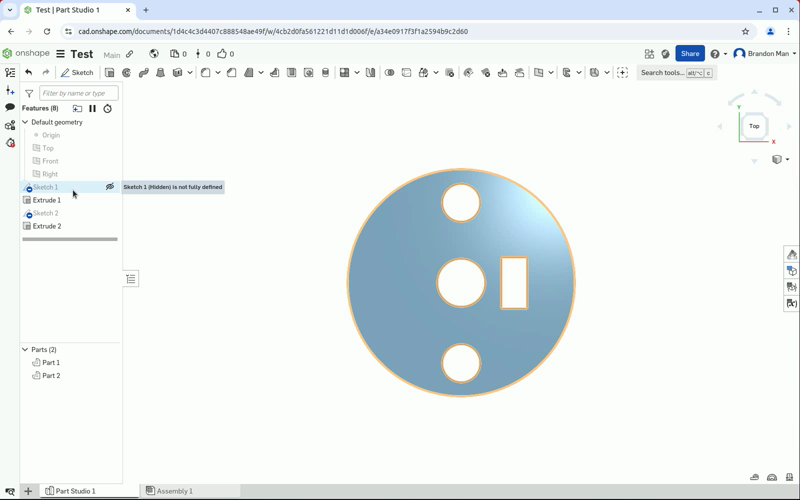
click(73, 189)
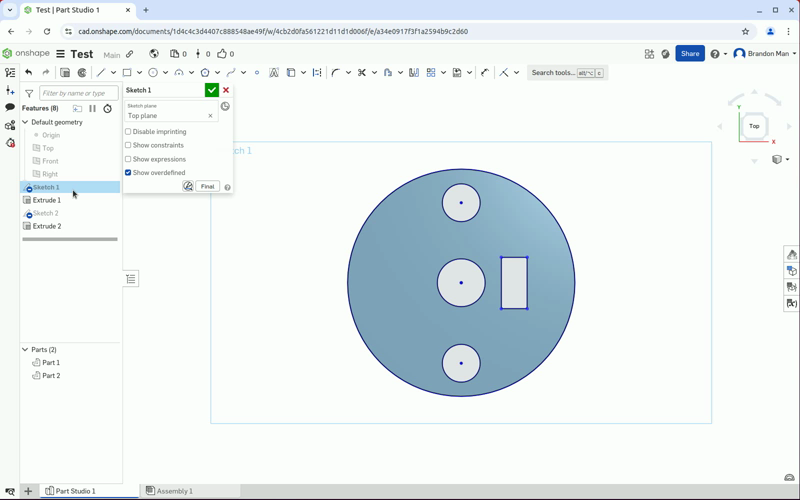
mouse_move(229, 92)
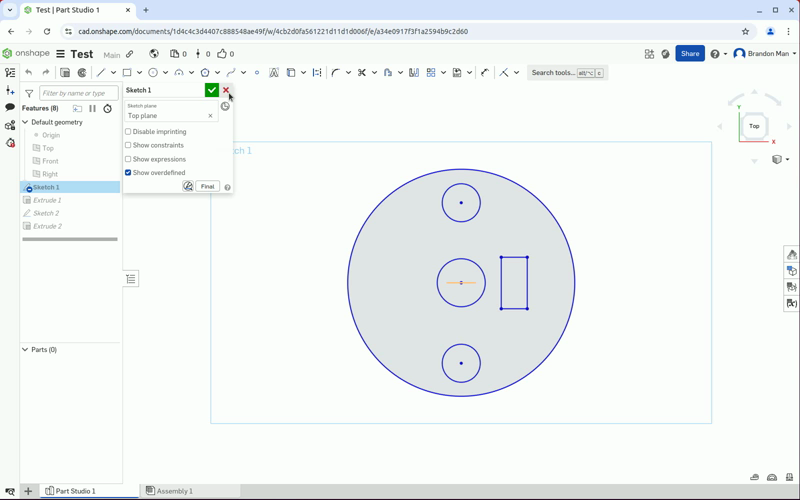
click(229, 92)
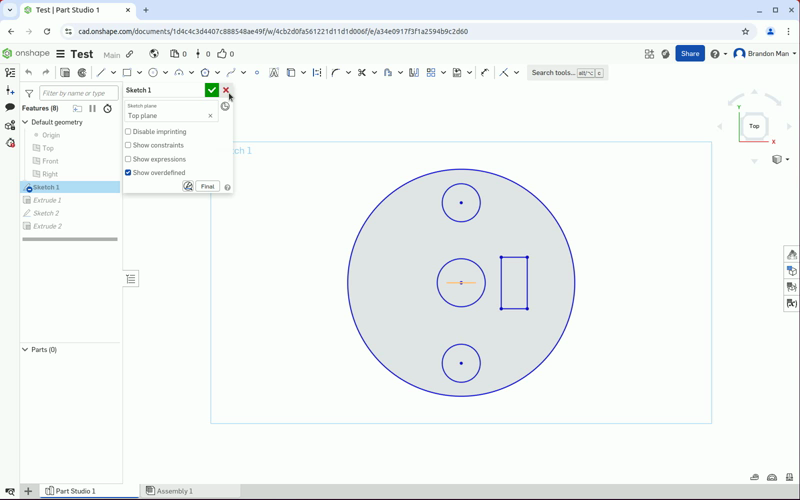
key(shift+s)
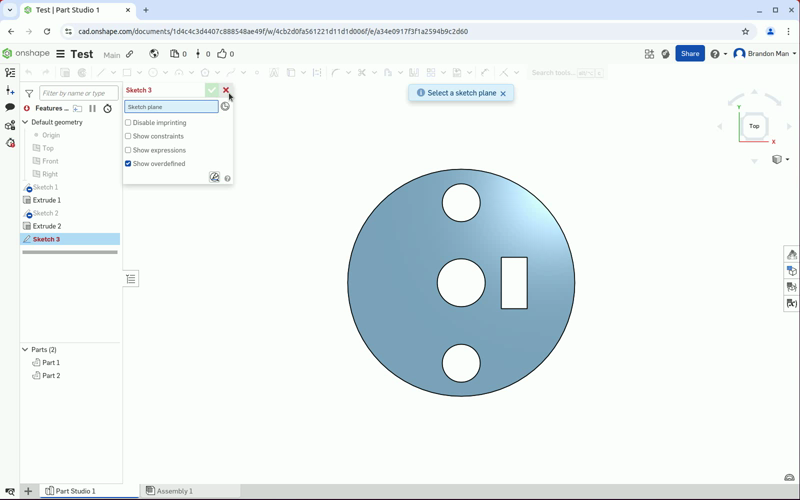
mouse_move(73, 150)
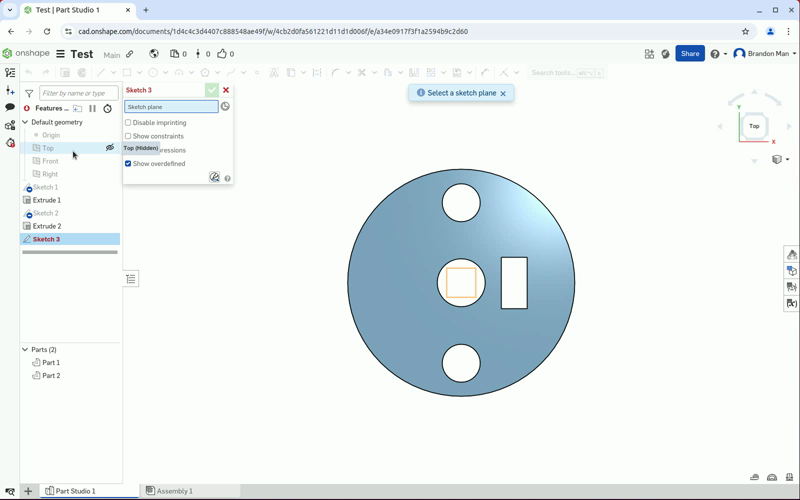
click(73, 150)
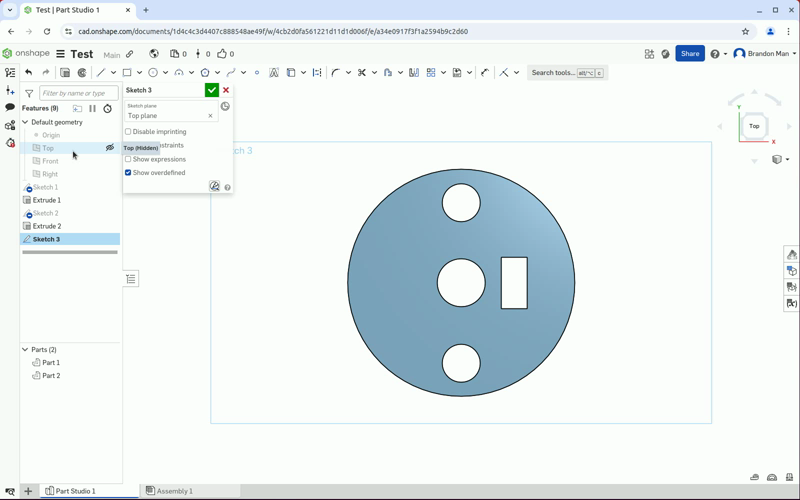
mouse_move(73, 352)
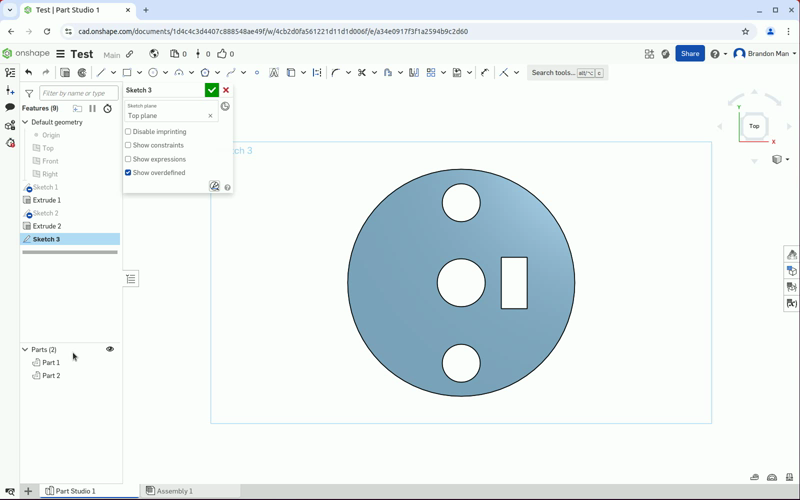
key(y)
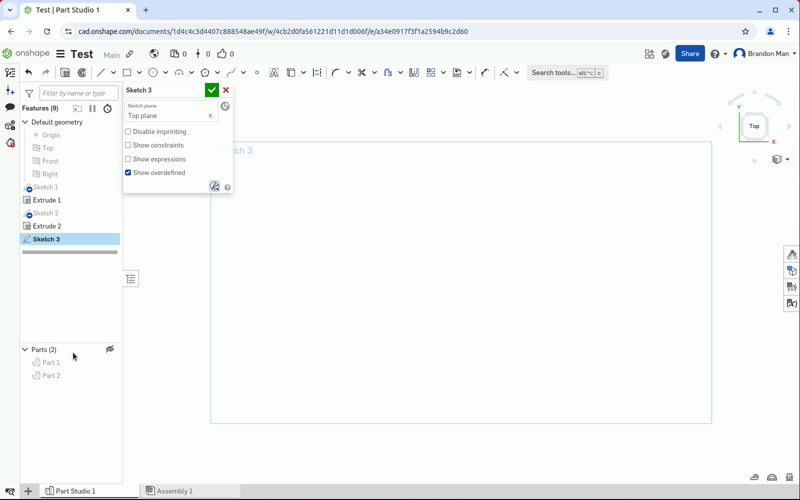
key(l)
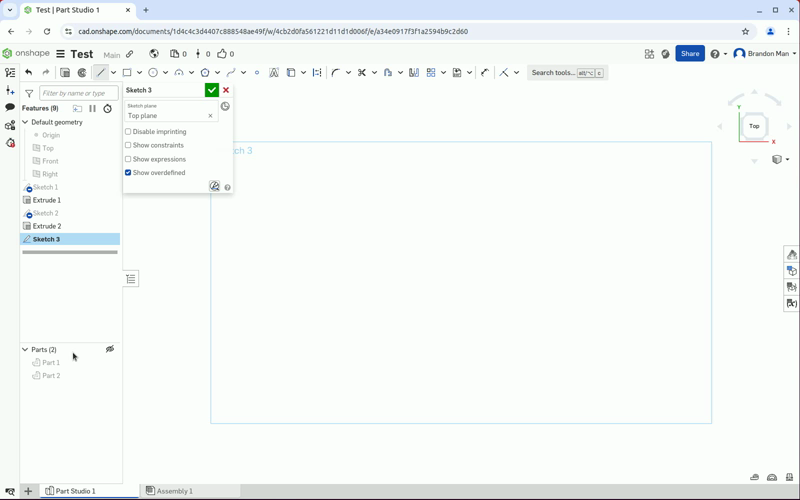
key_down(shift)
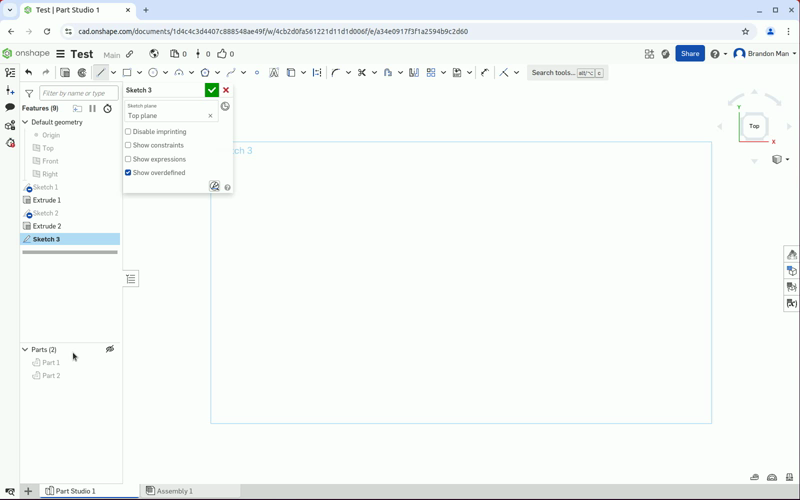
mouse_move(446, 301)
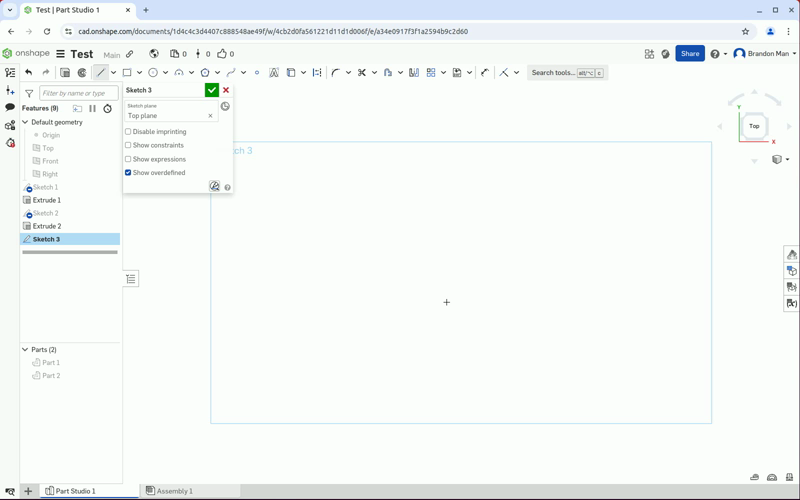
click(446, 301)
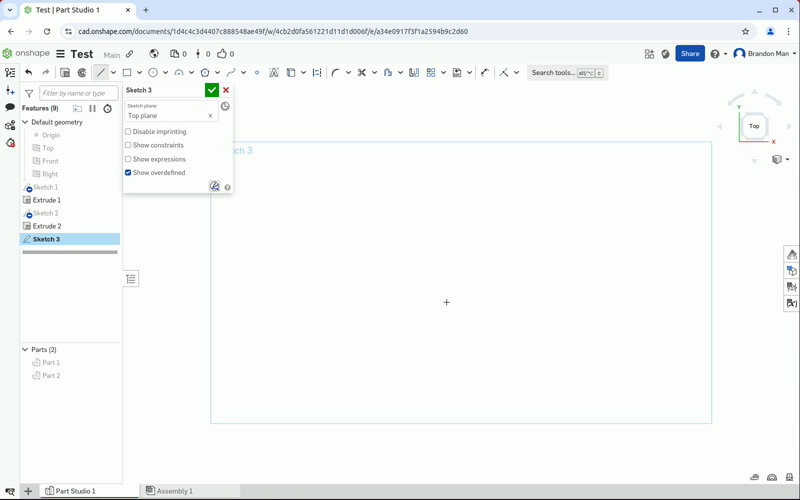
key_up(shift)
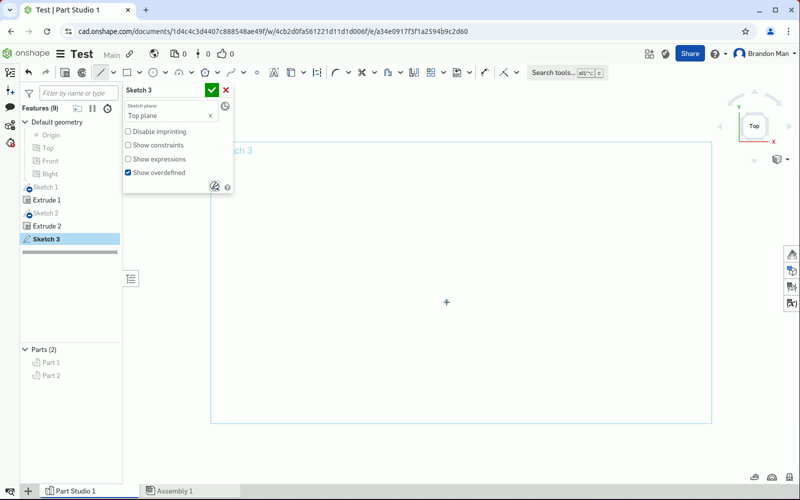
key_down(shift)
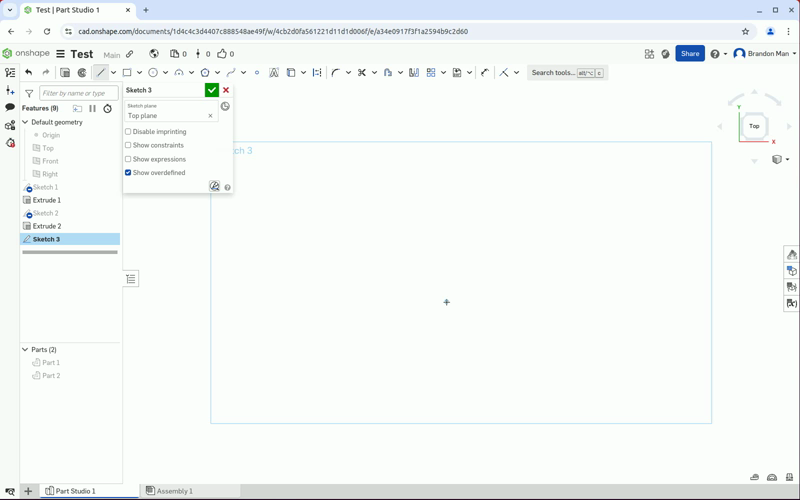
mouse_move(476, 301)
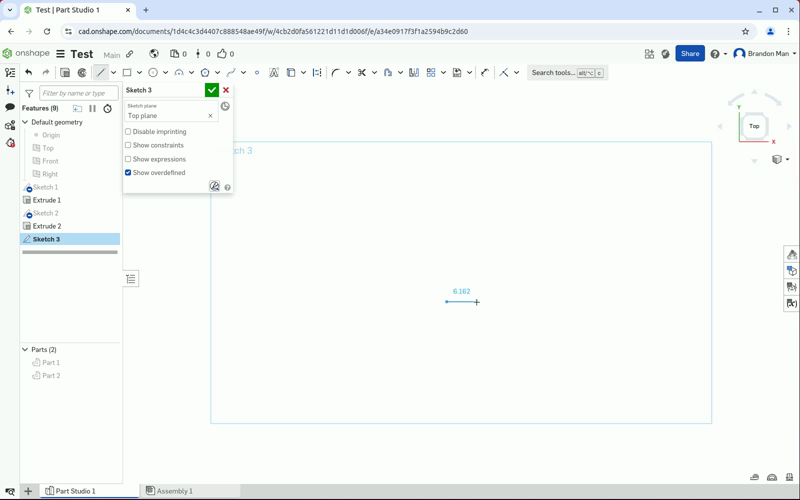
mouse_move(446, 263)
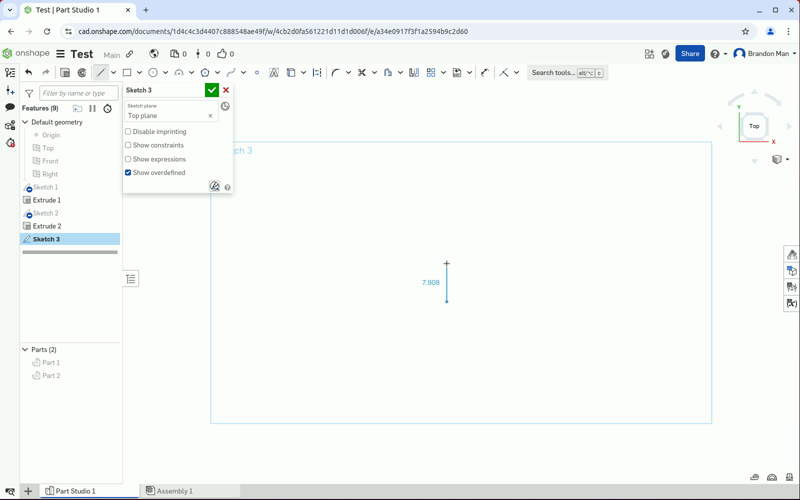
click(446, 263)
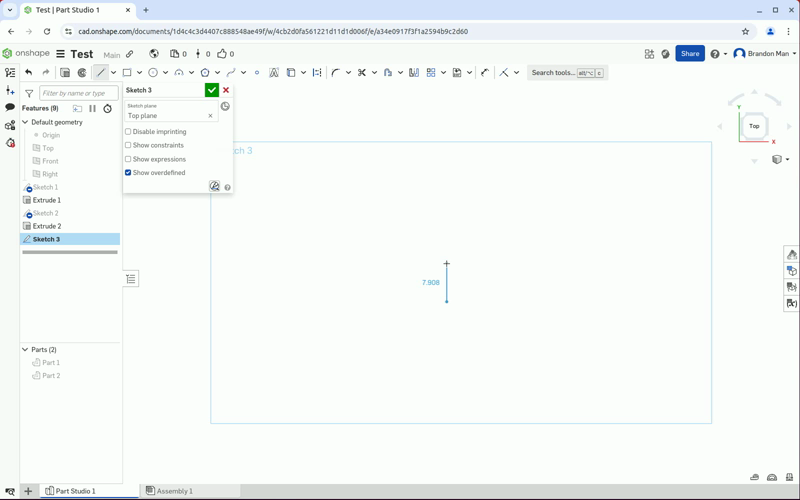
key_up(shift)
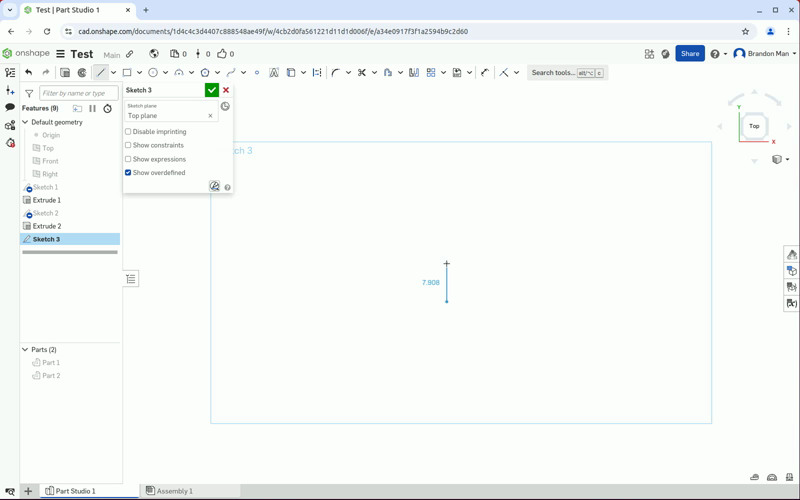
key(esc)
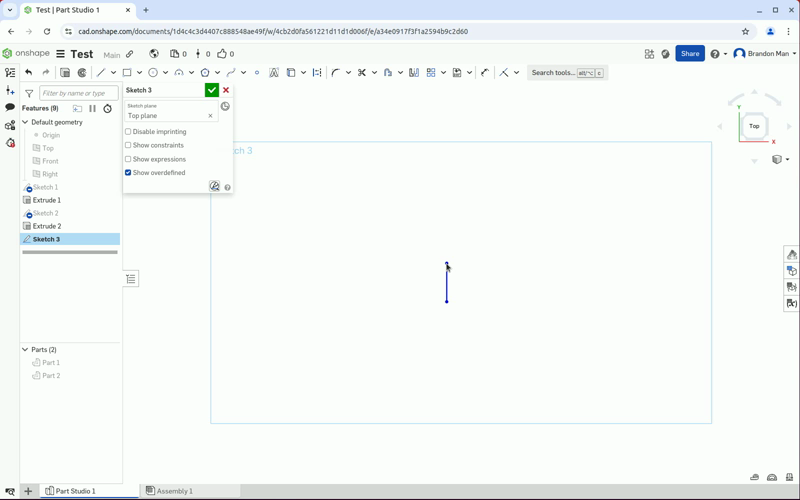
key(a)
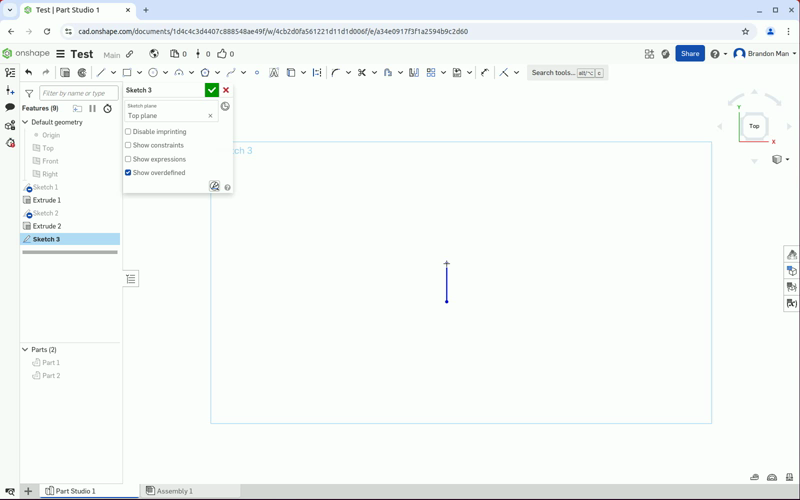
mouse_move(446, 263)
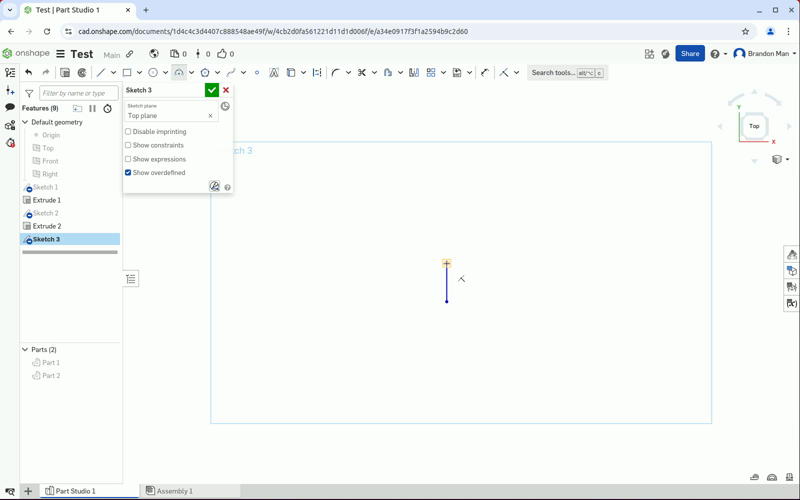
click(446, 263)
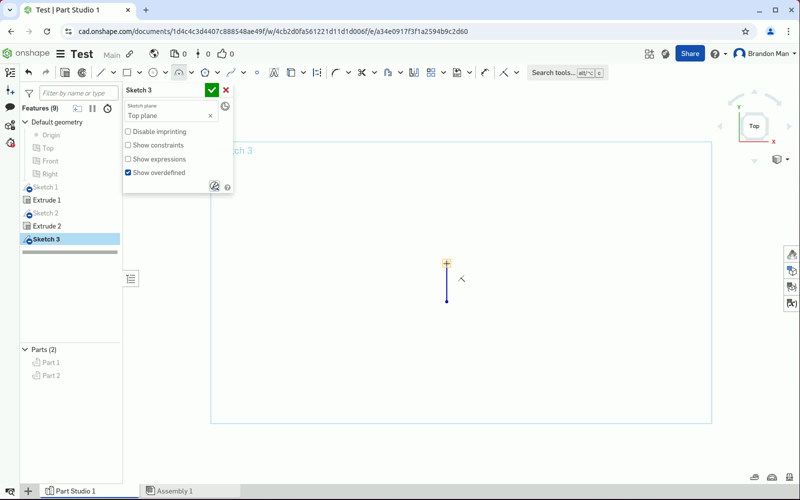
mouse_move(446, 301)
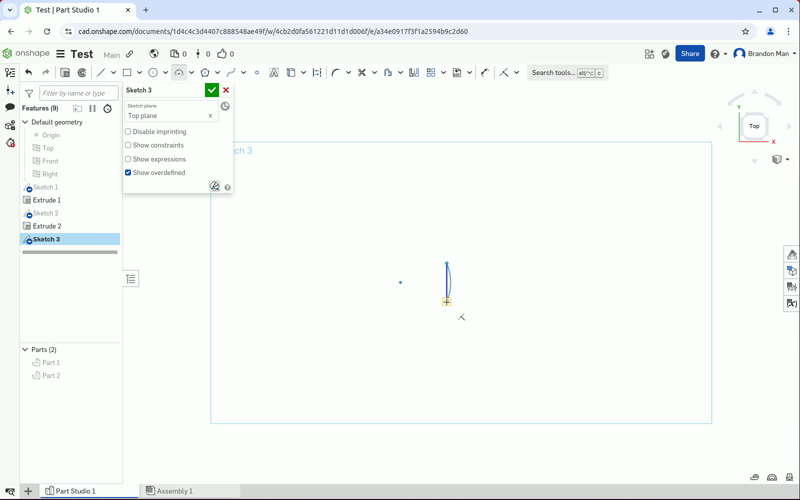
click(446, 301)
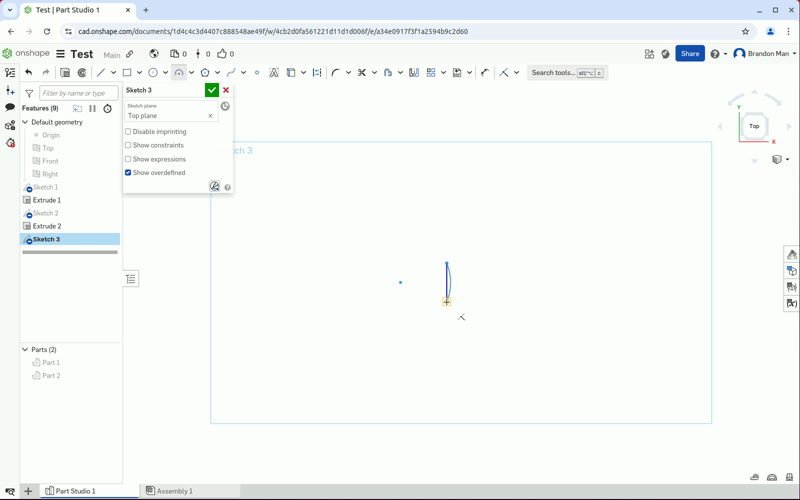
key_down(shift)
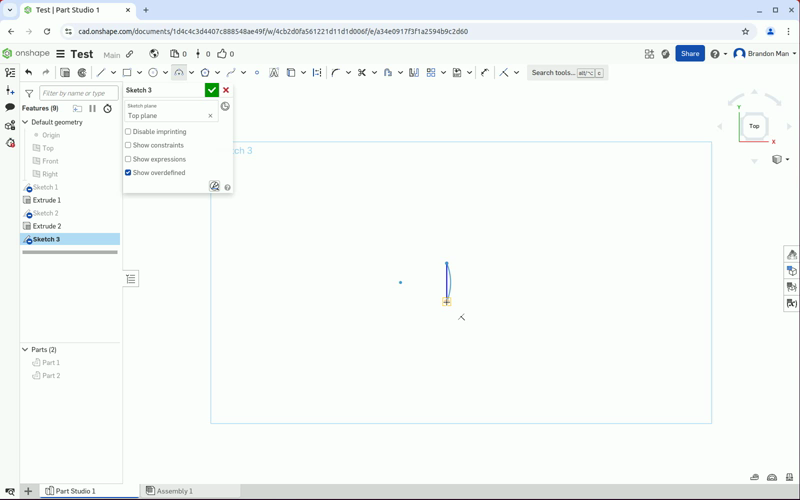
mouse_move(436, 282)
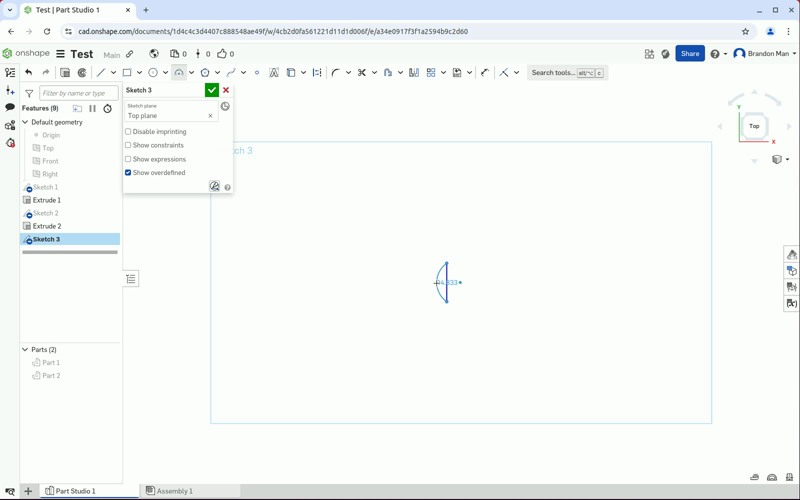
click(436, 282)
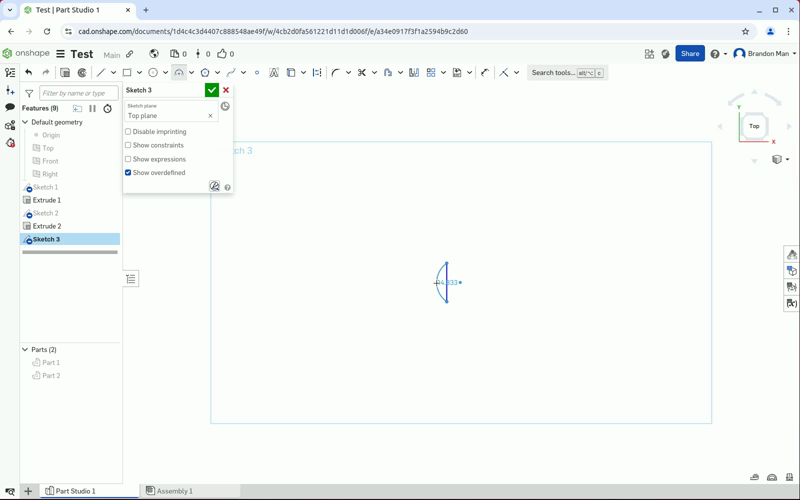
key_up(shift)
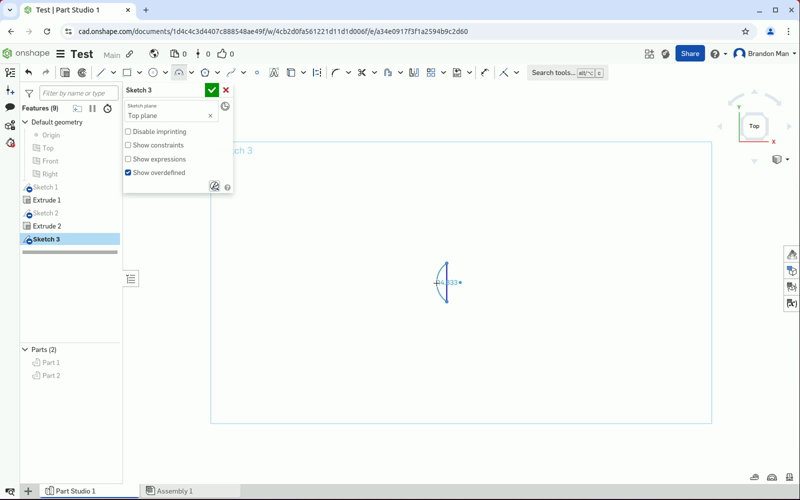
key(esc)
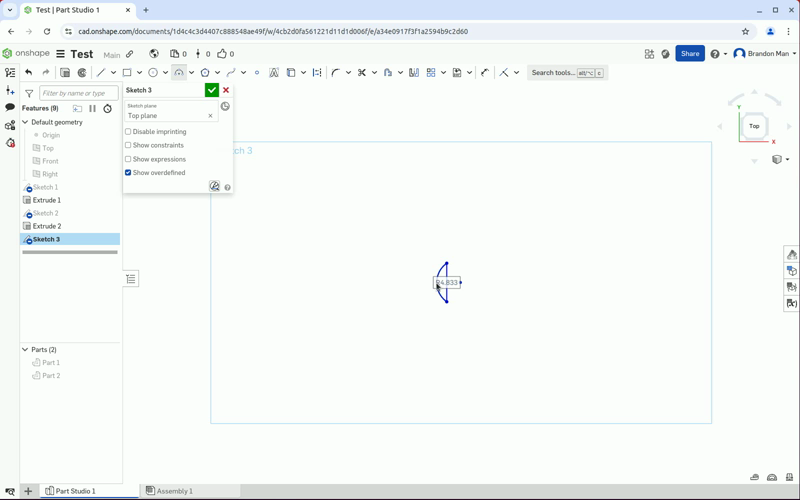
mouse_move(446, 295)
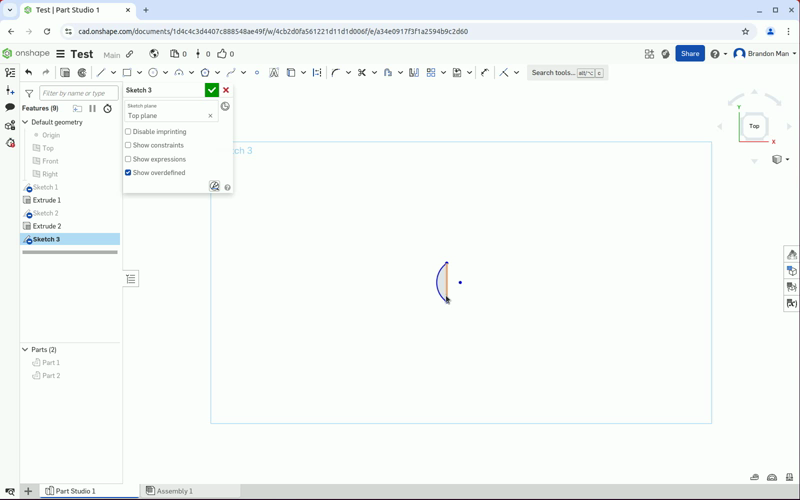
scroll(6)
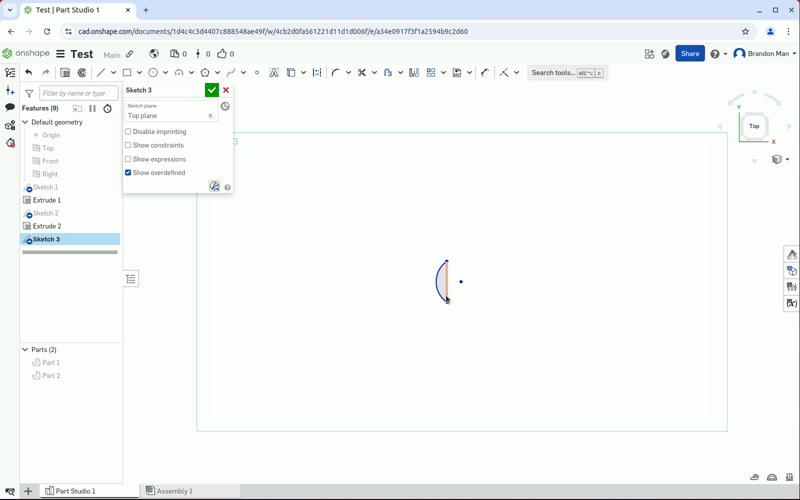
scroll(6)
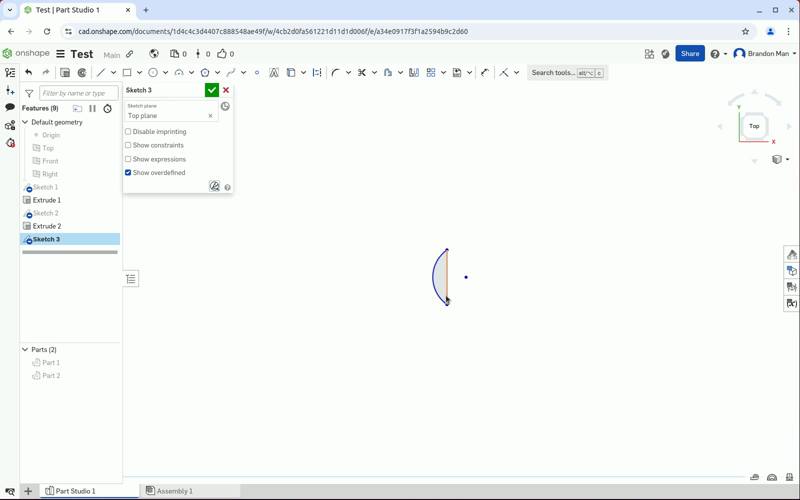
scroll(6)
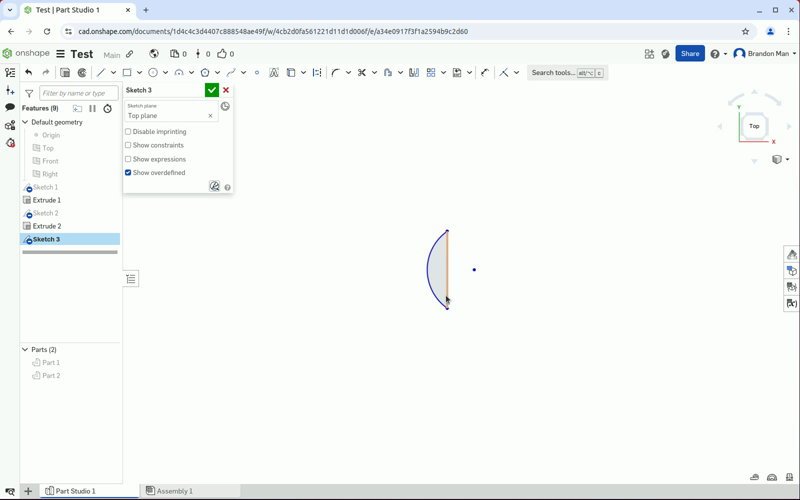
scroll(6)
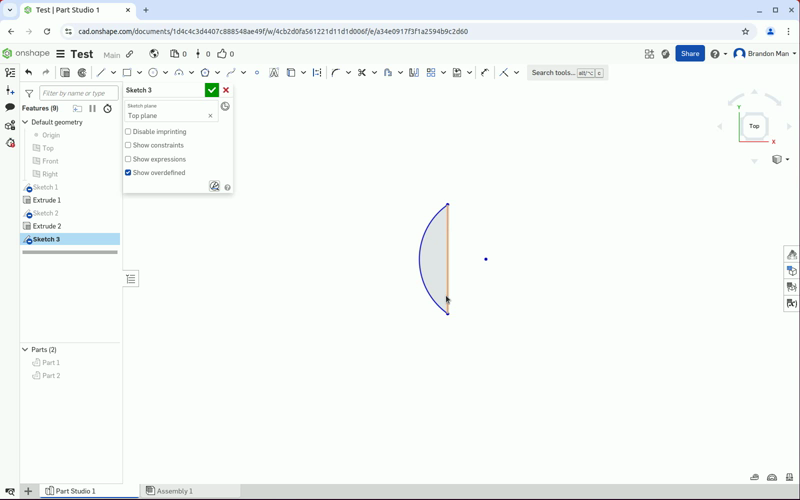
scroll(6)
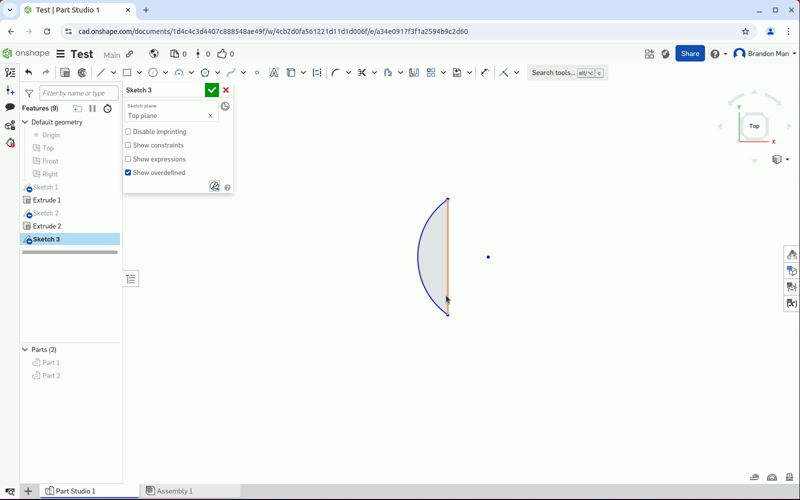
scroll(6)
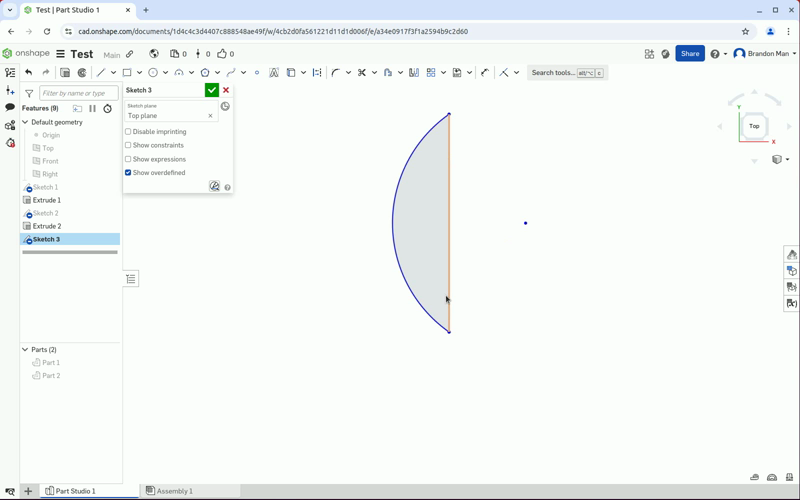
scroll(6)
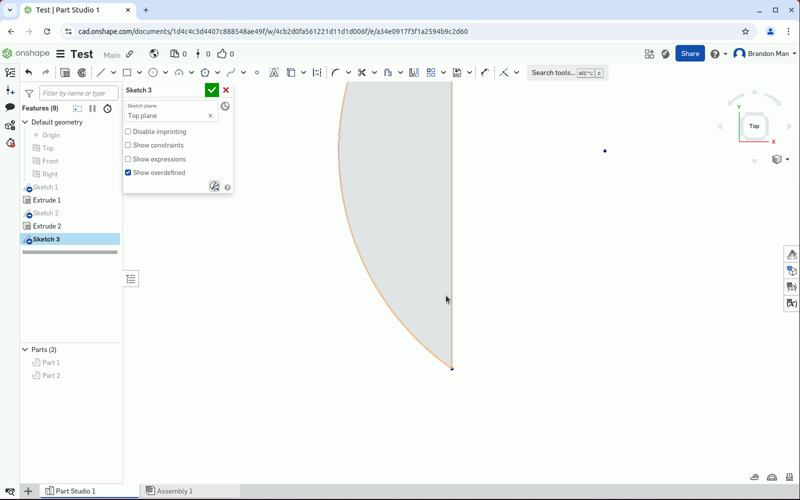
click(446, 295)
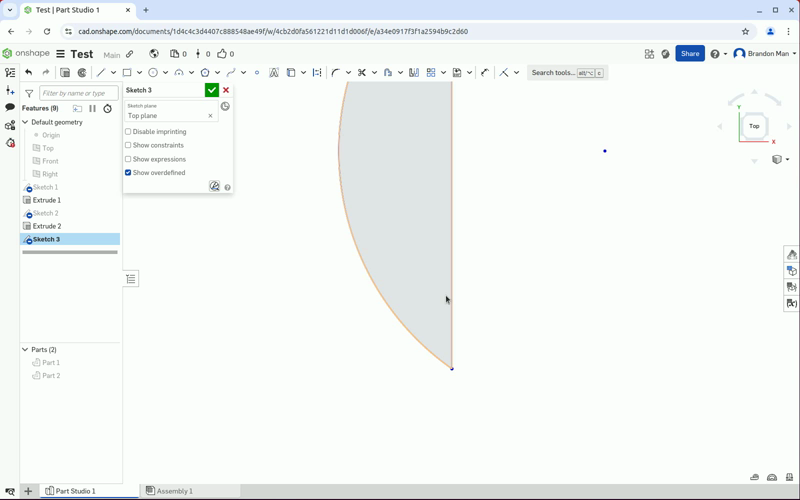
scroll(-6)
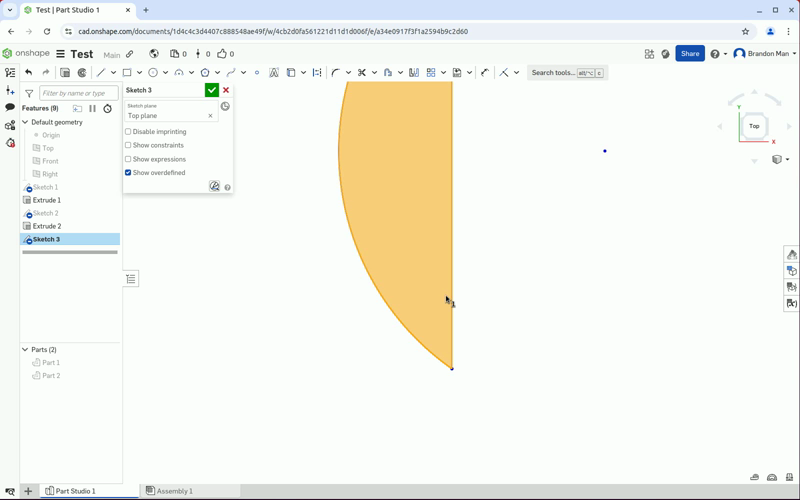
scroll(-6)
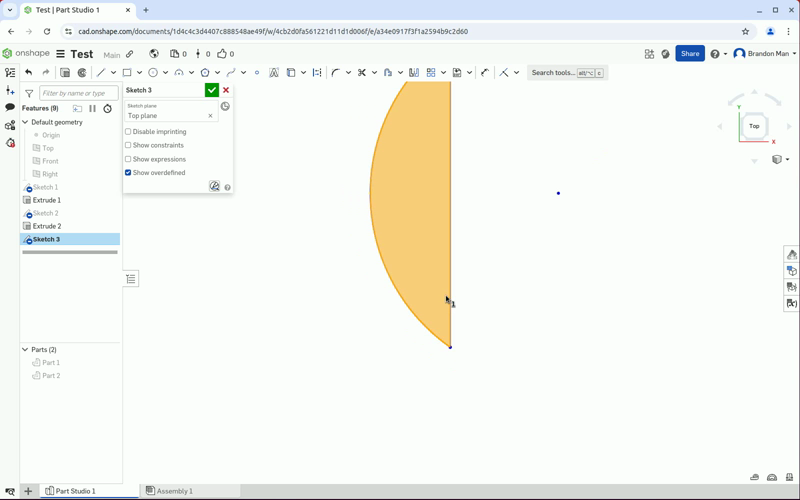
scroll(-6)
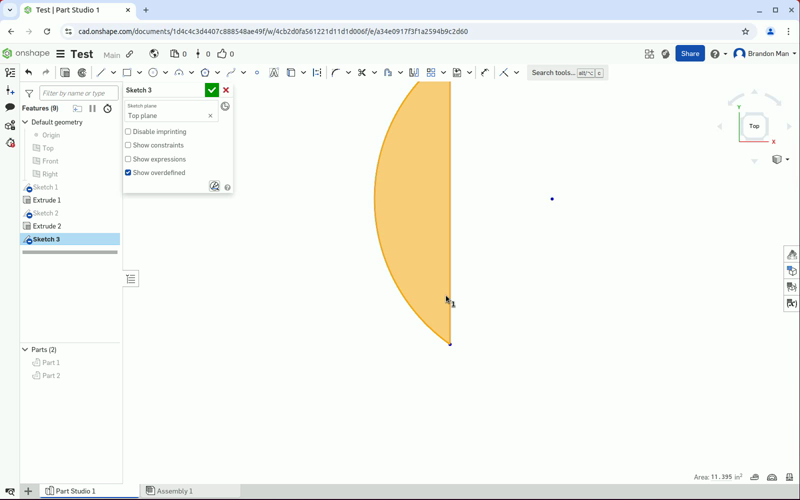
scroll(-6)
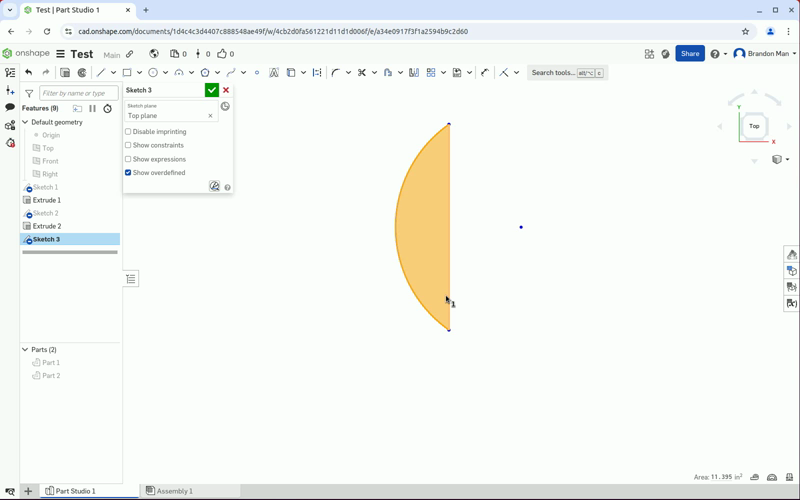
scroll(-6)
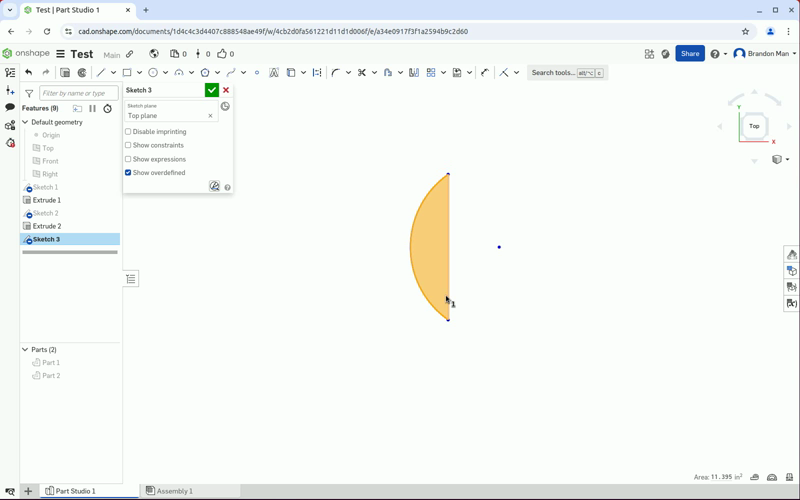
scroll(-6)
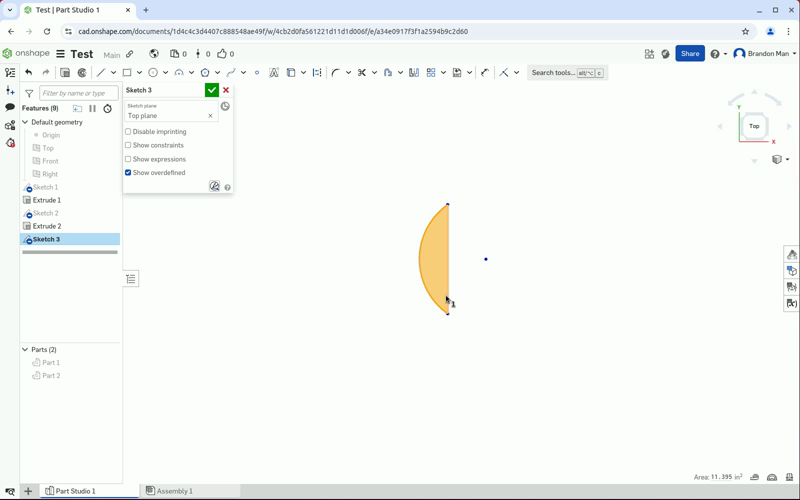
scroll(-6)
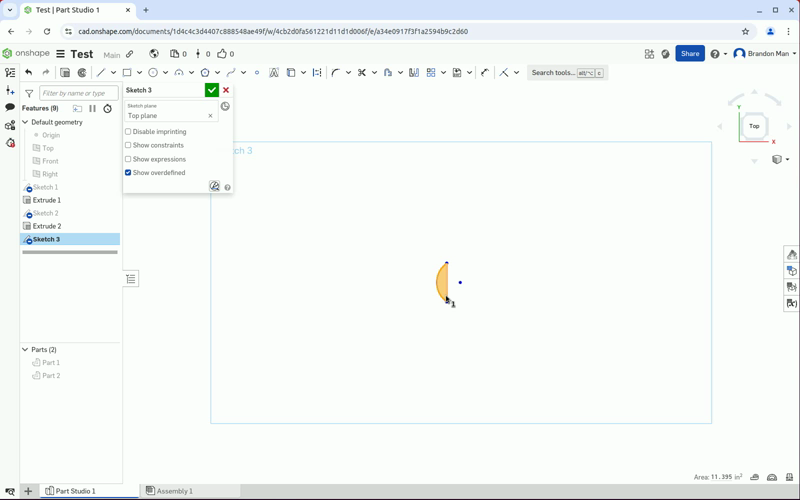
mouse_move(73, 352)
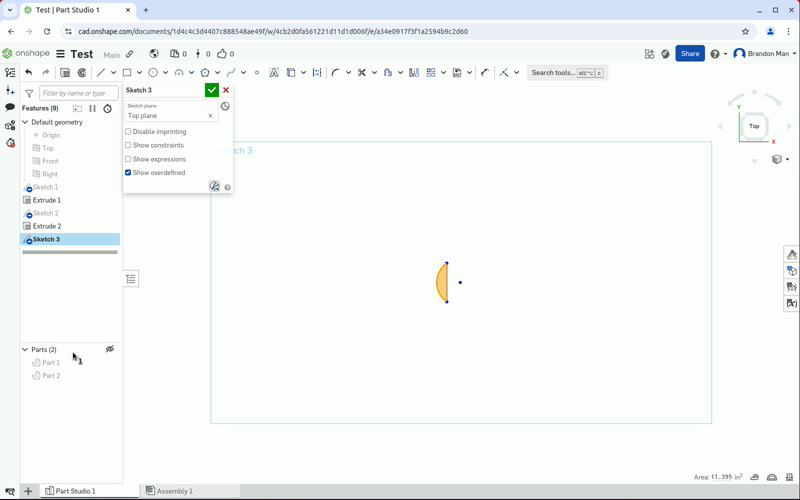
key(shift+y)
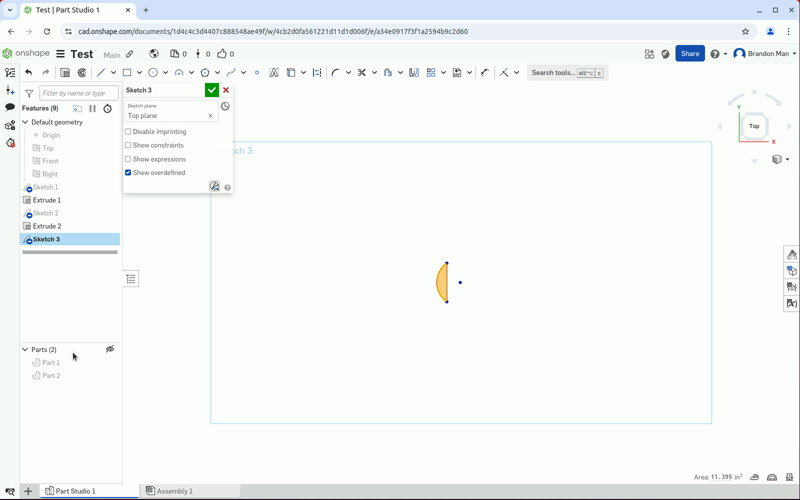
key(shift+e)
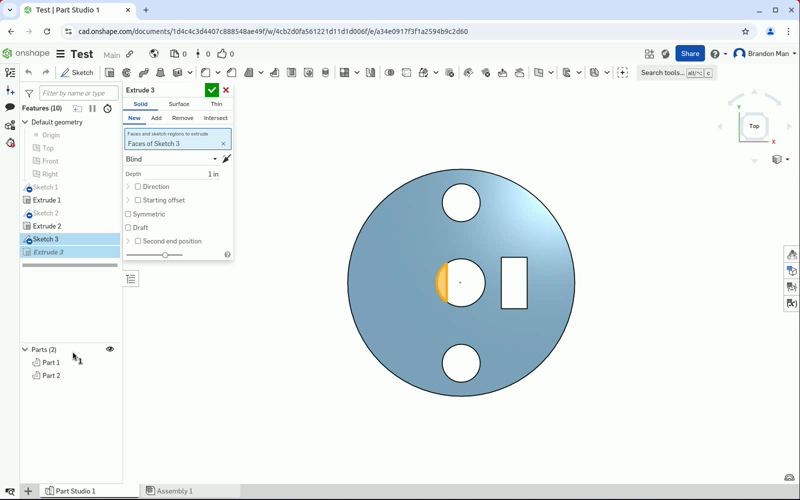
mouse_move(143, 106)
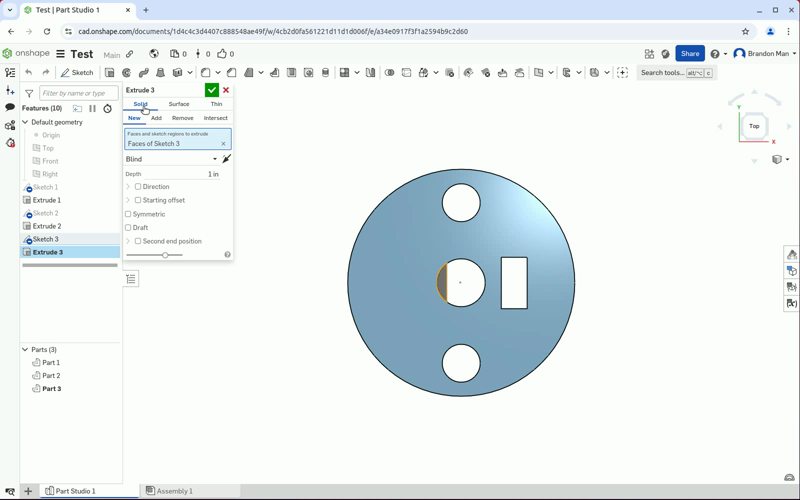
click(143, 106)
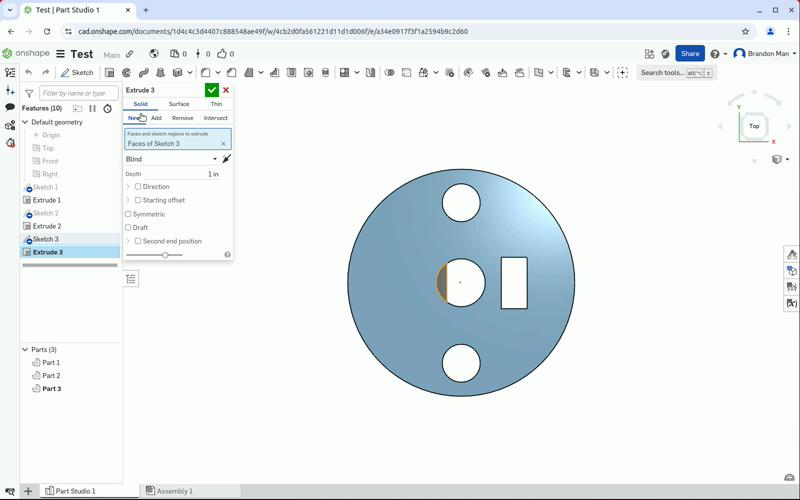
mouse_move(137, 120)
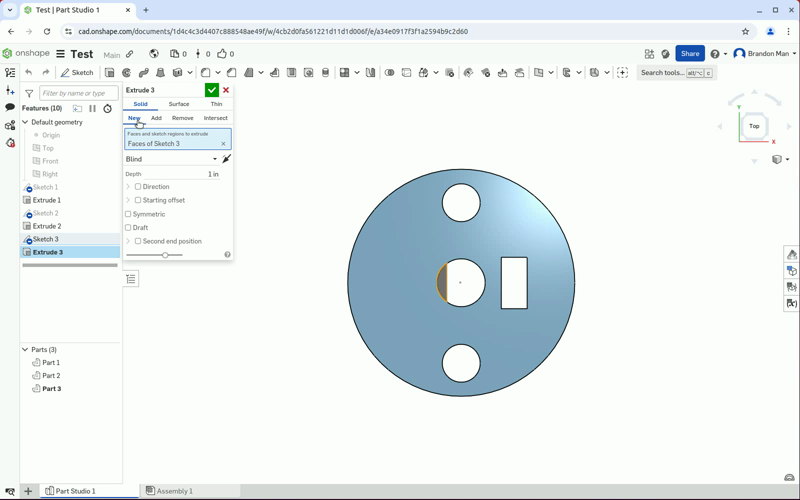
click(137, 120)
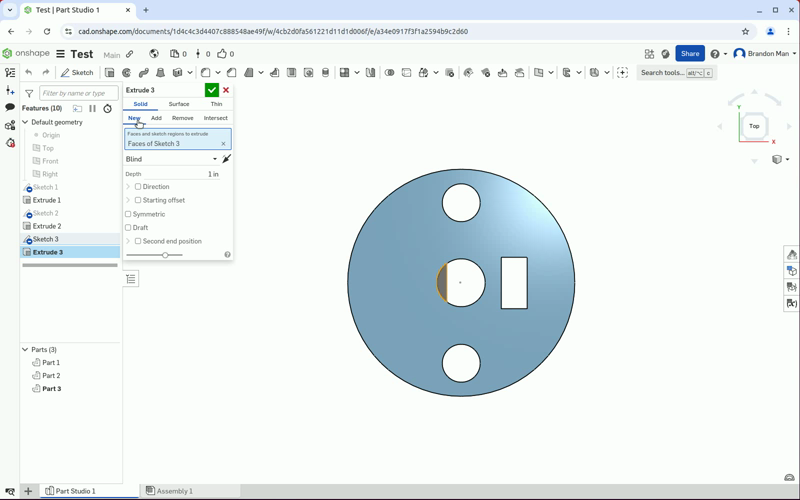
key(tab, 4)
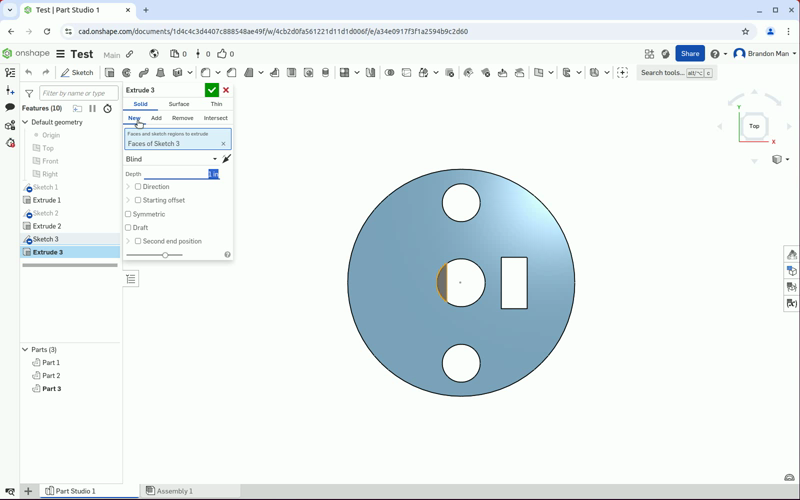
text(11.073)
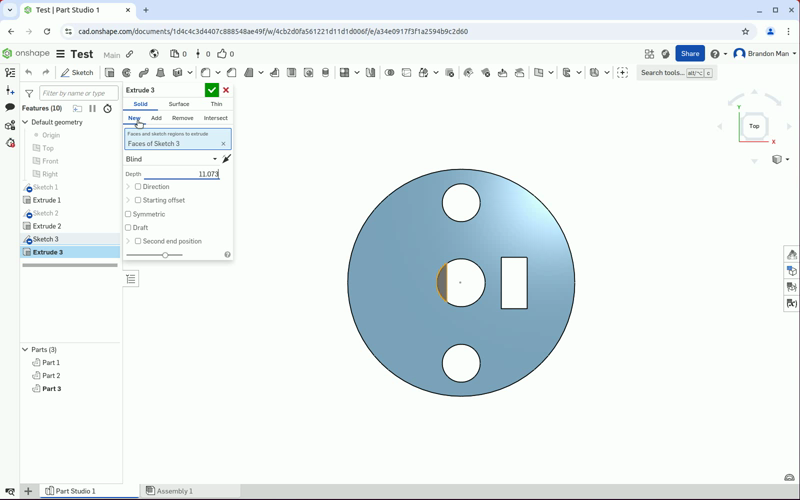
key(enter)
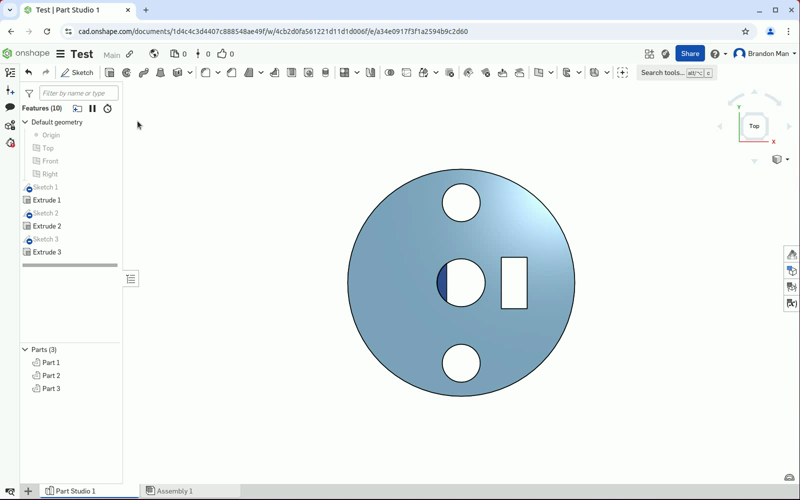
key(shift+h)
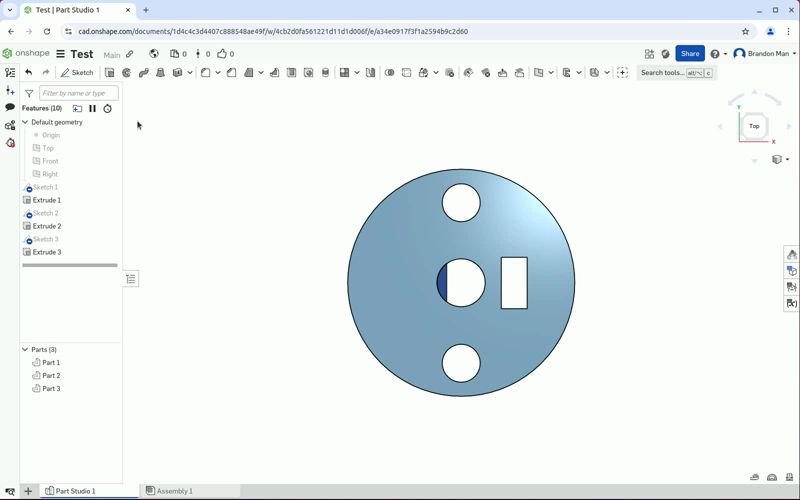
key(shift+h)
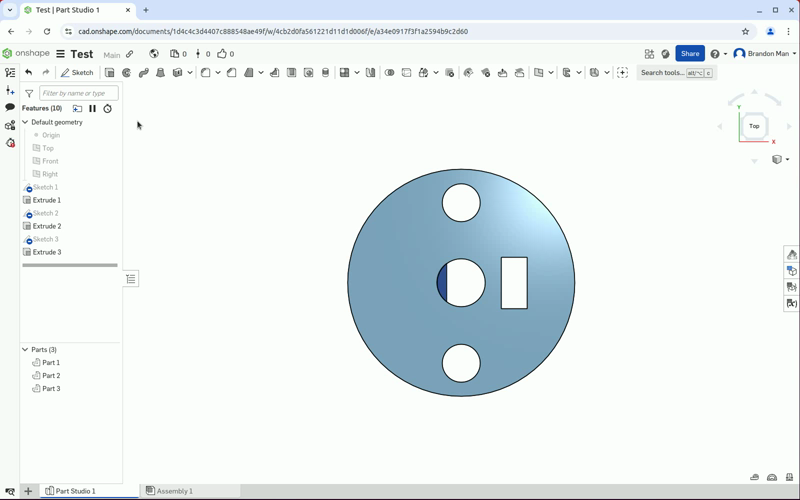
mouse_move(73, 189)
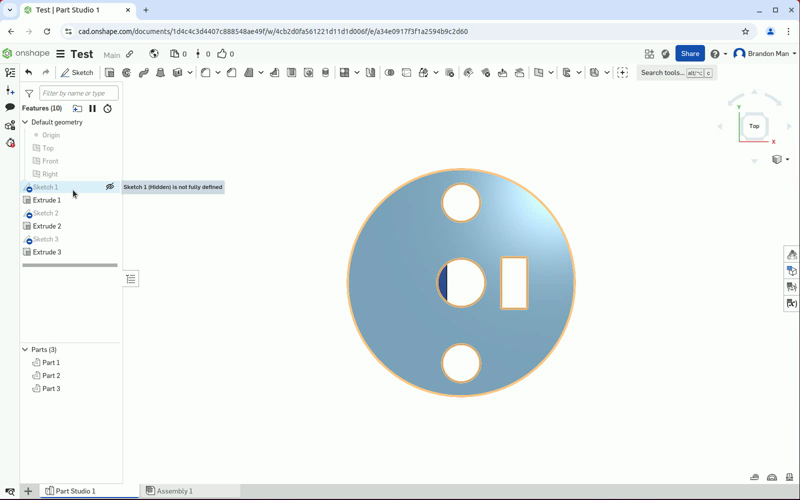
click(73, 189)
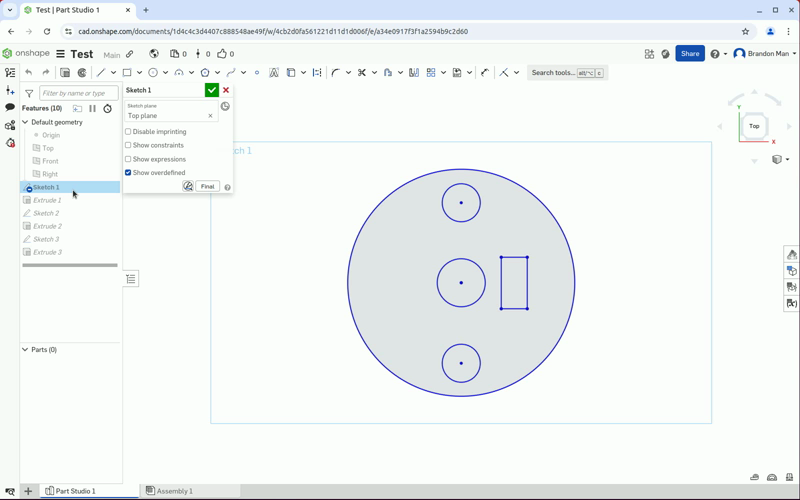
mouse_move(229, 92)
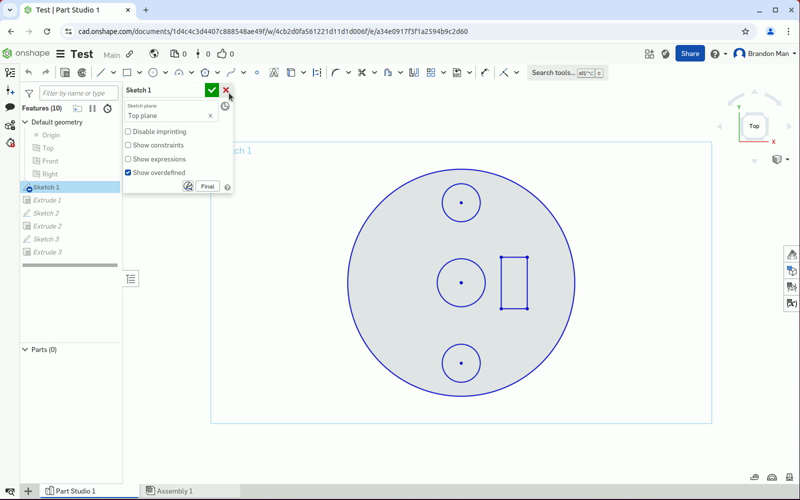
click(229, 92)
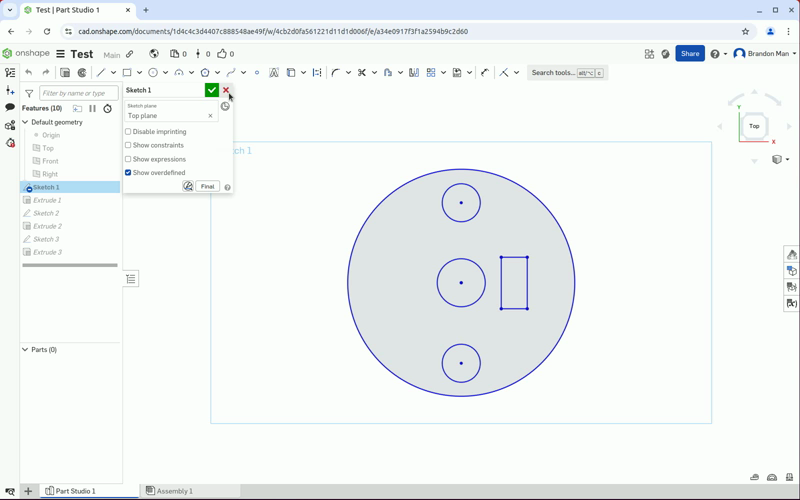
key(shift+s)
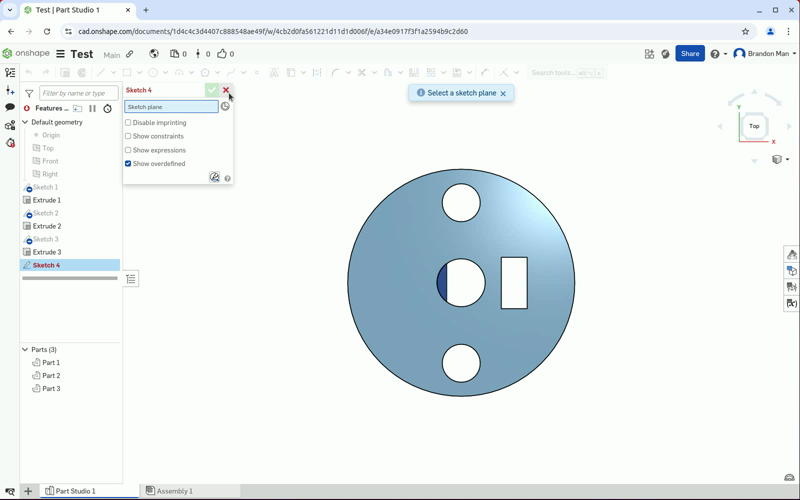
mouse_move(73, 150)
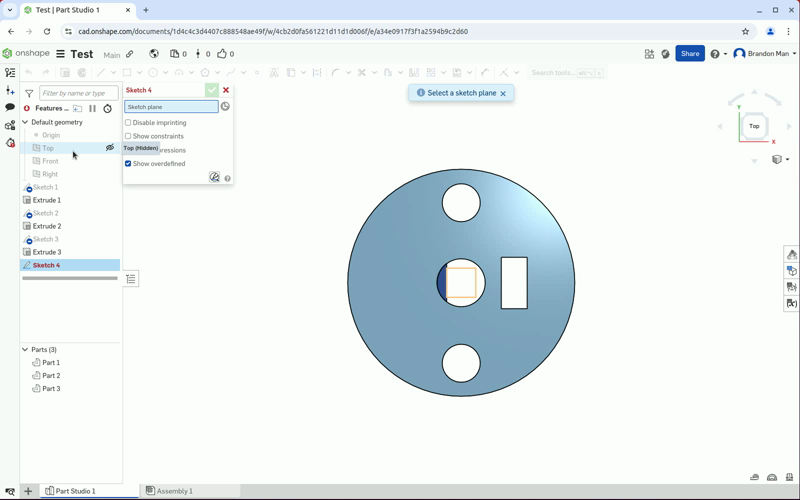
click(73, 150)
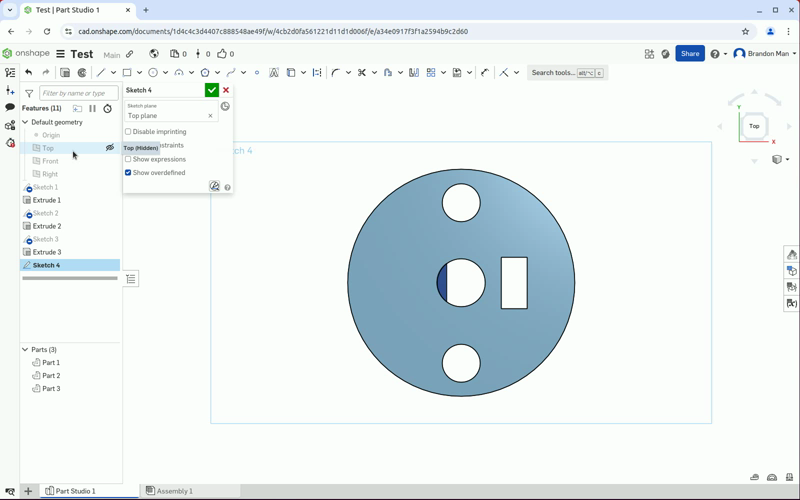
mouse_move(73, 352)
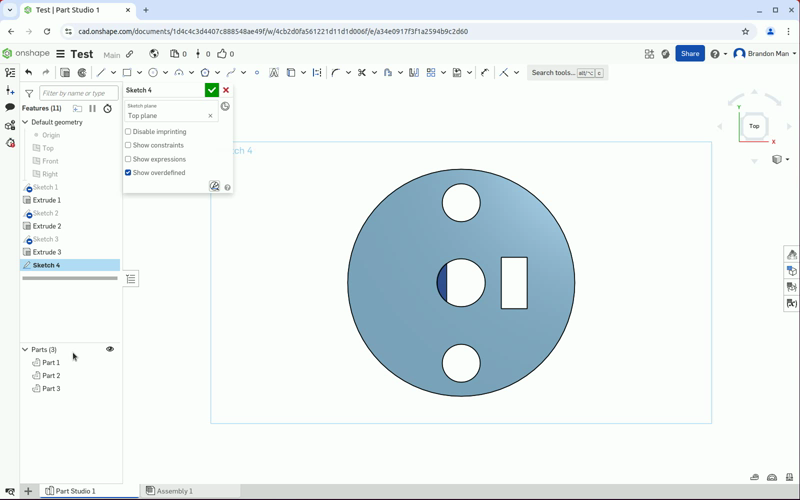
key(y)
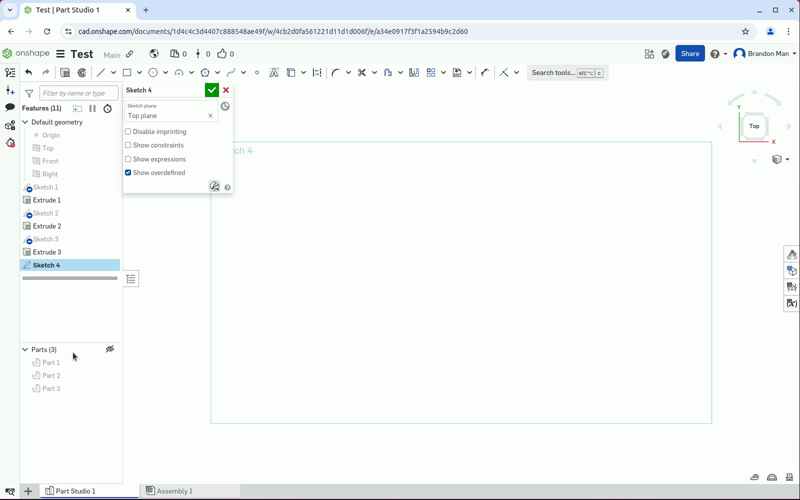
key(c)
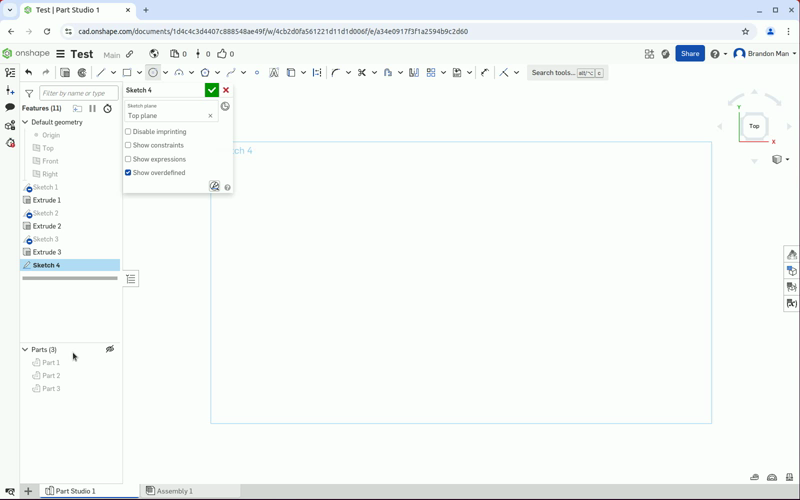
key_down(shift)
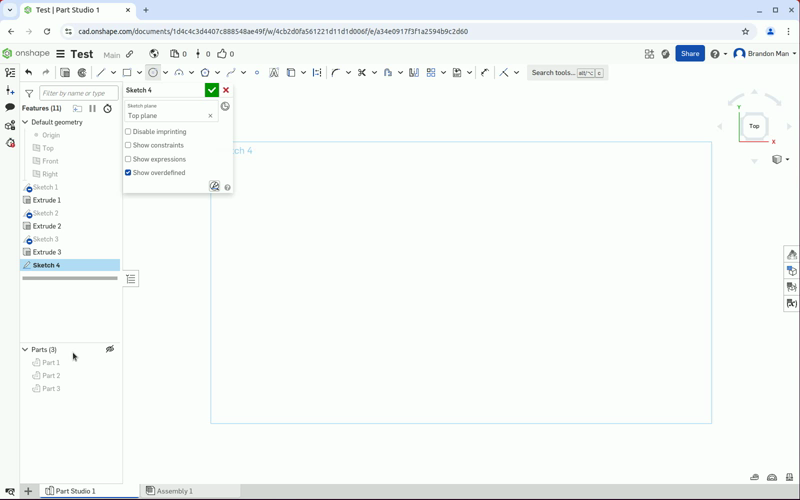
mouse_move(460, 201)
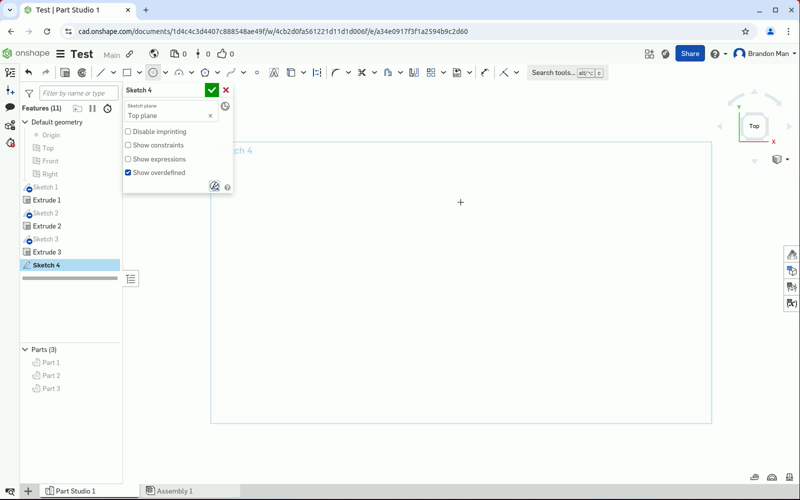
click(460, 201)
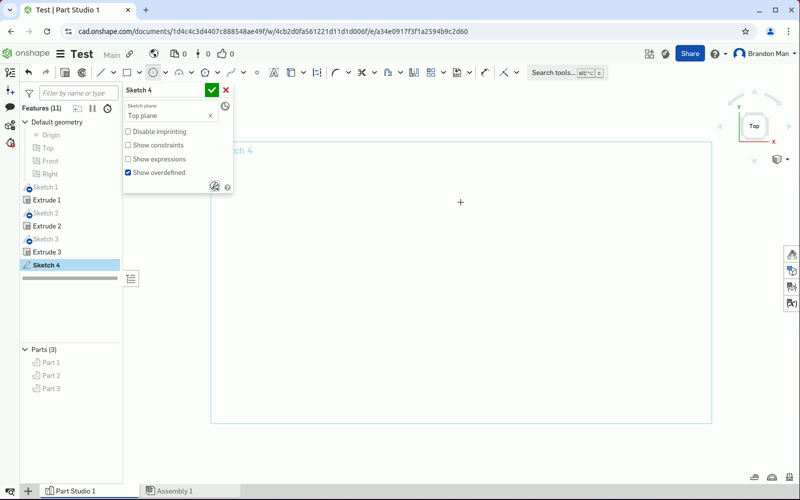
key_up(shift)
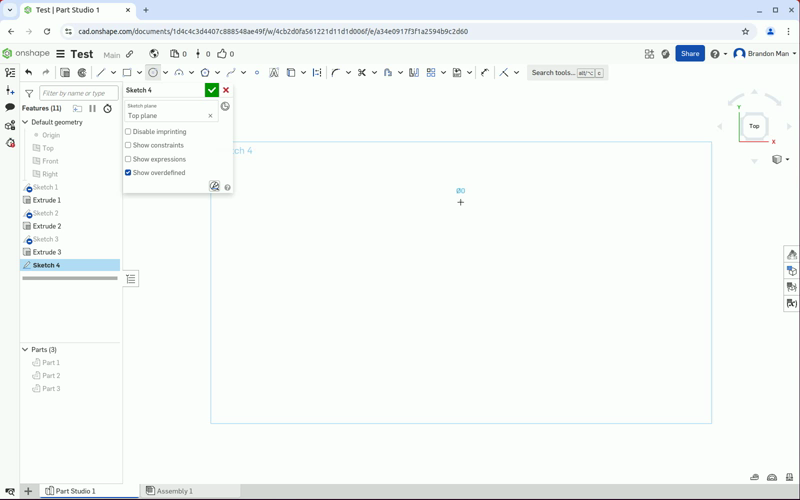
mouse_move(480, 201)
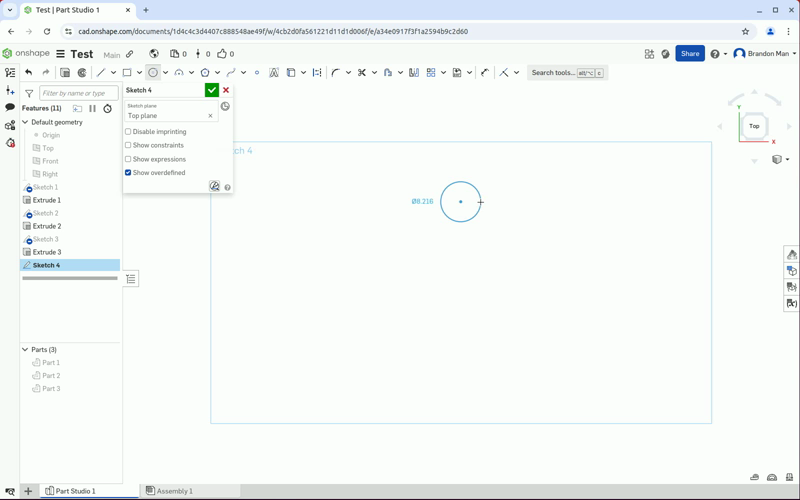
click(480, 201)
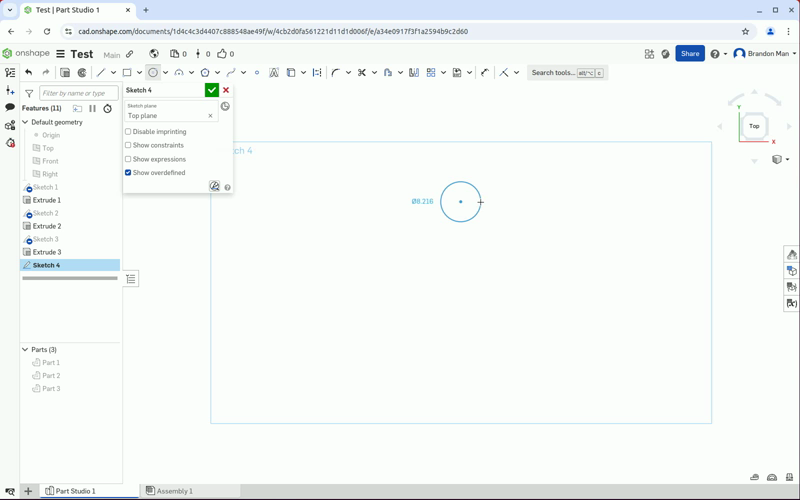
key(esc)
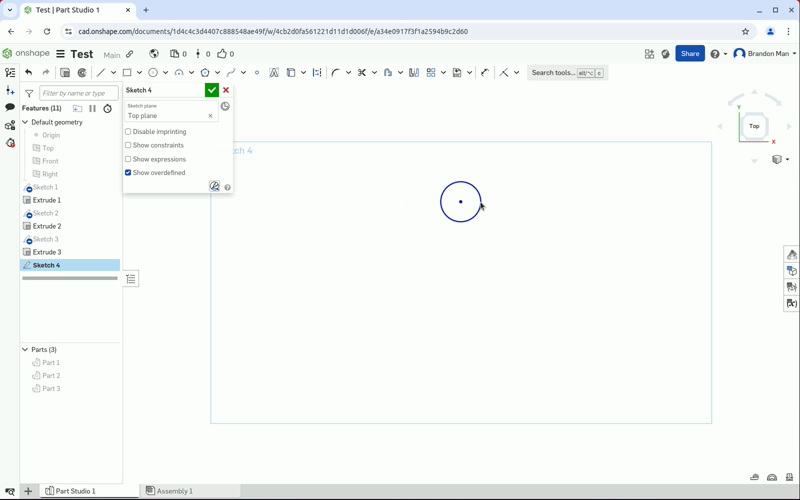
key(c)
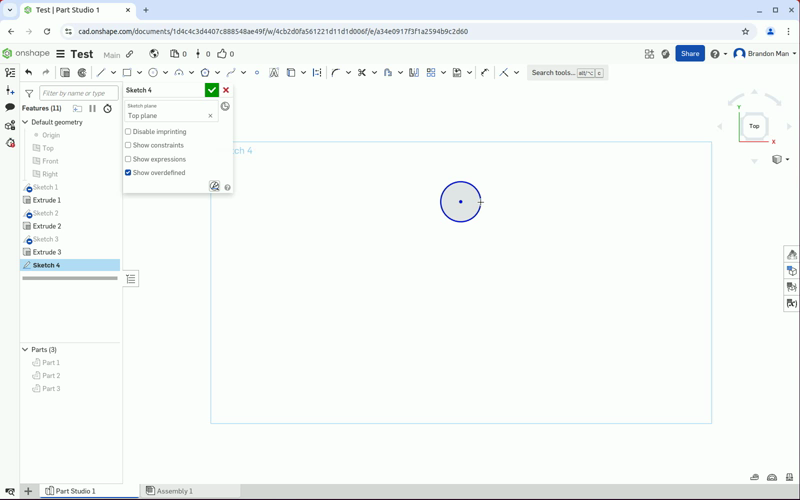
key_down(shift)
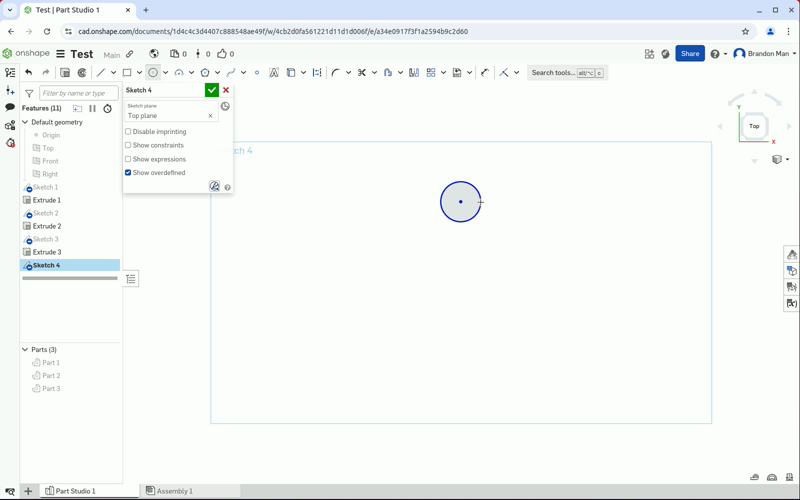
mouse_move(460, 201)
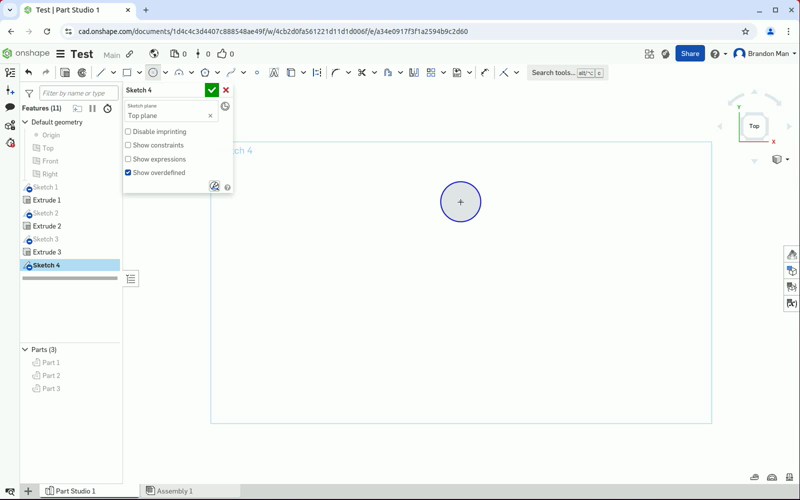
click(460, 201)
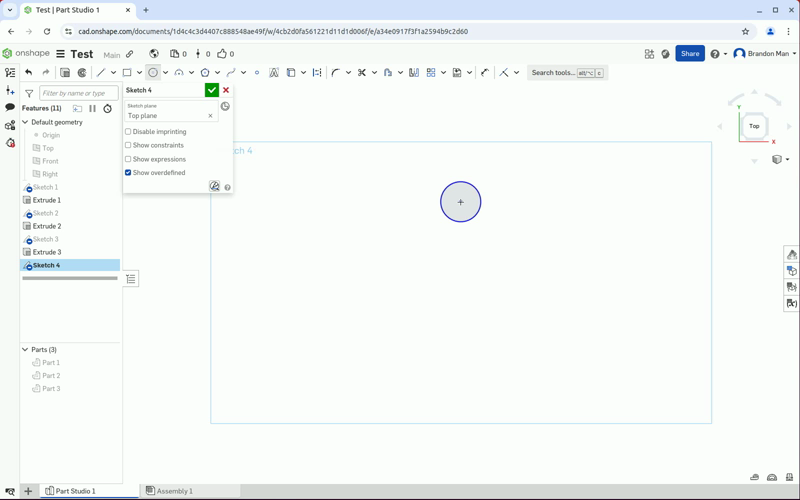
key_up(shift)
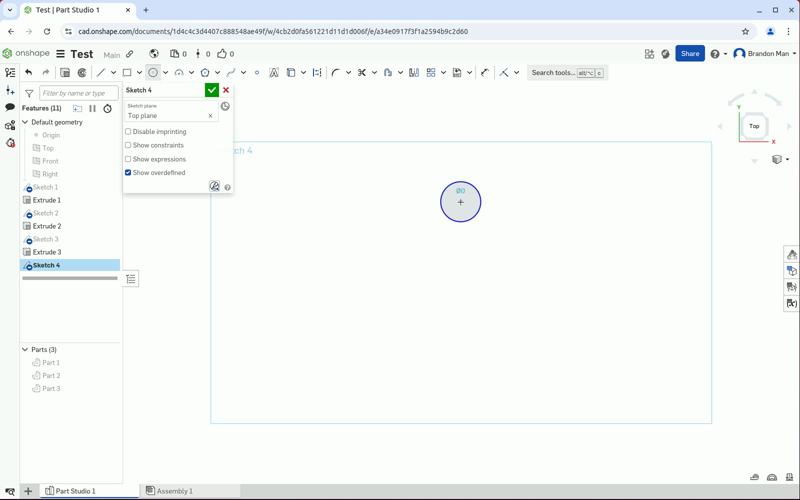
mouse_move(475, 201)
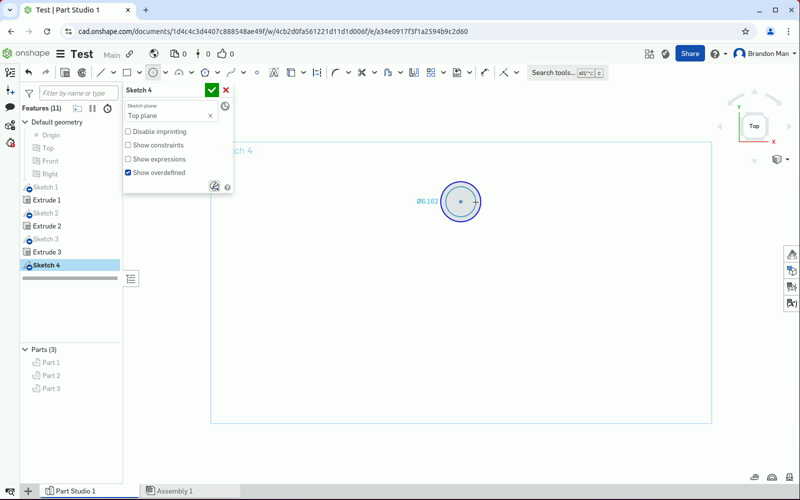
click(475, 201)
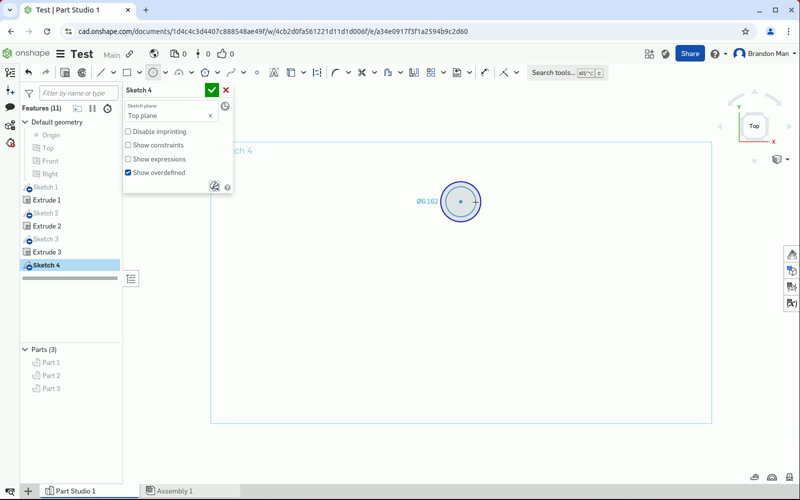
key(esc)
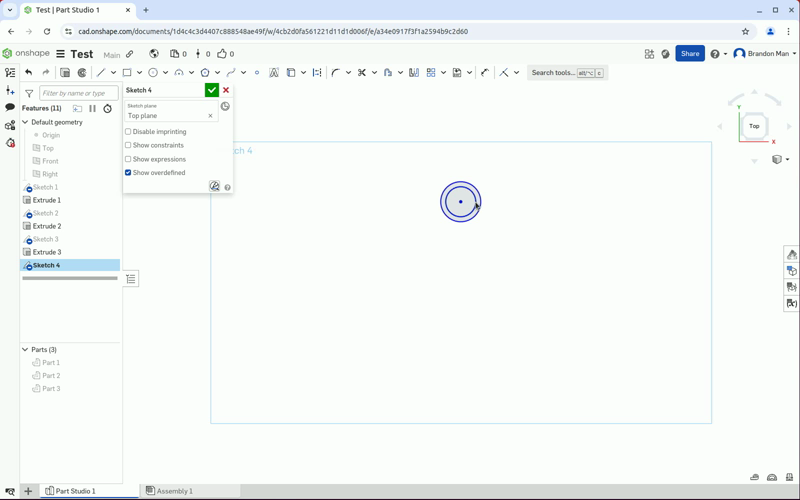
mouse_move(477, 194)
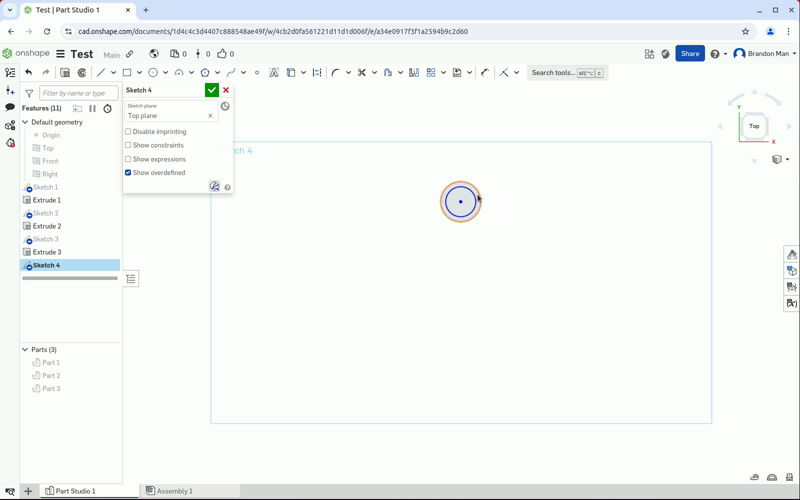
scroll(6)
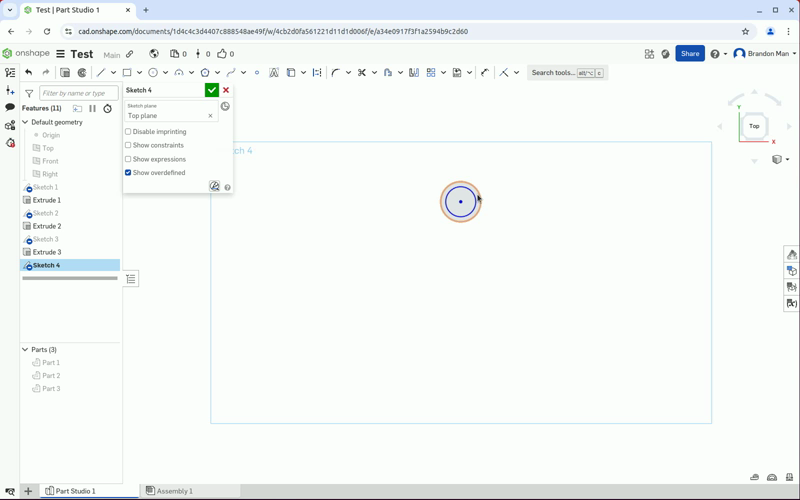
scroll(6)
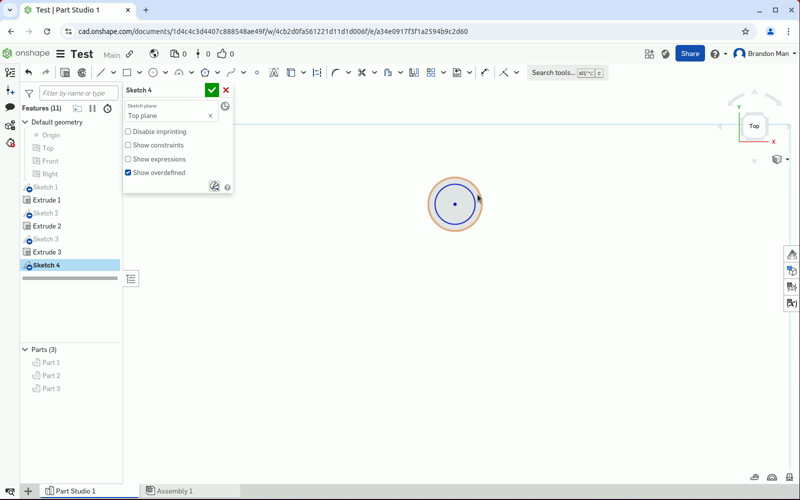
scroll(6)
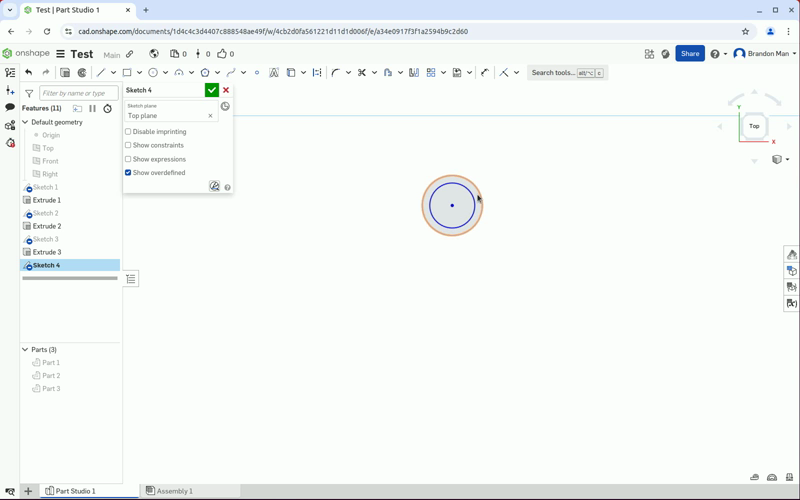
scroll(6)
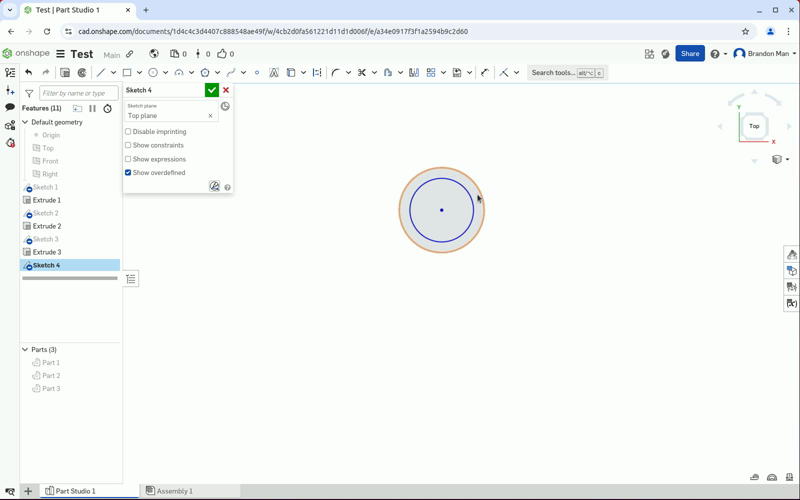
scroll(6)
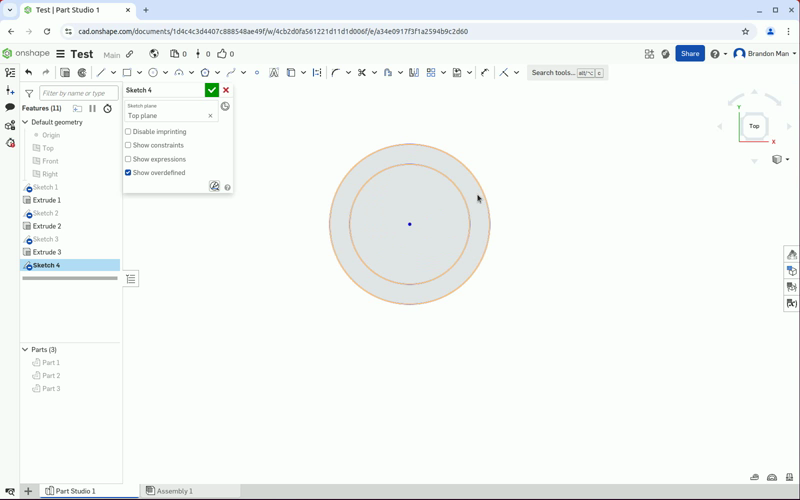
scroll(6)
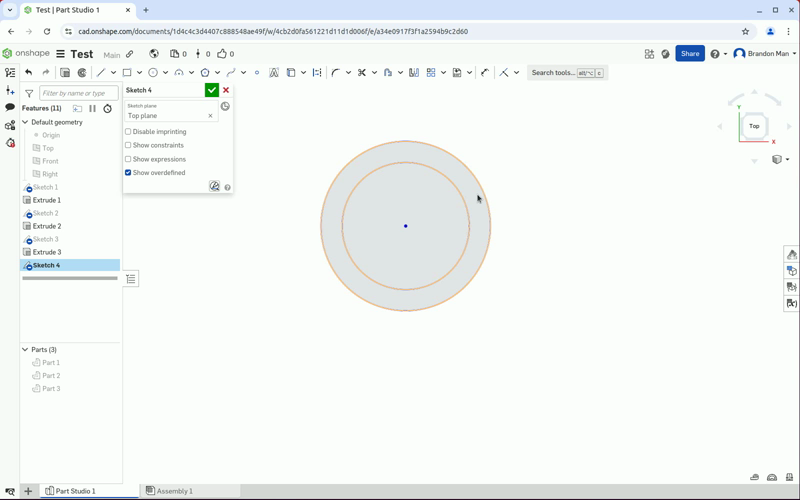
scroll(6)
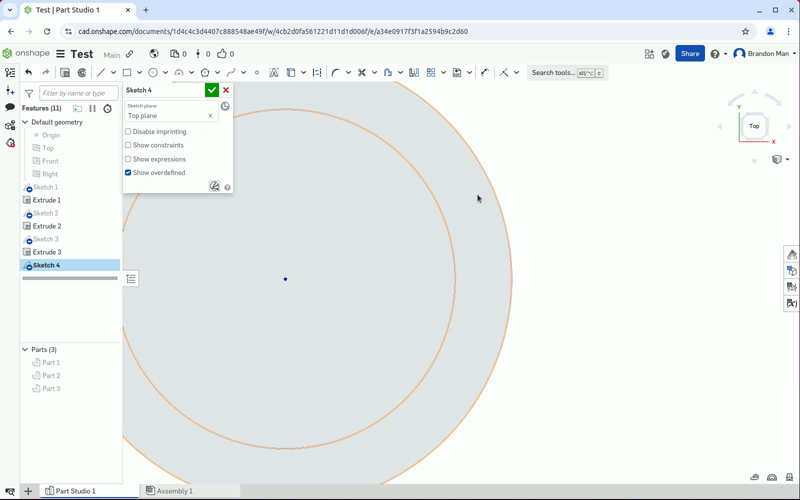
click(477, 194)
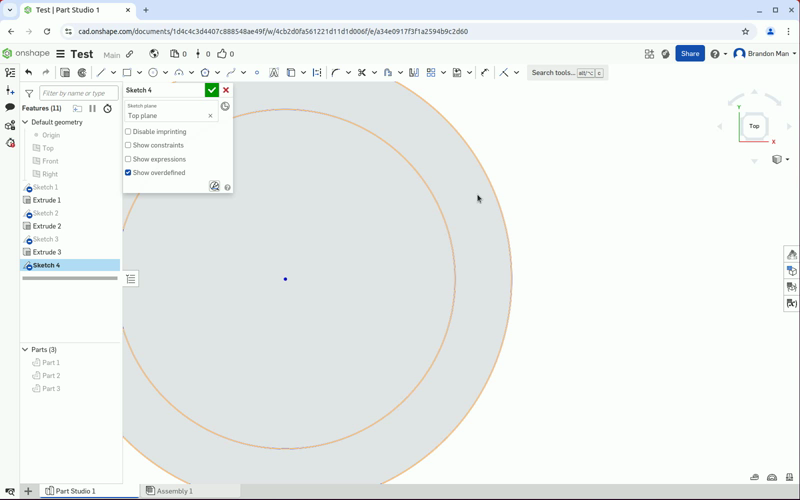
scroll(-6)
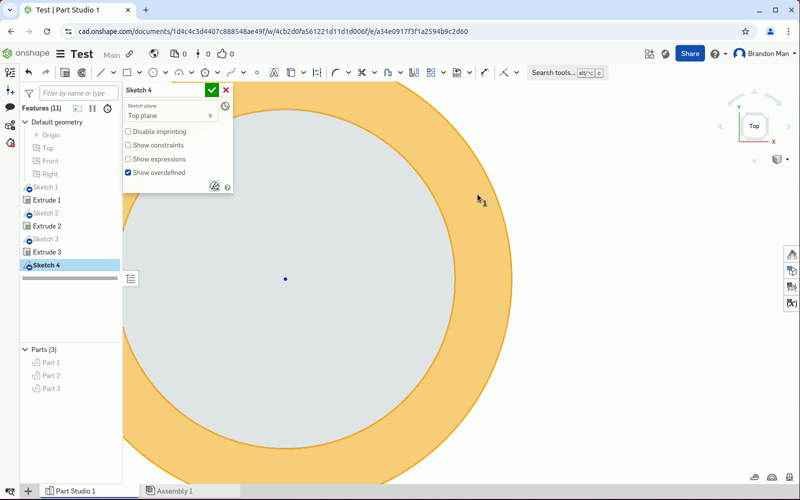
scroll(-6)
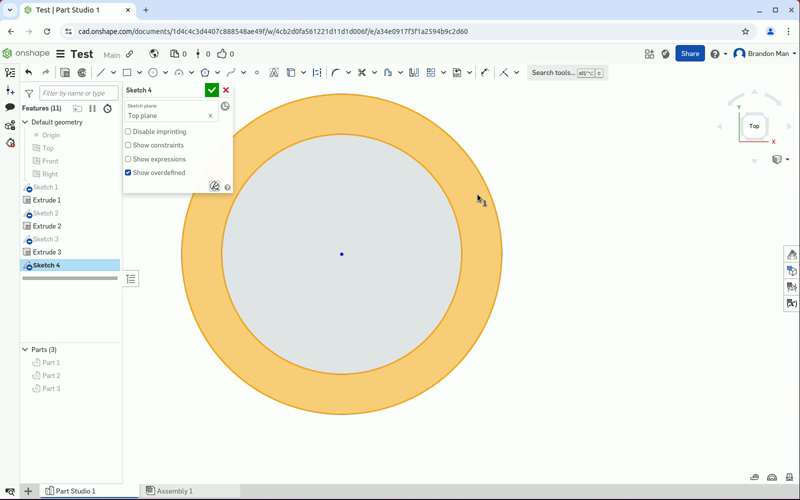
scroll(-6)
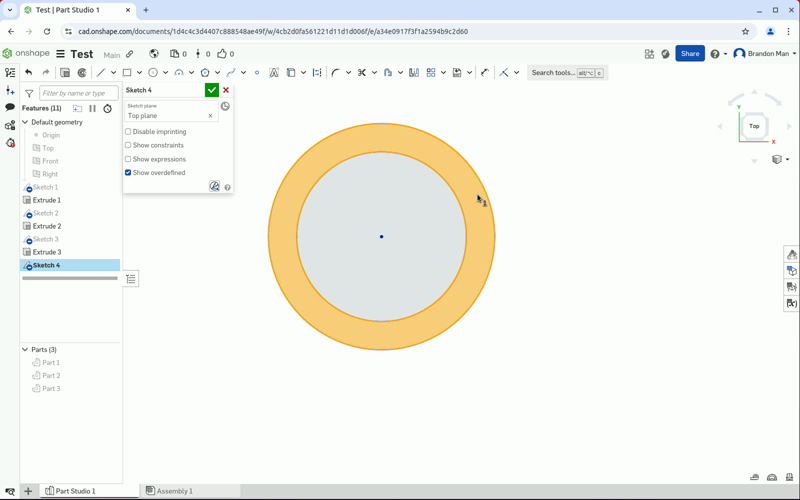
scroll(-6)
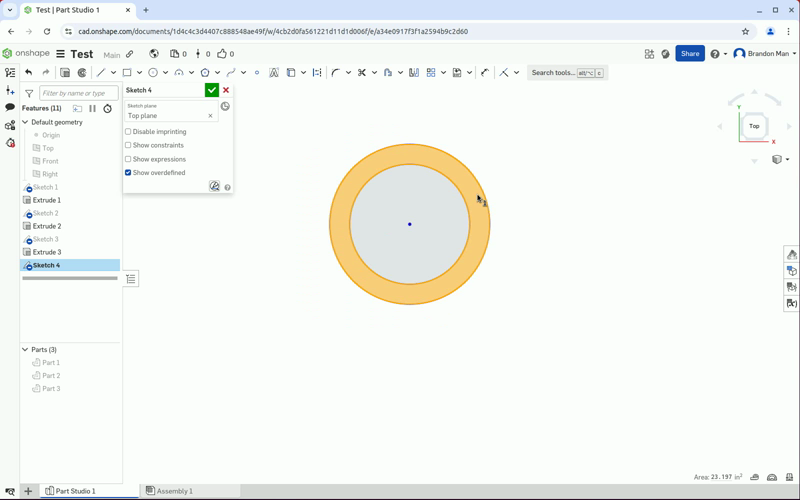
scroll(-6)
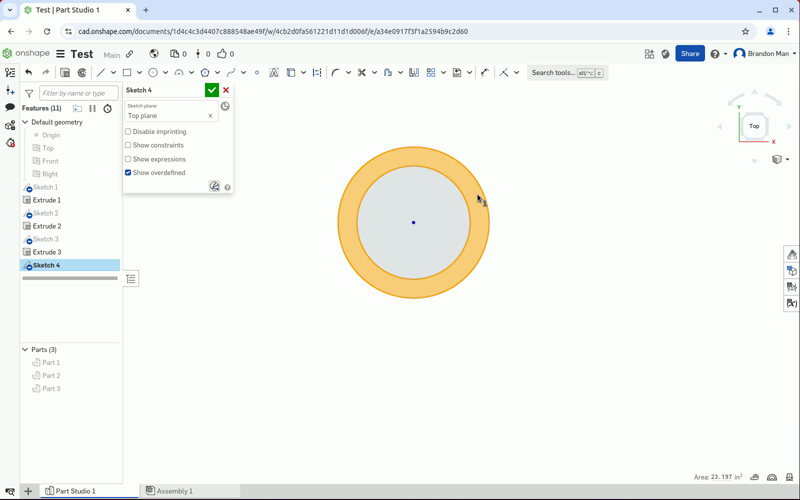
scroll(-6)
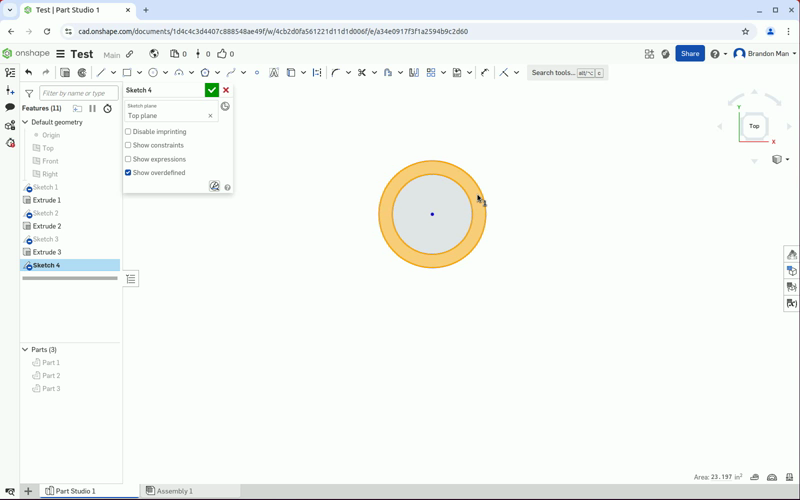
scroll(-6)
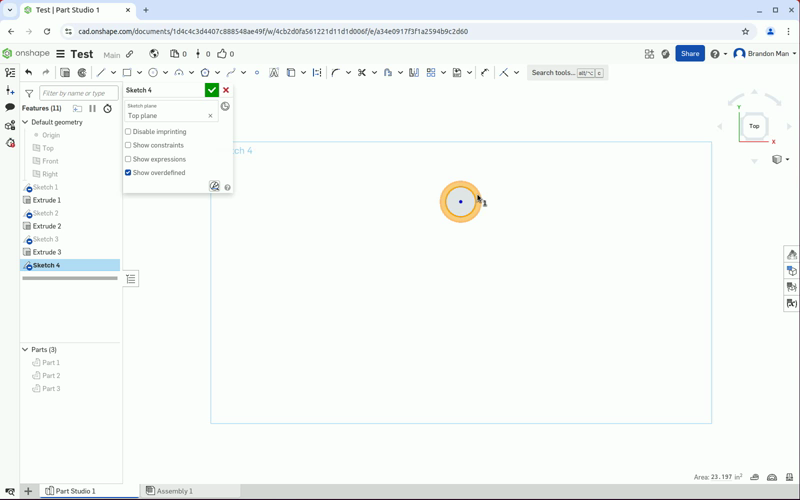
mouse_move(73, 352)
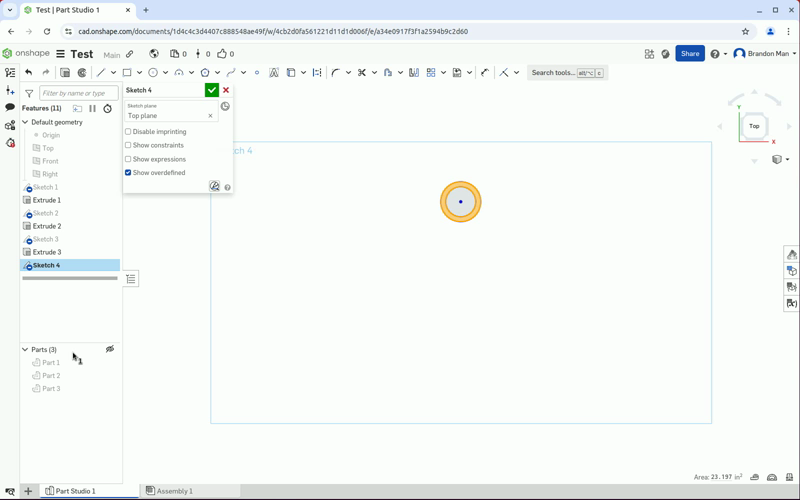
key(shift+y)
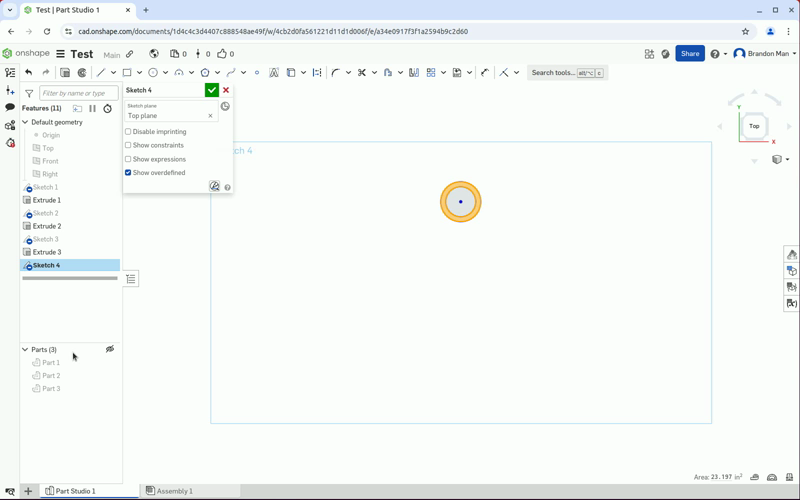
key(shift+e)
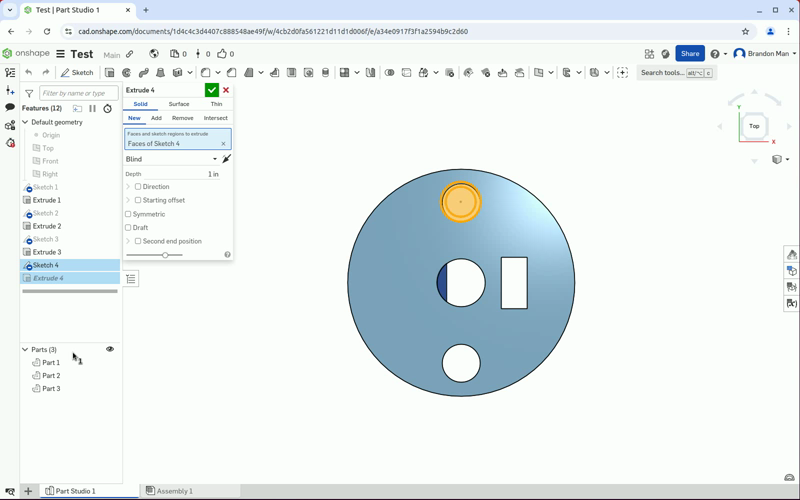
mouse_move(143, 106)
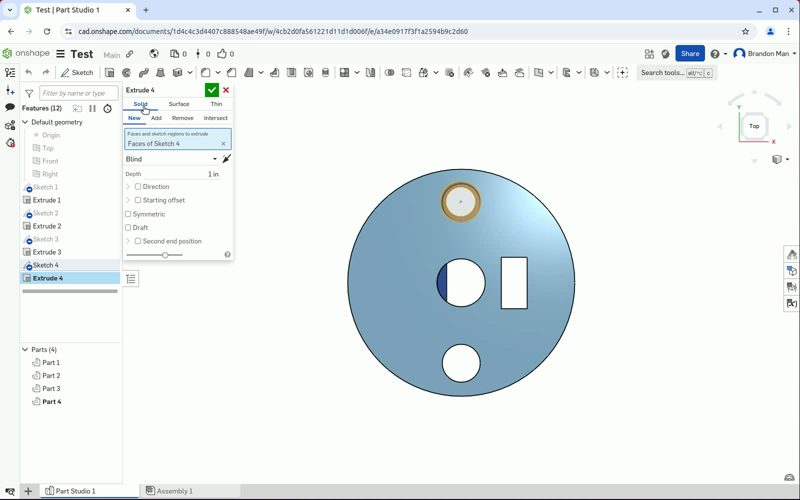
click(143, 106)
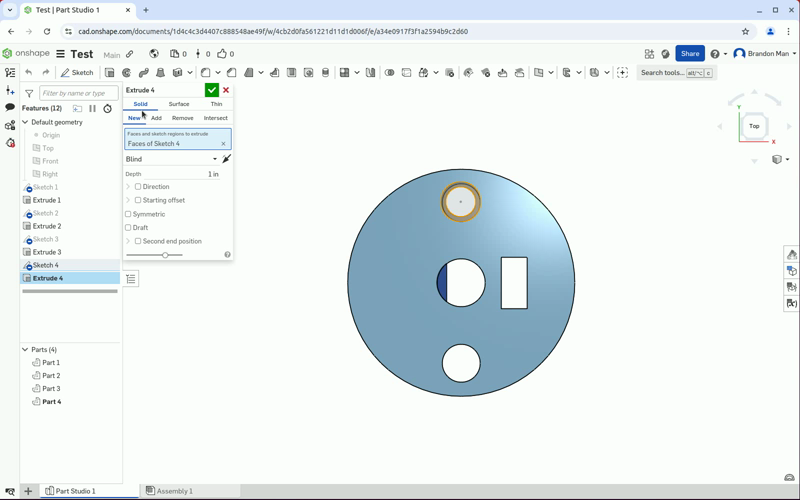
mouse_move(137, 120)
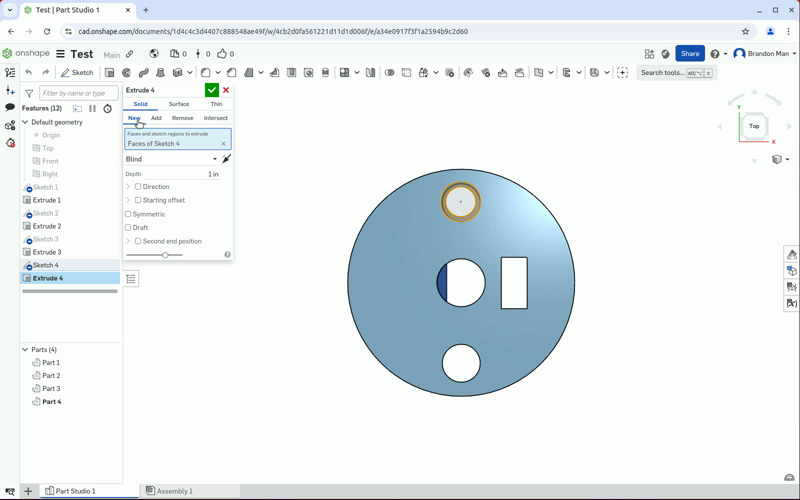
click(137, 120)
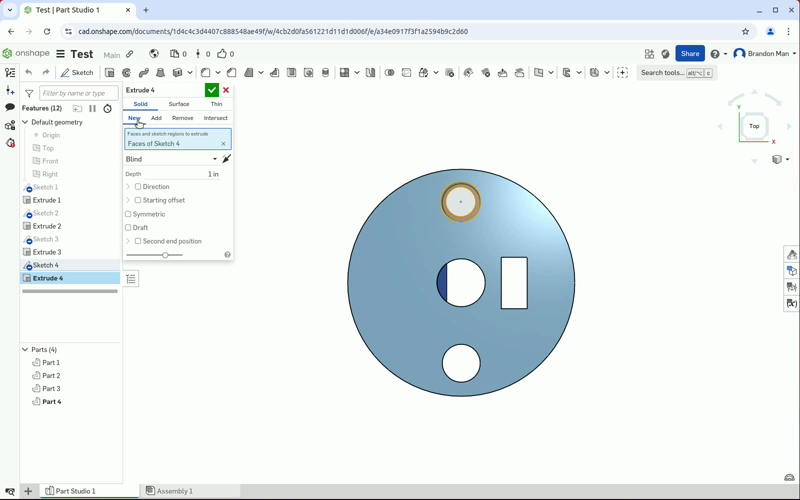
key(tab, 4)
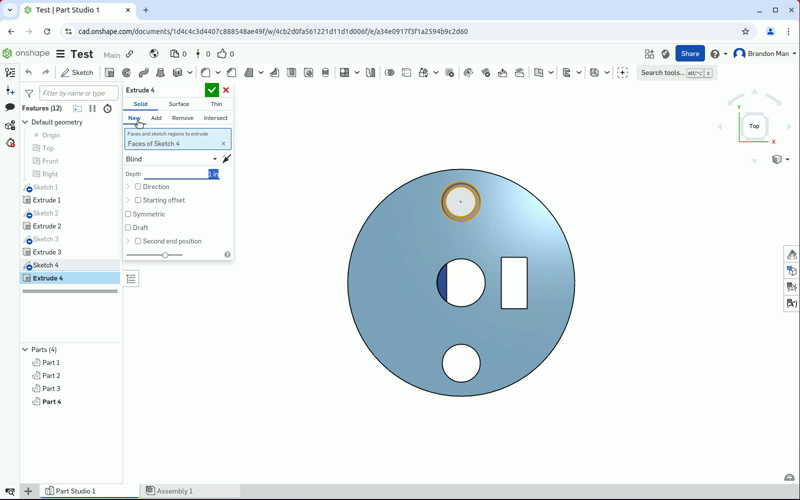
text(1.926)
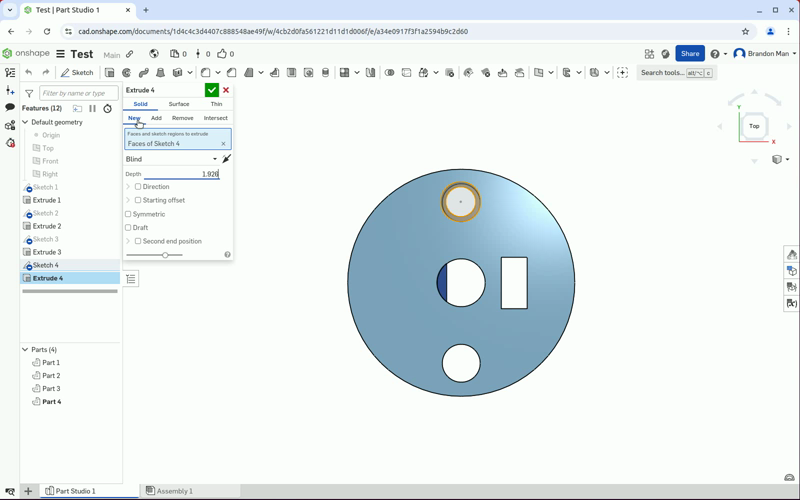
key(enter)
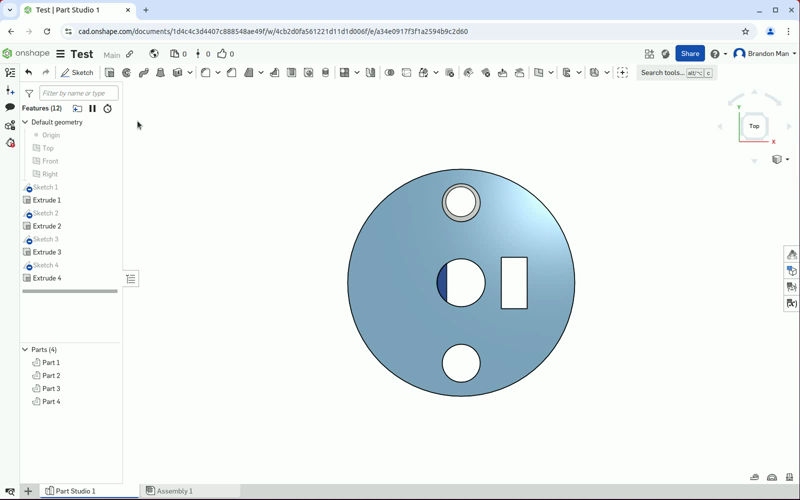
key(shift+h)
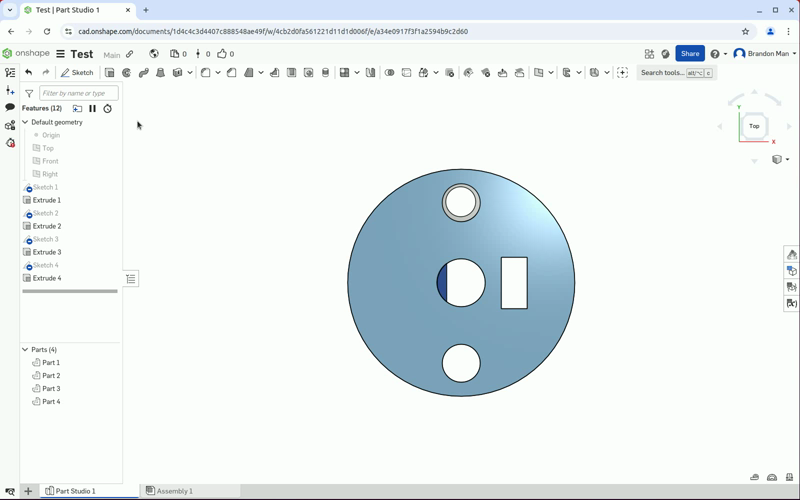
key(shift+h)
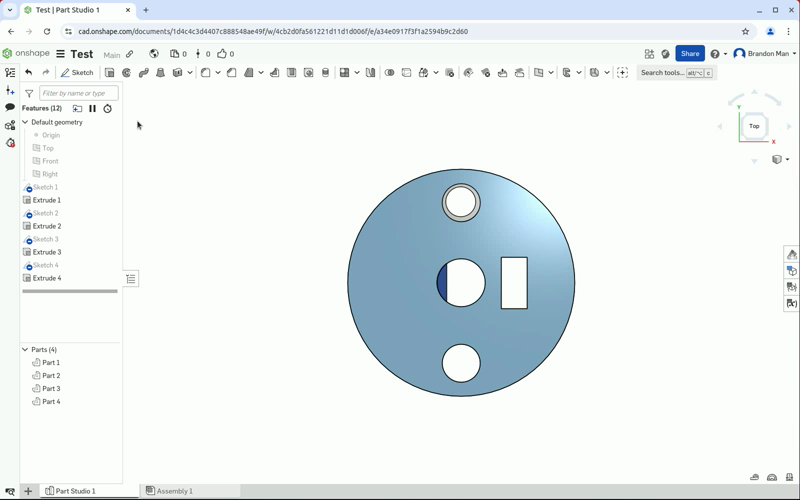
mouse_move(73, 189)
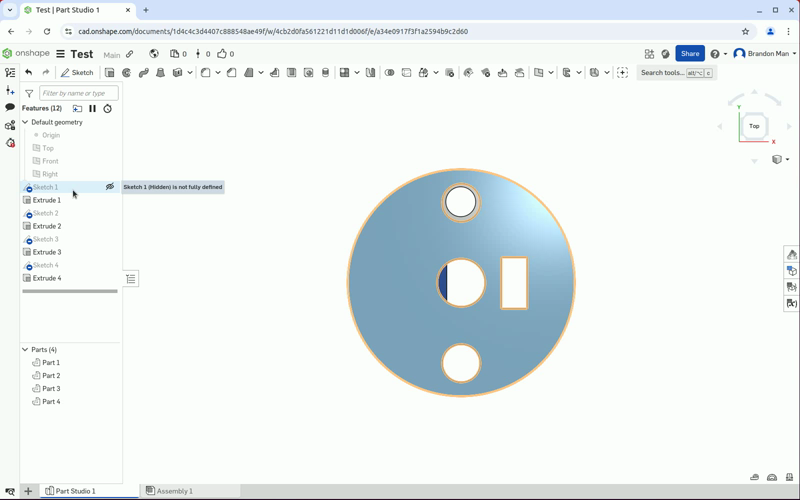
click(73, 189)
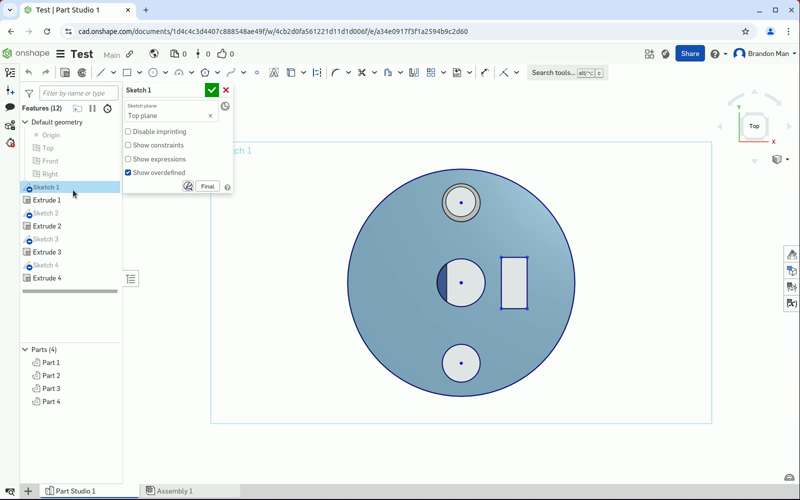
mouse_move(229, 92)
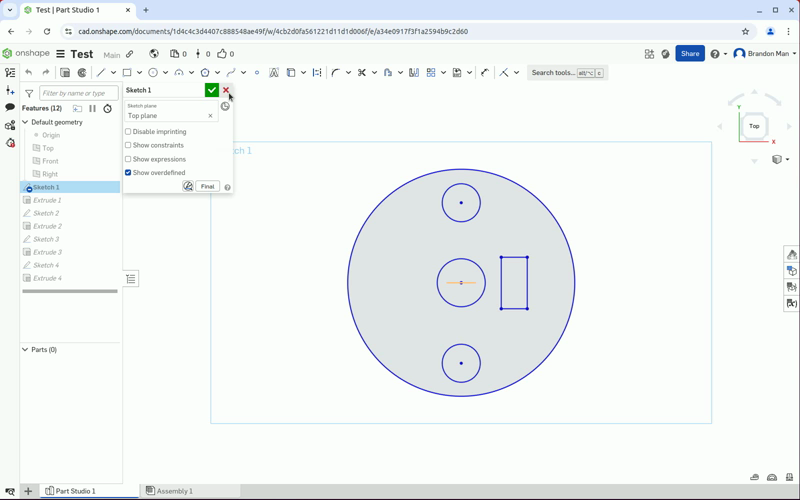
click(229, 92)
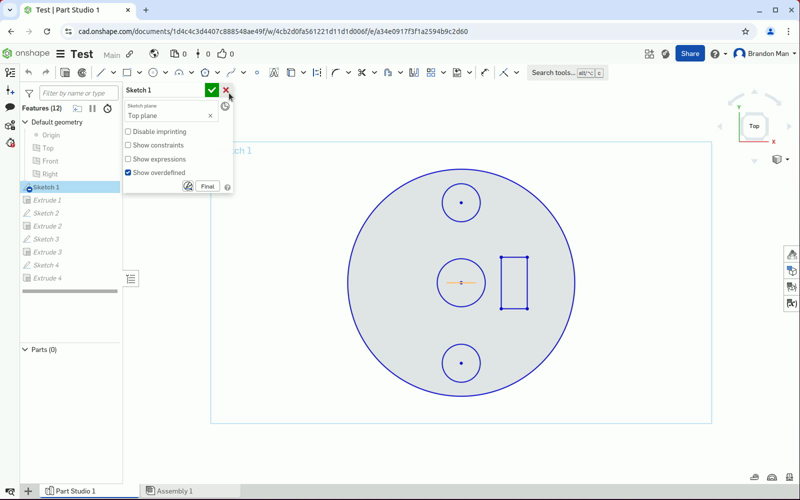
key(shift+s)
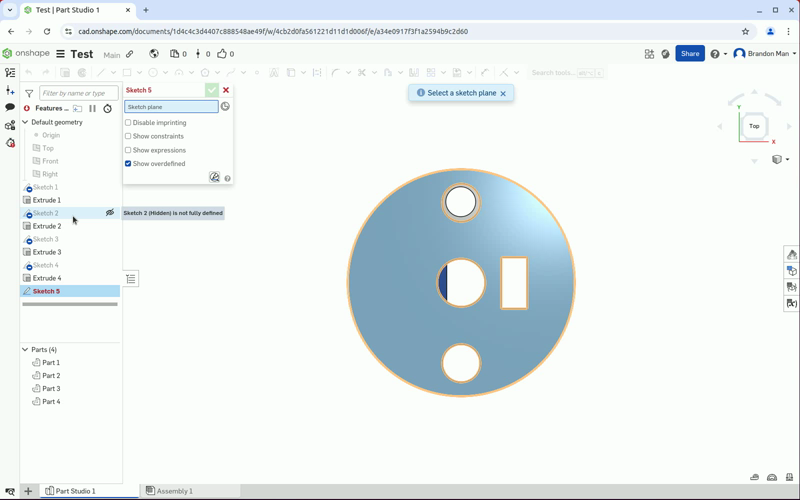
scroll(3)
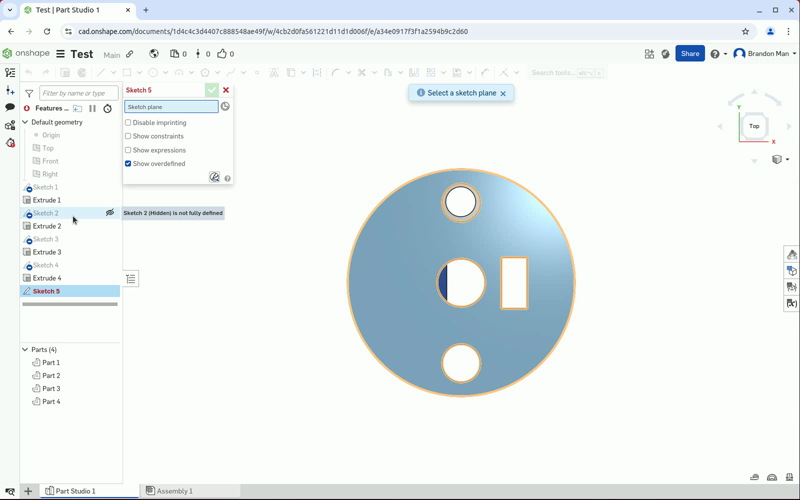
mouse_move(73, 150)
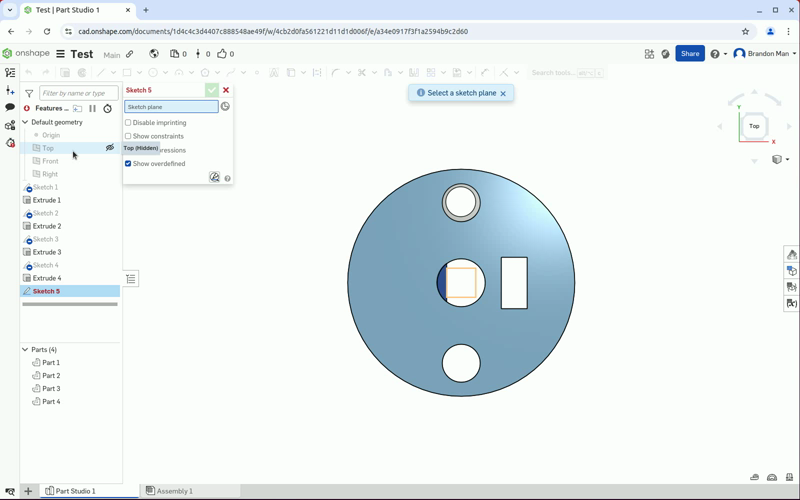
click(73, 150)
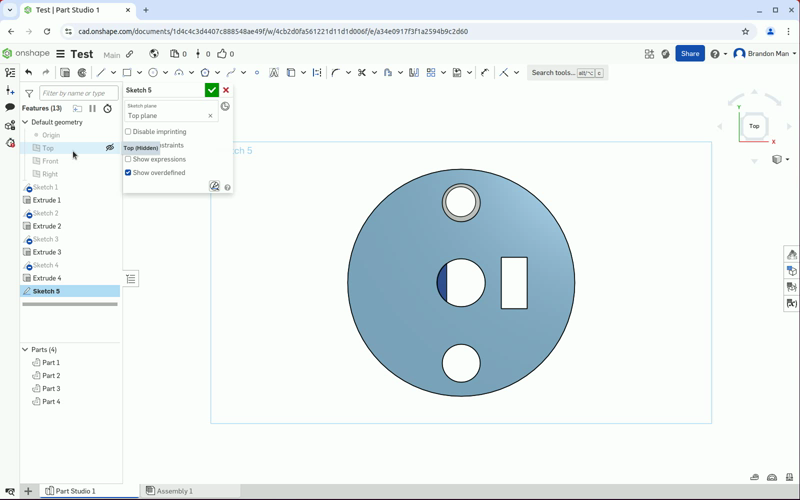
mouse_move(73, 352)
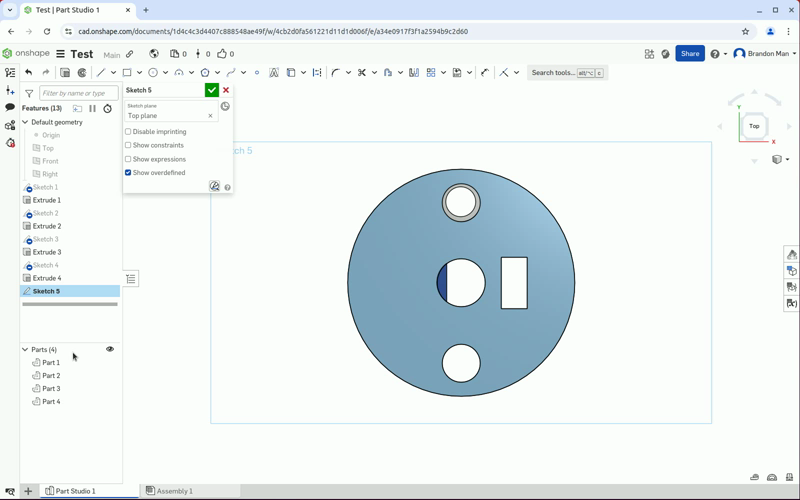
key(y)
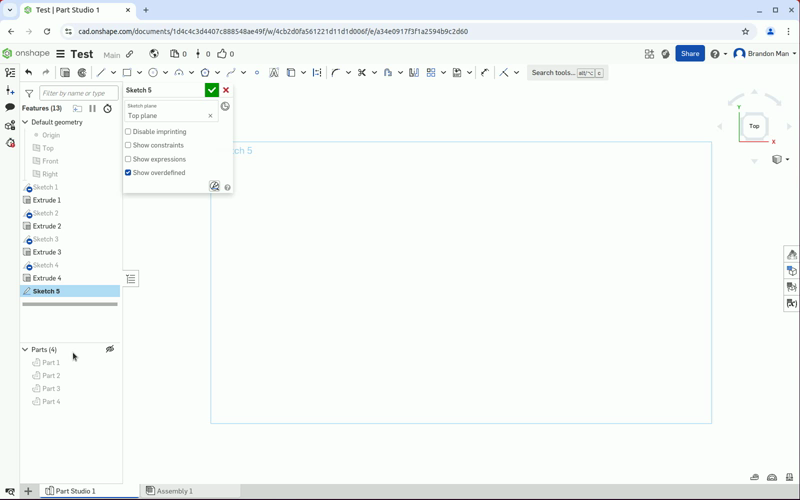
key(c)
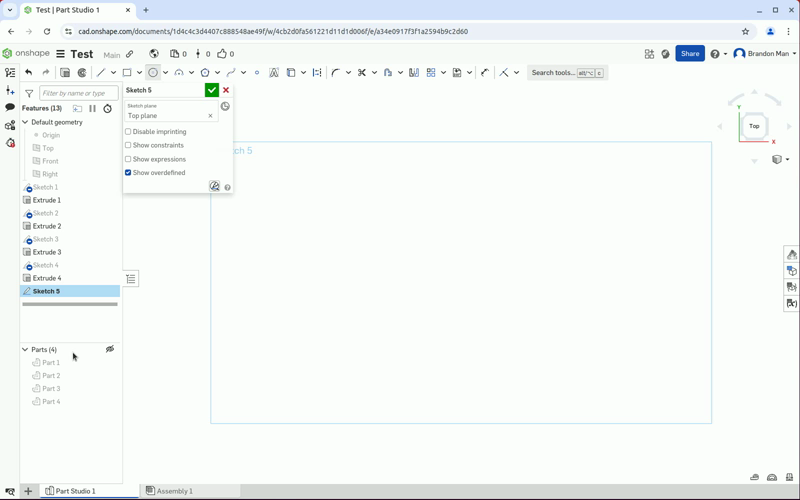
key_down(shift)
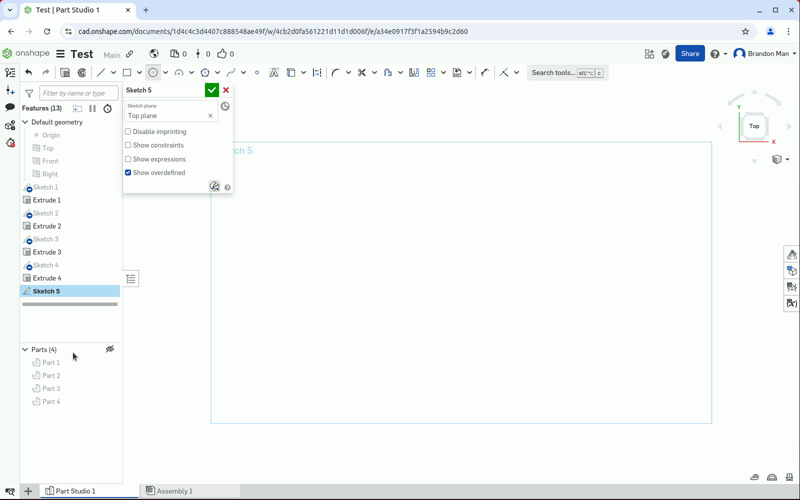
mouse_move(460, 363)
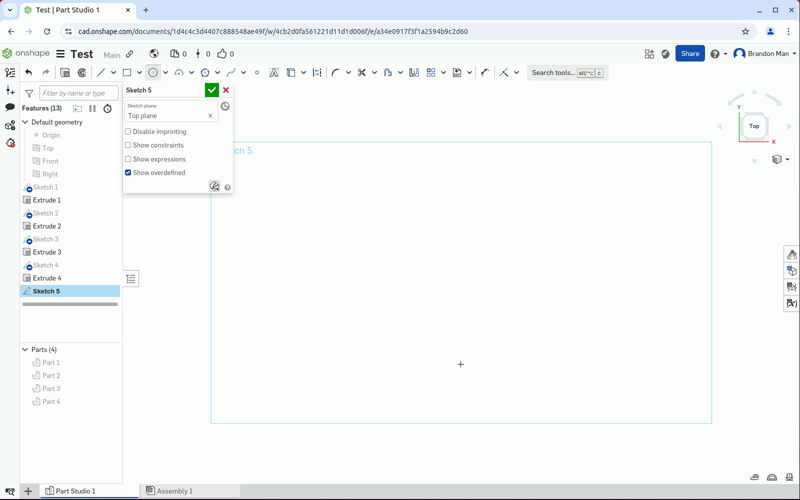
click(460, 363)
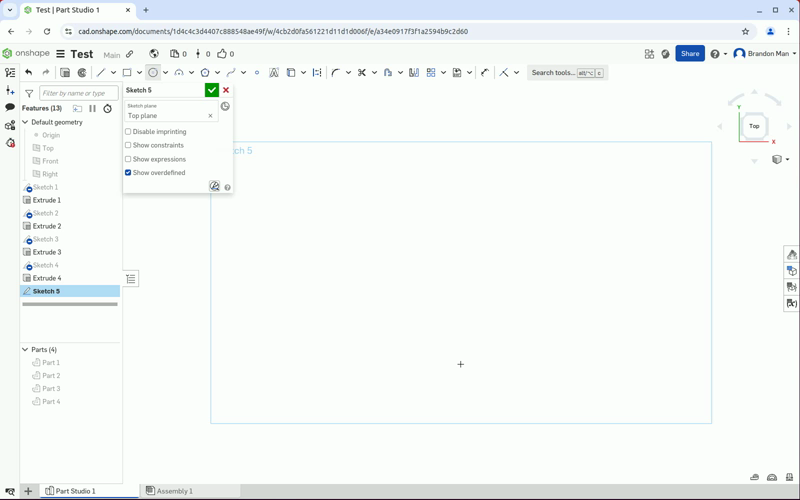
key_up(shift)
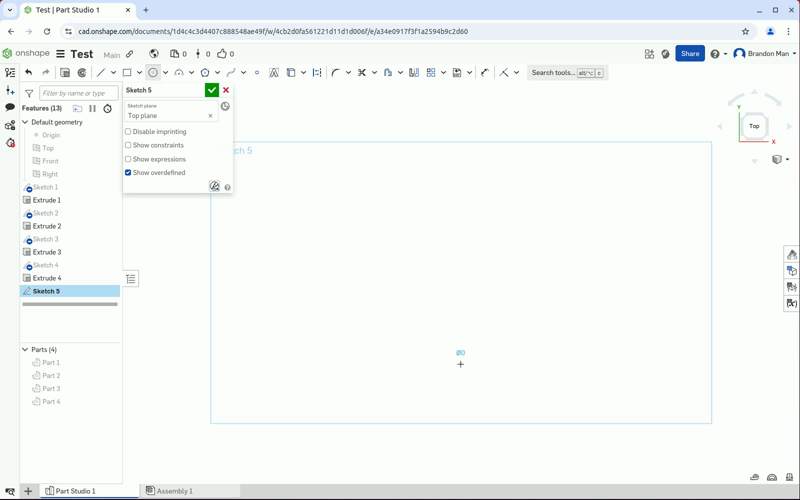
mouse_move(480, 363)
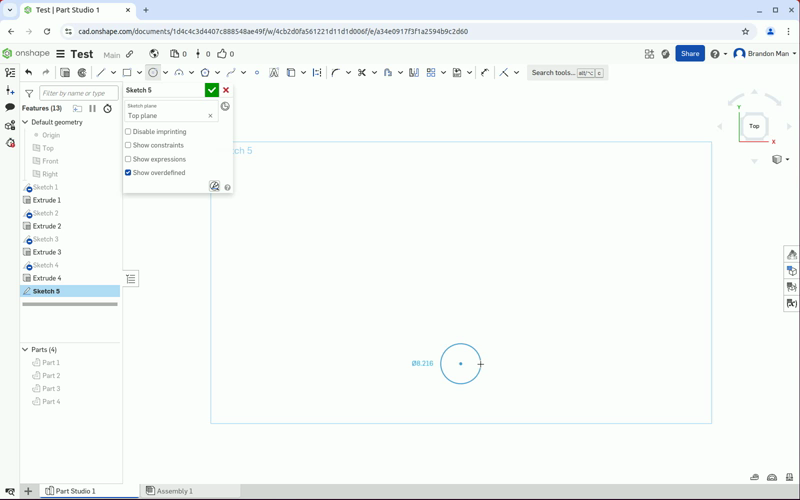
click(480, 363)
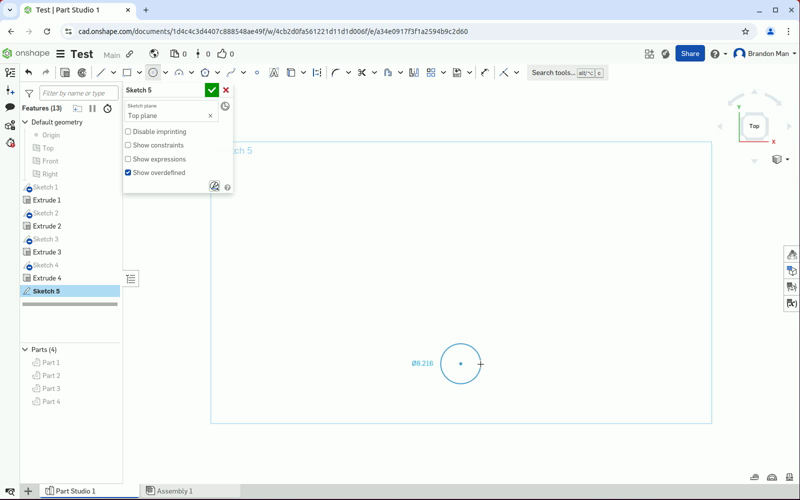
key(esc)
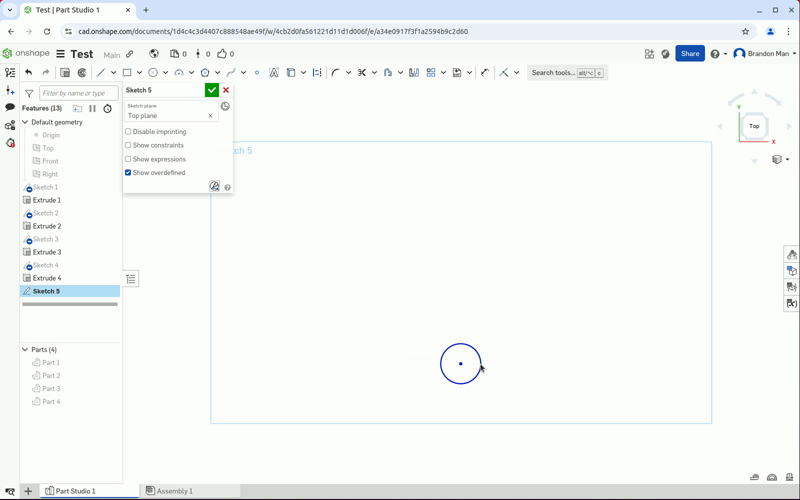
key(c)
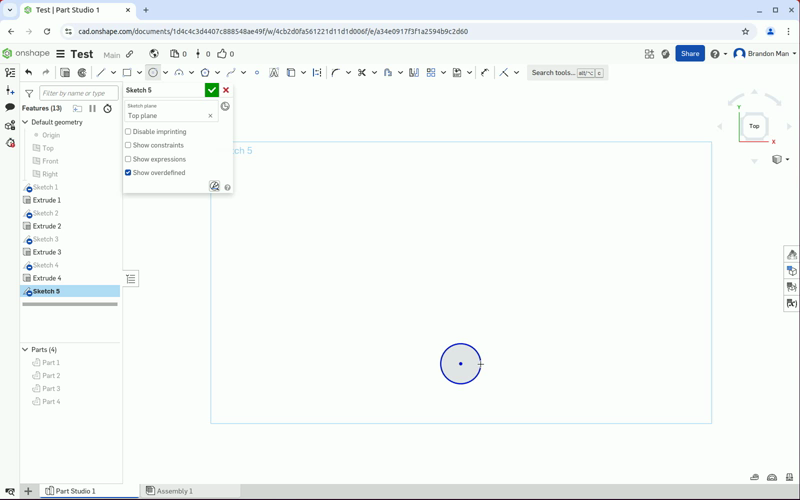
key_down(shift)
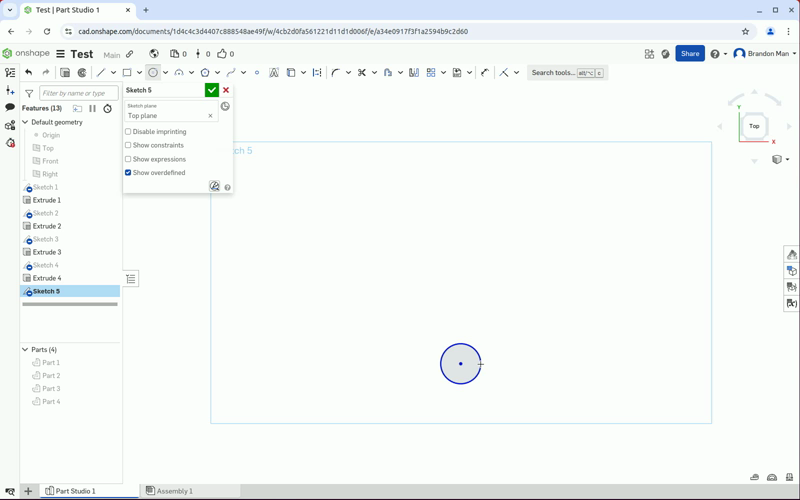
mouse_move(460, 363)
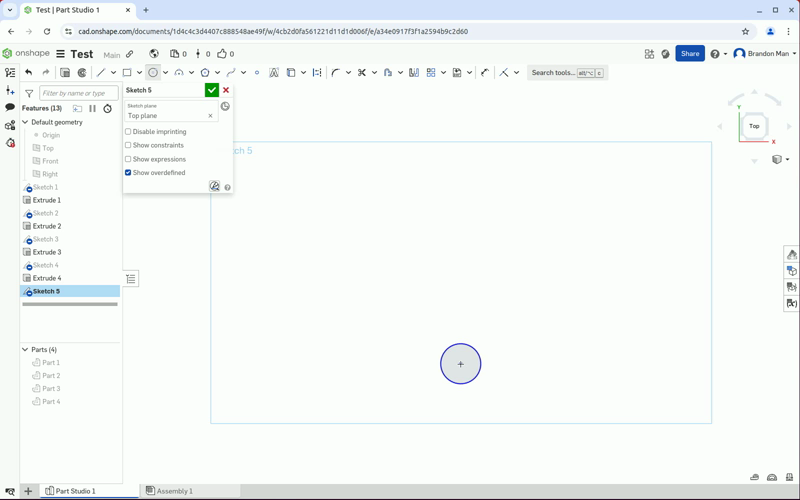
click(460, 363)
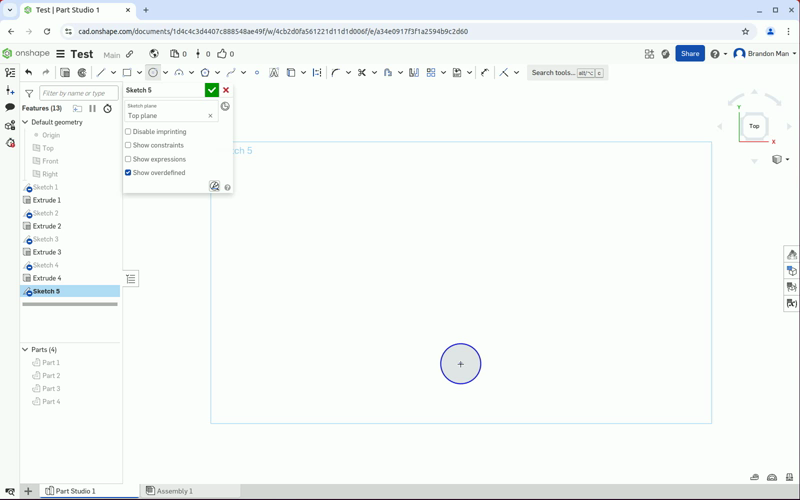
key_up(shift)
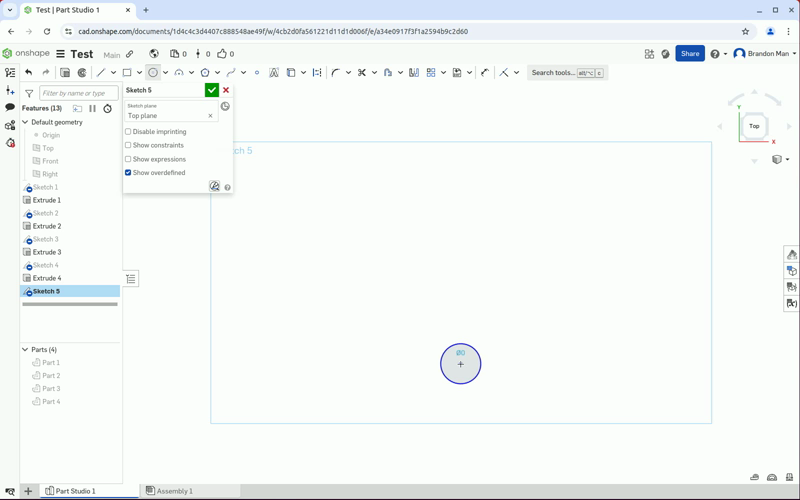
mouse_move(475, 363)
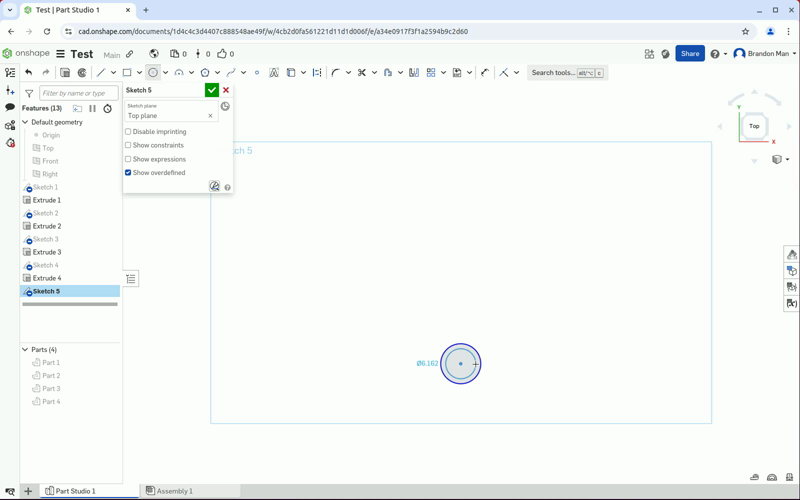
click(475, 363)
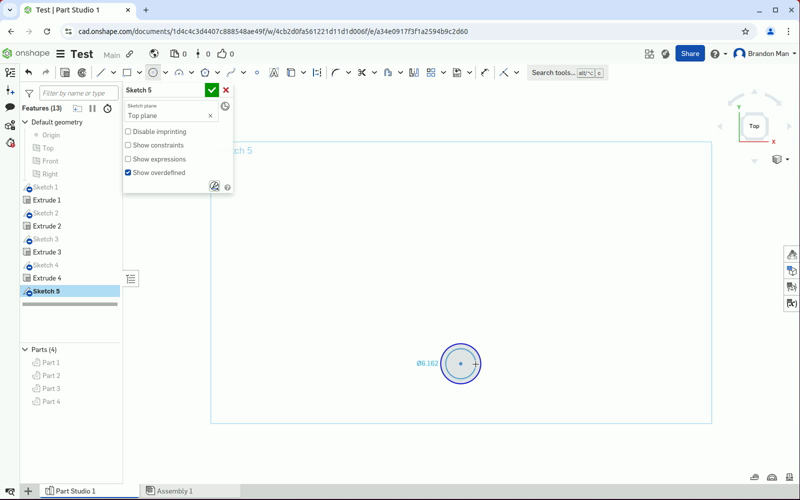
key(esc)
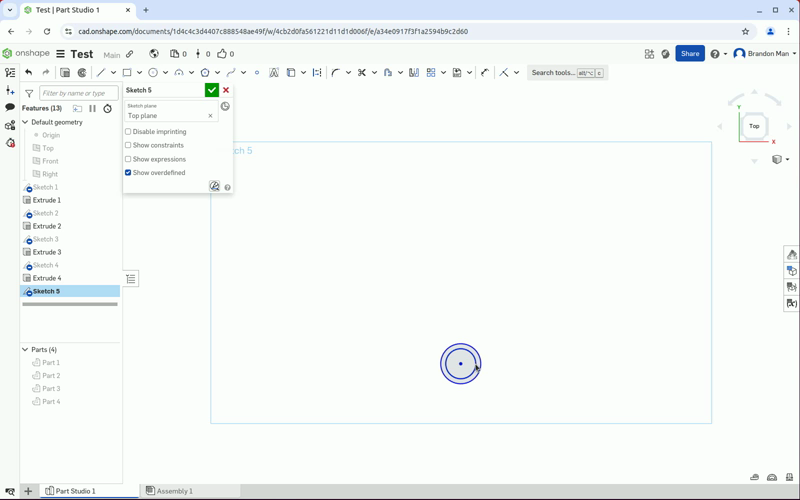
mouse_move(446, 351)
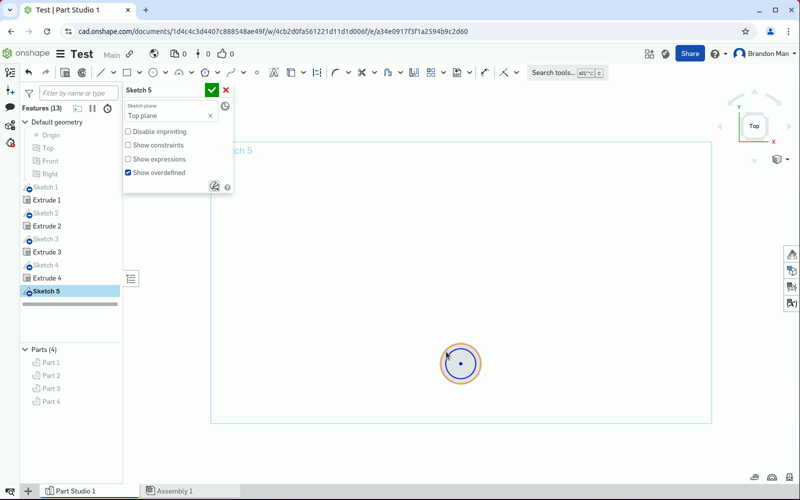
scroll(6)
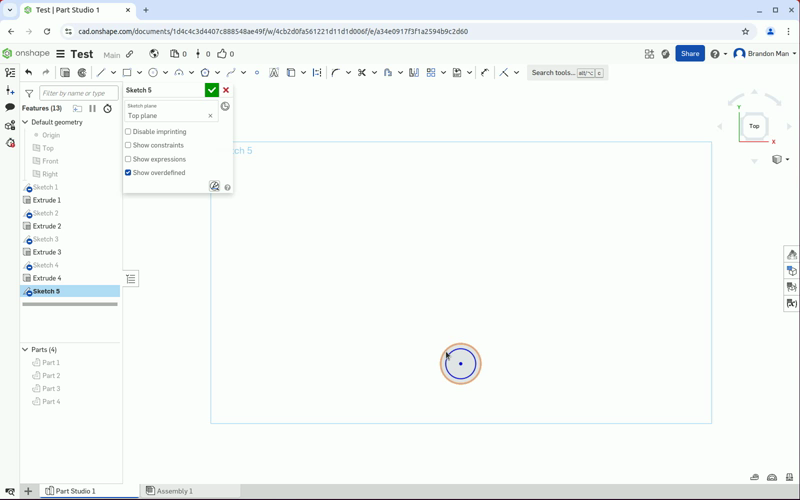
scroll(6)
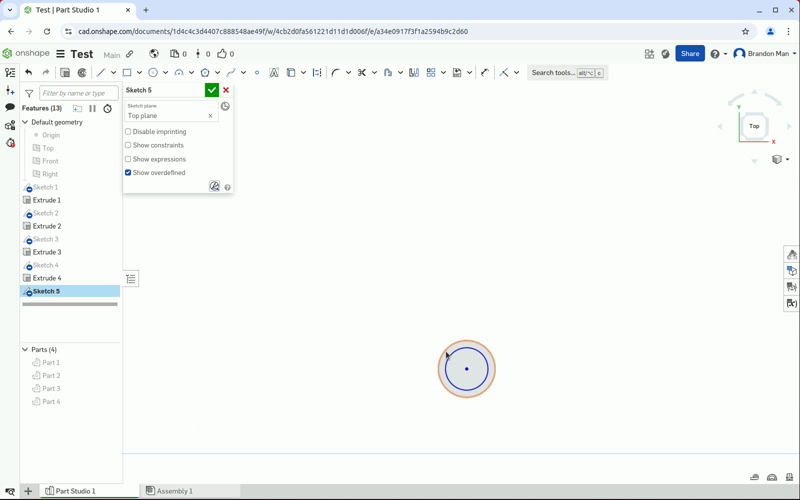
scroll(6)
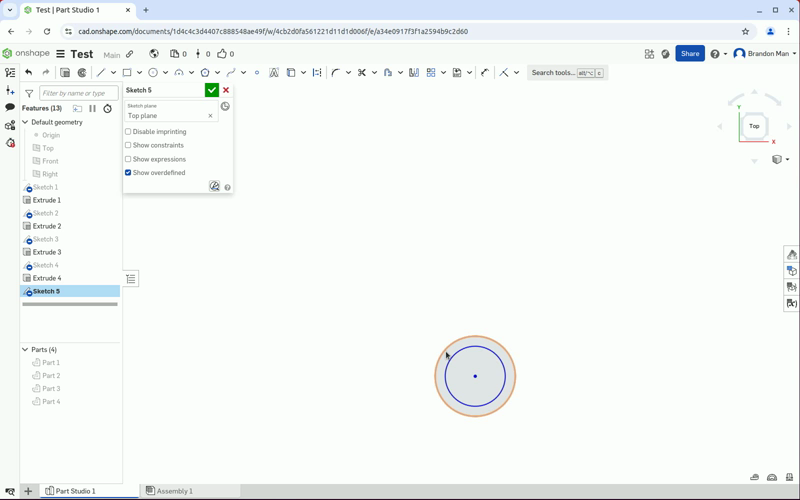
scroll(6)
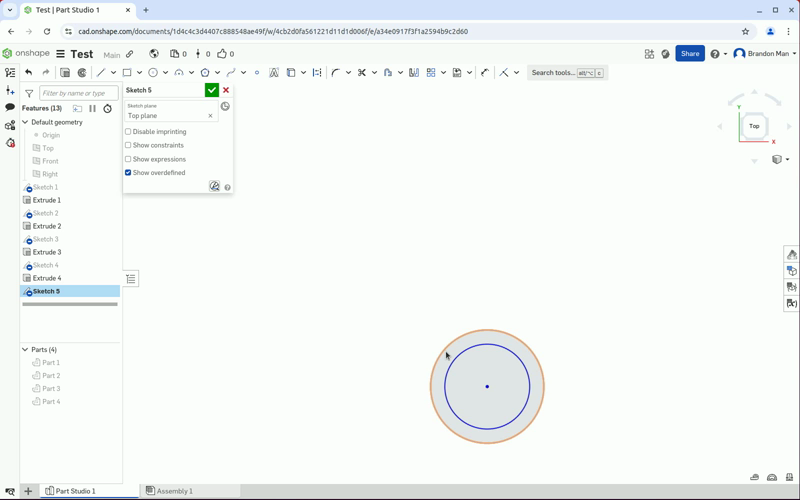
scroll(6)
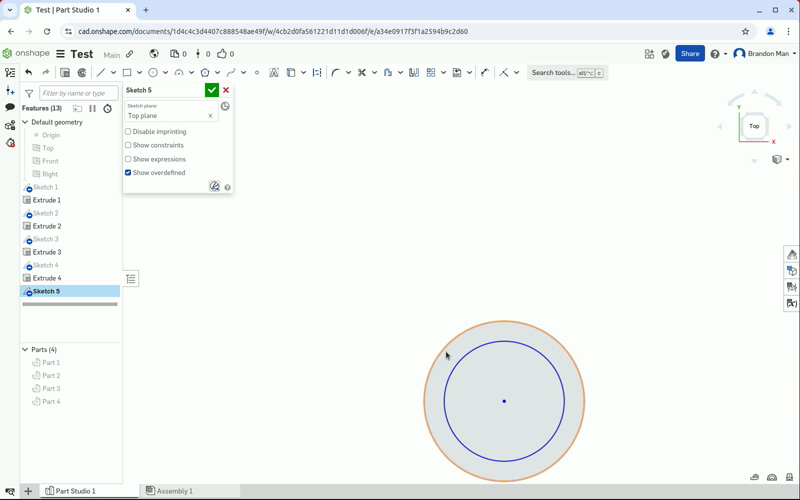
scroll(6)
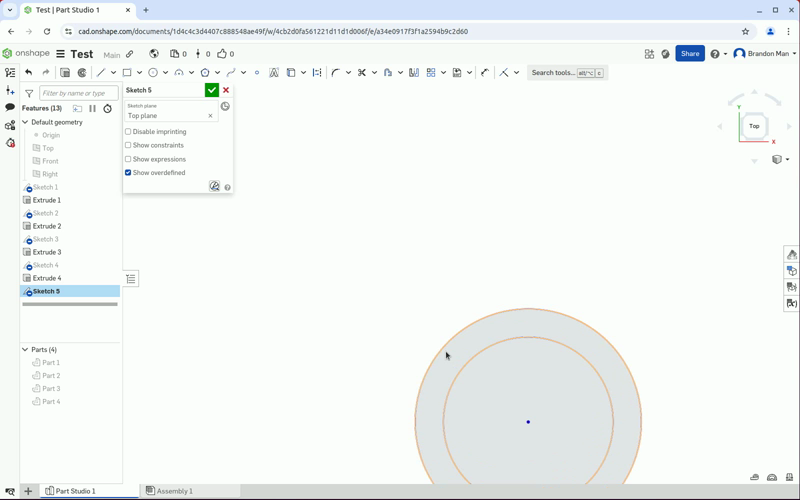
scroll(6)
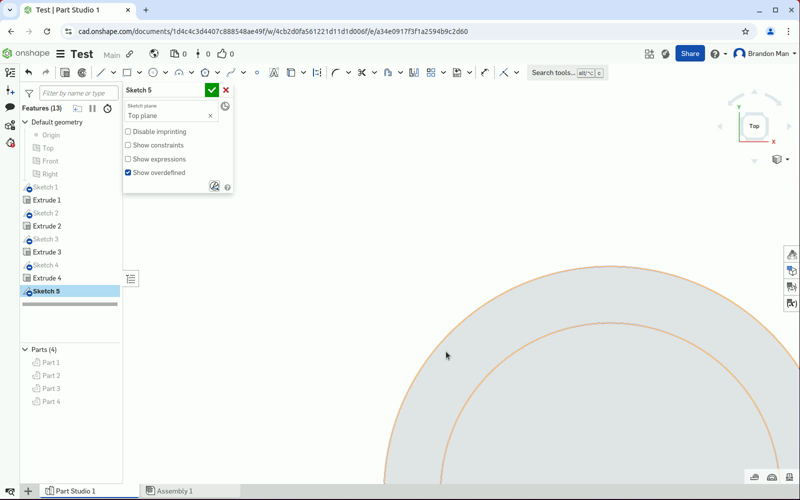
click(446, 351)
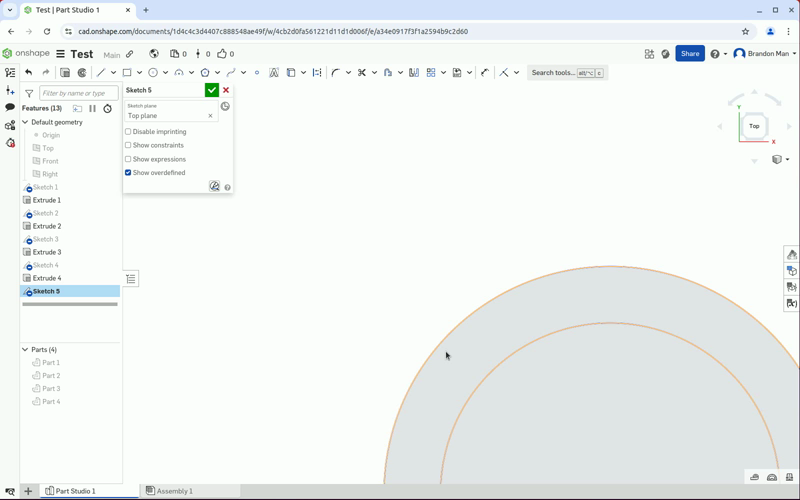
scroll(-6)
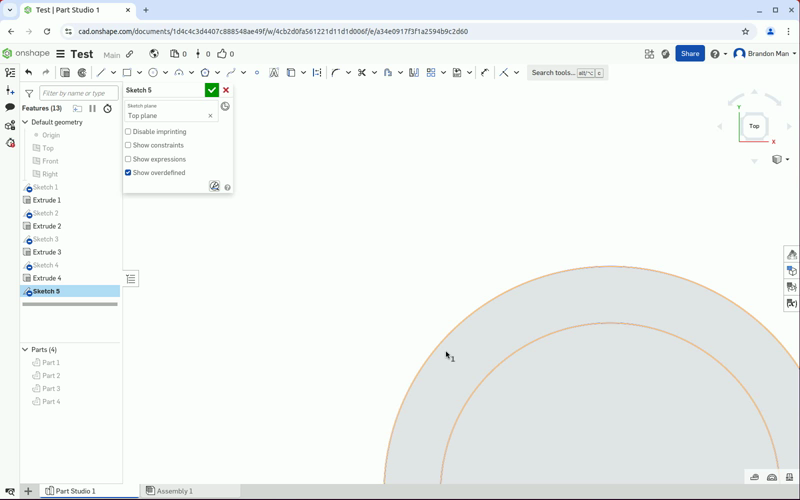
scroll(-6)
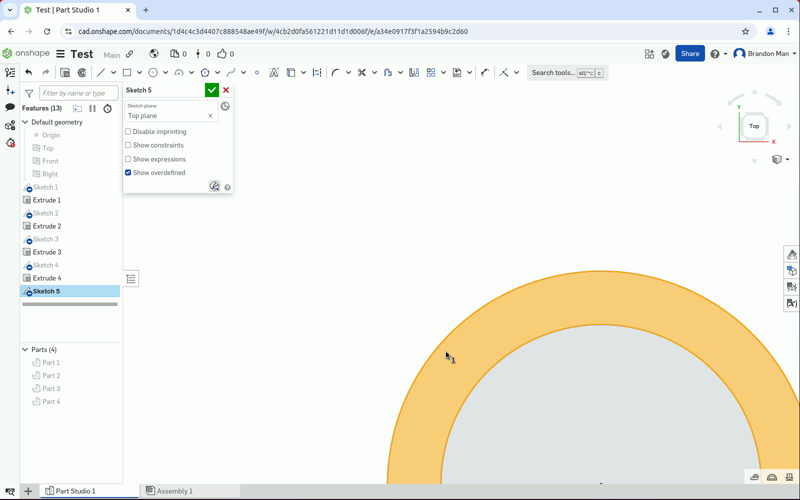
scroll(-6)
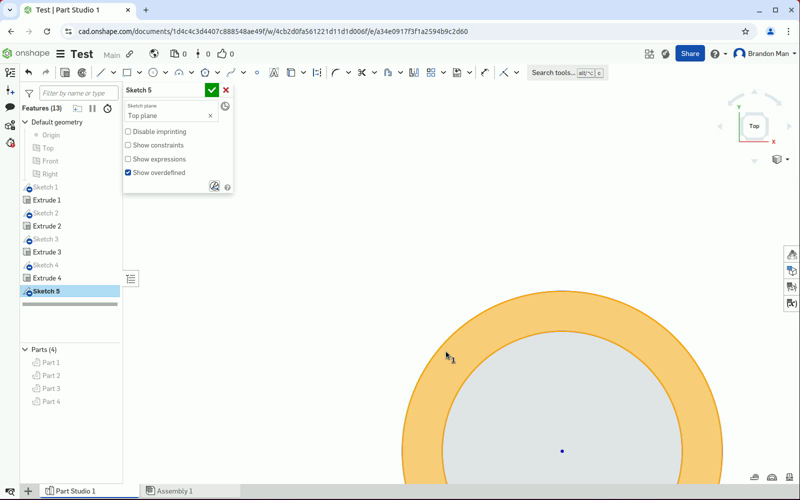
scroll(-6)
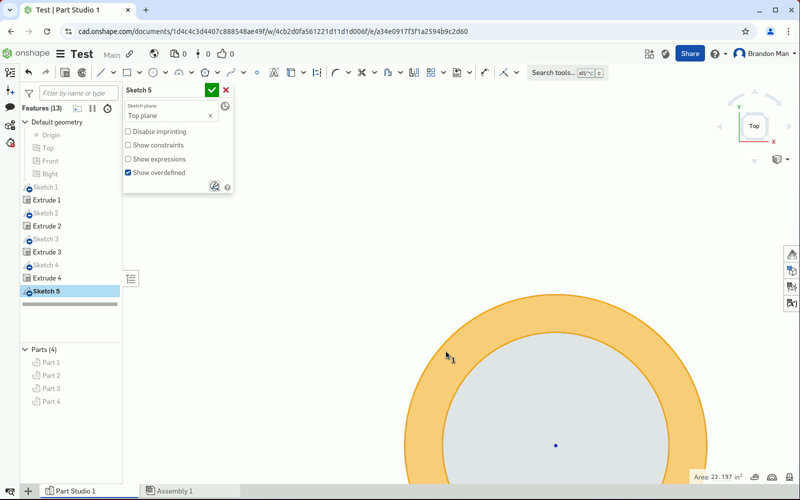
scroll(-6)
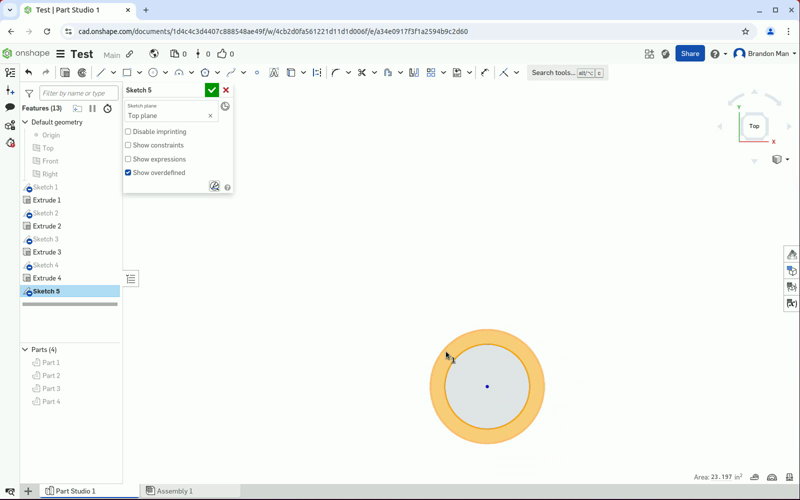
scroll(-6)
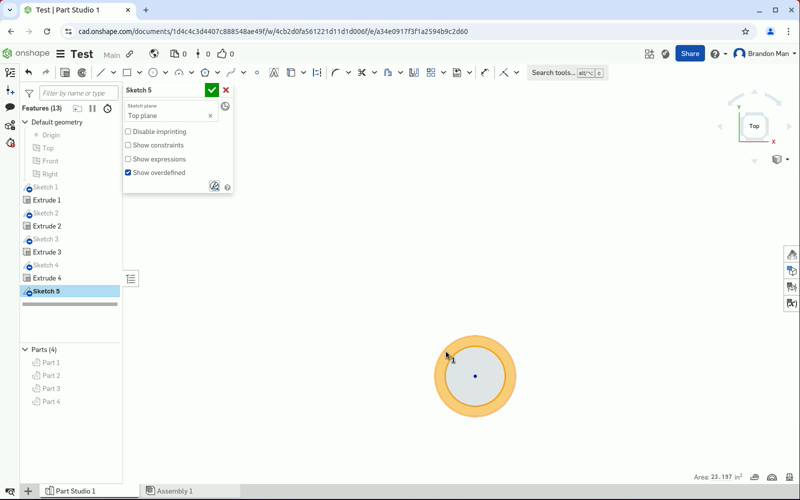
scroll(-6)
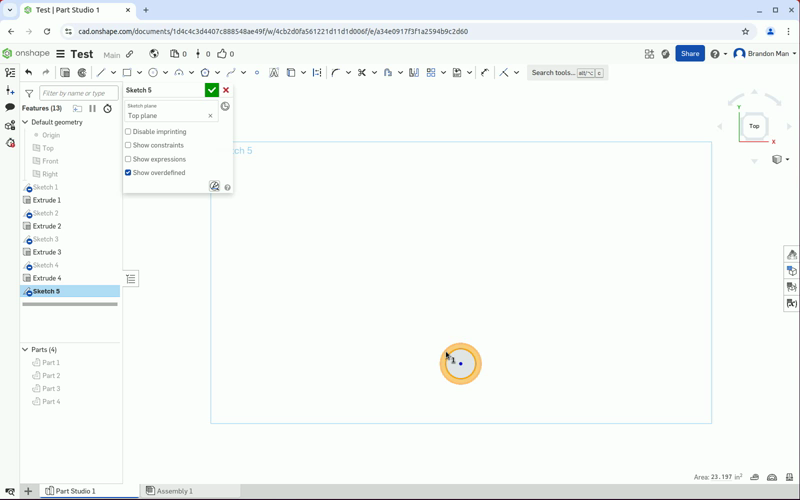
mouse_move(73, 352)
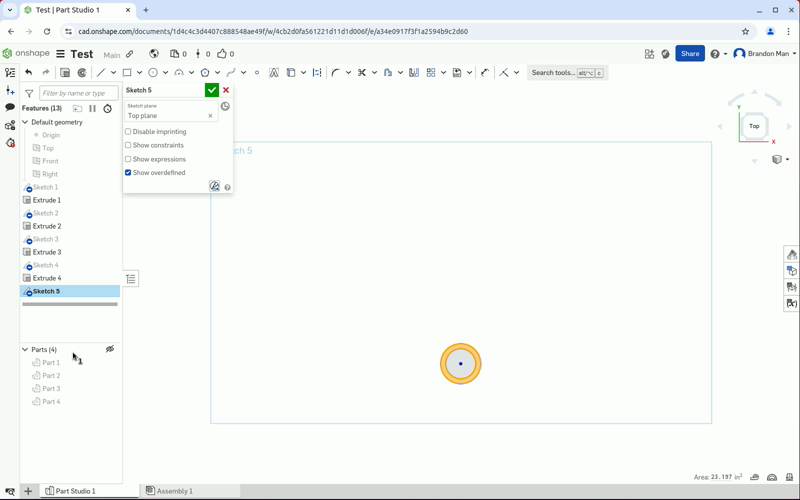
key(shift+y)
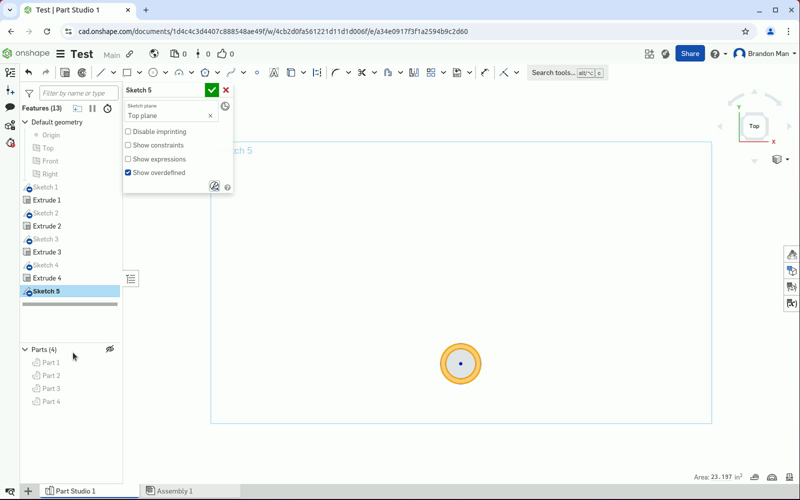
key(shift+e)
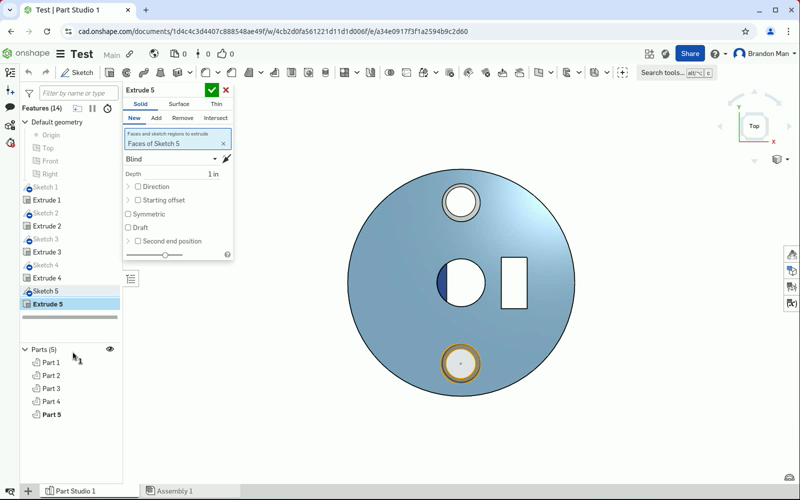
mouse_move(143, 106)
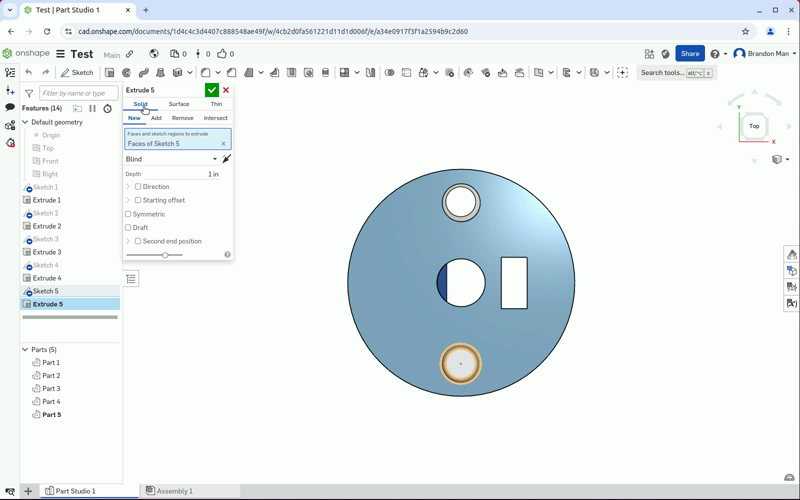
click(143, 106)
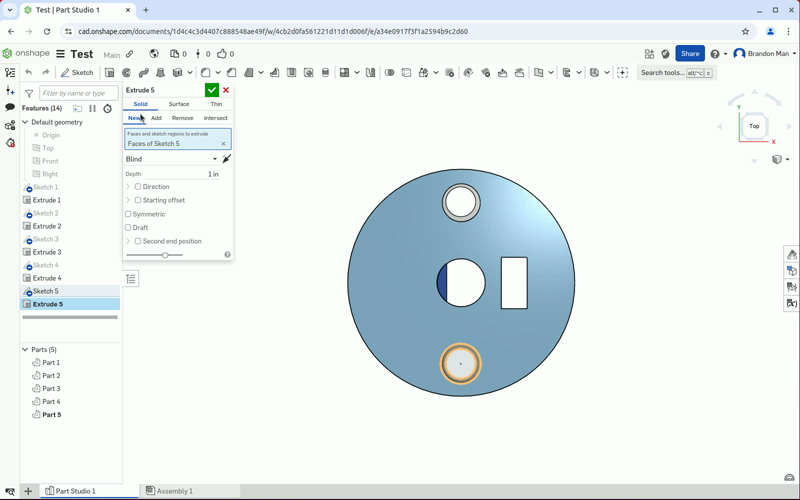
mouse_move(137, 120)
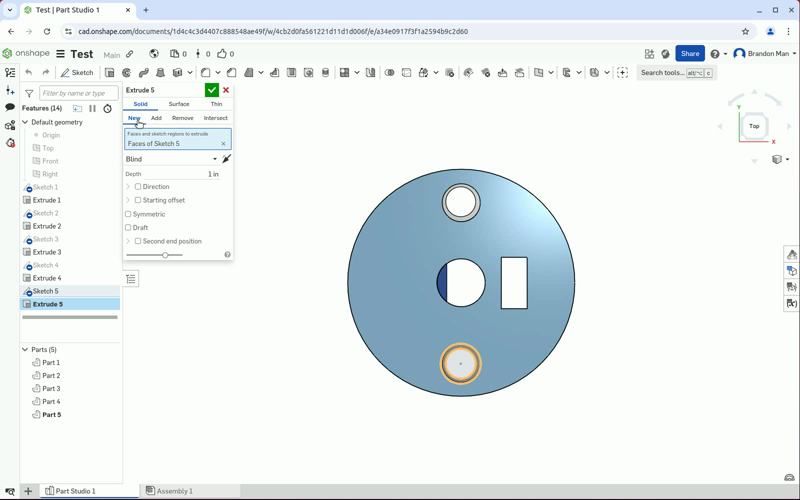
click(137, 120)
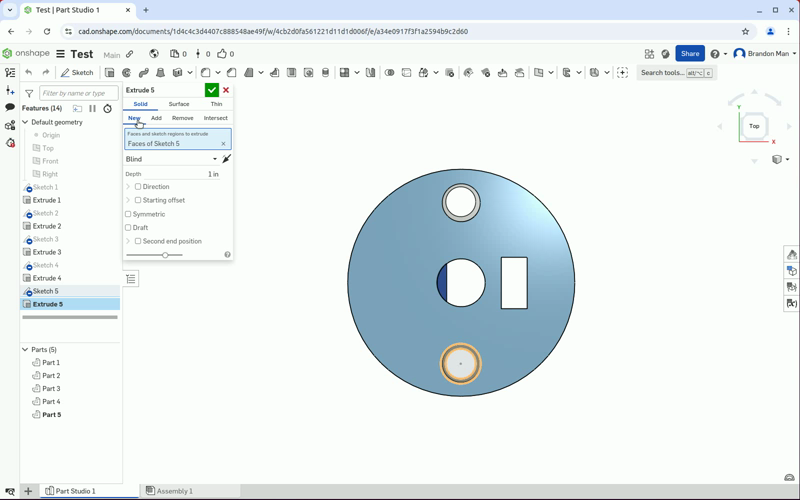
key(tab, 4)
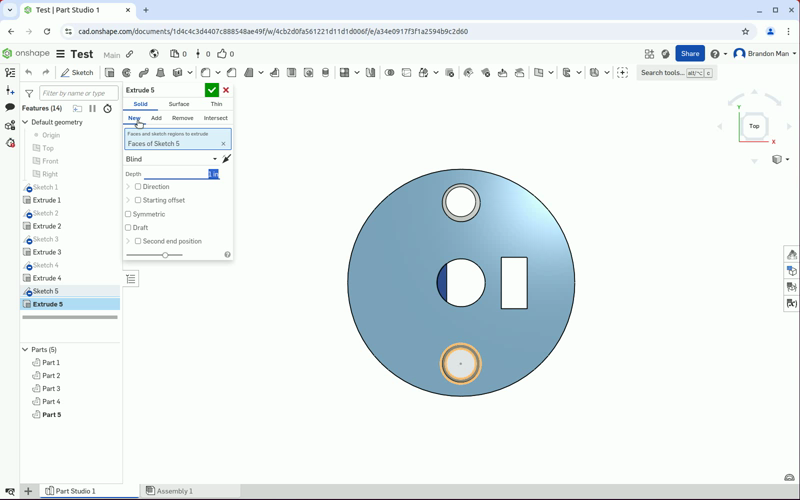
text(1.926)
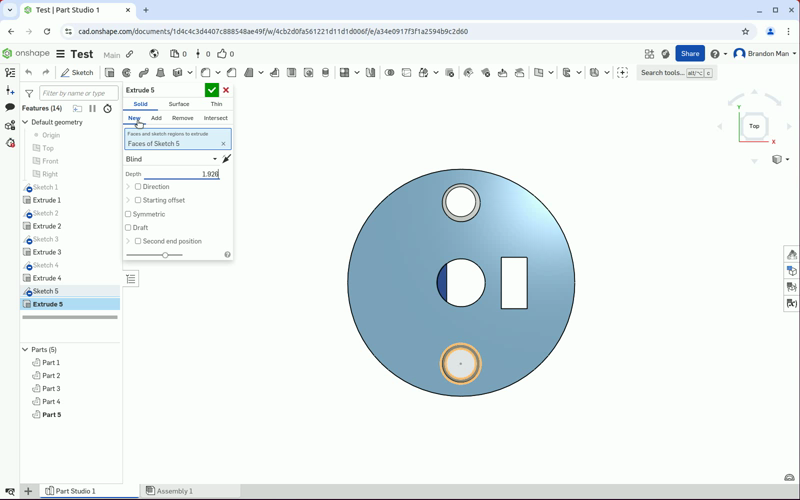
key(enter)
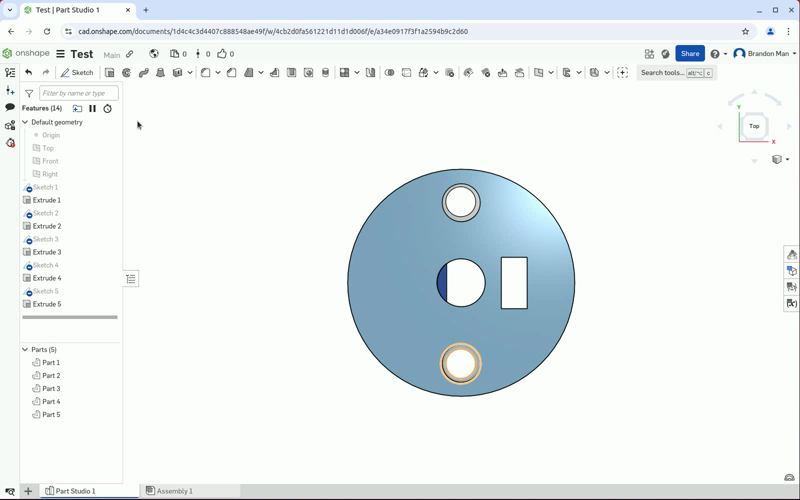
key(shift+h)
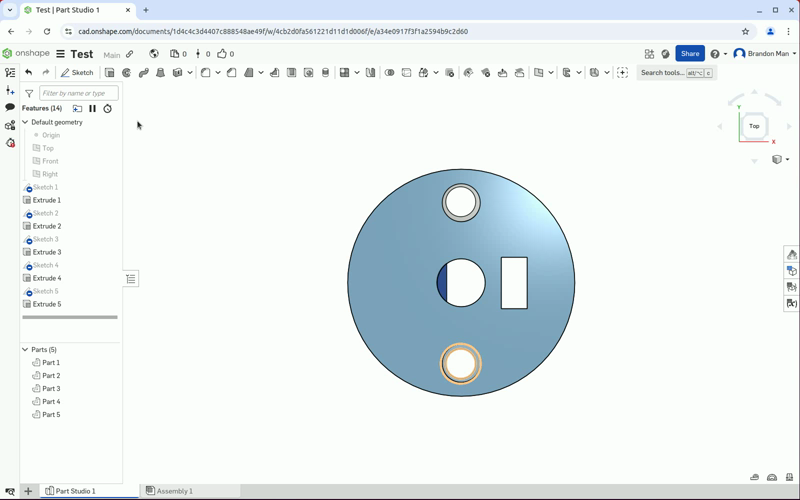
key(shift+h)
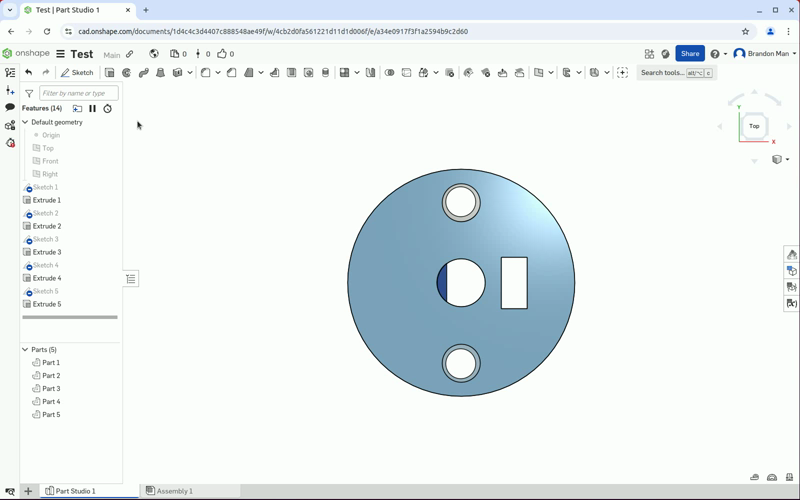
mouse_move(73, 189)
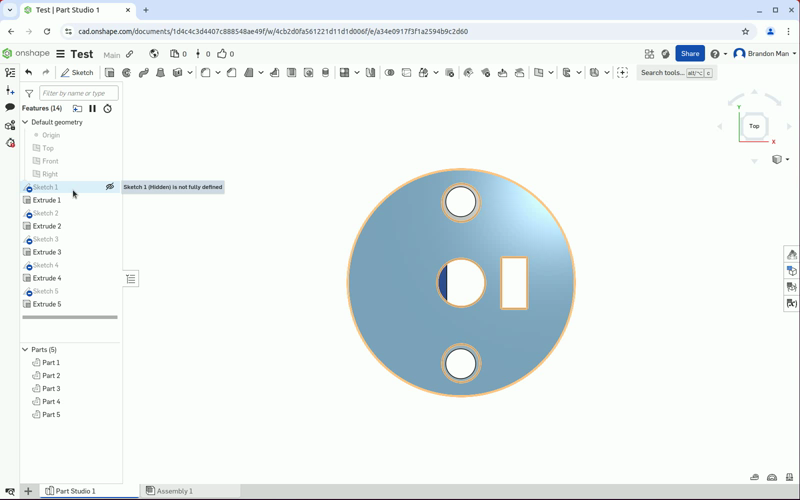
click(73, 189)
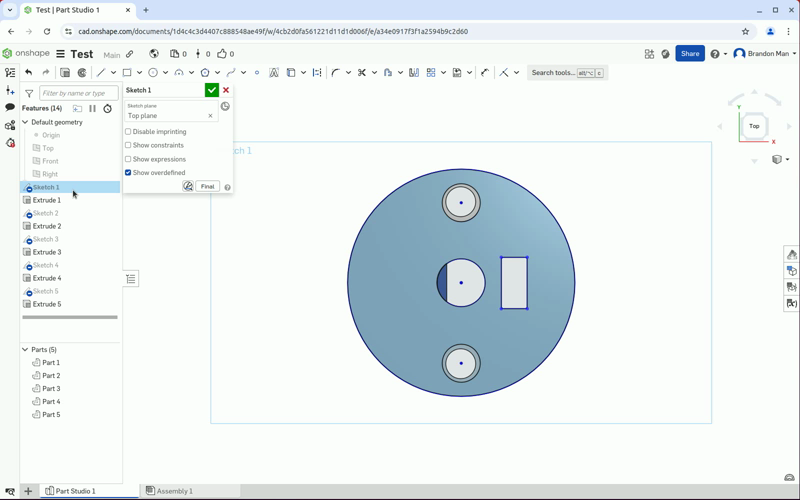
mouse_move(229, 92)
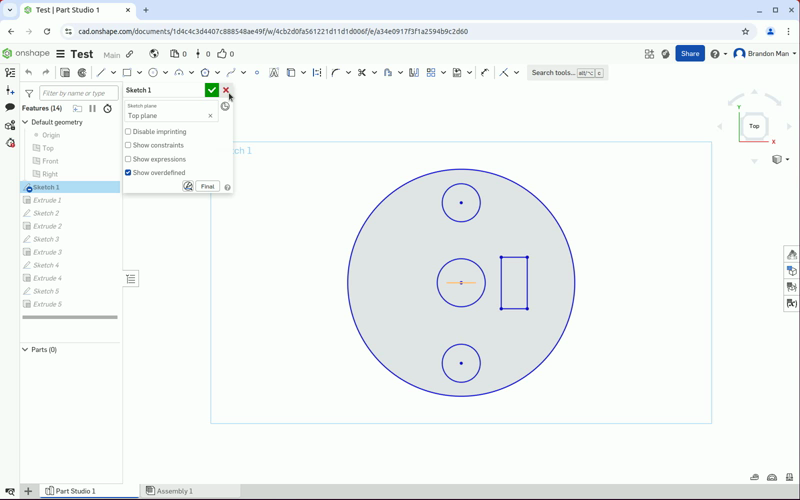
click(229, 92)
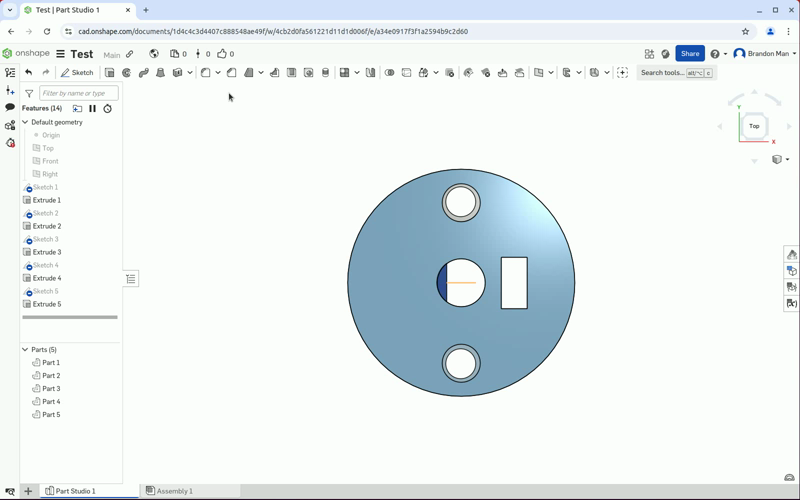
mouse_move(73, 352)
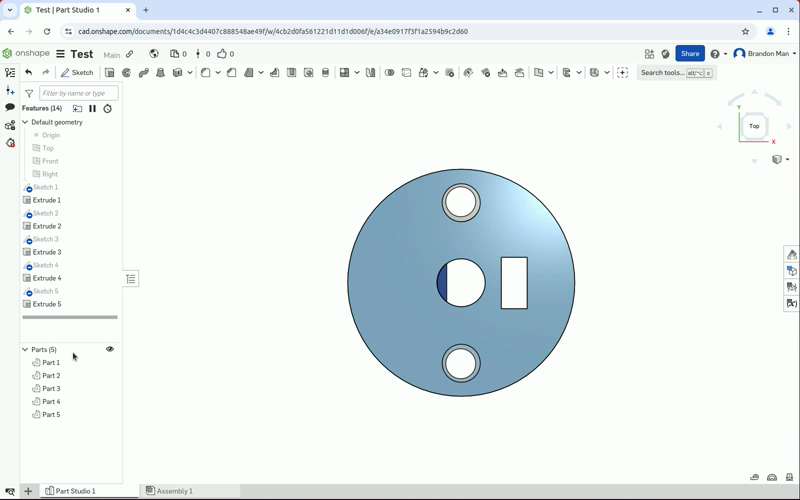
key(y)
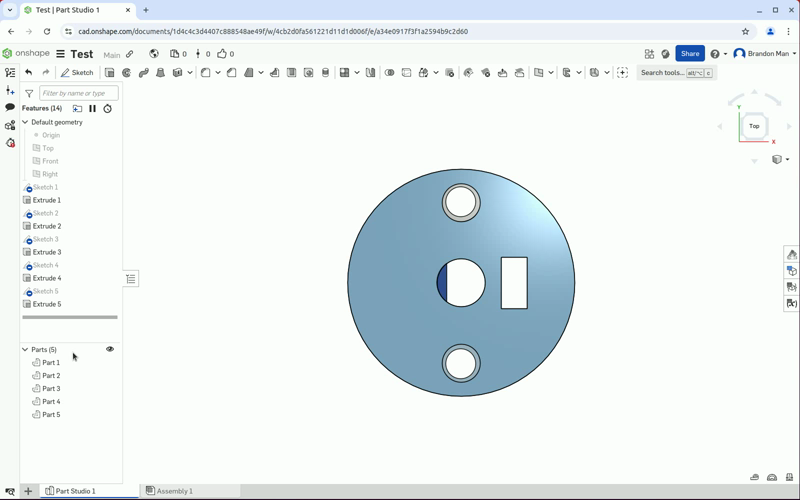
key(shift+p)
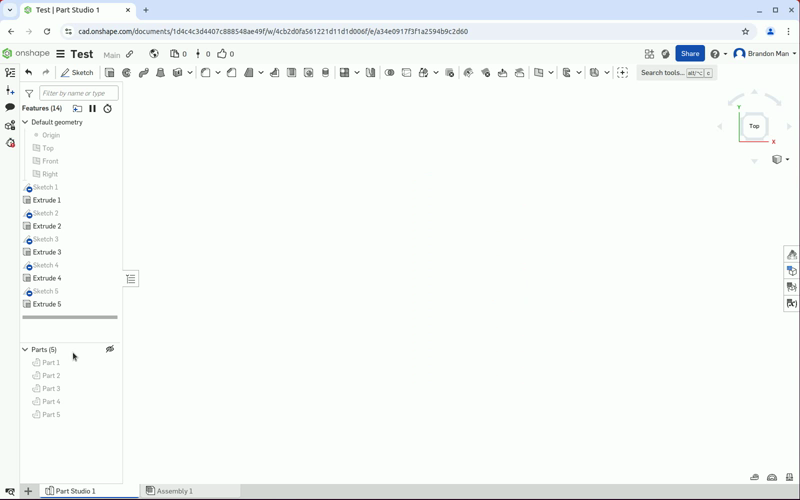
key(space)
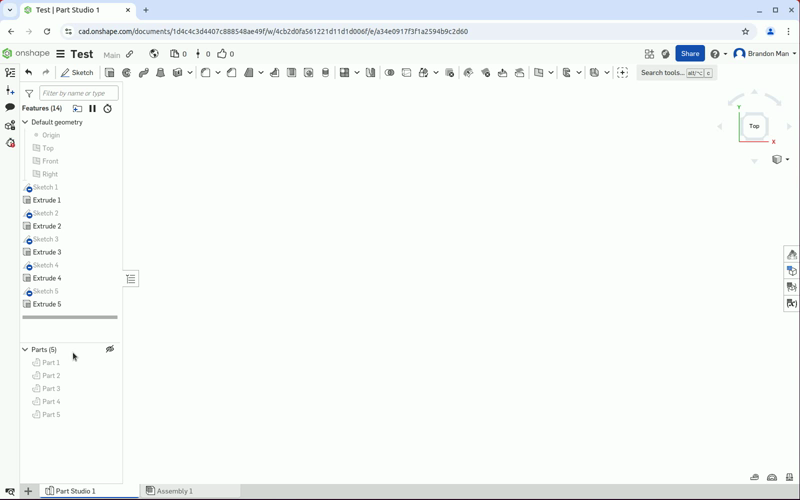
key_down(shift)
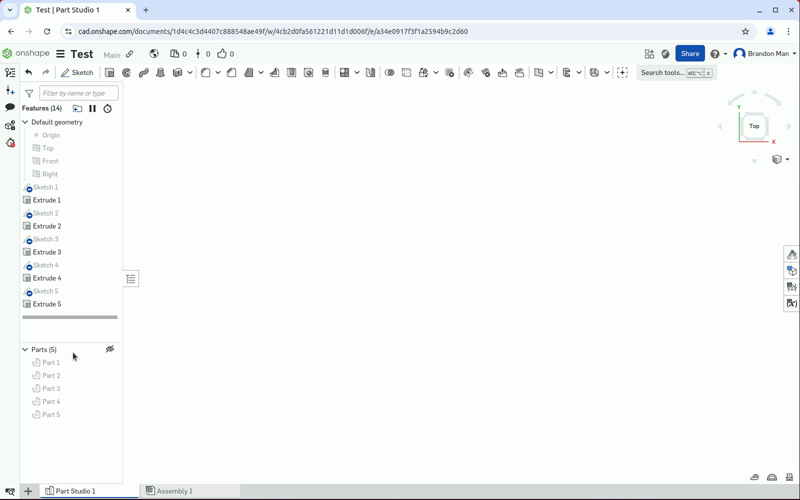
key(up)
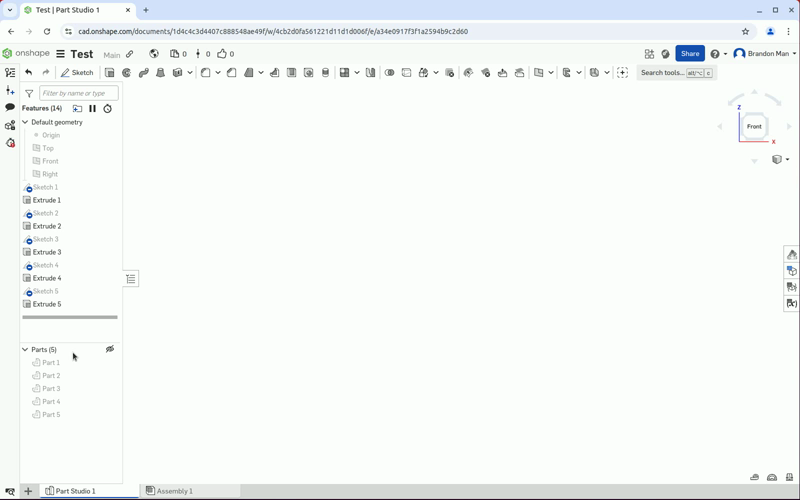
key_up(shift)
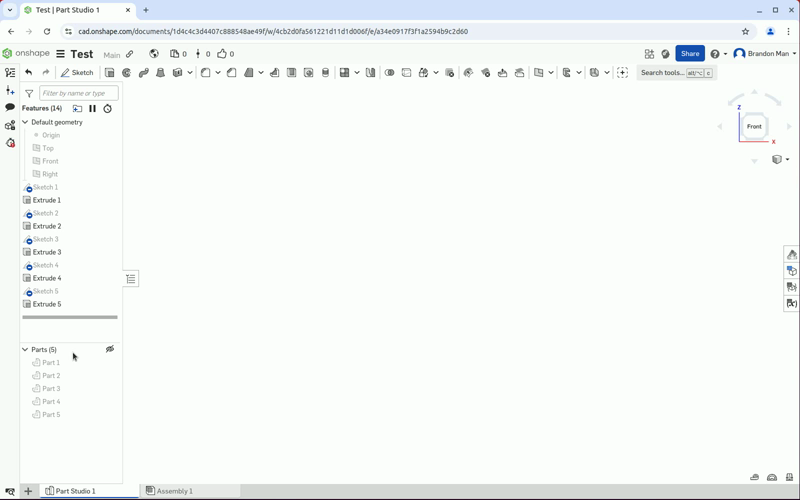
key(space)
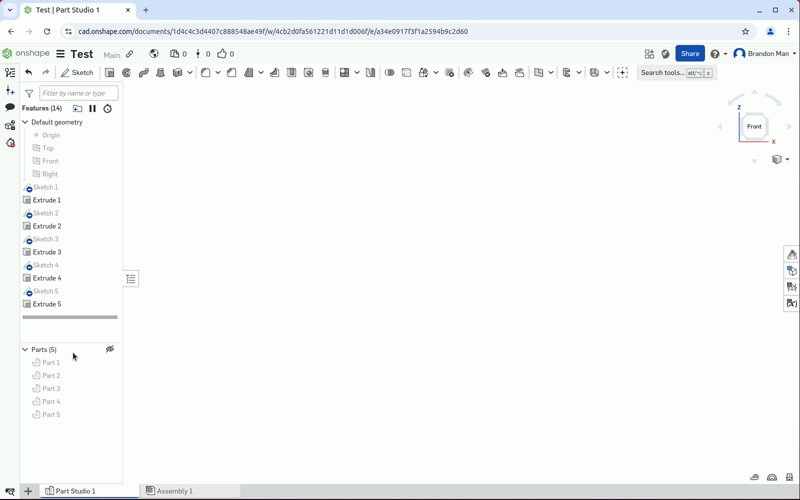
key_down(shift)
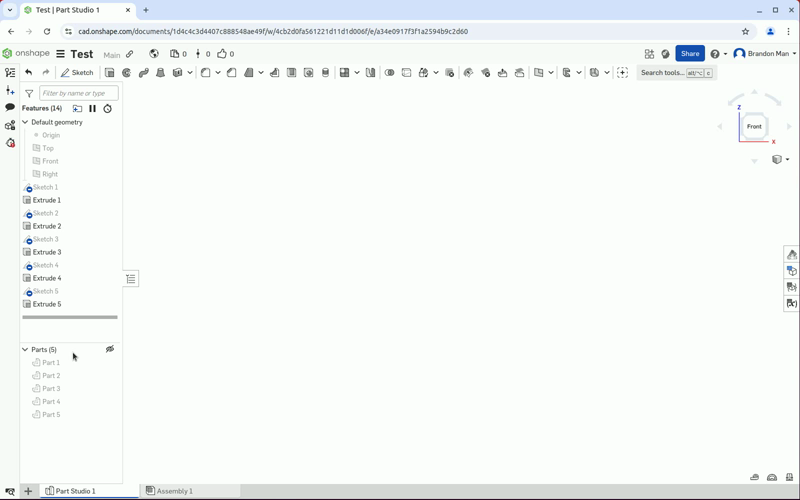
key(left)
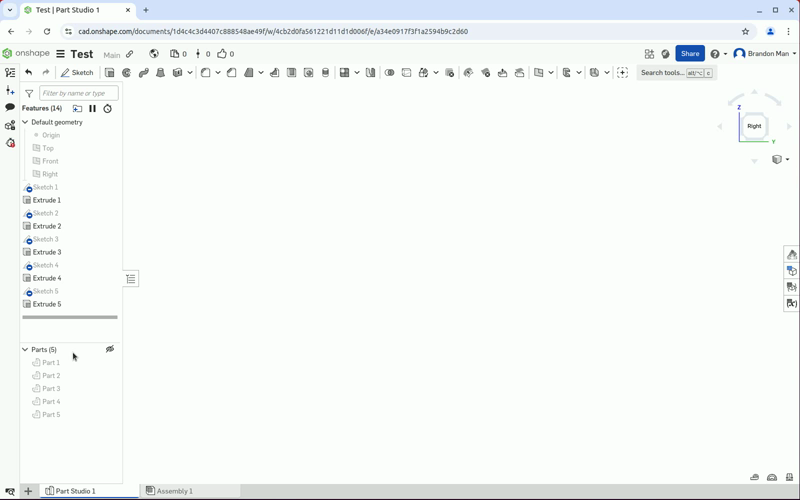
key_up(shift)
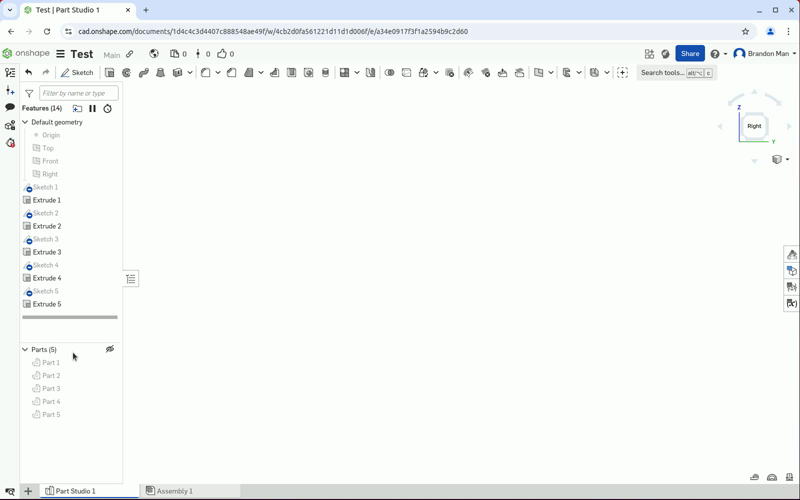
mouse_move(73, 352)
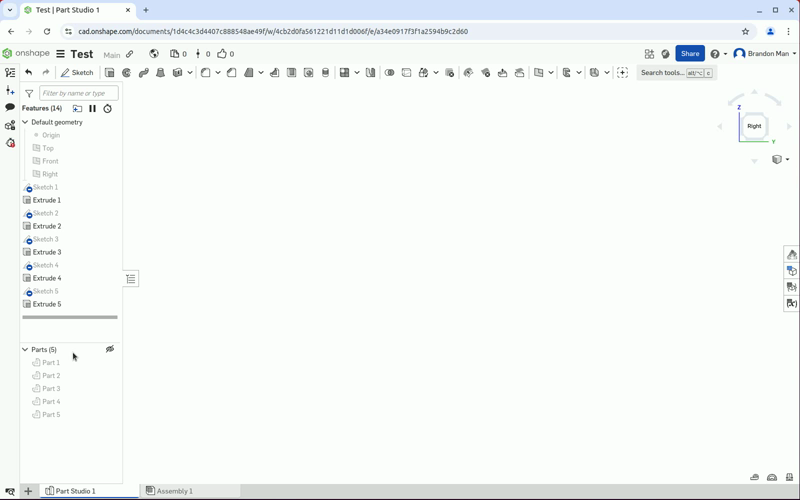
key(shift+y)
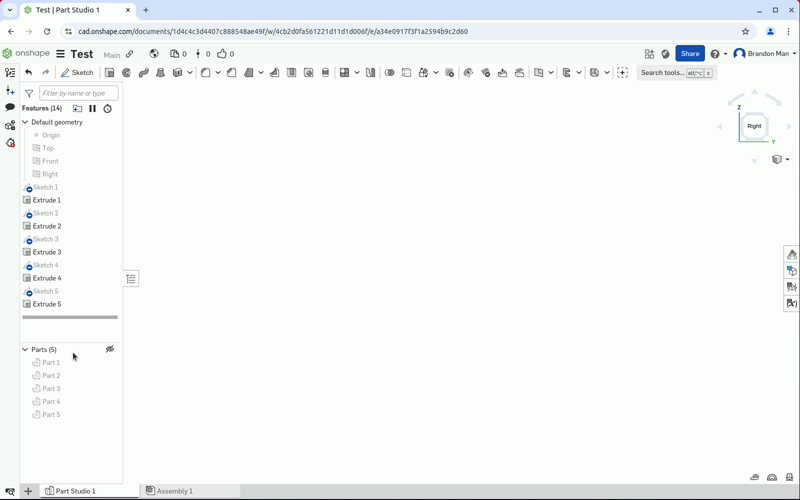
key(shift+s)
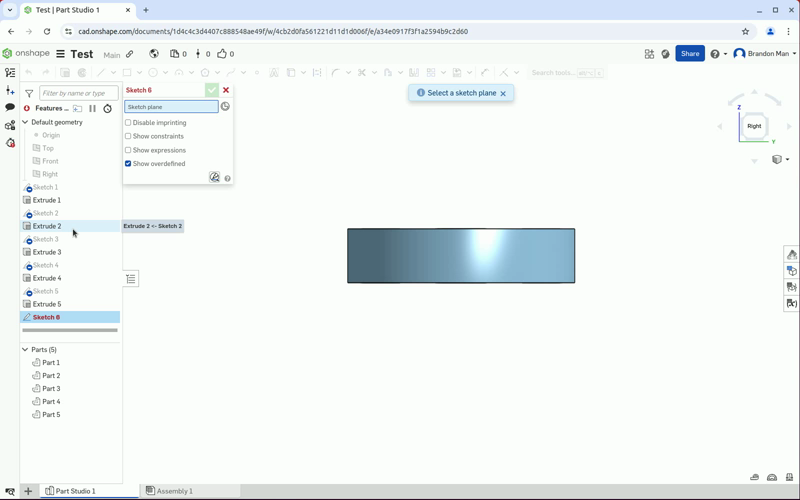
scroll(3)
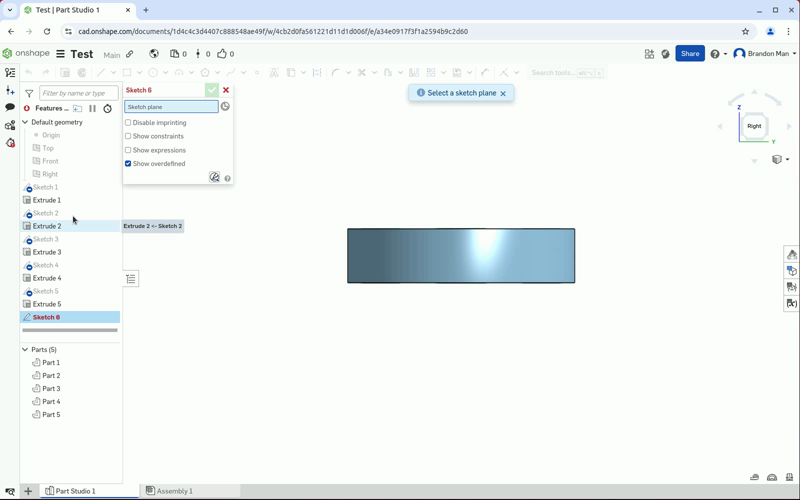
mouse_move(73, 176)
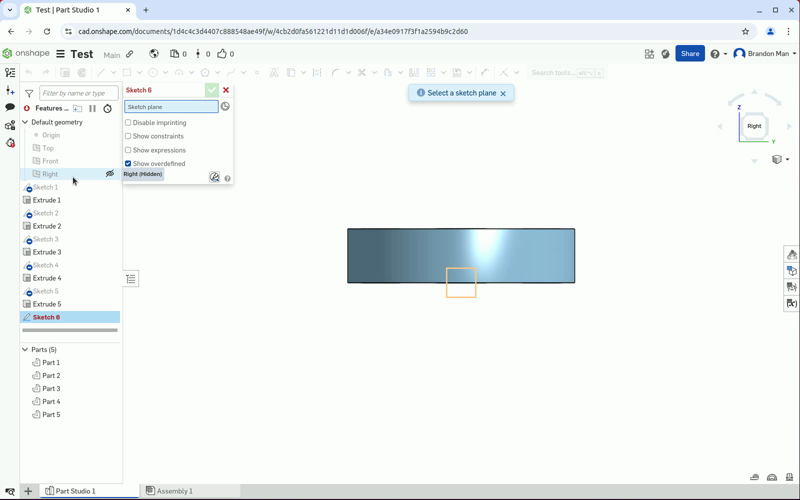
click(73, 176)
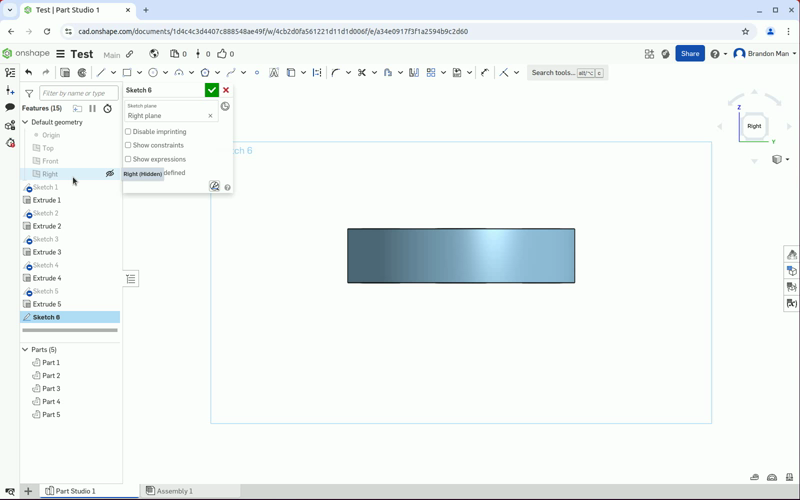
mouse_move(73, 352)
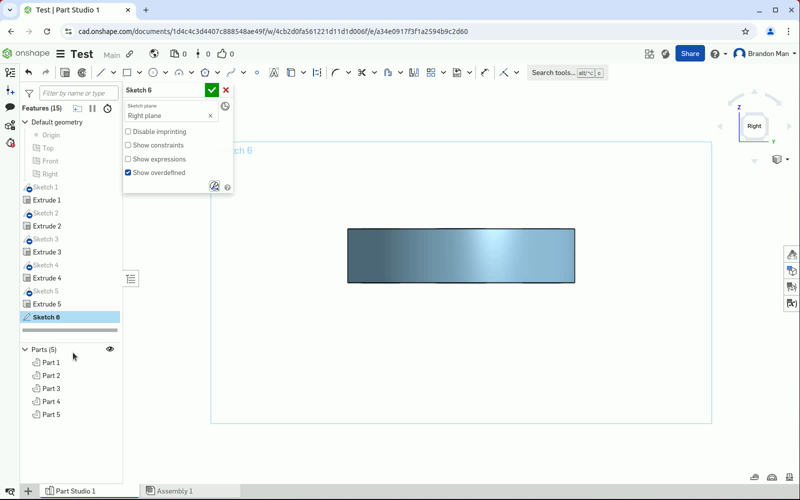
key(y)
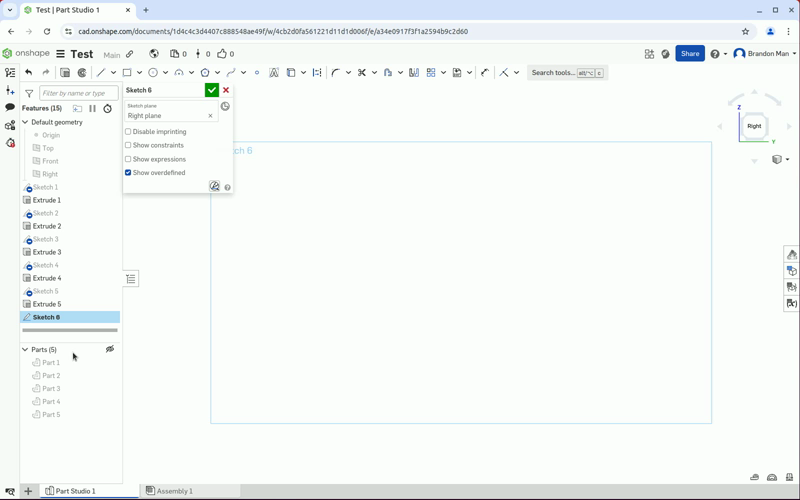
key(c)
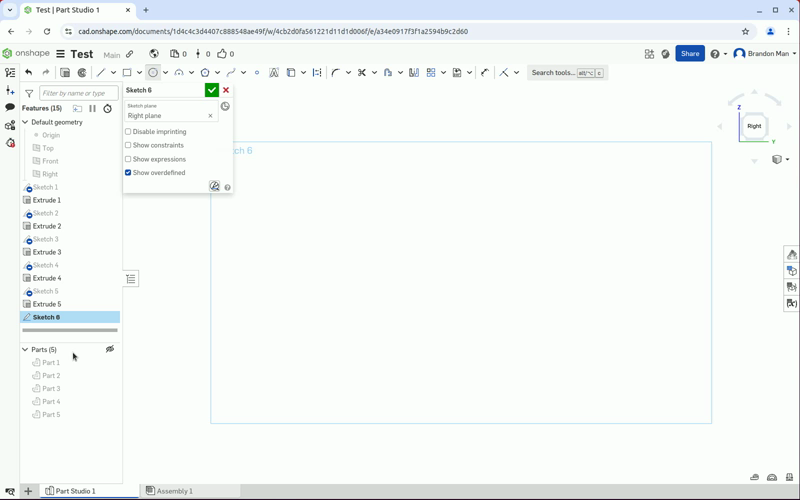
key_down(shift)
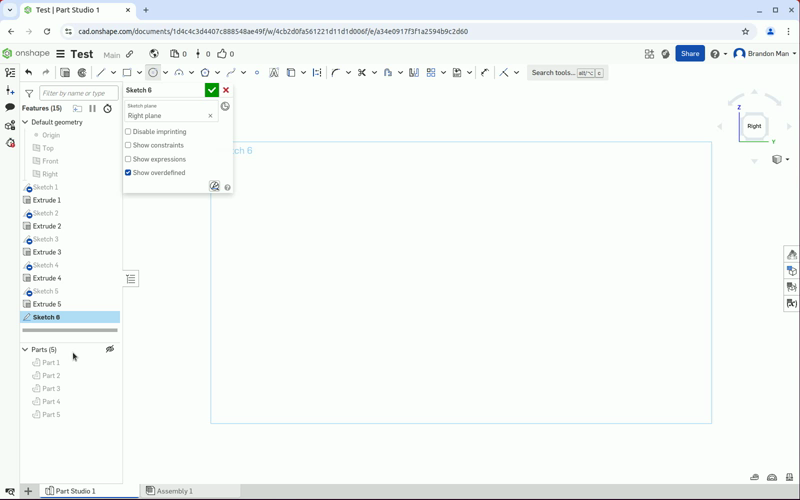
mouse_move(461, 255)
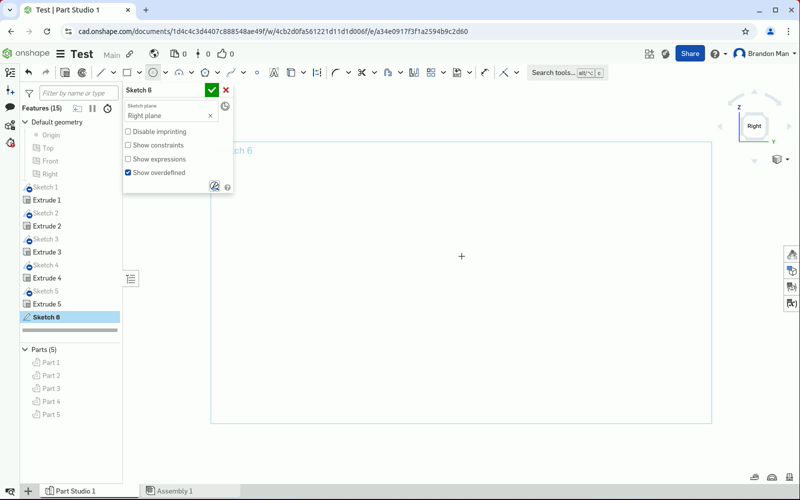
click(461, 255)
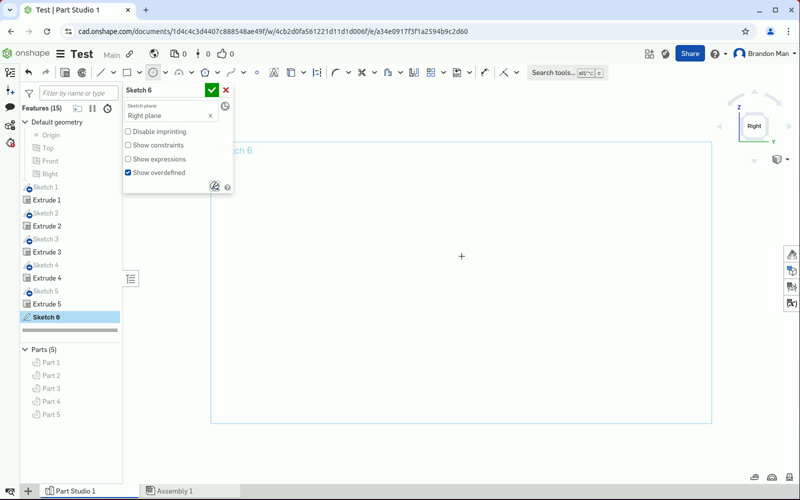
key_up(shift)
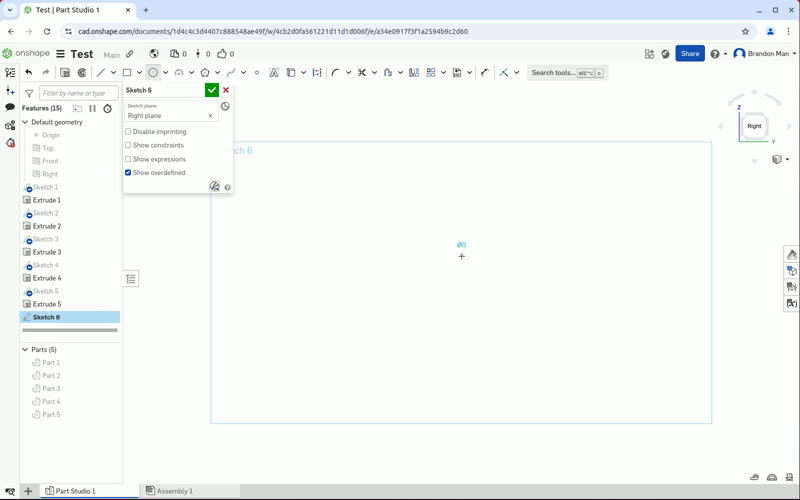
mouse_move(478, 255)
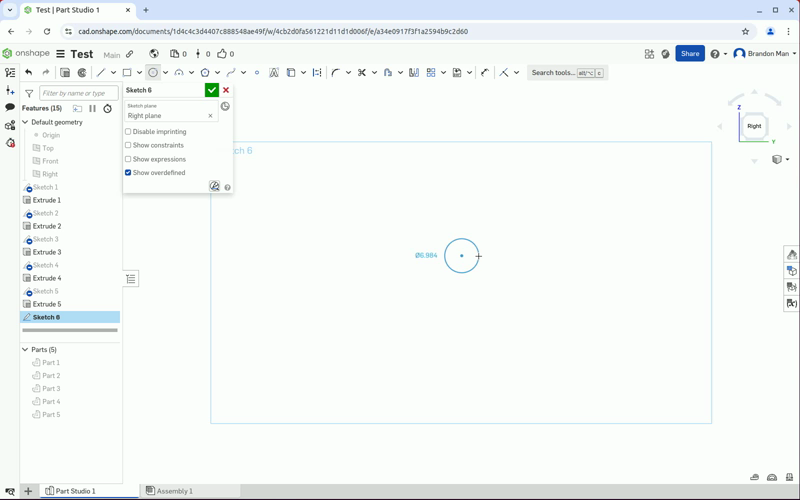
click(478, 255)
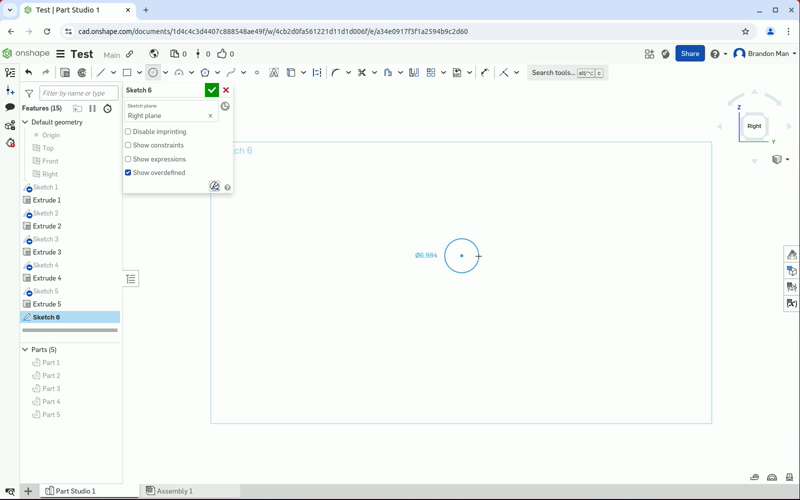
key(esc)
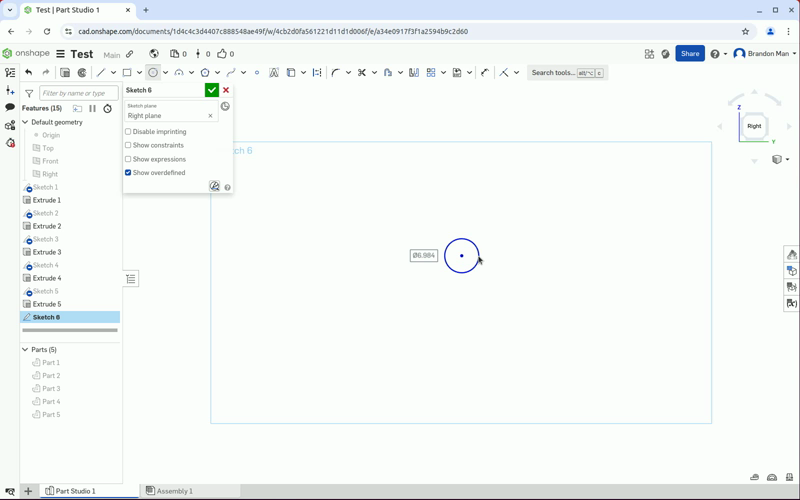
mouse_move(470, 262)
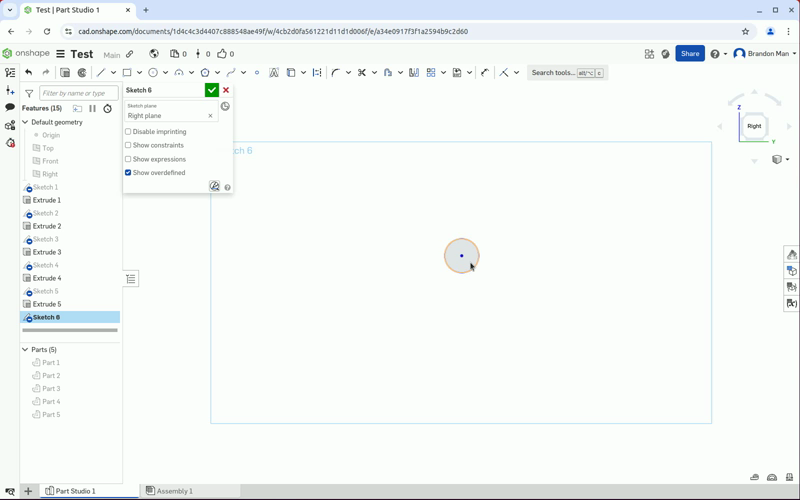
scroll(6)
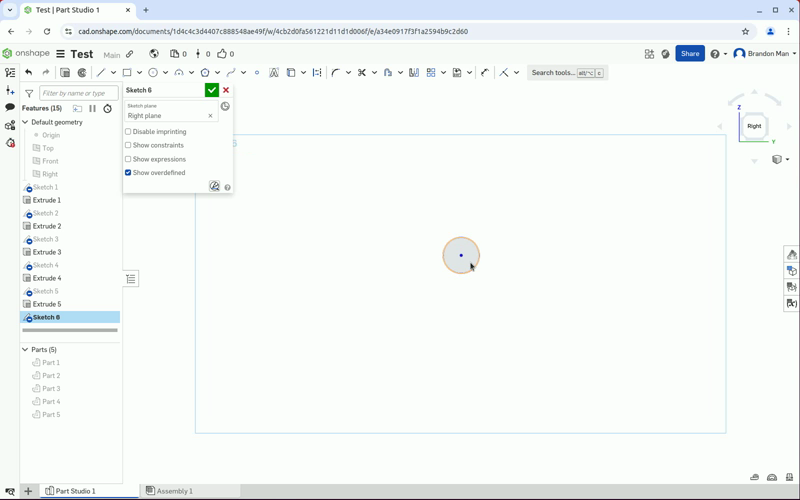
scroll(6)
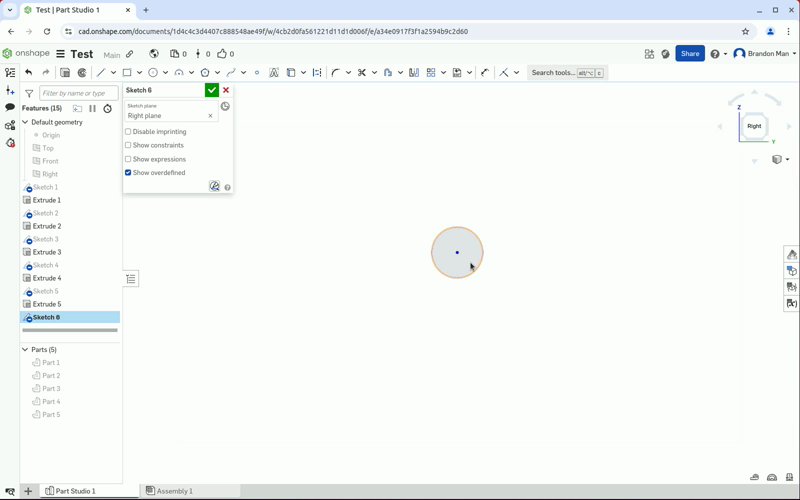
scroll(6)
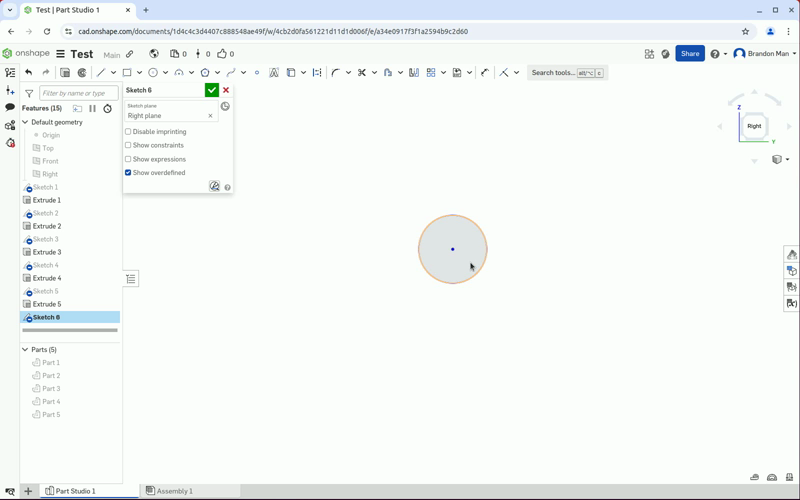
scroll(6)
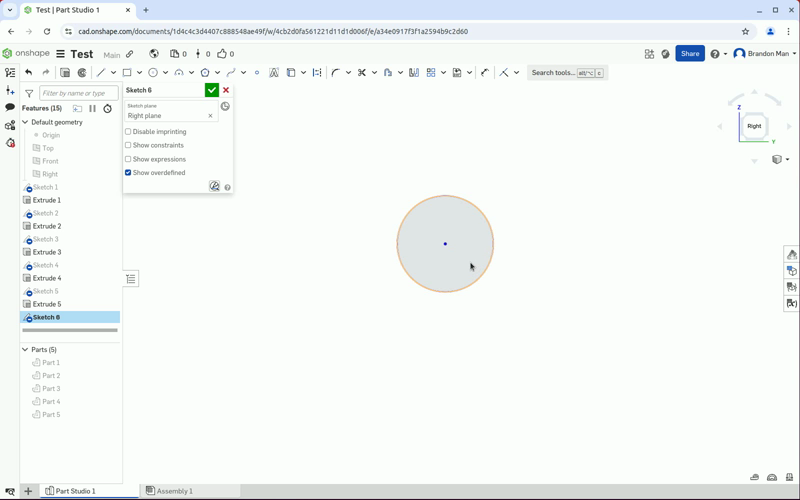
scroll(6)
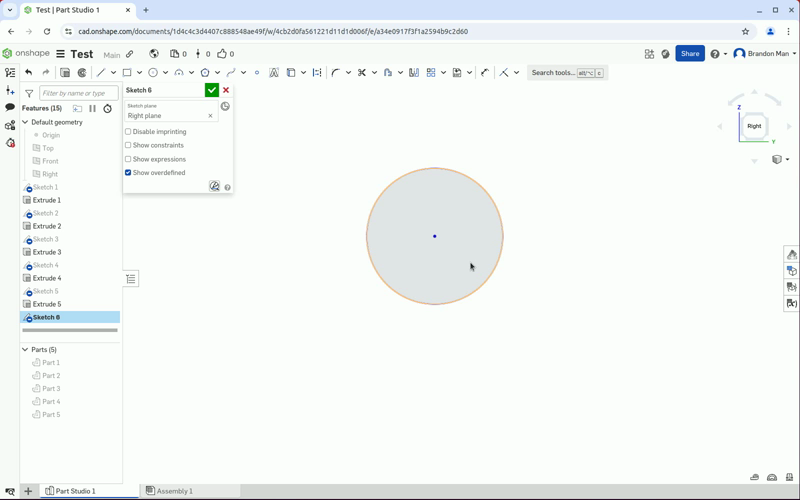
scroll(6)
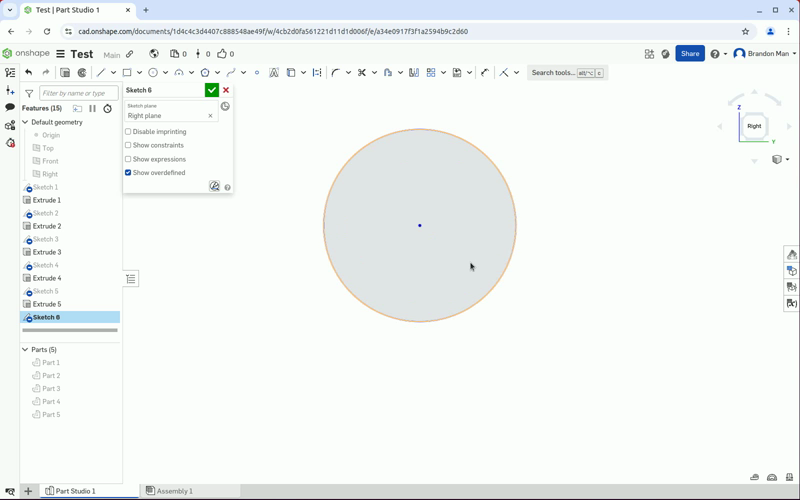
scroll(6)
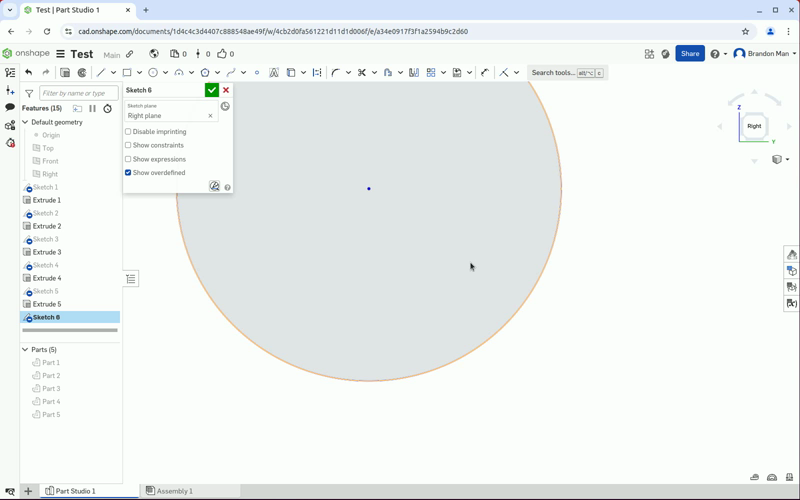
click(470, 262)
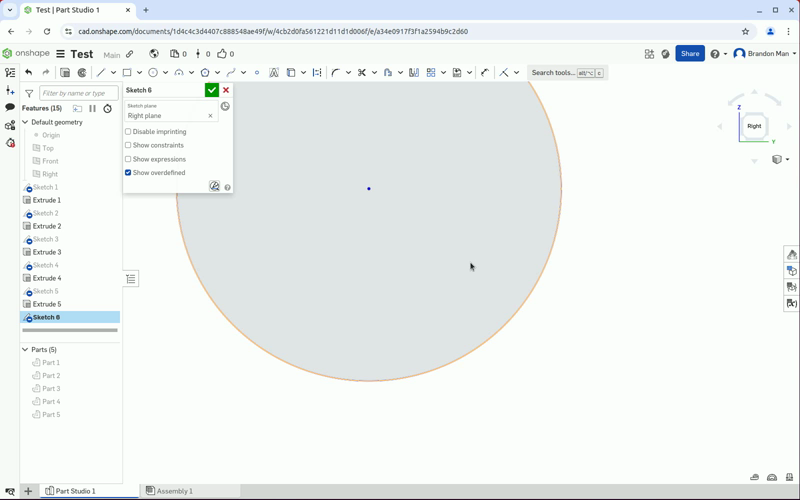
scroll(-6)
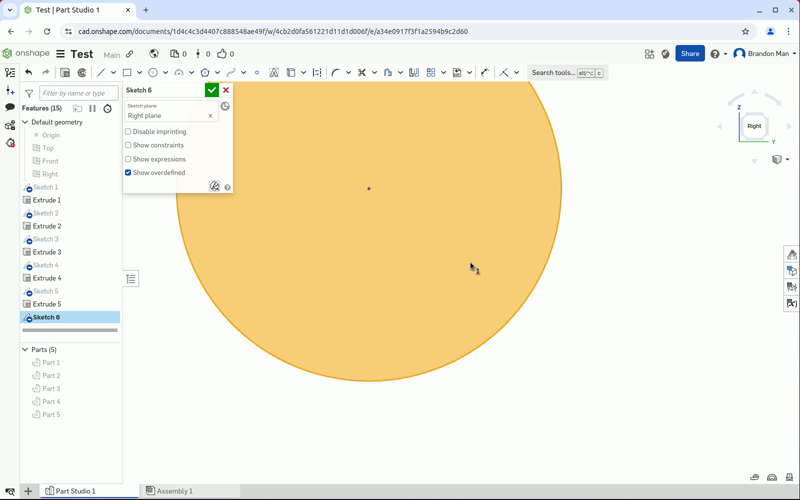
scroll(-6)
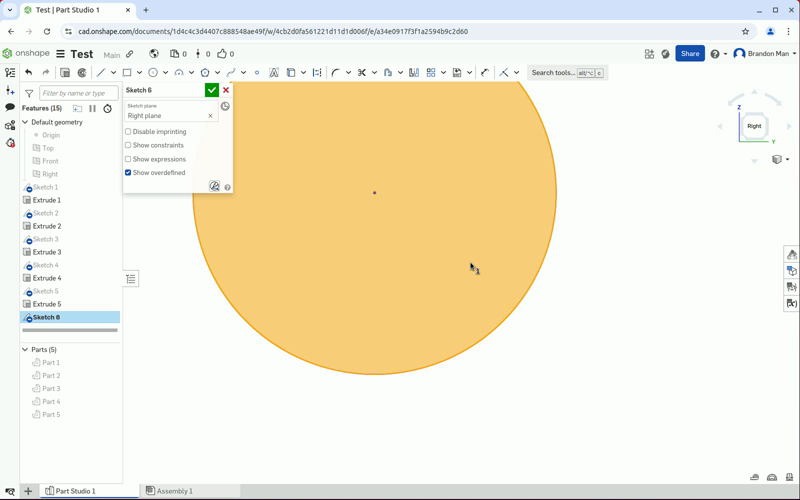
scroll(-6)
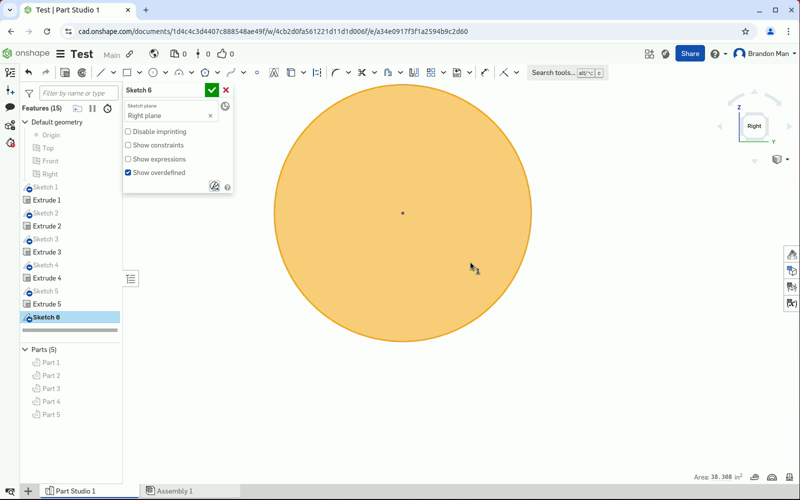
scroll(-6)
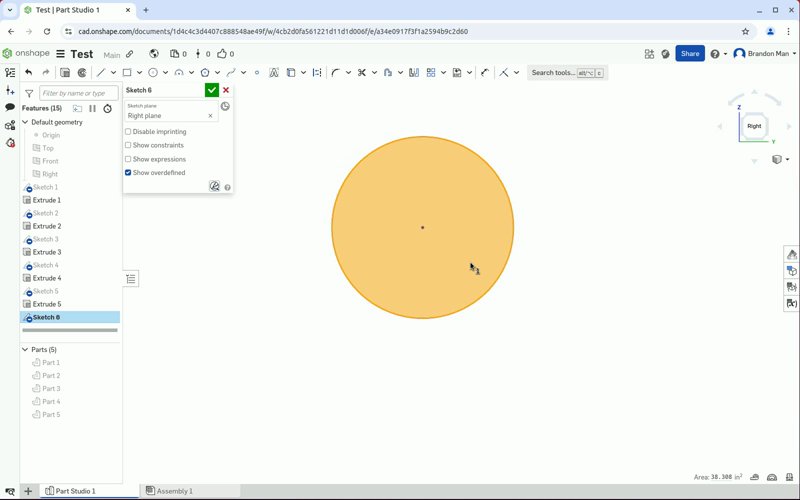
scroll(-6)
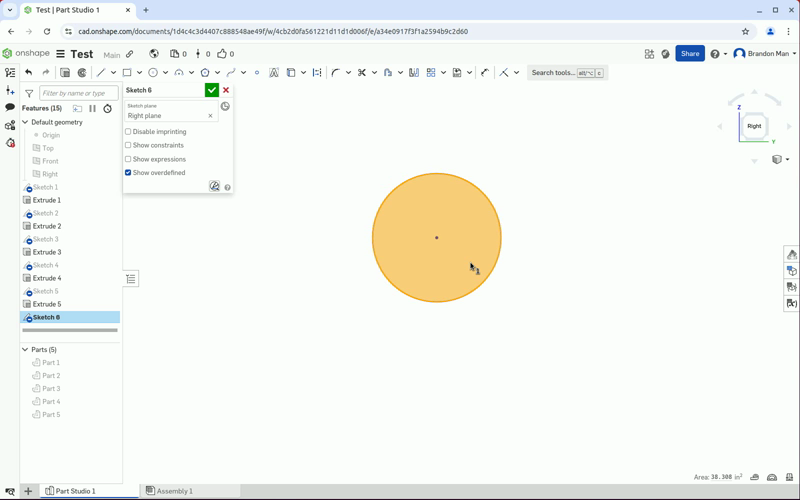
scroll(-6)
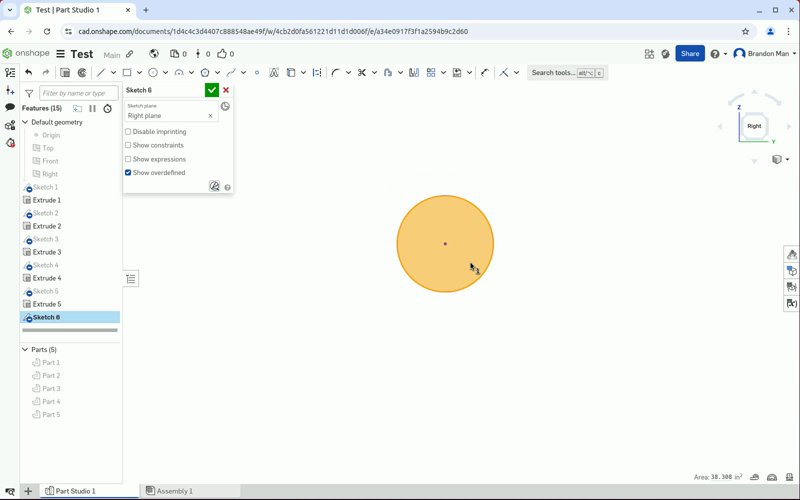
scroll(-6)
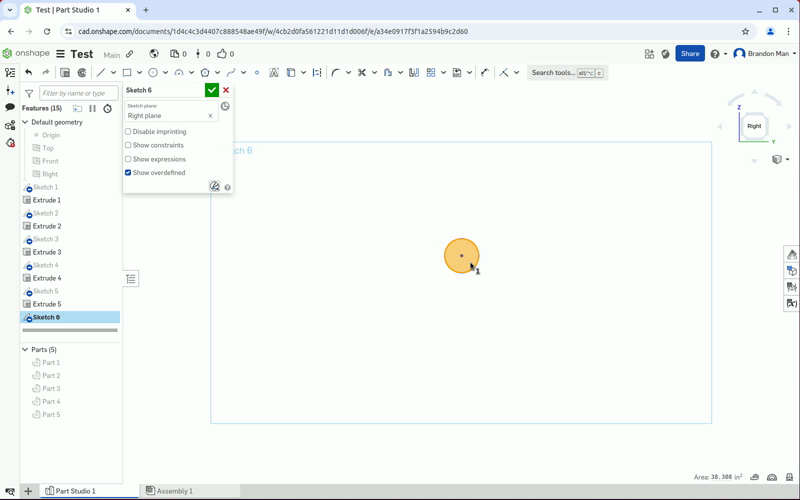
mouse_move(73, 352)
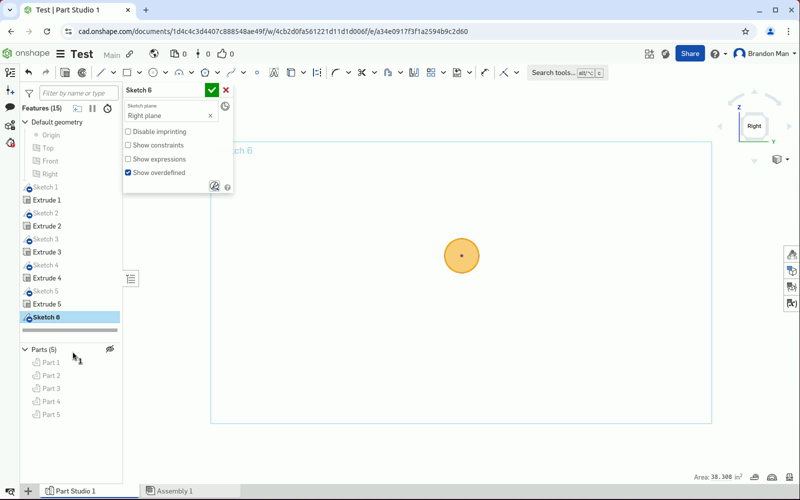
key(shift+y)
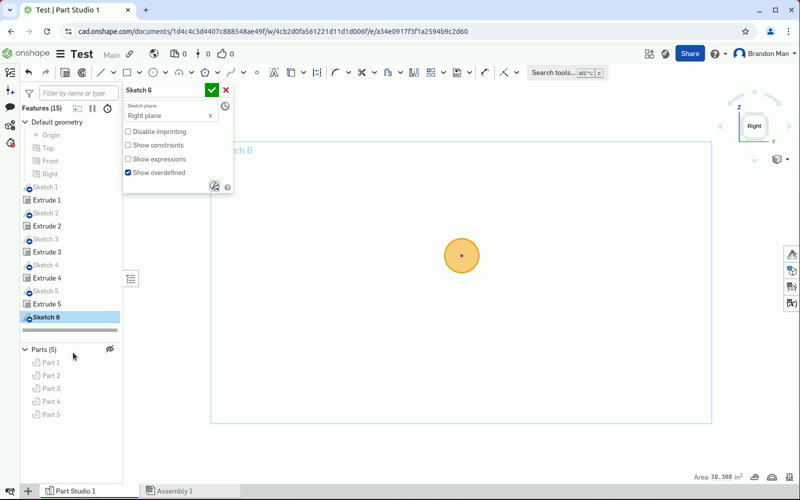
key(shift+e)
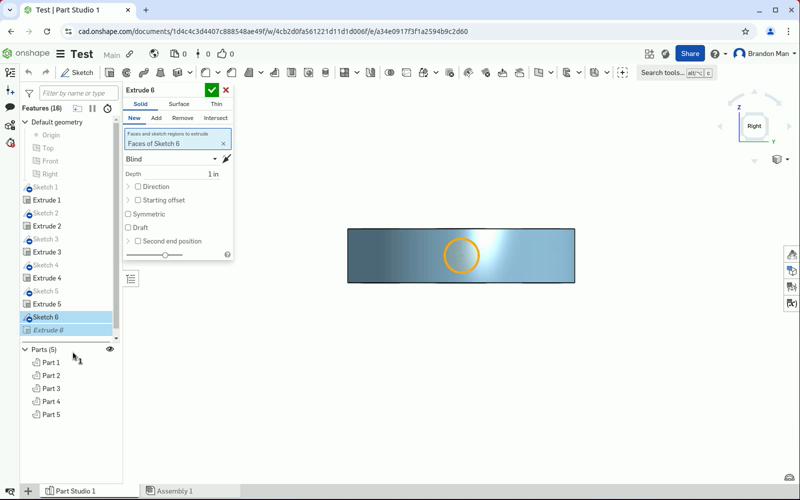
mouse_move(143, 106)
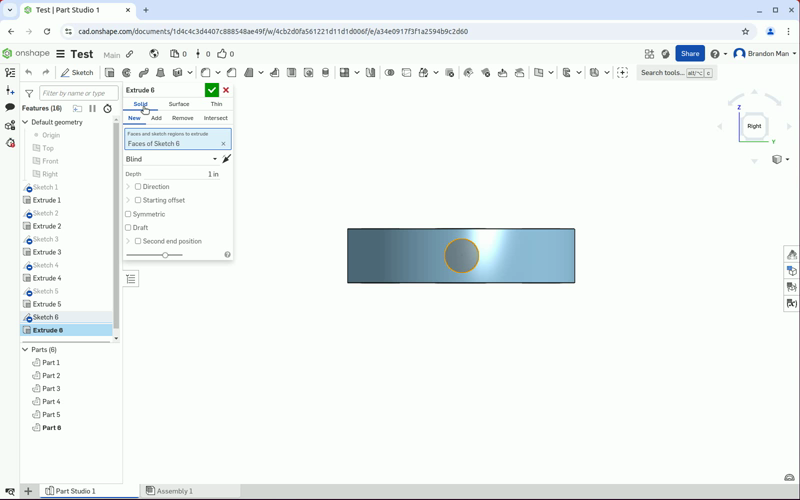
click(143, 106)
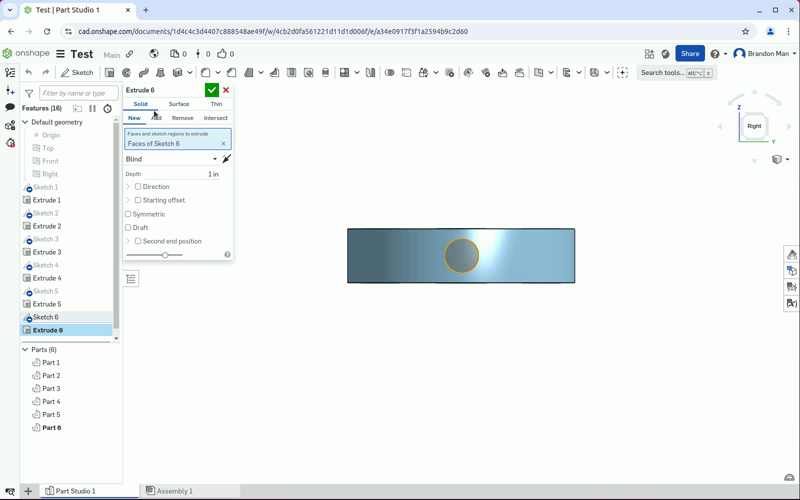
mouse_move(186, 120)
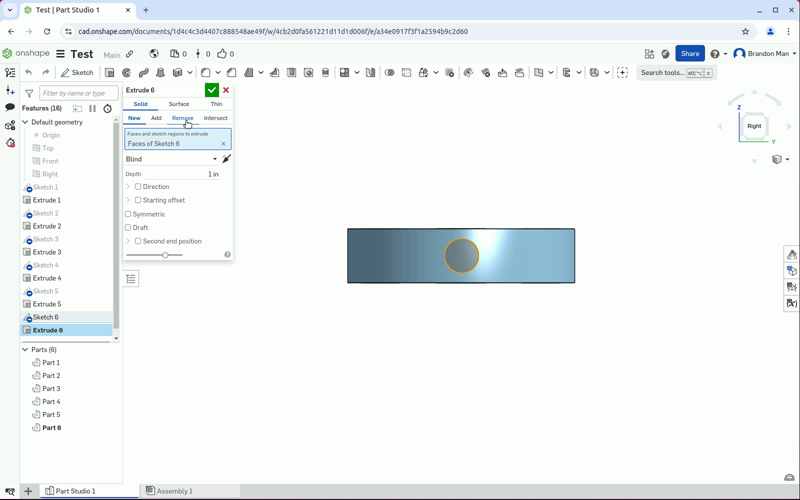
click(186, 120)
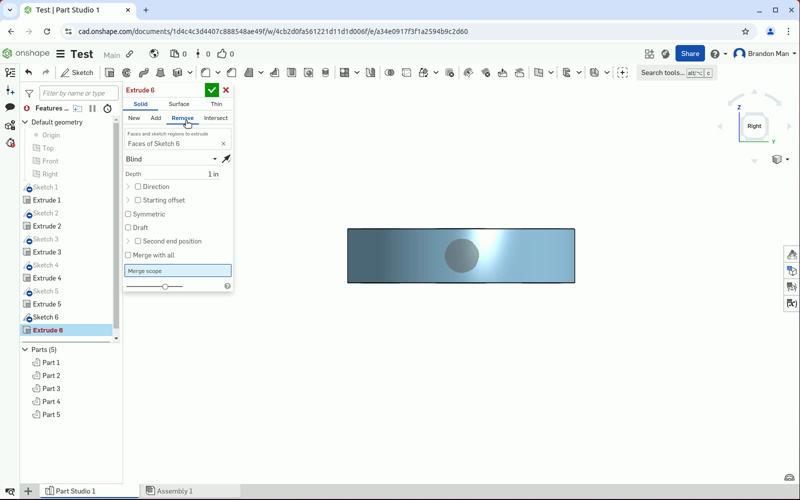
key(tab, 4)
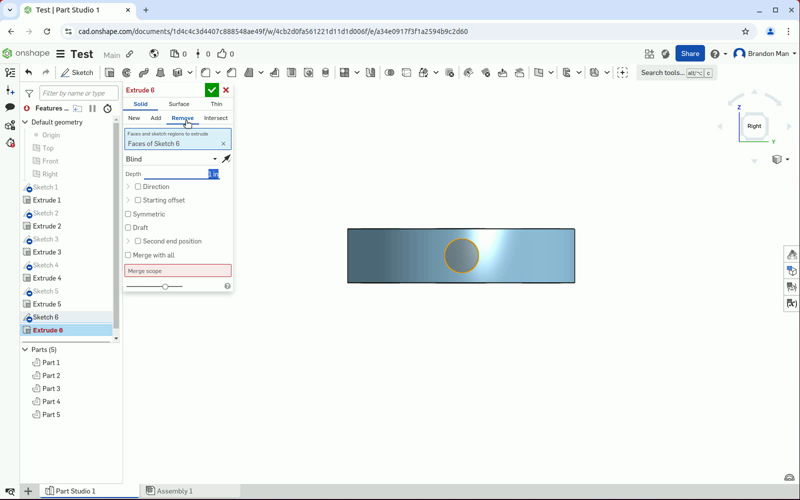
text(46.216)
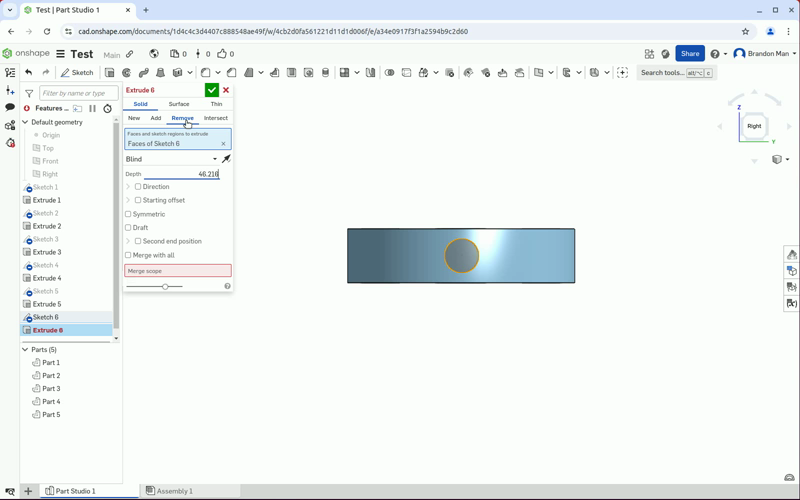
key(tab, 3)
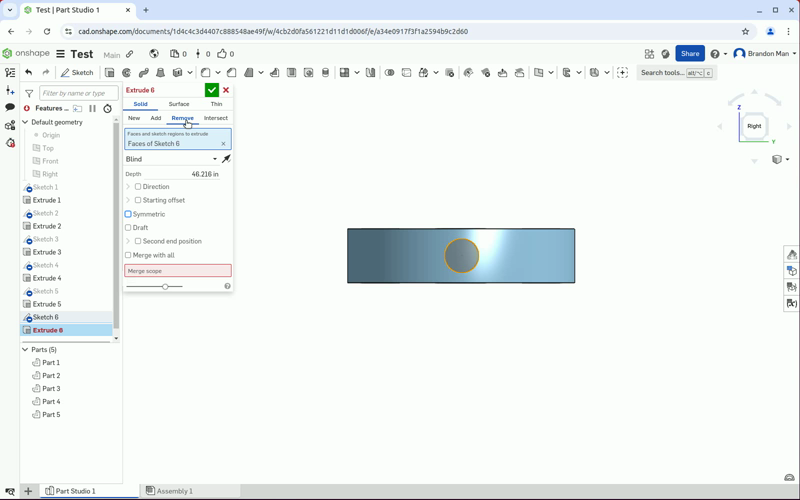
key(space)
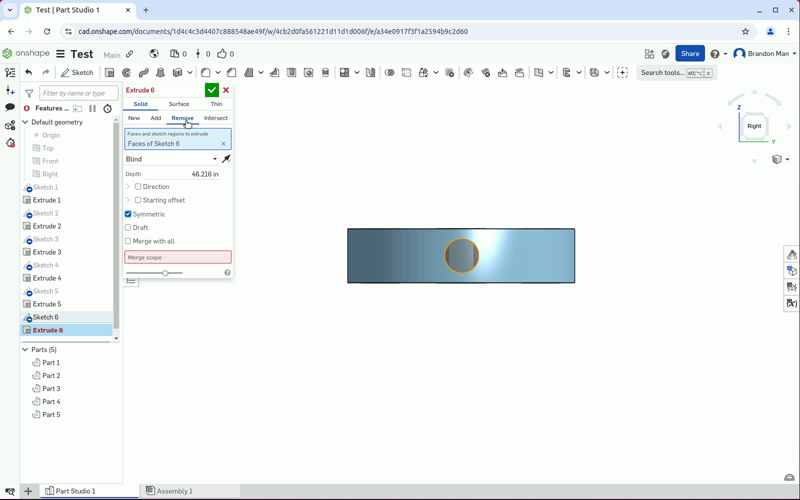
key(tab, 2)
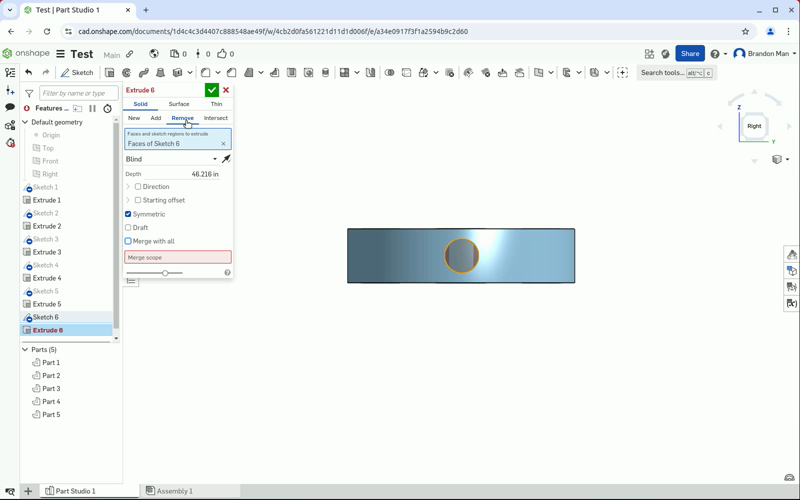
key(space)
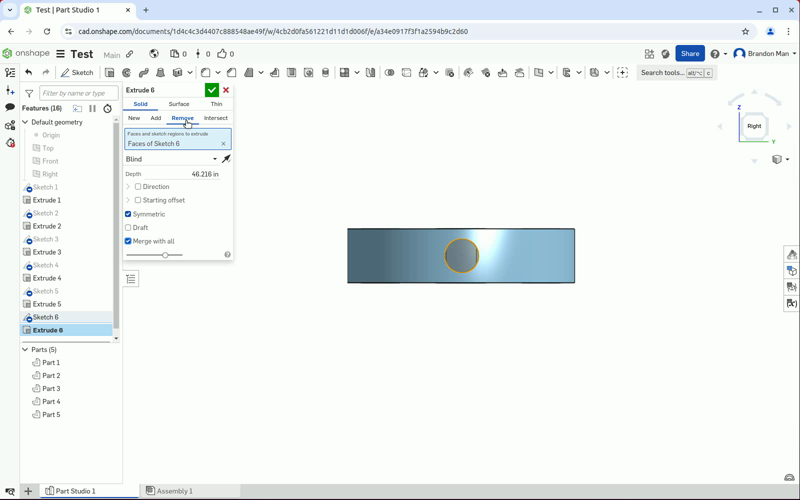
key(enter)
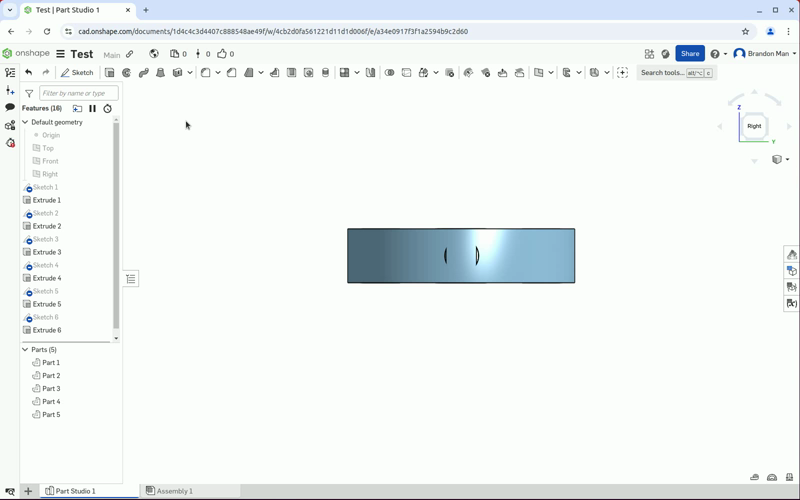
key(shift+h)
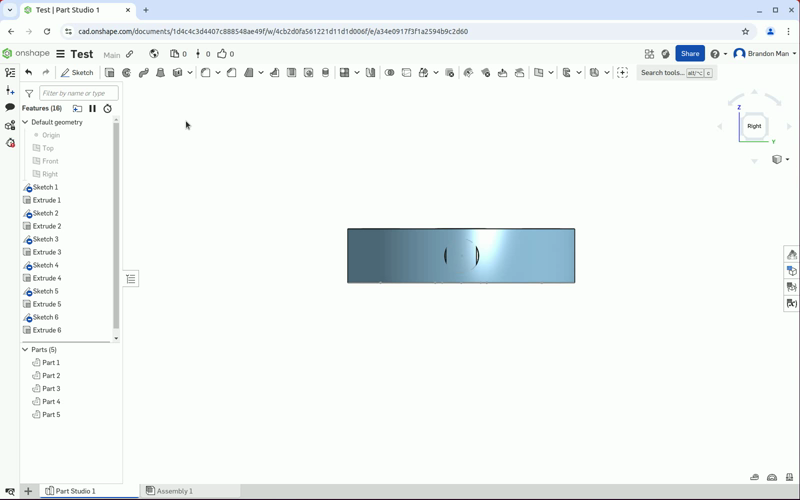
key(shift+h)
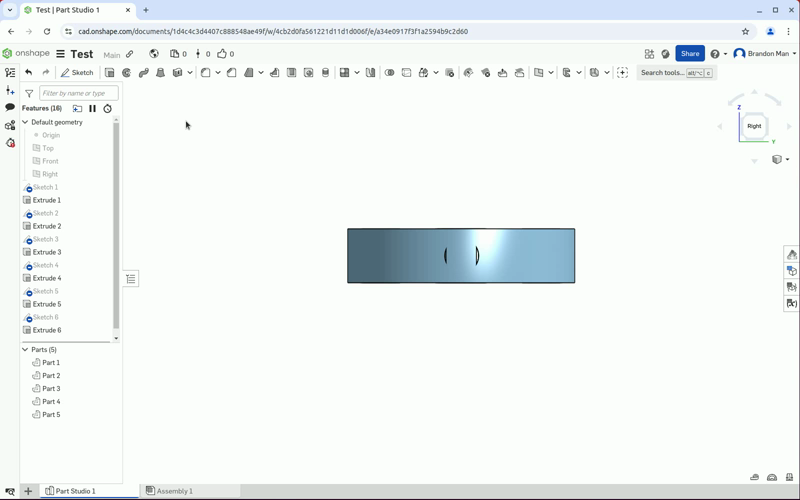
mouse_move(69, 189)
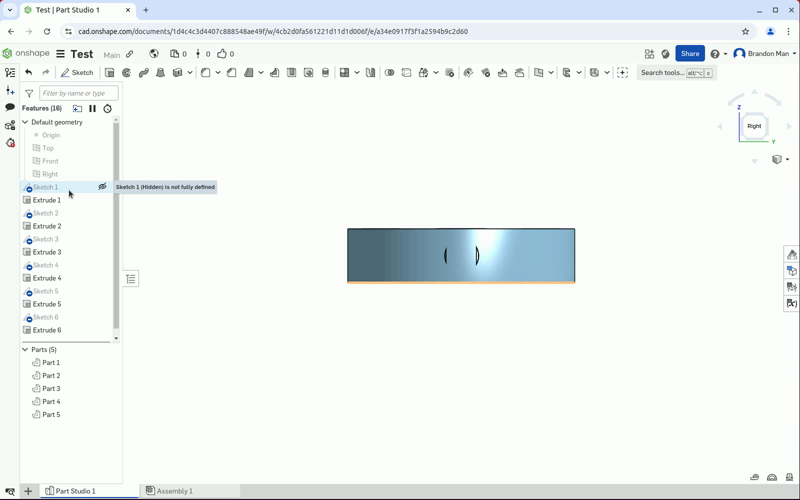
click(69, 189)
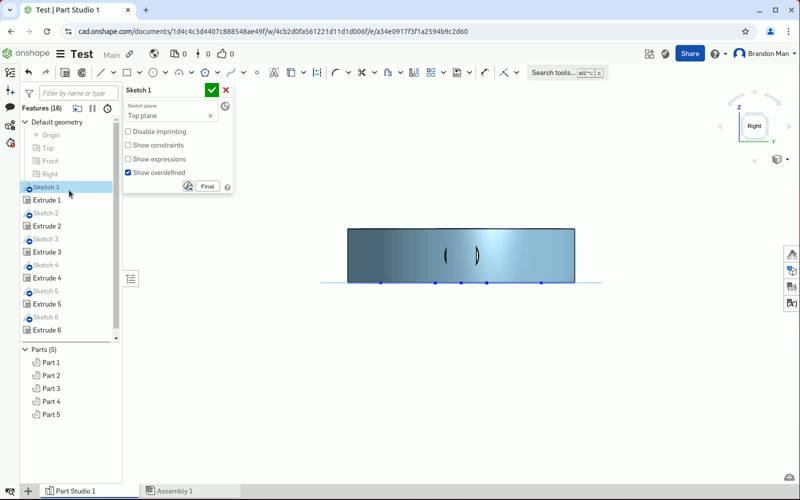
mouse_move(229, 92)
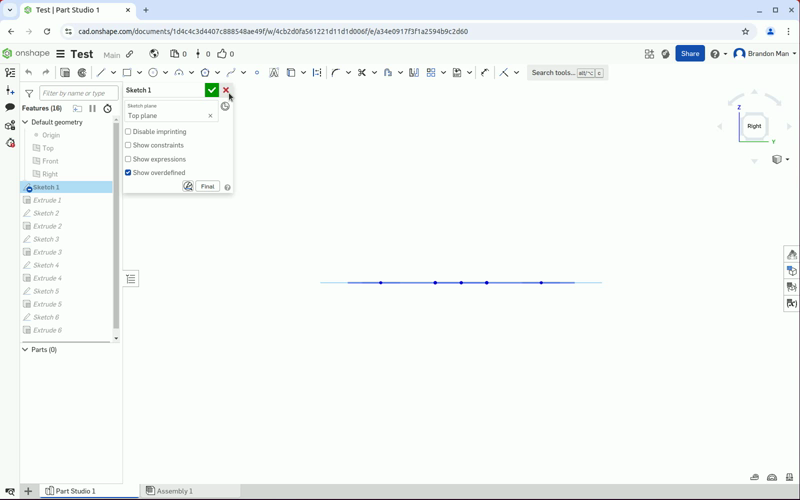
click(229, 92)
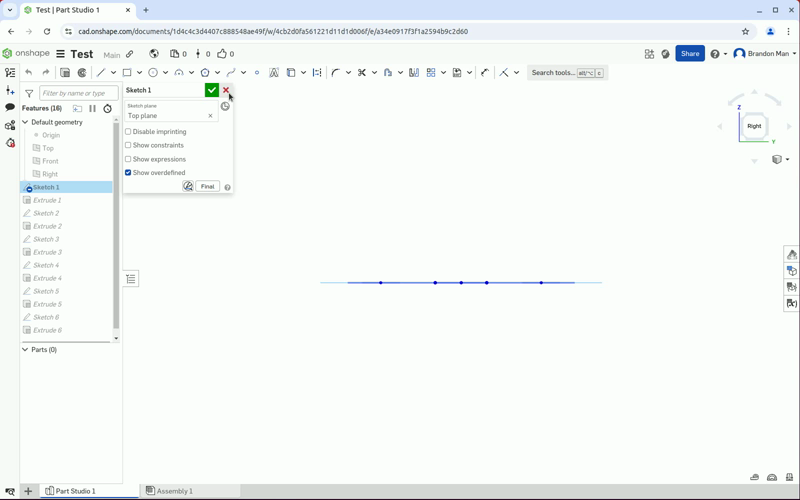
key(shift+s)
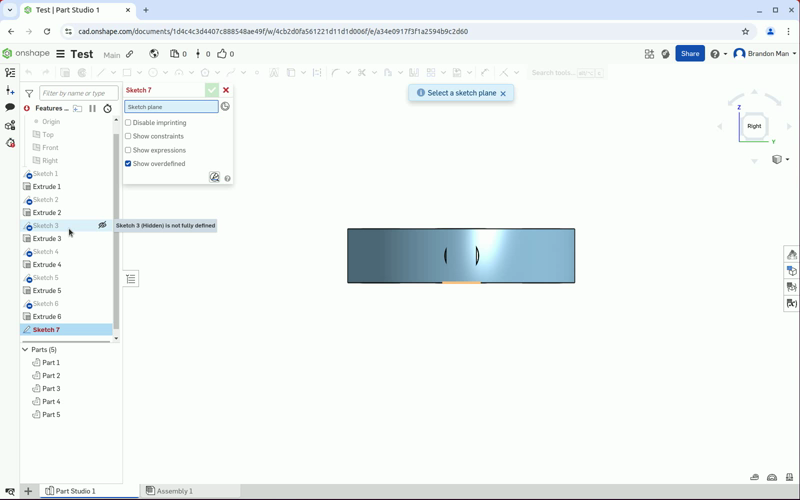
scroll(3)
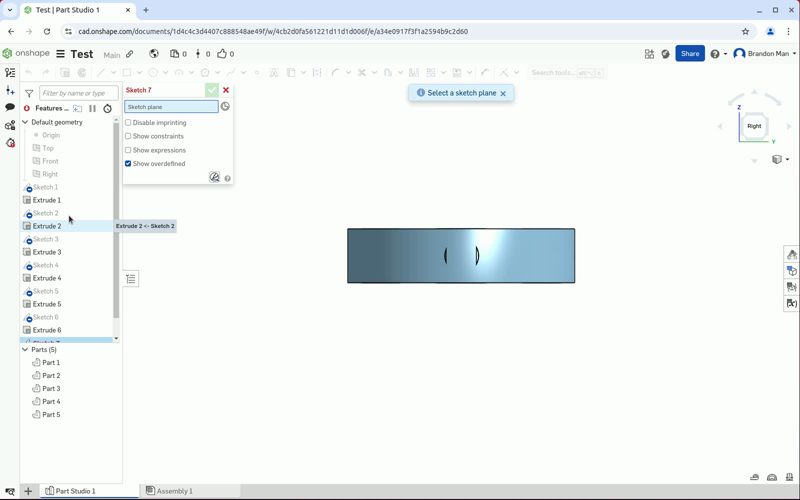
mouse_move(69, 176)
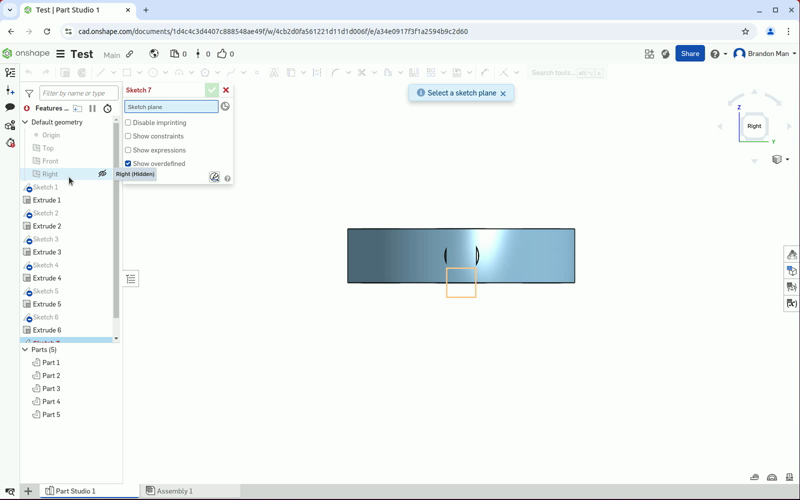
click(69, 176)
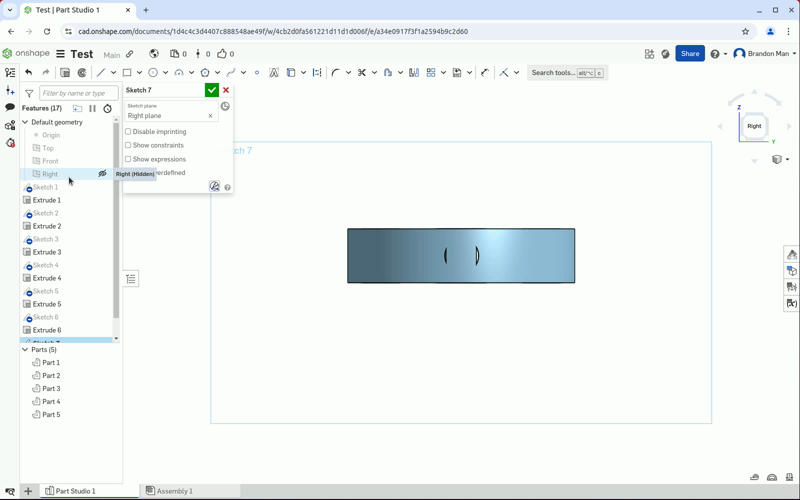
mouse_move(73, 352)
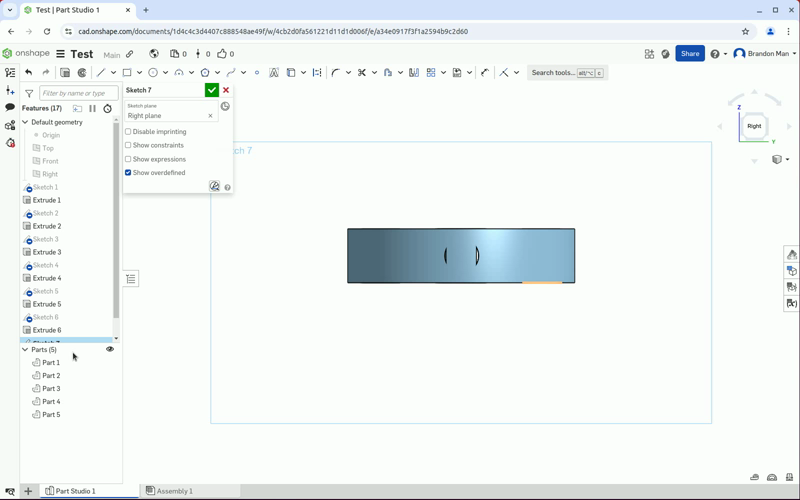
key(y)
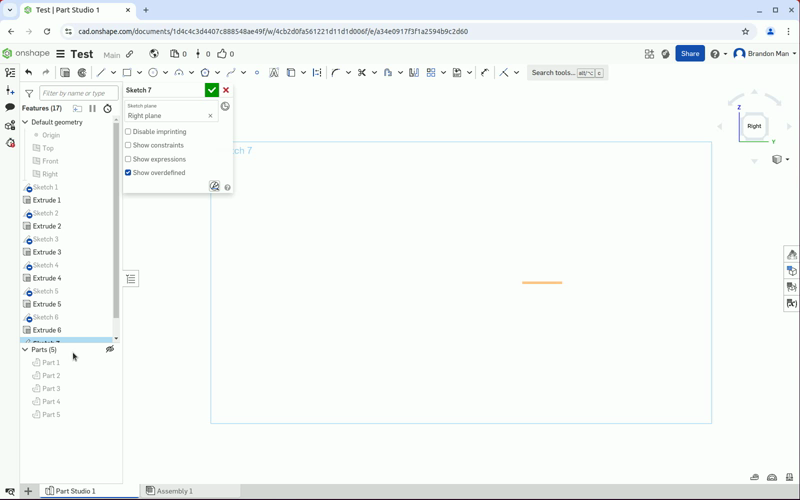
key(c)
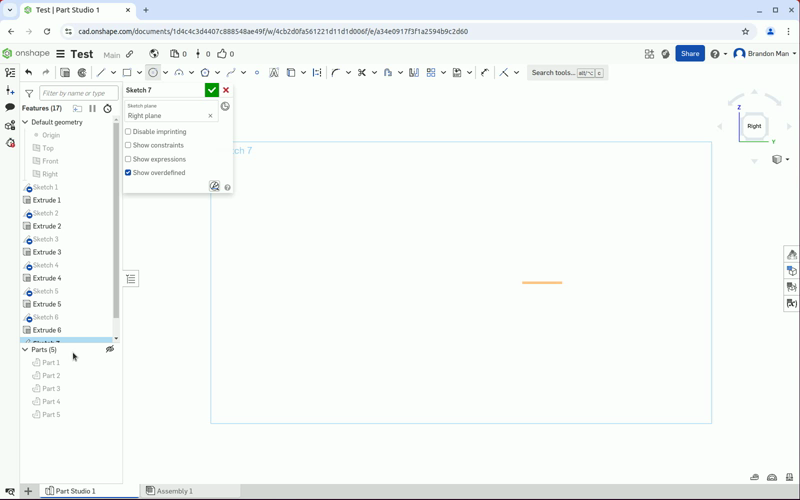
key_down(shift)
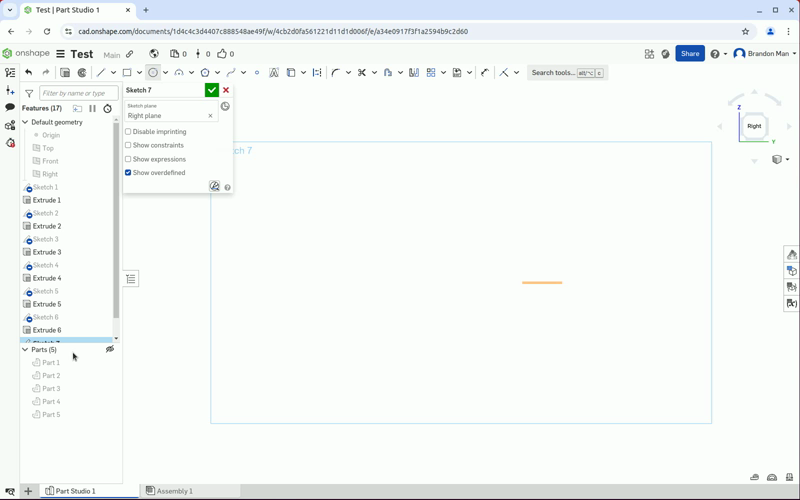
mouse_move(460, 255)
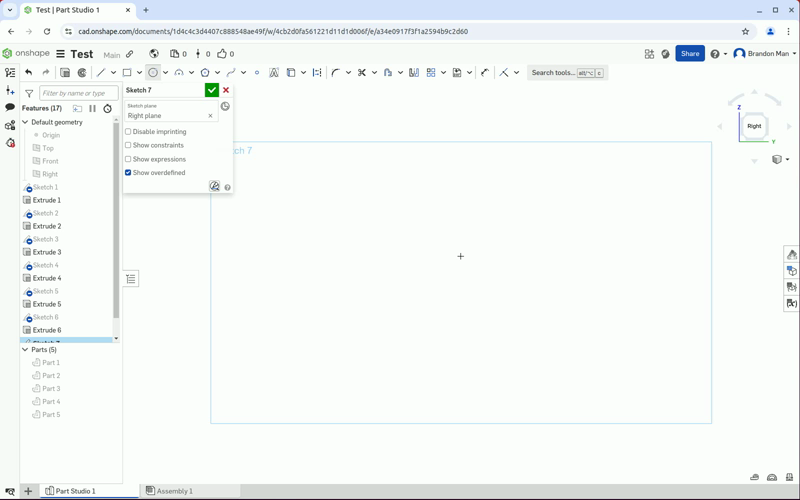
click(460, 255)
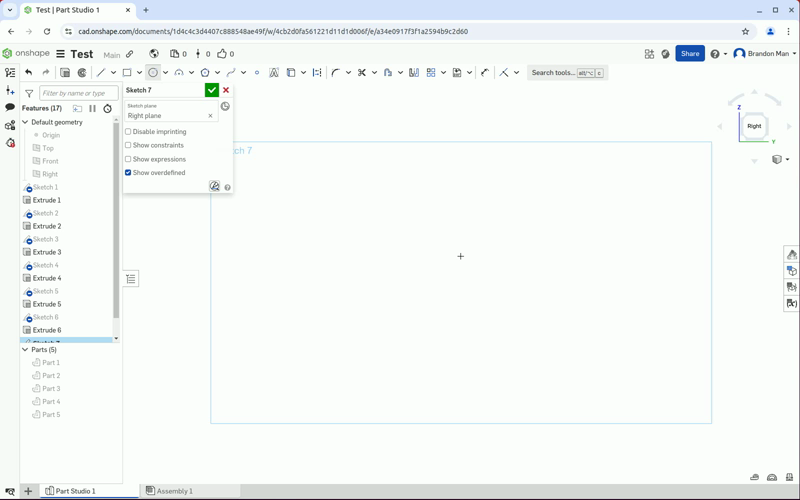
key_up(shift)
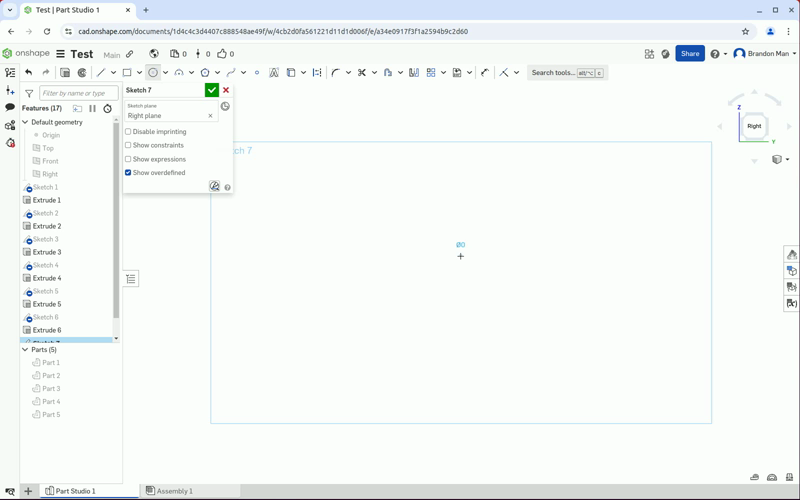
mouse_move(490, 255)
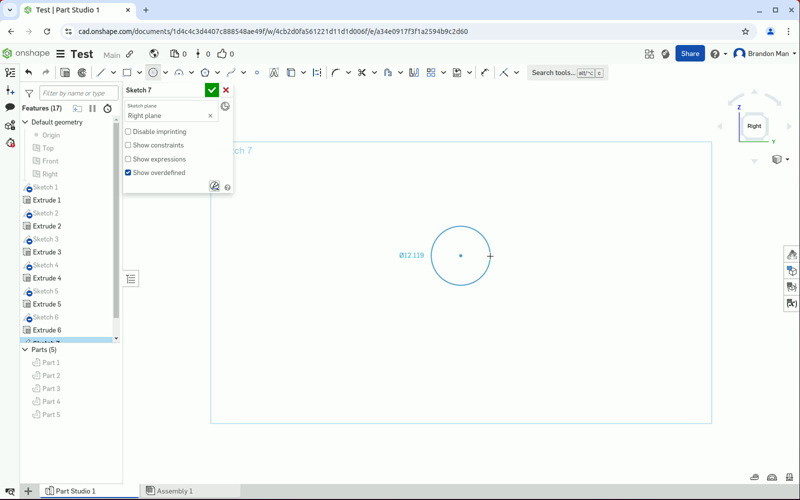
click(490, 255)
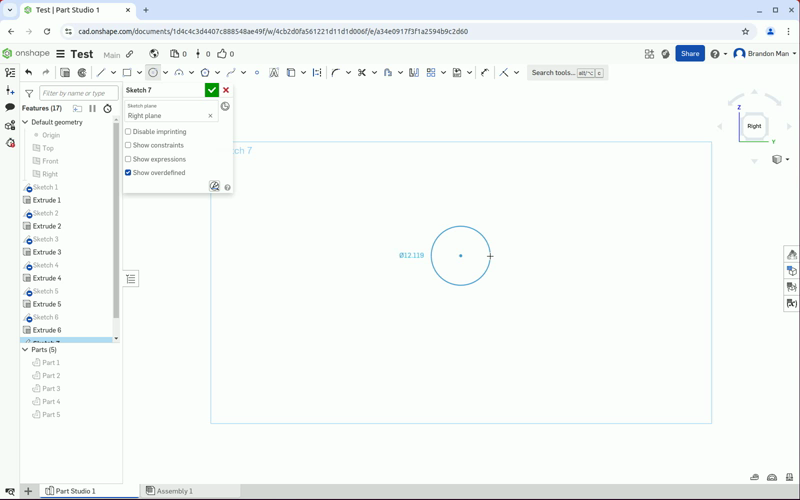
key(esc)
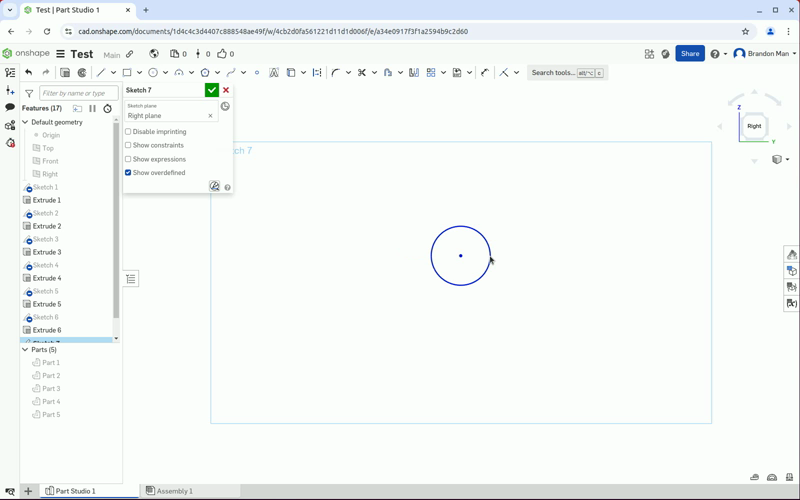
key(c)
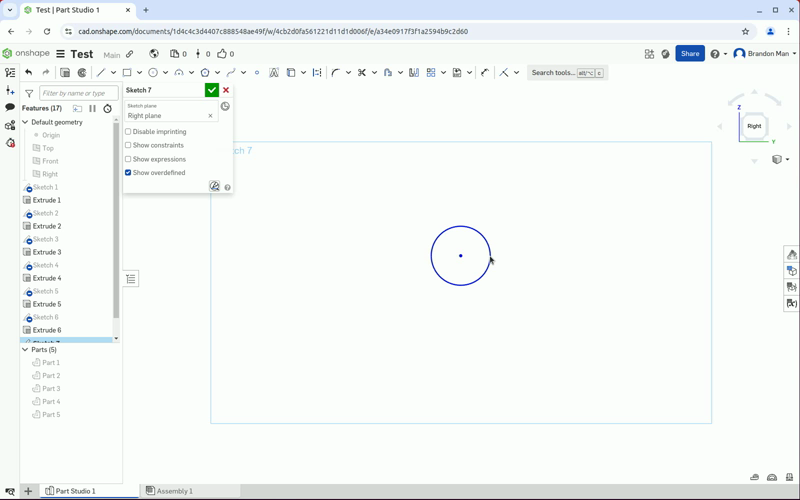
key_down(shift)
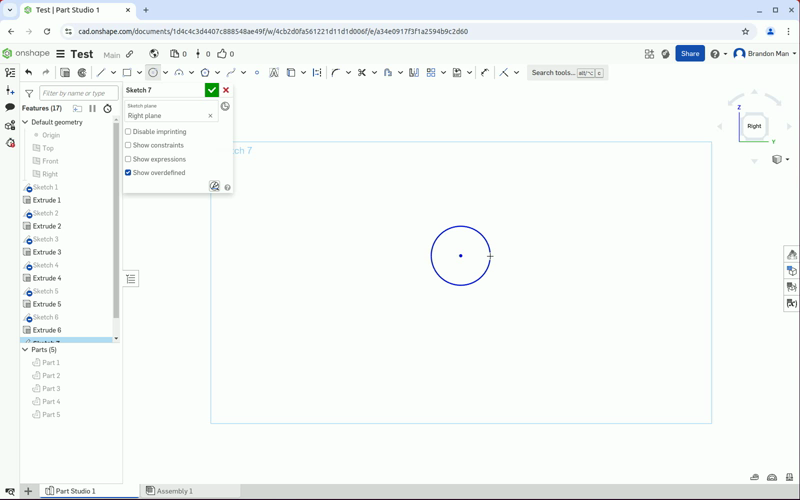
mouse_move(460, 255)
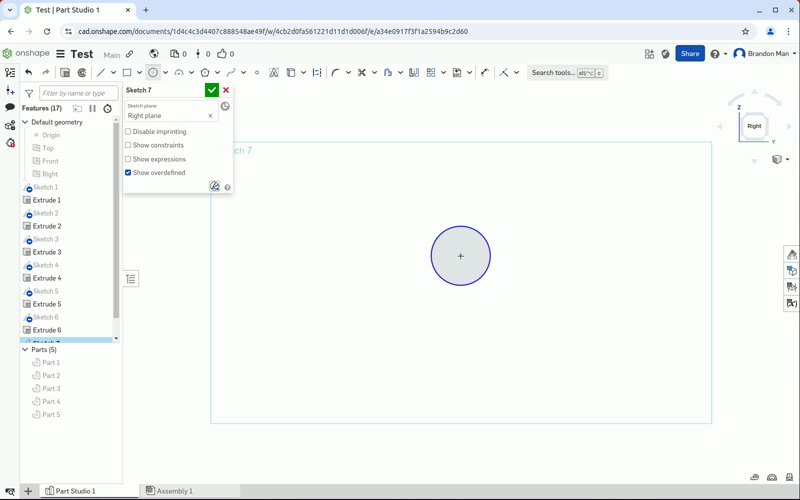
click(460, 255)
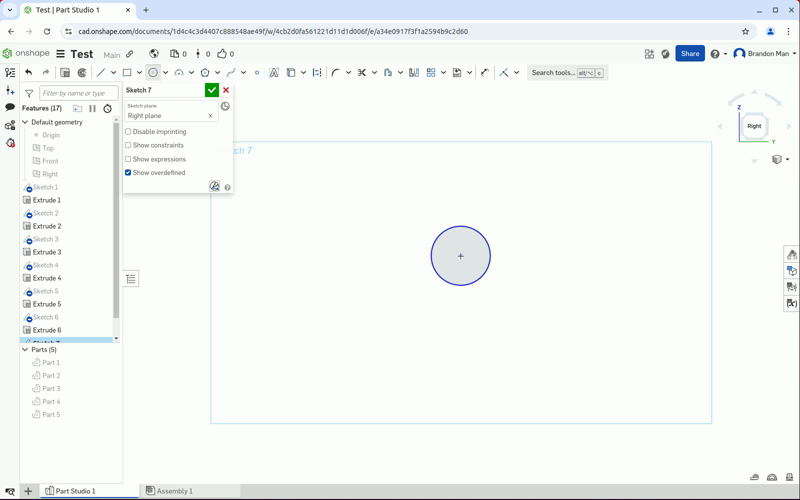
key_up(shift)
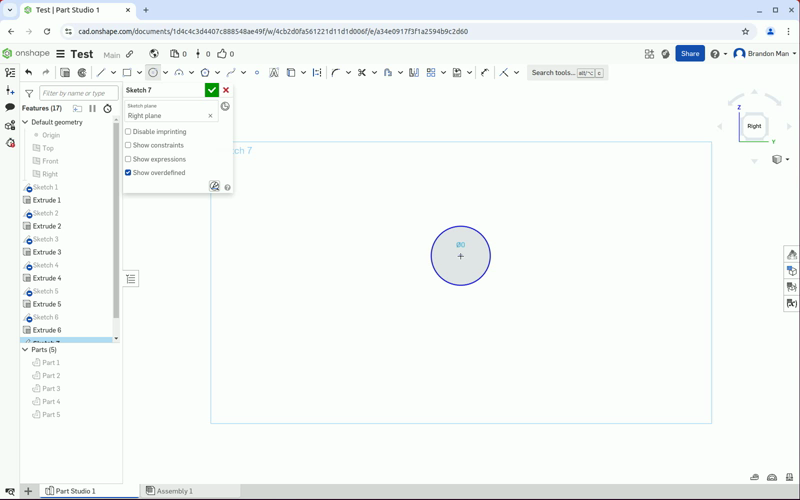
mouse_move(476, 255)
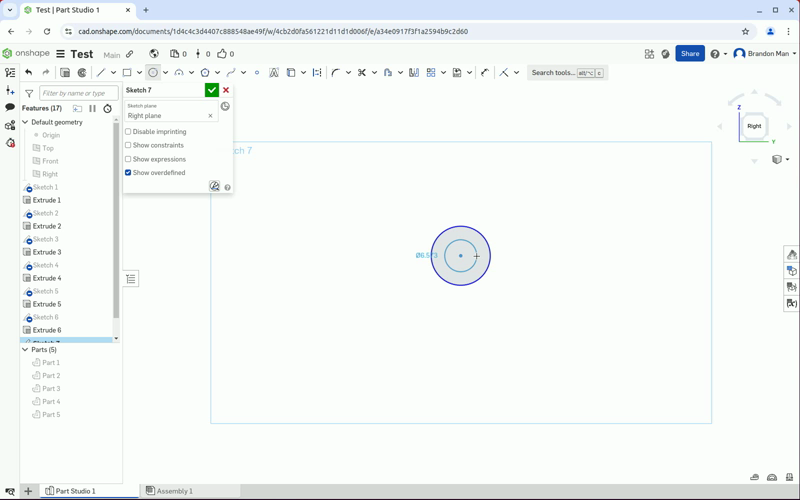
click(476, 255)
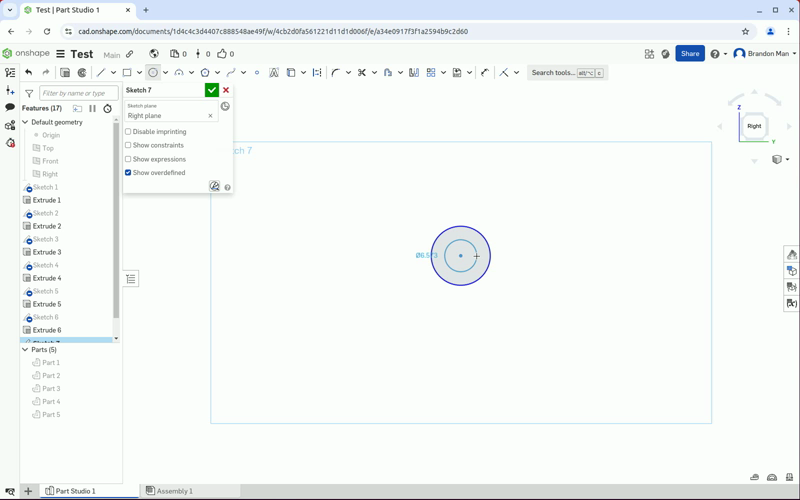
key(esc)
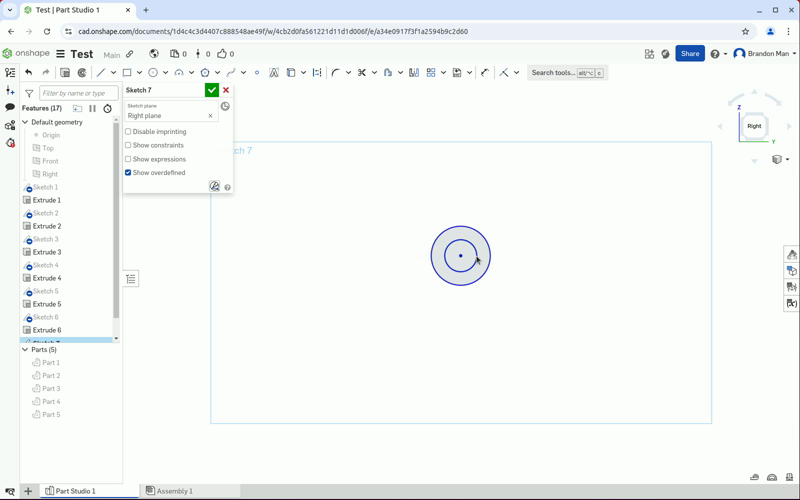
mouse_move(453, 272)
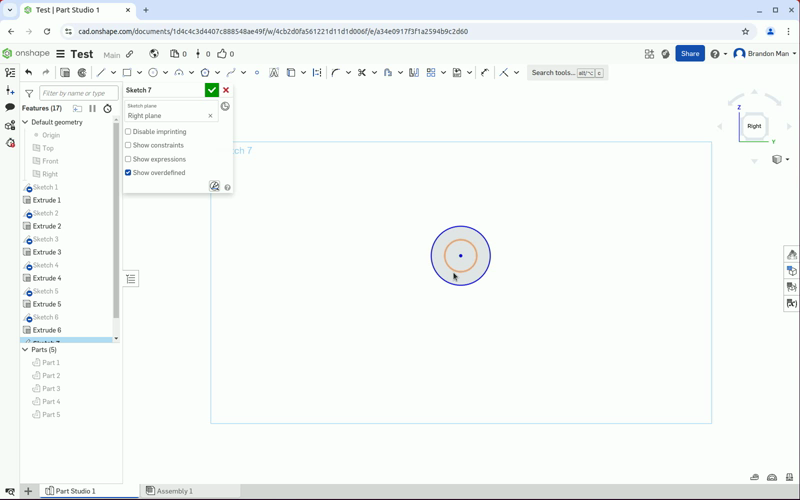
click(453, 272)
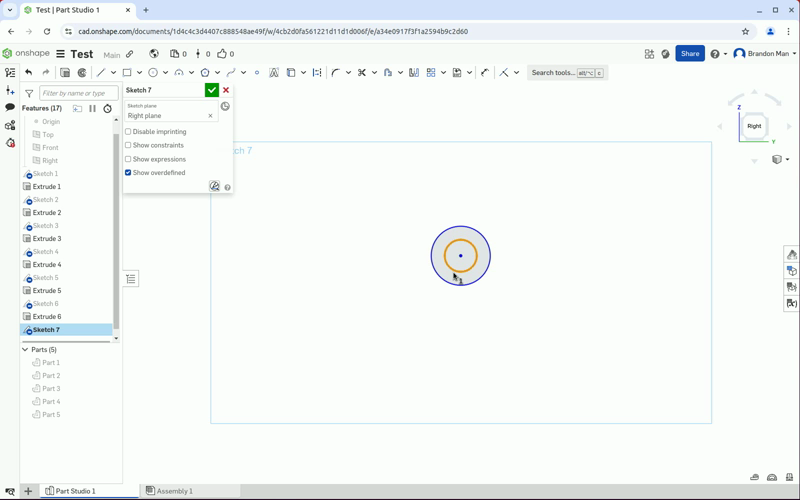
mouse_move(73, 352)
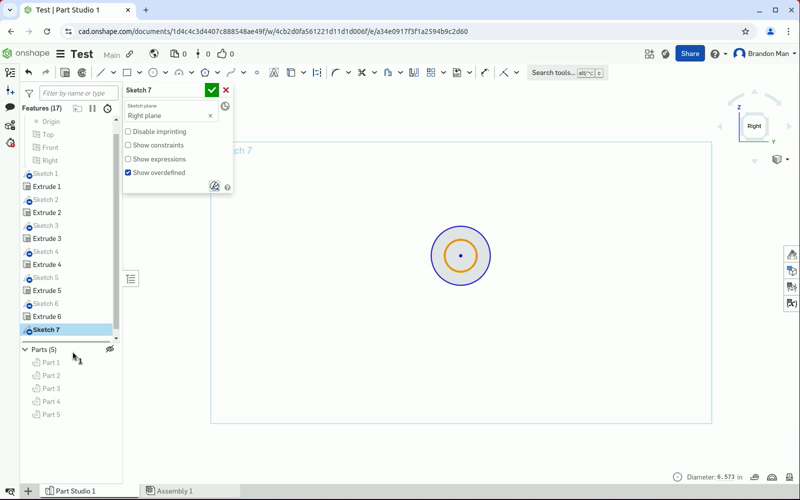
key(shift+y)
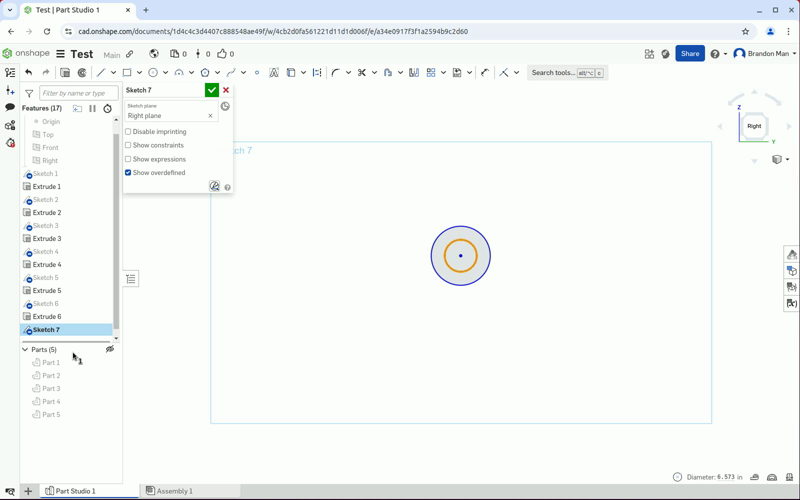
key(shift+e)
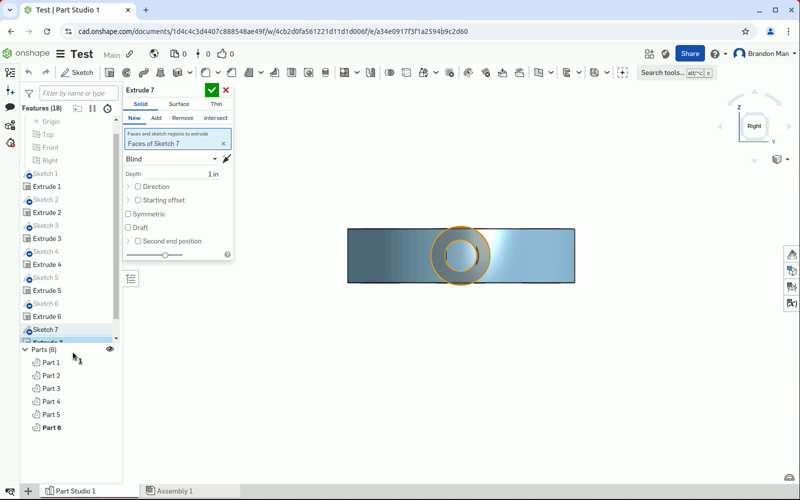
mouse_move(143, 106)
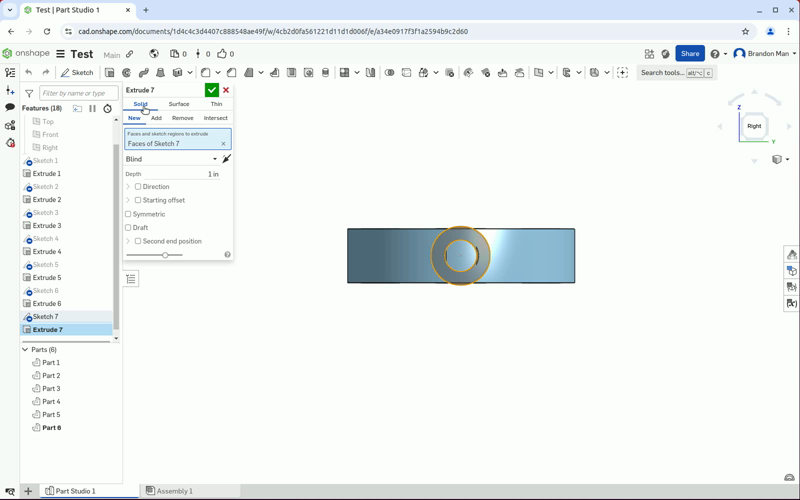
click(143, 106)
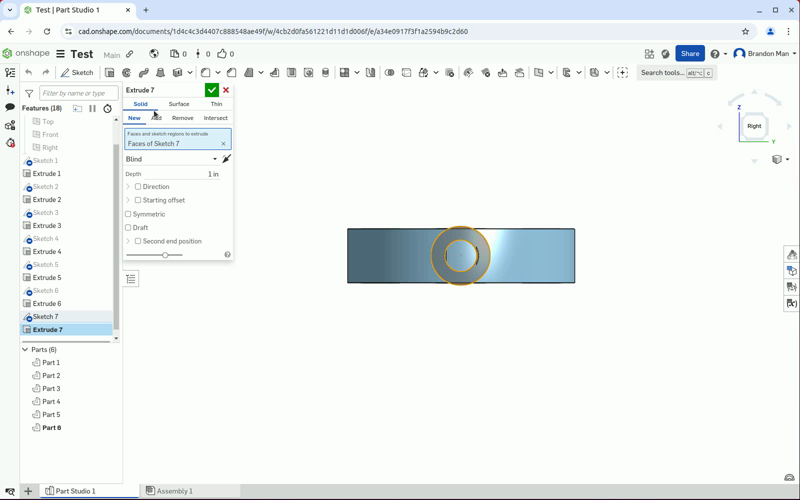
mouse_move(186, 120)
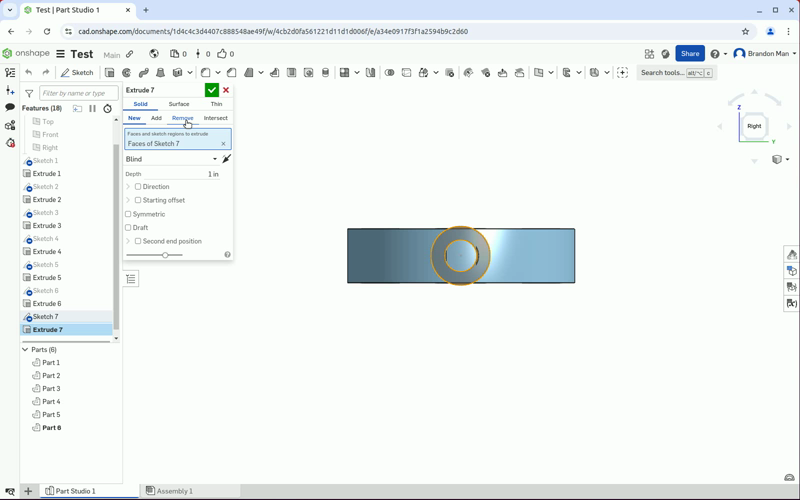
click(186, 120)
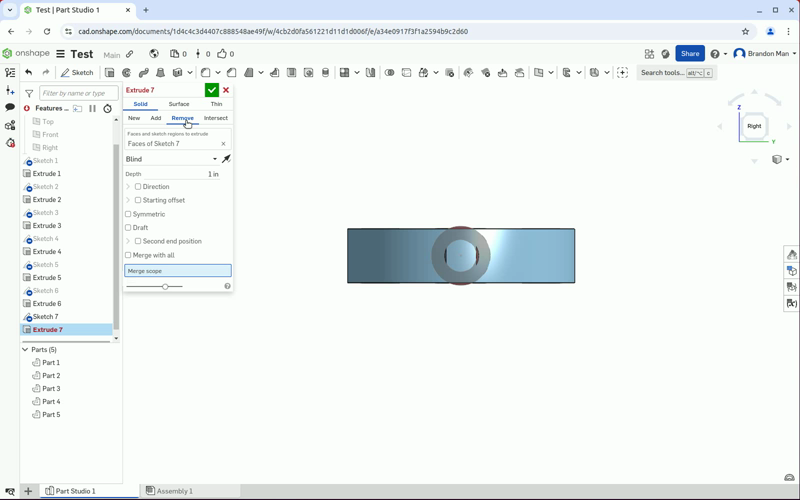
key(tab, 4)
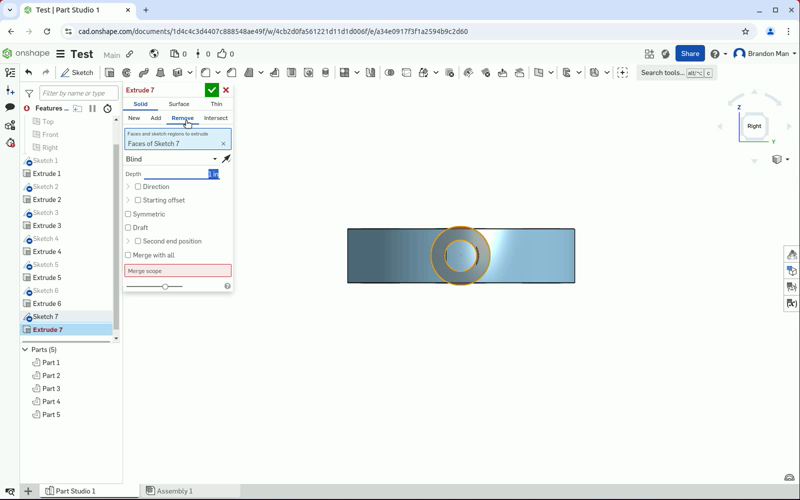
text(-30.57)
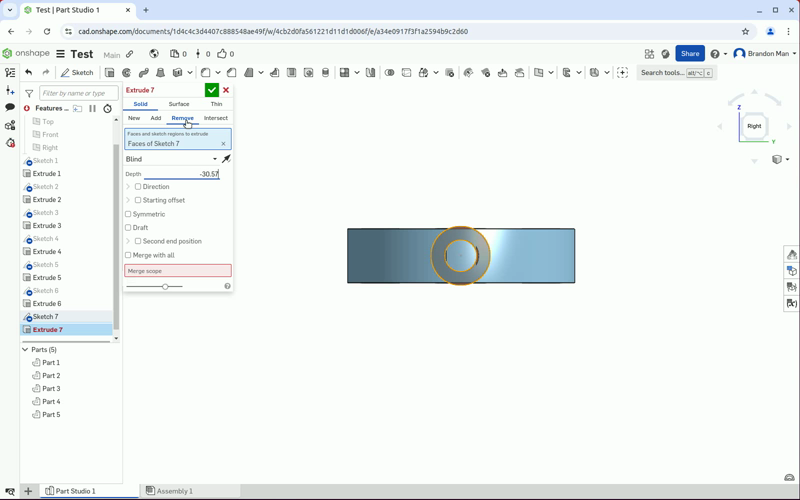
key(tab, 3)
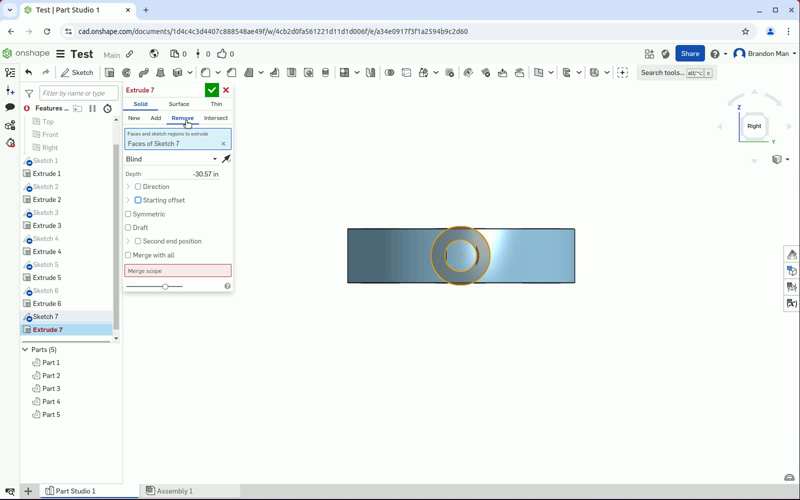
key(tab, 2)
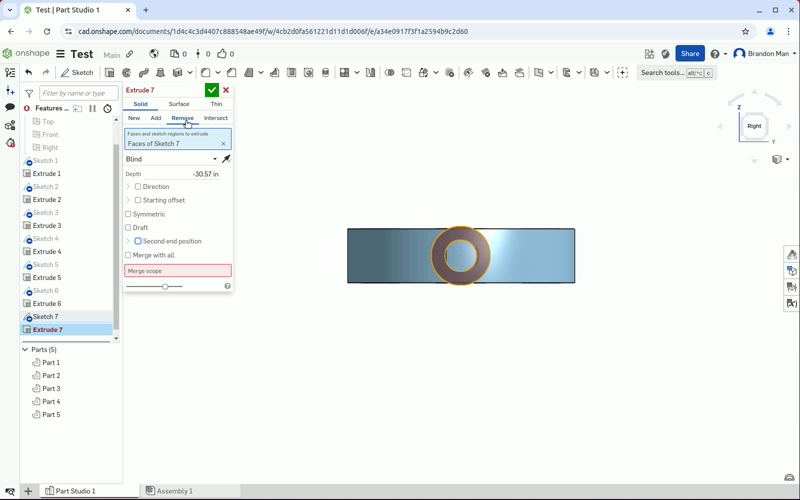
key(space)
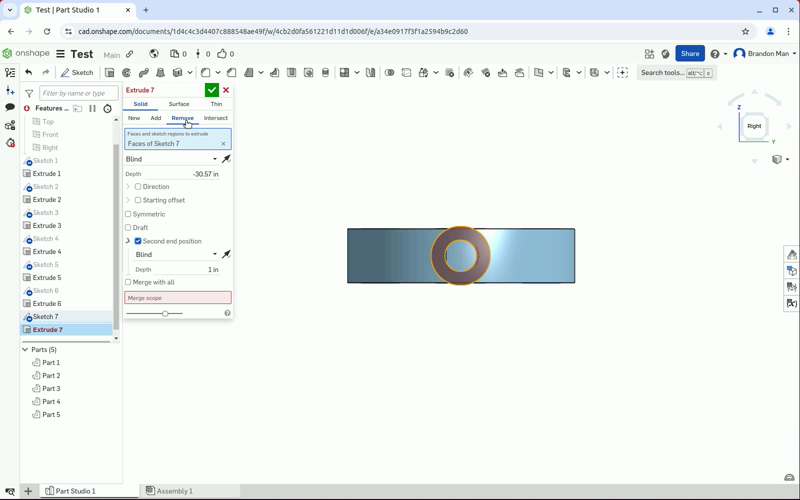
key(tab, 3)
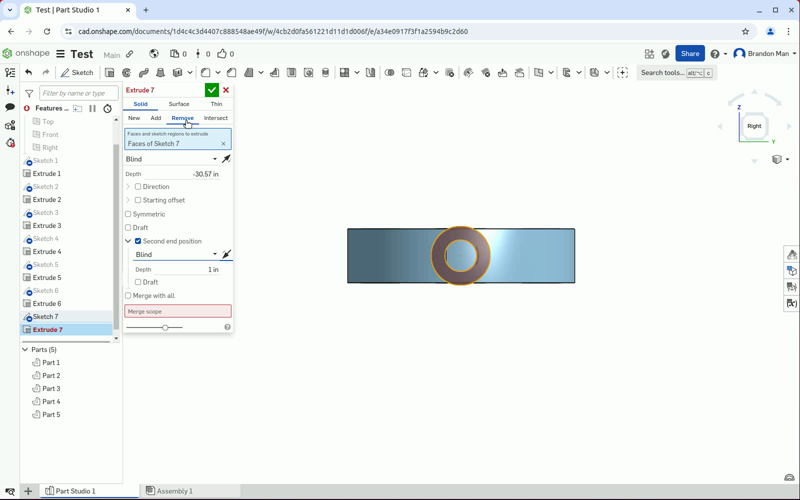
text(18.535)
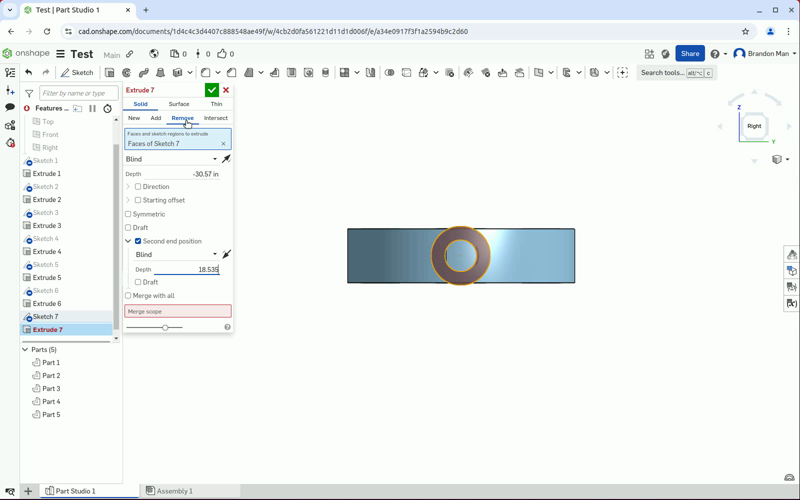
key(tab, 2)
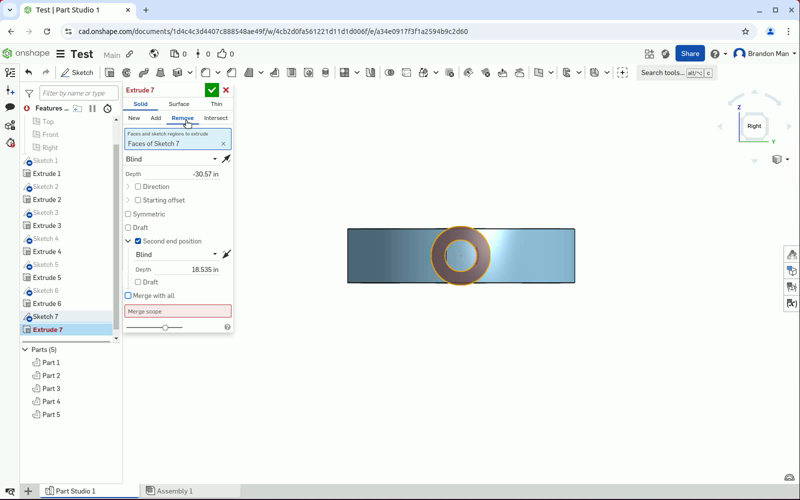
key(space)
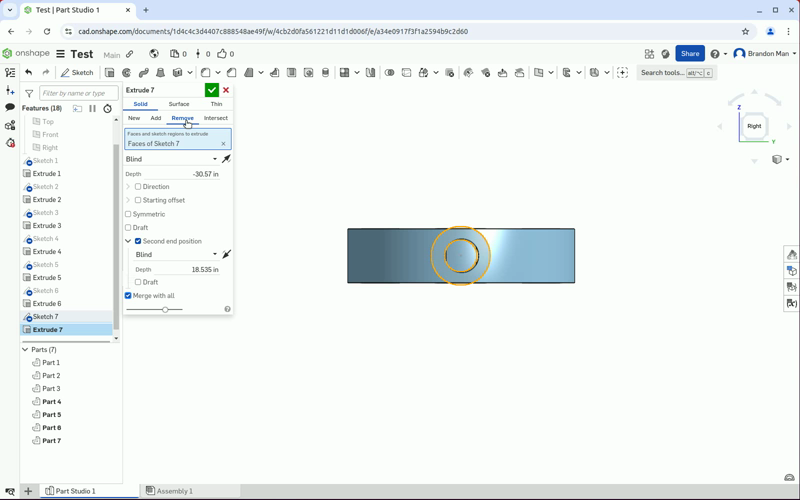
key(enter)
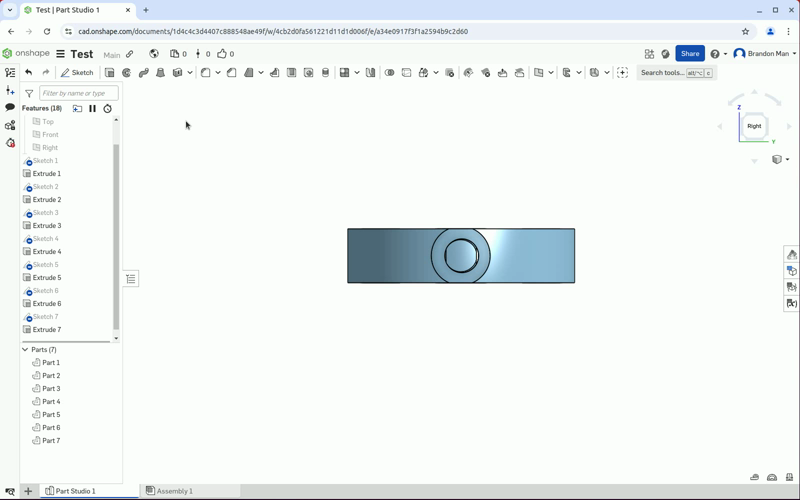
key(shift+h)
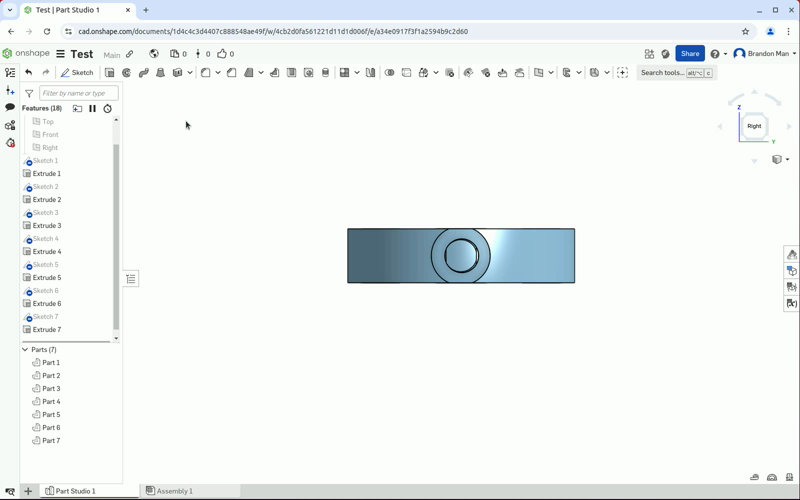
key(shift+h)
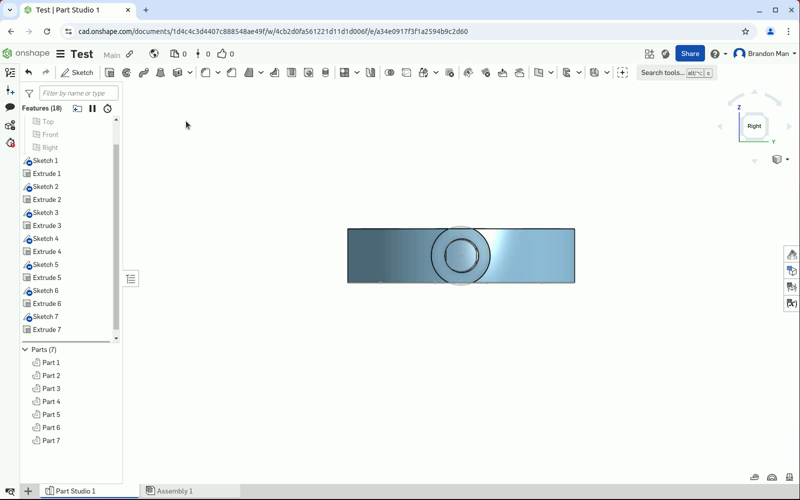
key(shift+7)
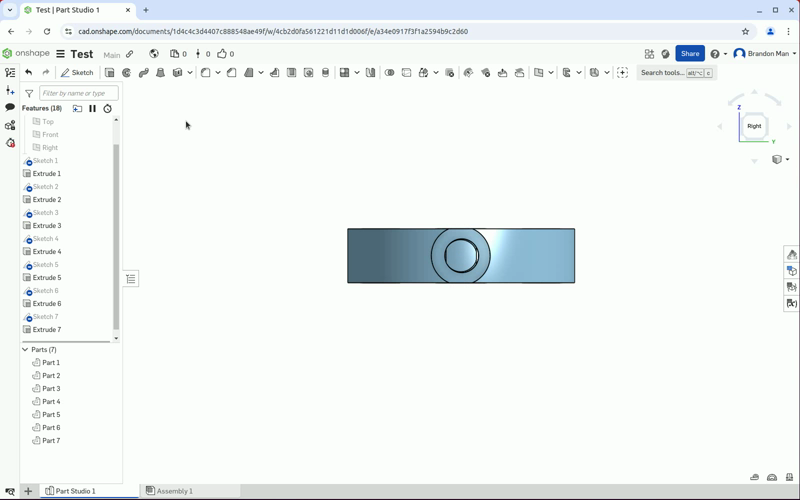
key(right, 2)
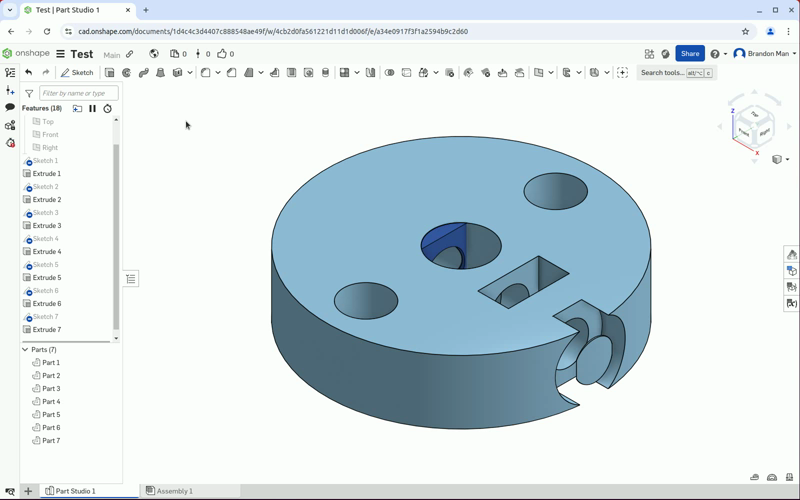
key(down, 2)
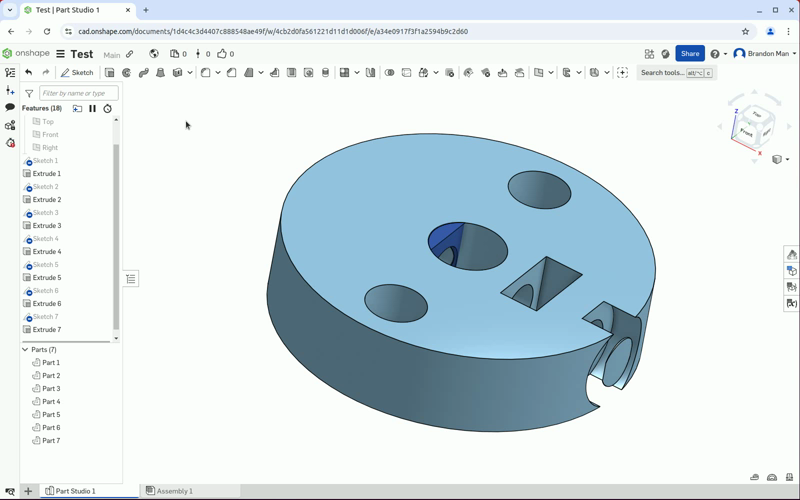
key(up, 2)
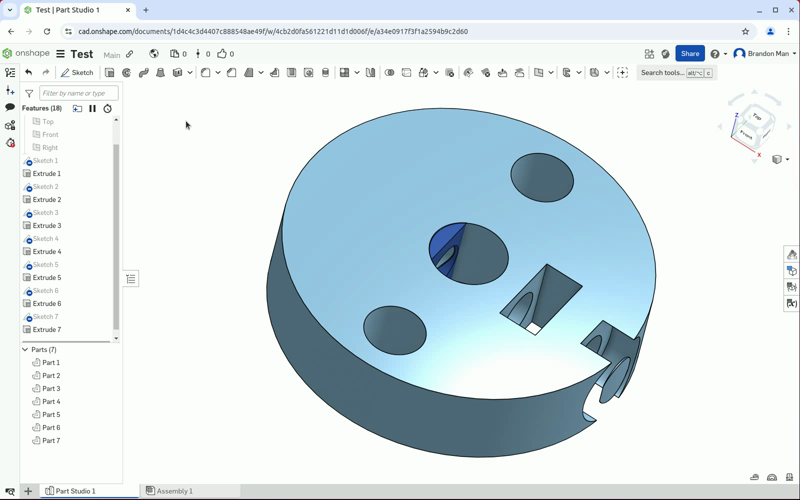
key(left, 2)
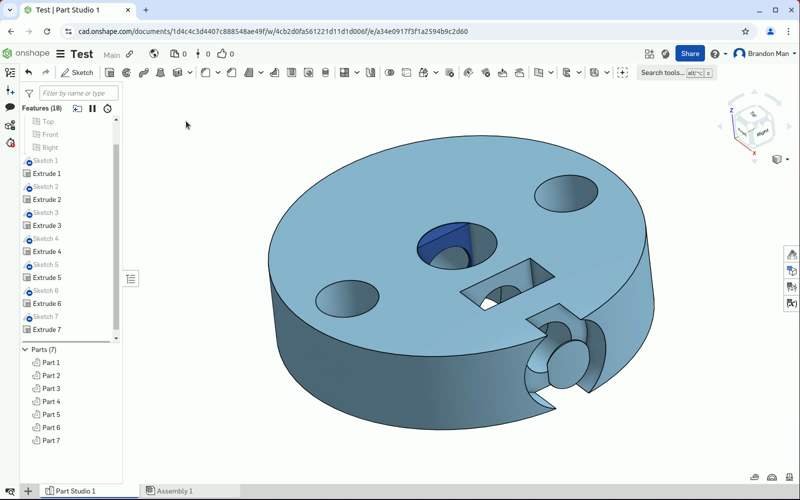
mouse_move(69, 163)
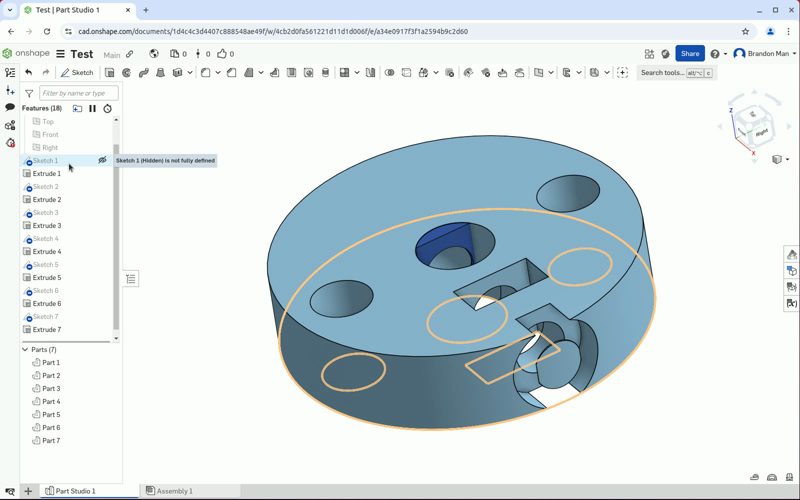
click(69, 163)